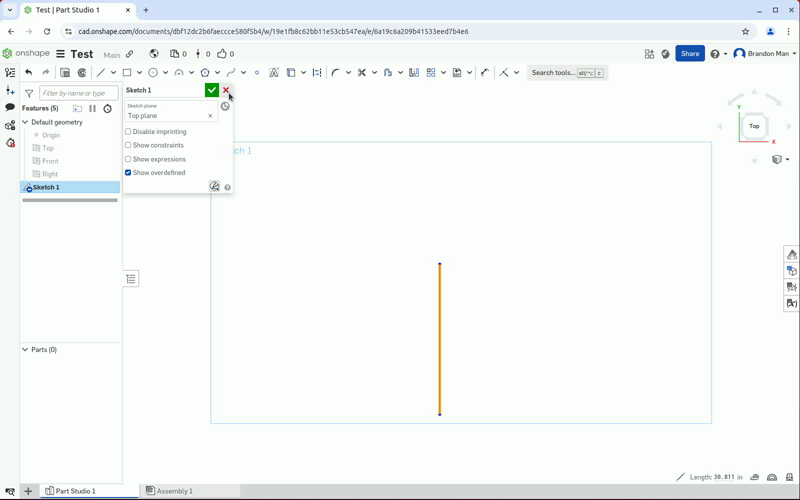
key(shift+h)
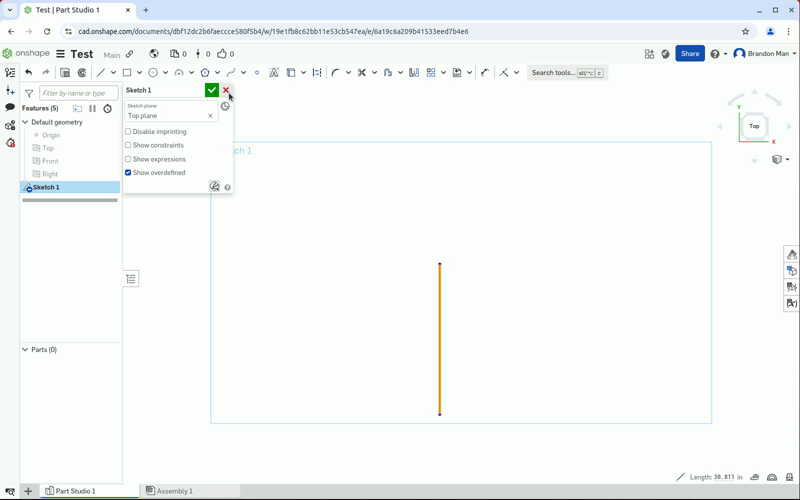
key(shift+s)
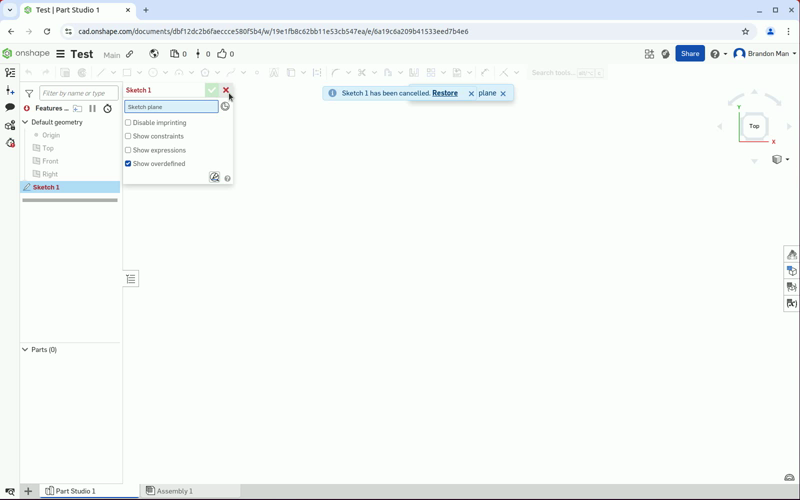
mouse_move(73, 150)
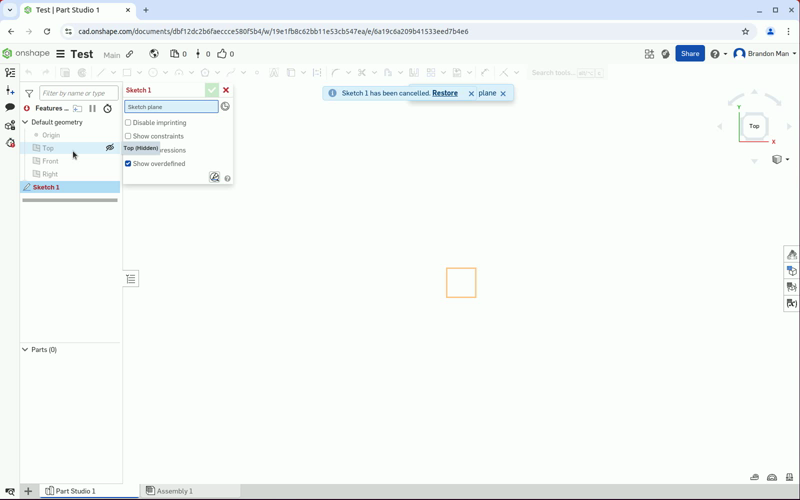
click(73, 150)
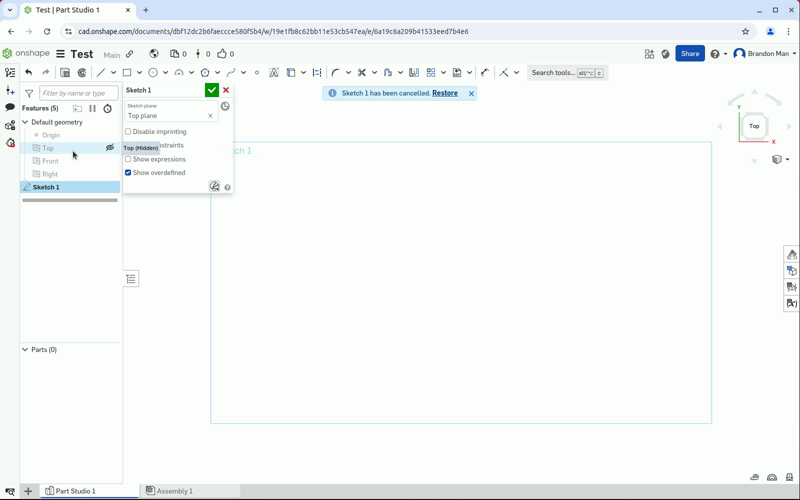
mouse_move(73, 352)
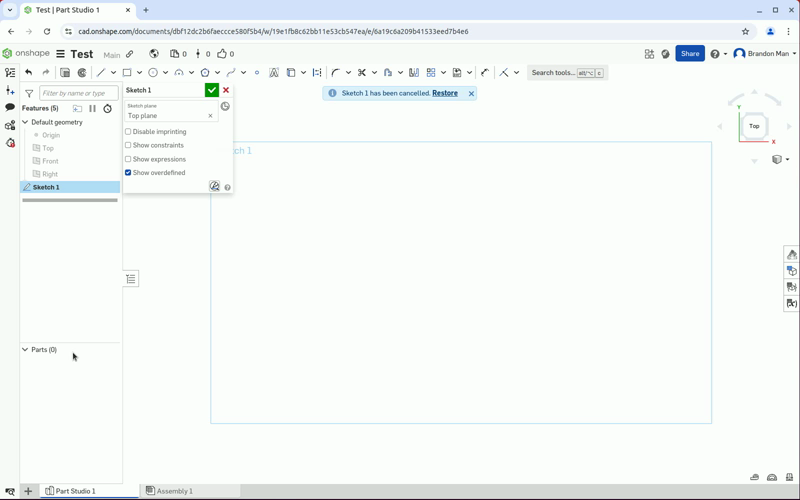
key(y)
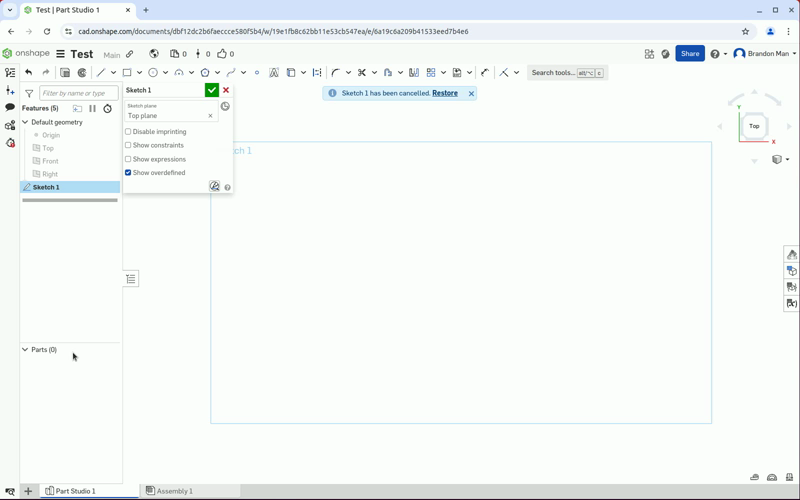
key(l)
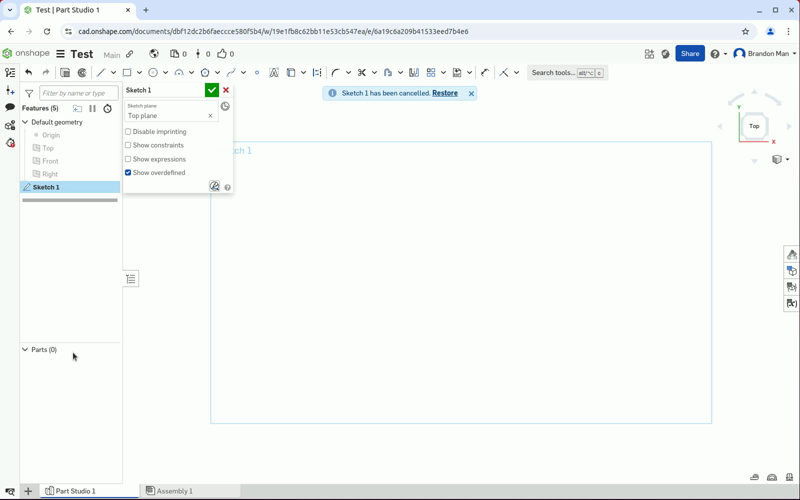
key_down(shift)
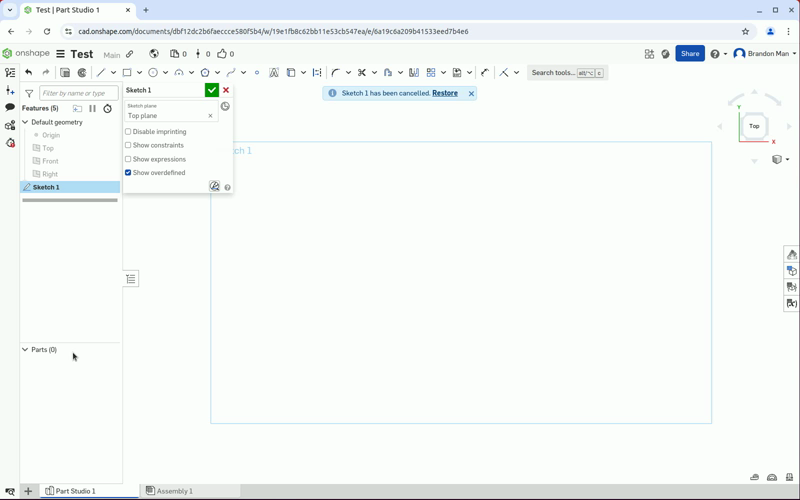
mouse_move(348, 341)
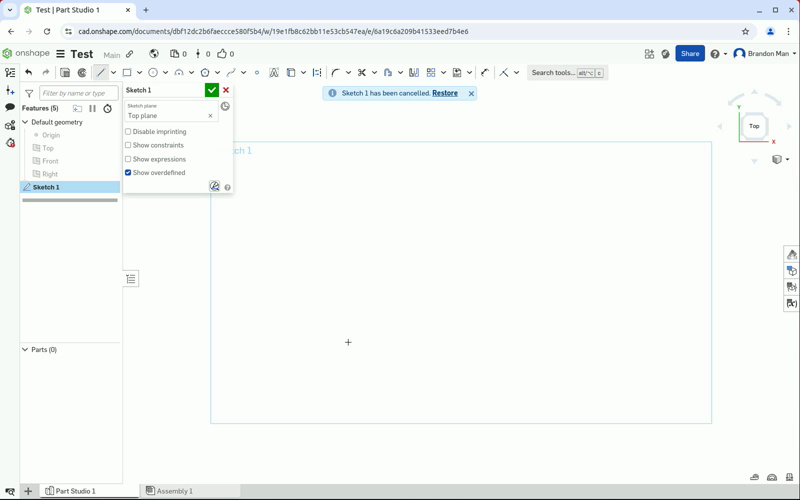
click(348, 341)
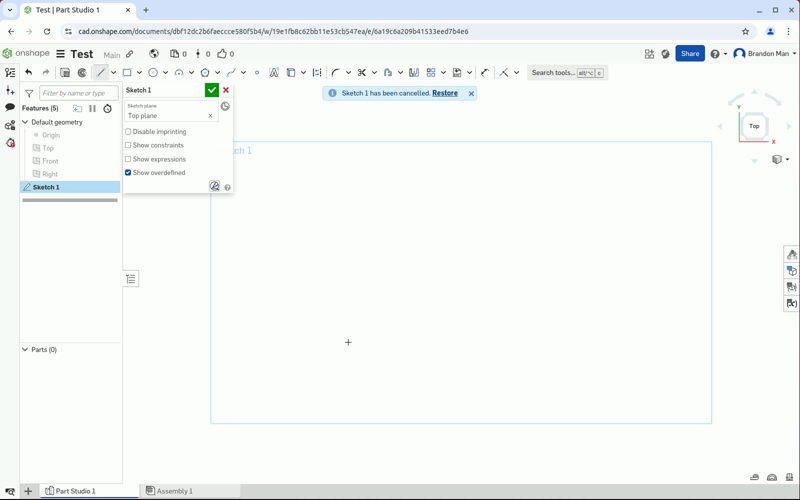
key_up(shift)
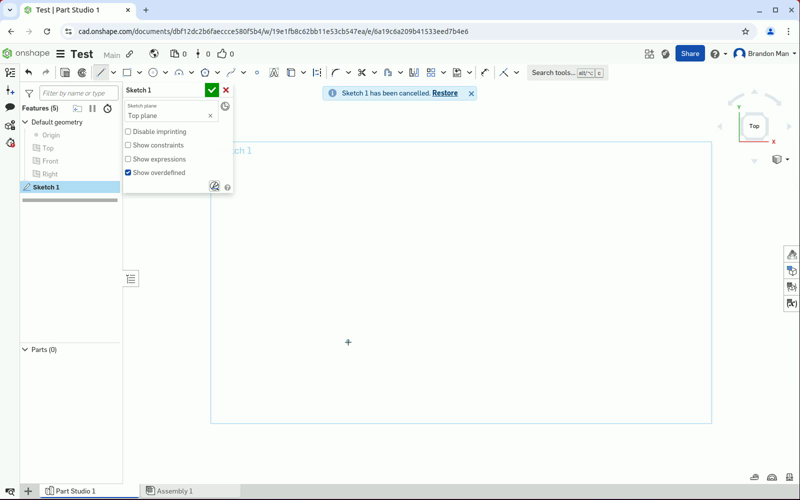
key_down(shift)
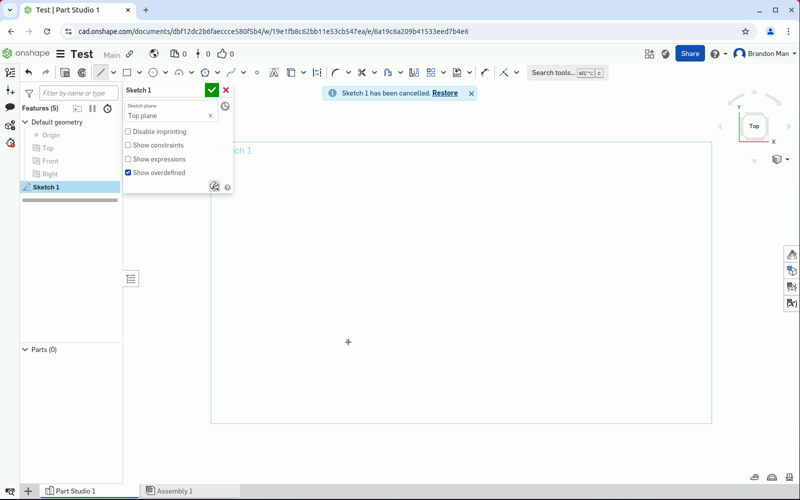
mouse_move(572, 341)
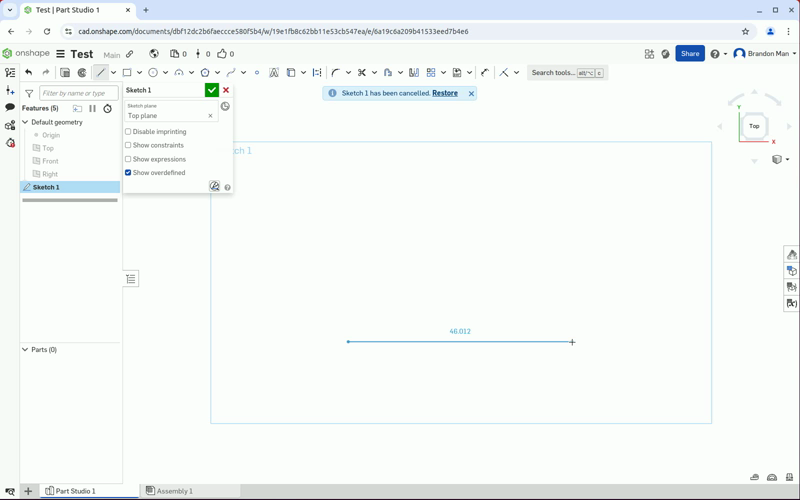
click(572, 341)
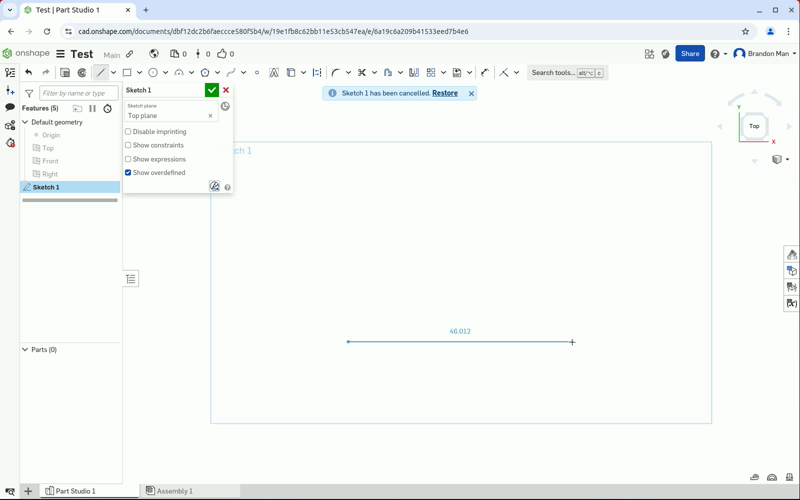
key_up(shift)
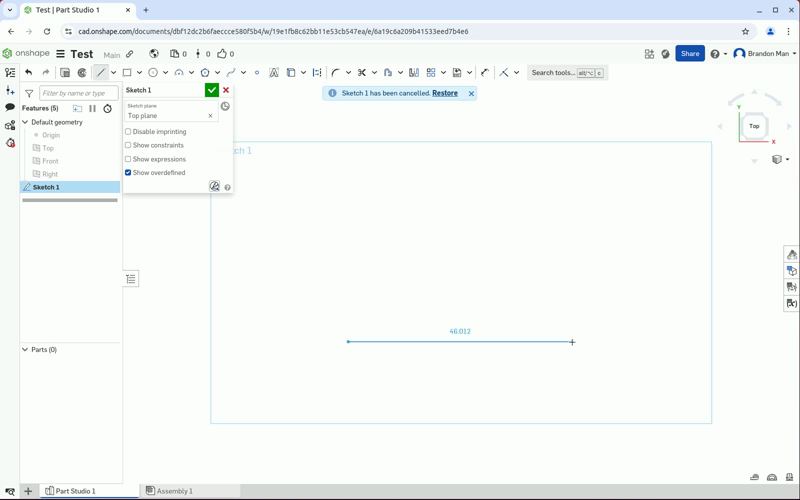
key_down(shift)
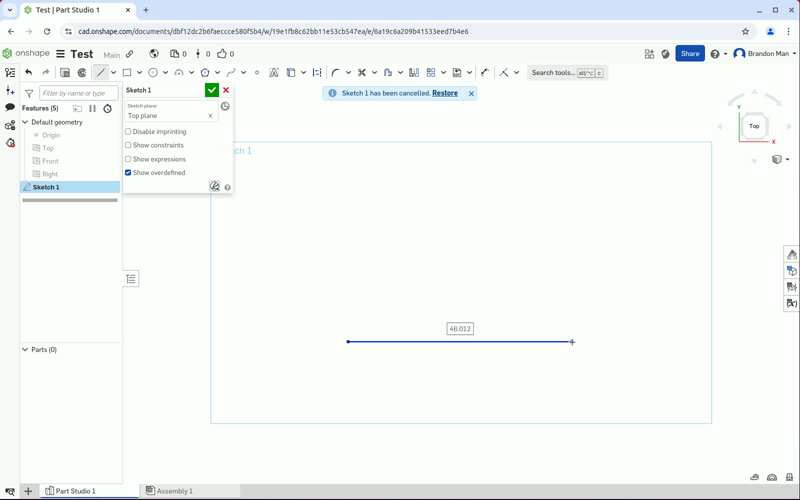
mouse_move(572, 226)
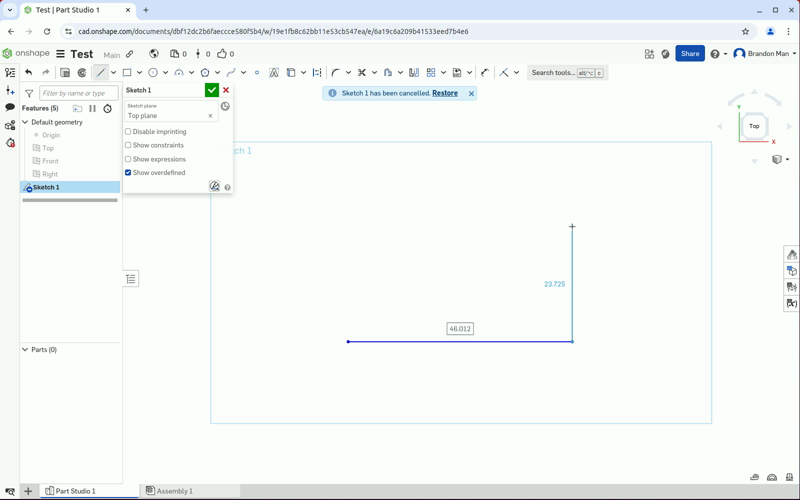
click(572, 226)
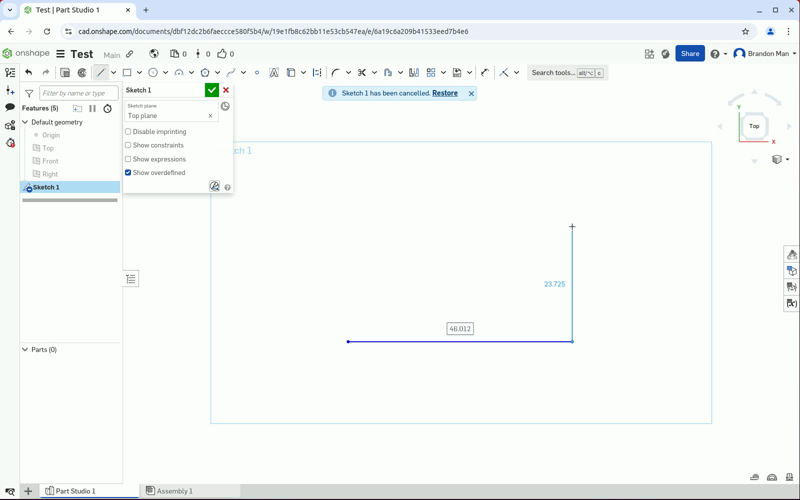
key_up(shift)
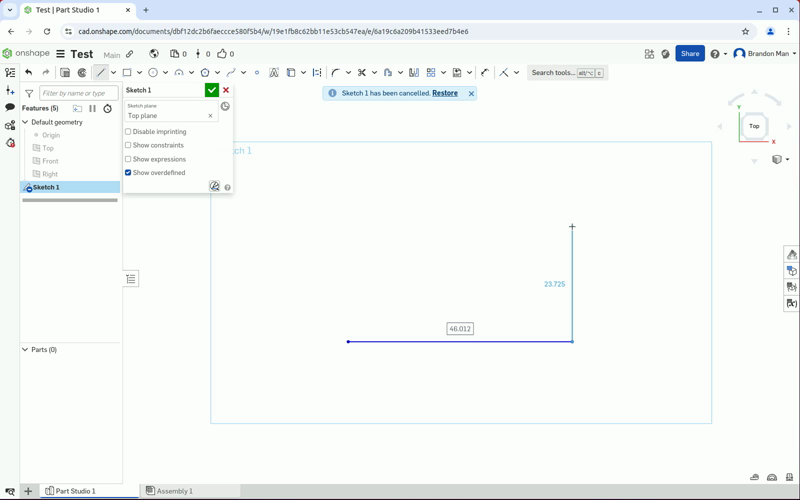
key_down(shift)
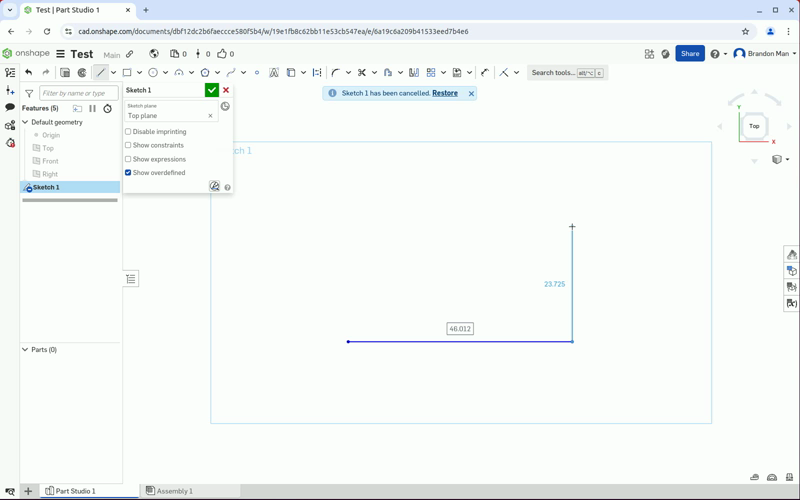
mouse_move(348, 226)
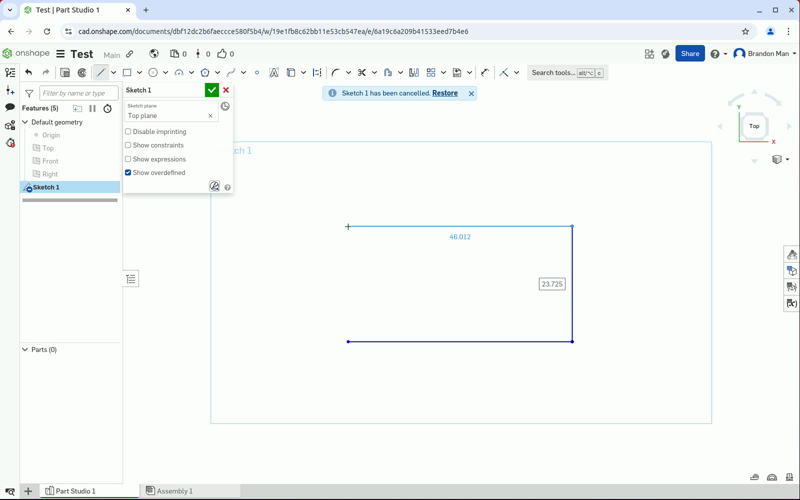
click(348, 226)
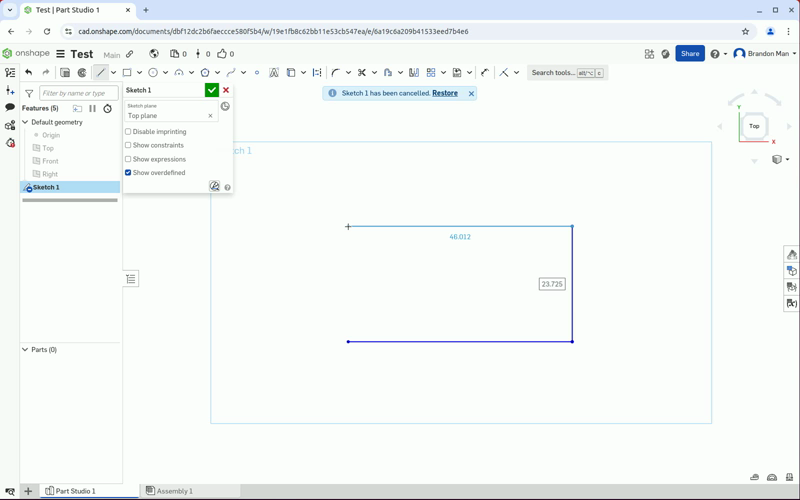
key_up(shift)
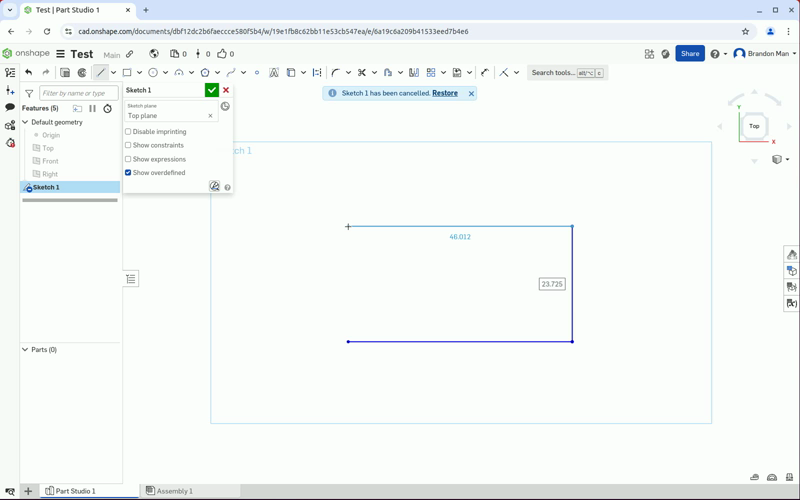
key_down(shift)
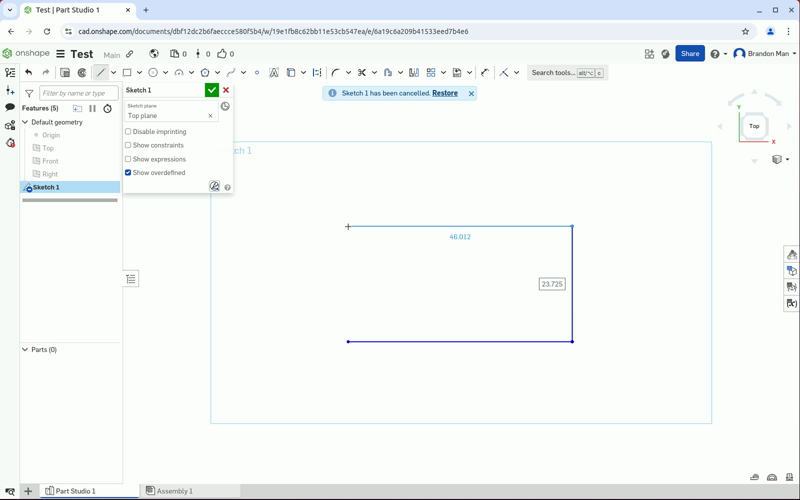
mouse_move(348, 341)
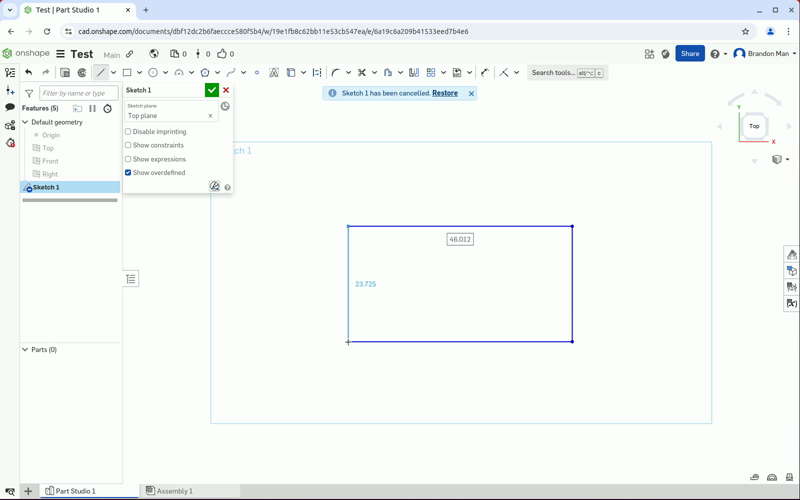
key_up(shift)
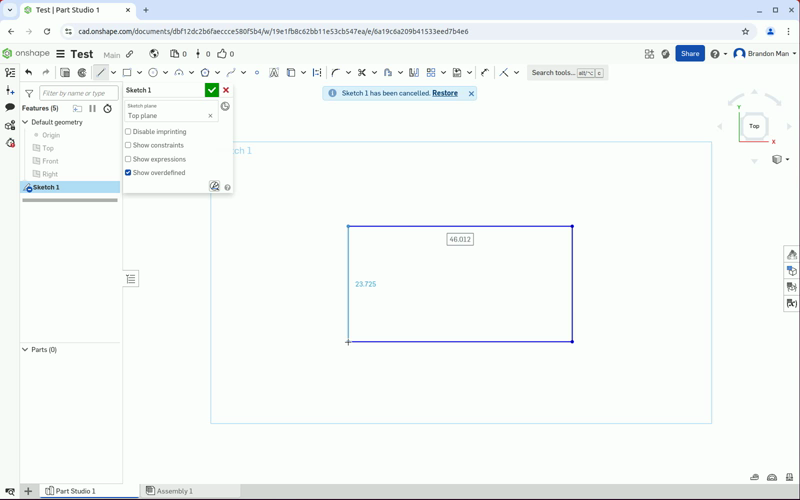
click(348, 341)
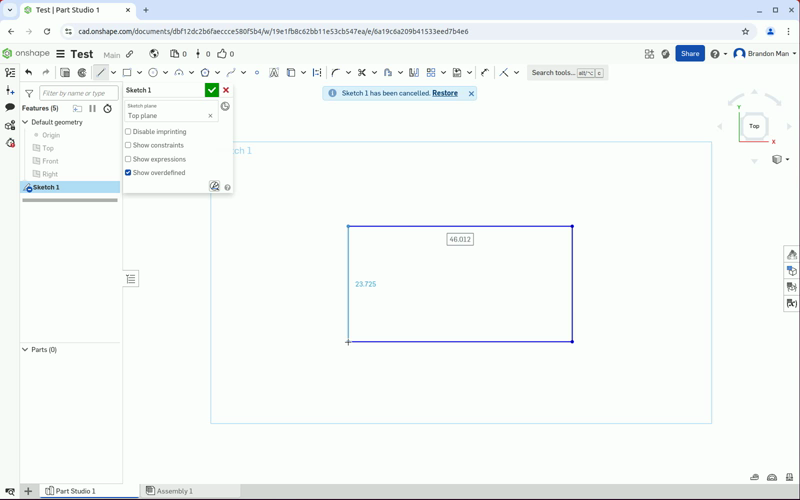
key(esc)
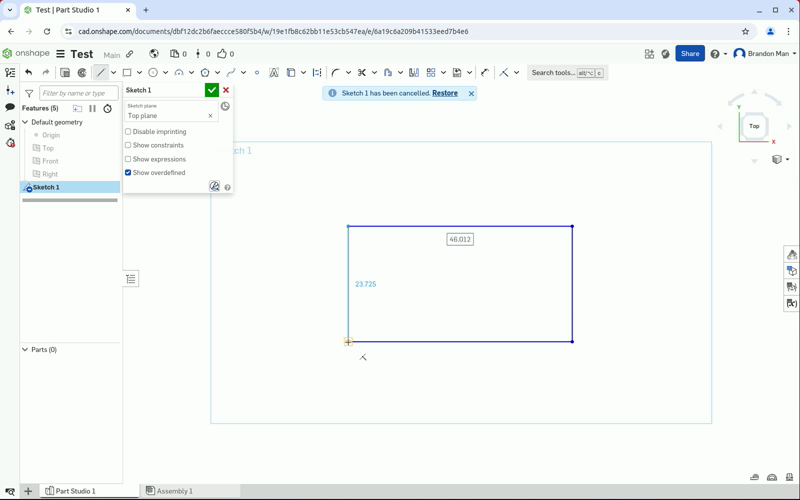
key(c)
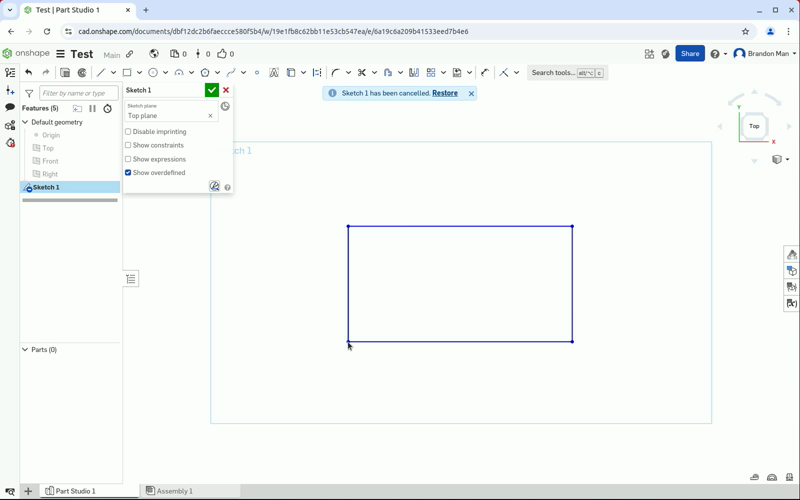
key_down(shift)
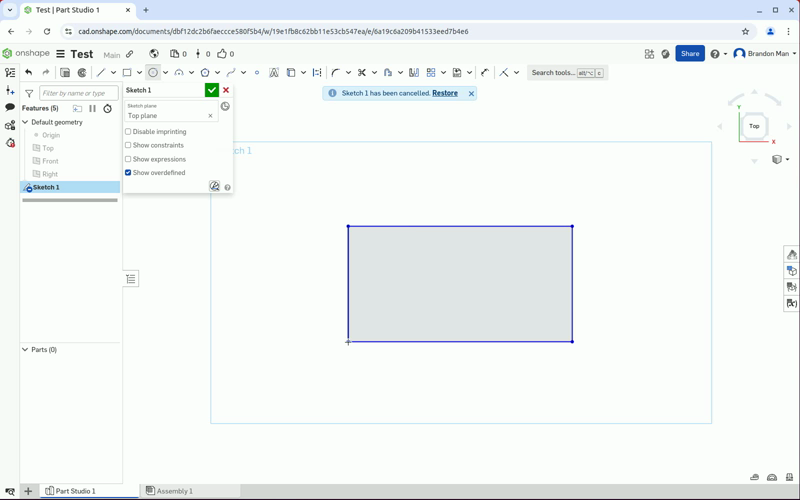
mouse_move(378, 318)
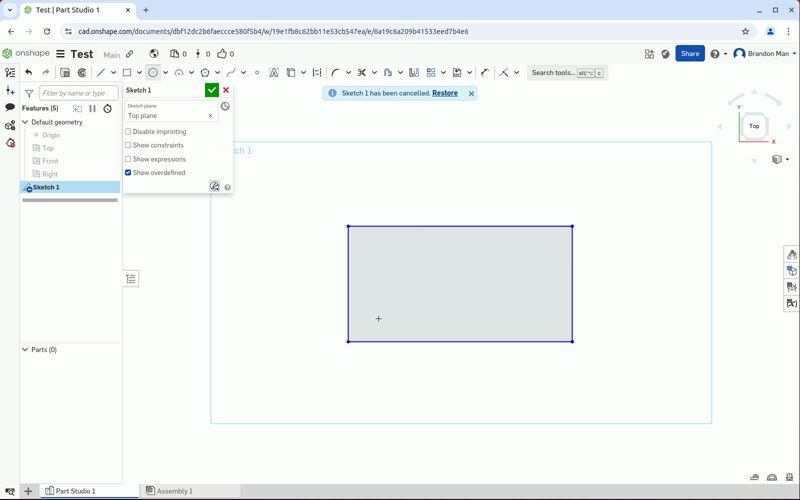
click(378, 318)
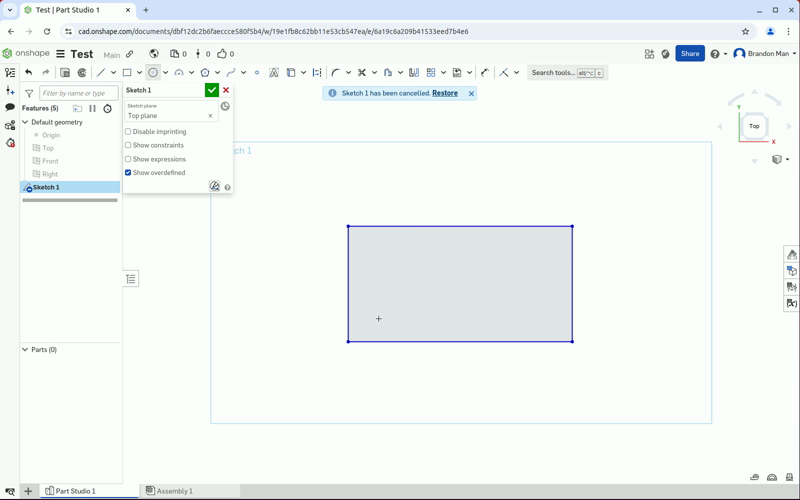
key_up(shift)
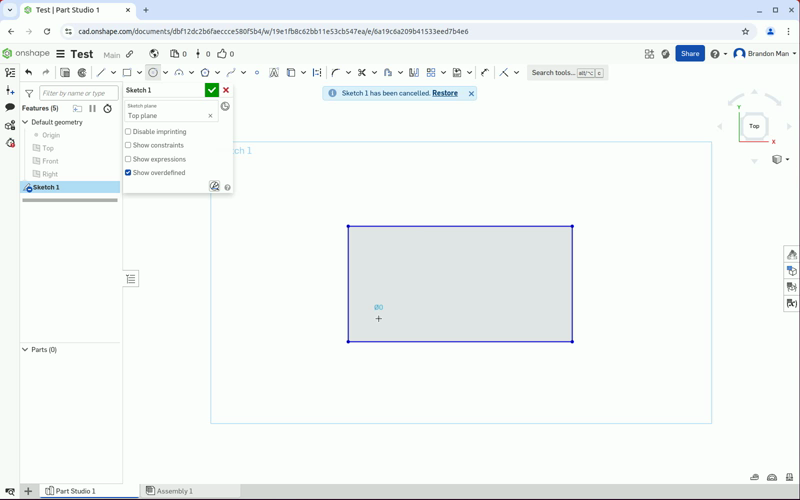
mouse_move(397, 318)
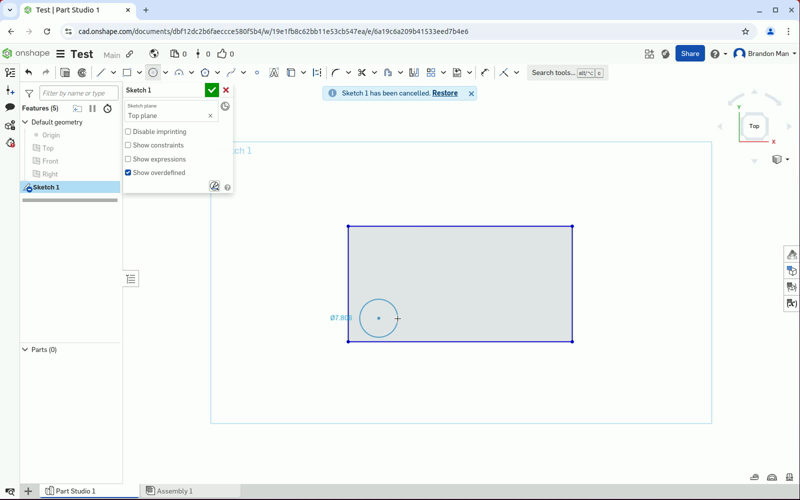
click(397, 318)
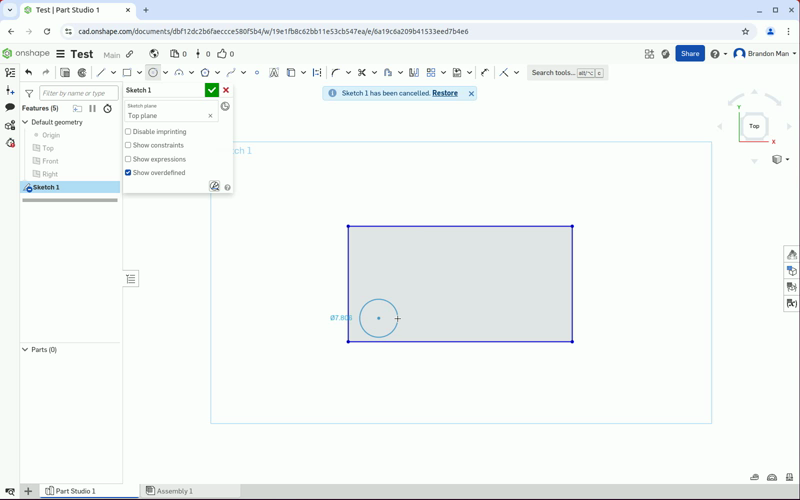
key(esc)
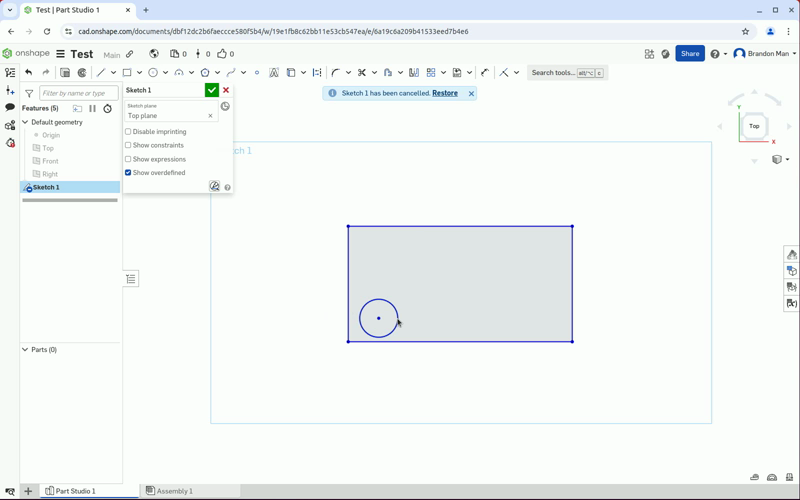
key(c)
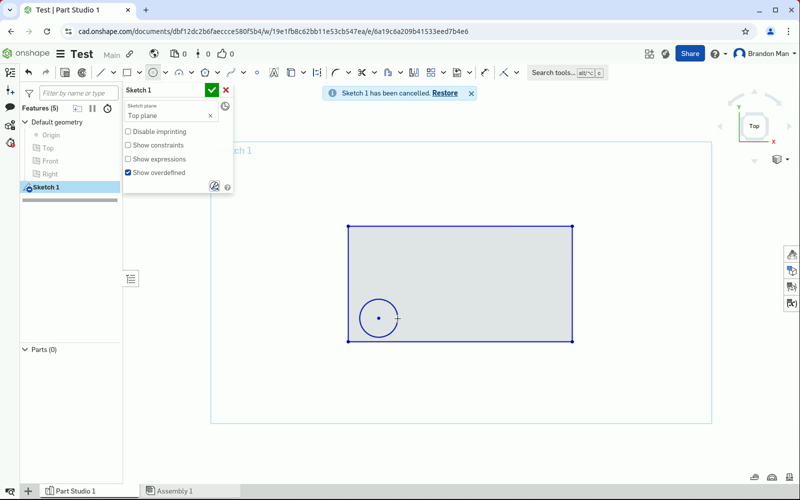
key_down(shift)
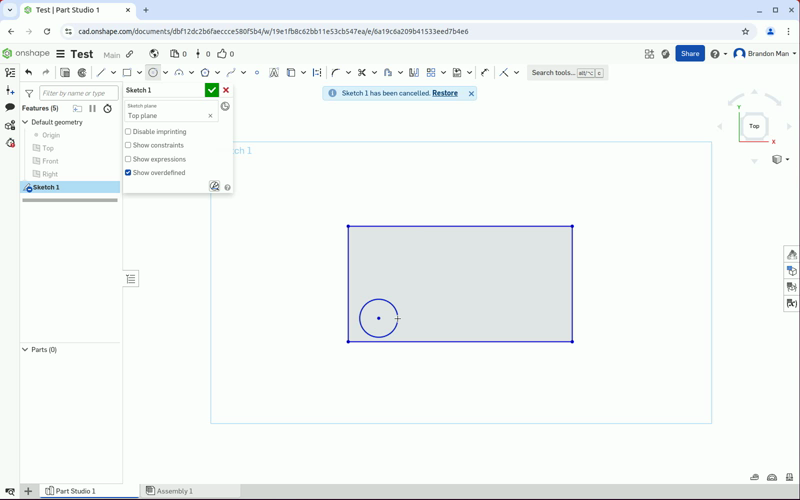
mouse_move(381, 252)
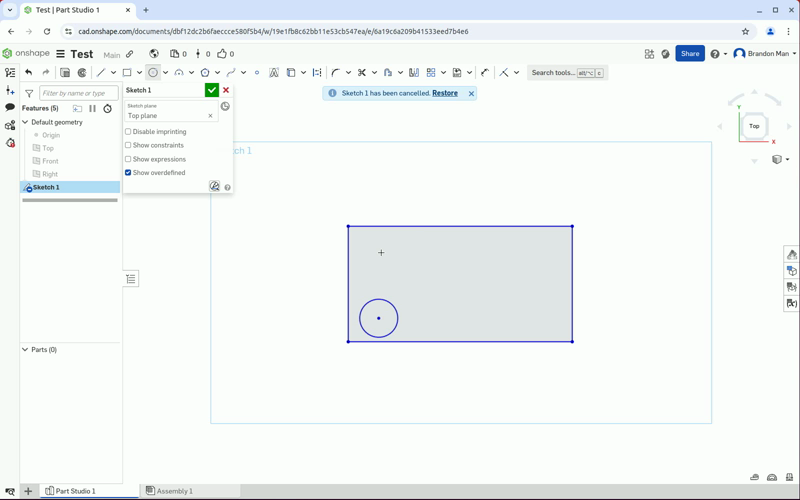
click(381, 252)
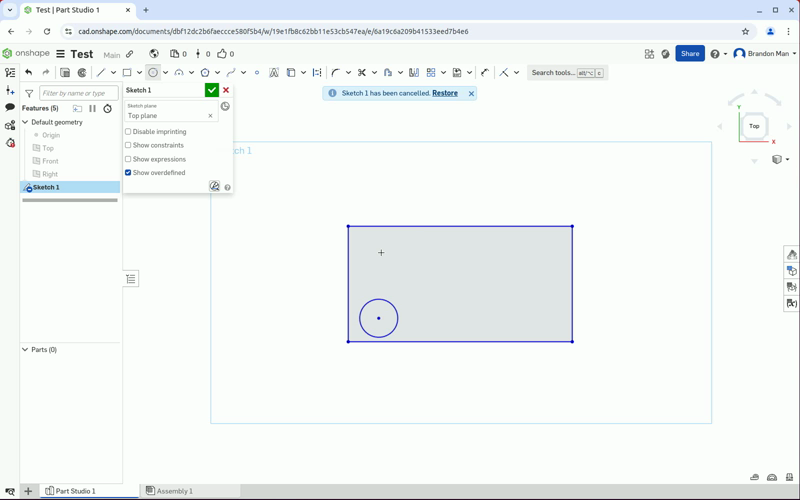
key_up(shift)
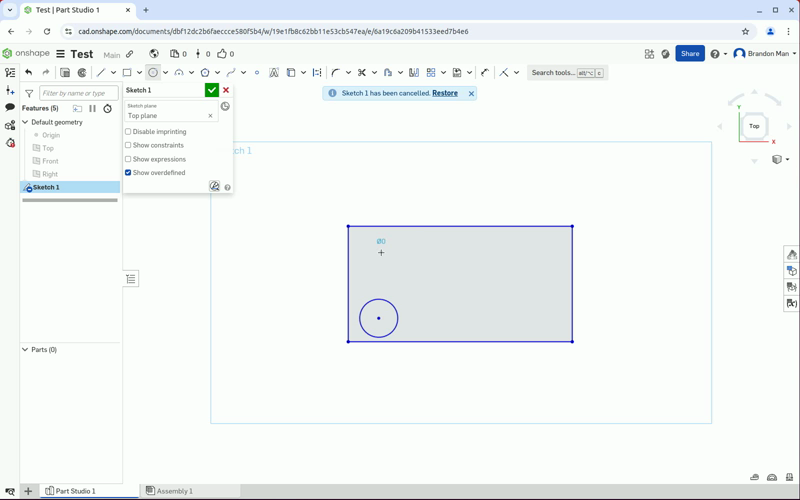
mouse_move(400, 252)
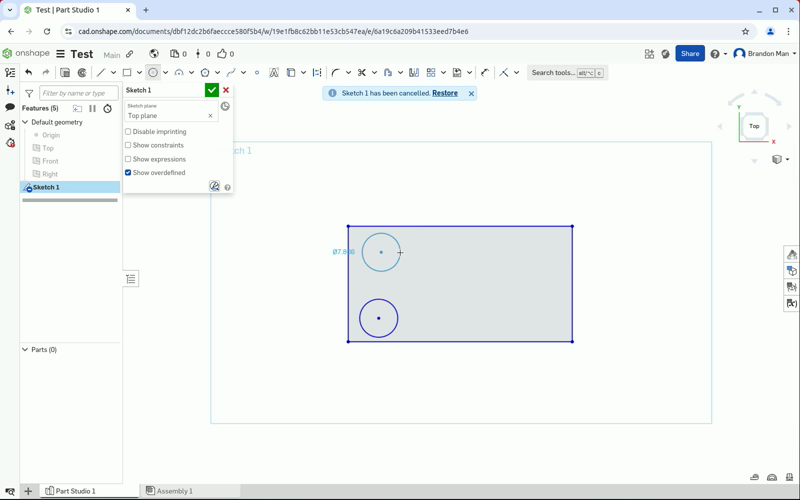
click(400, 252)
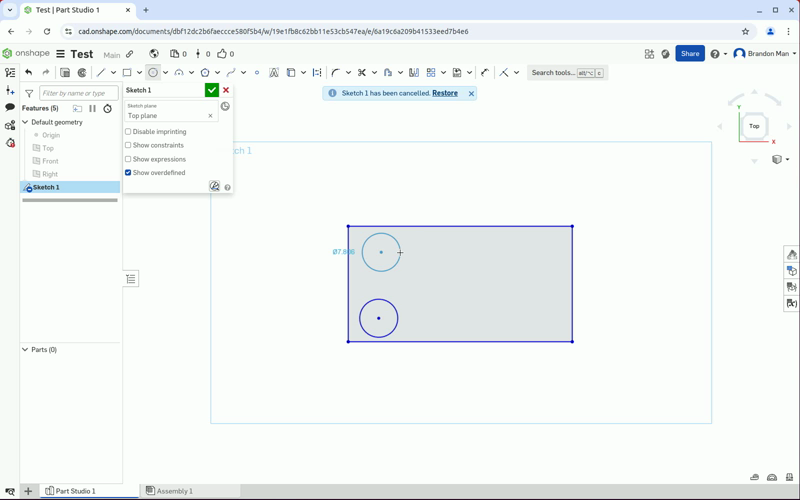
key(esc)
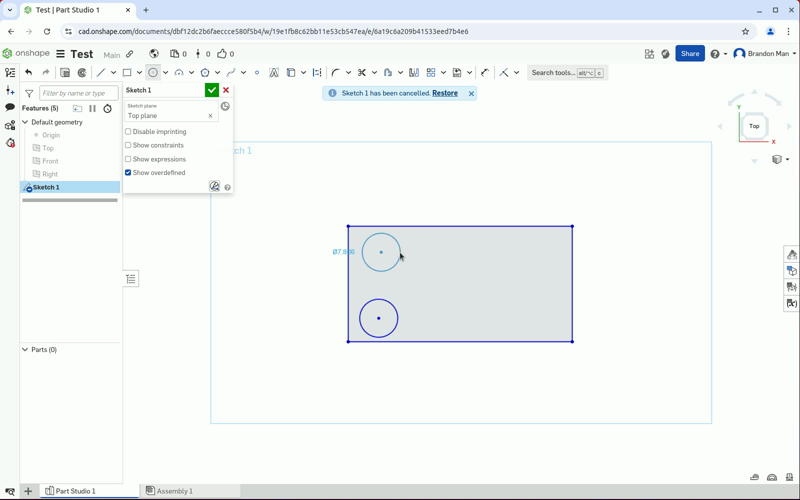
key(c)
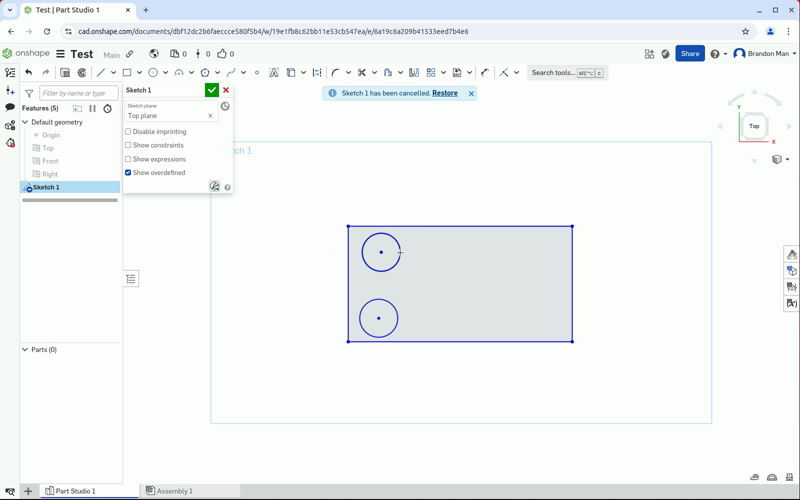
key_down(shift)
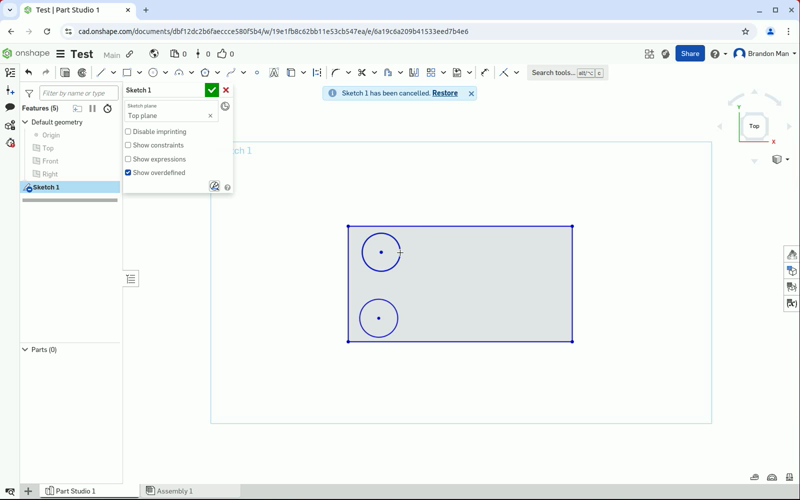
mouse_move(539, 315)
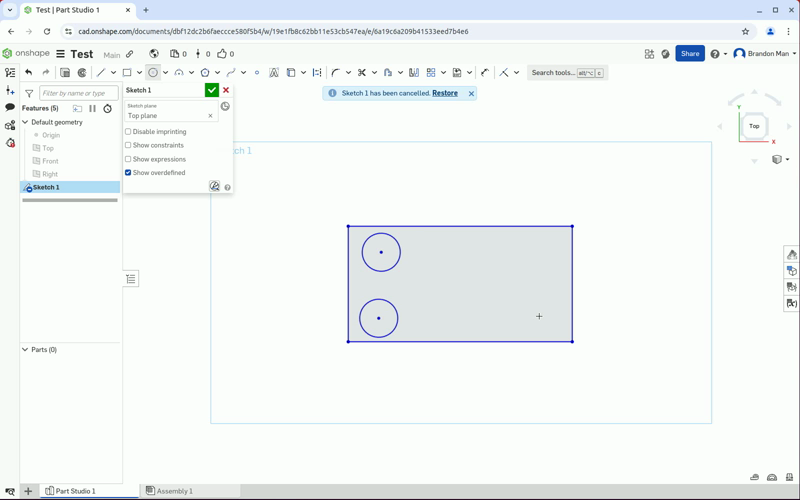
click(539, 315)
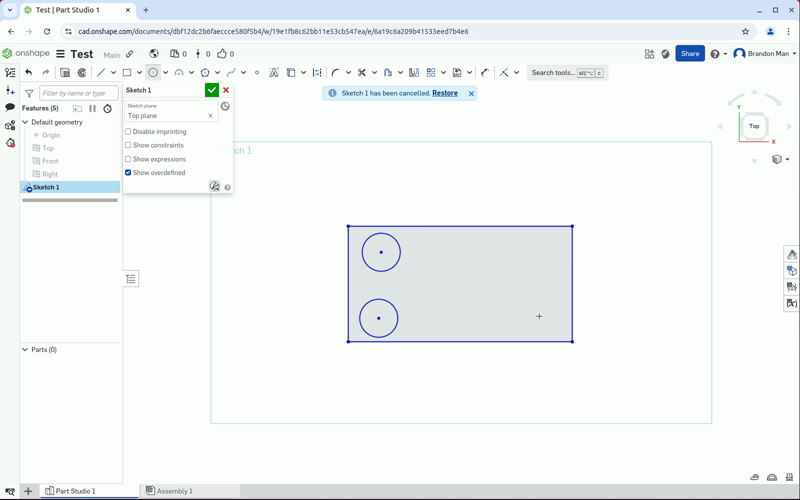
key_up(shift)
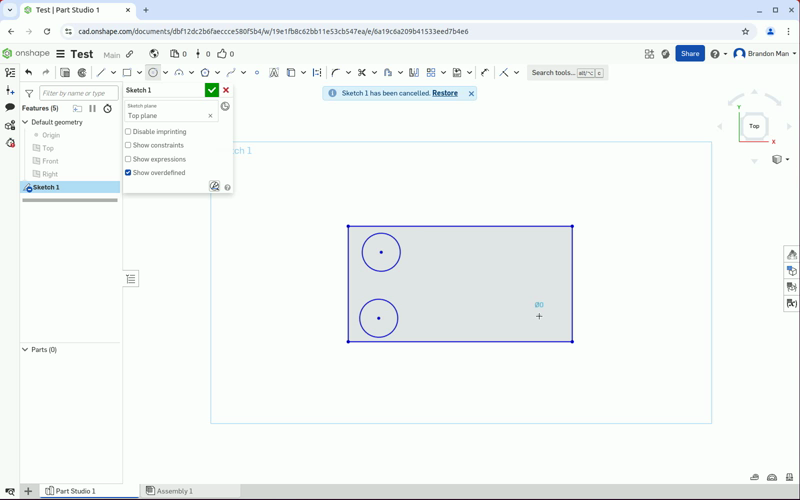
mouse_move(558, 315)
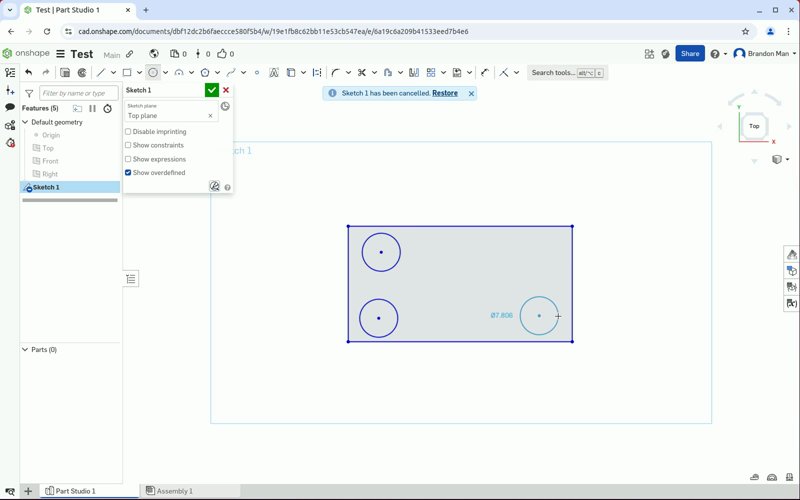
click(558, 315)
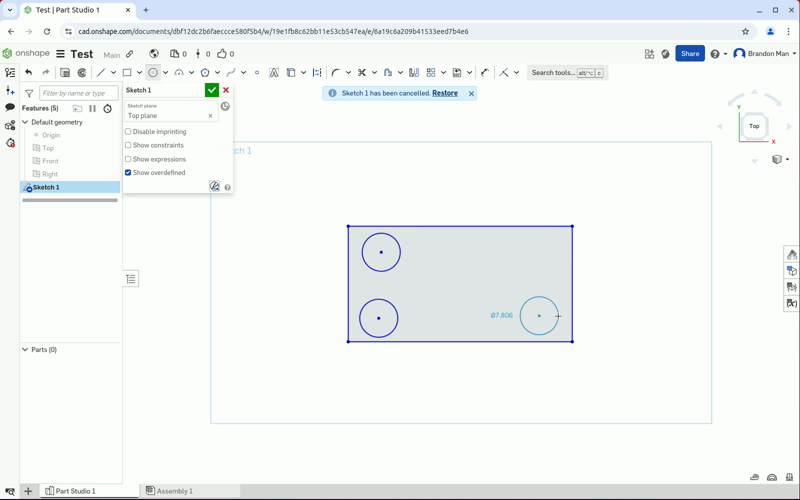
key(esc)
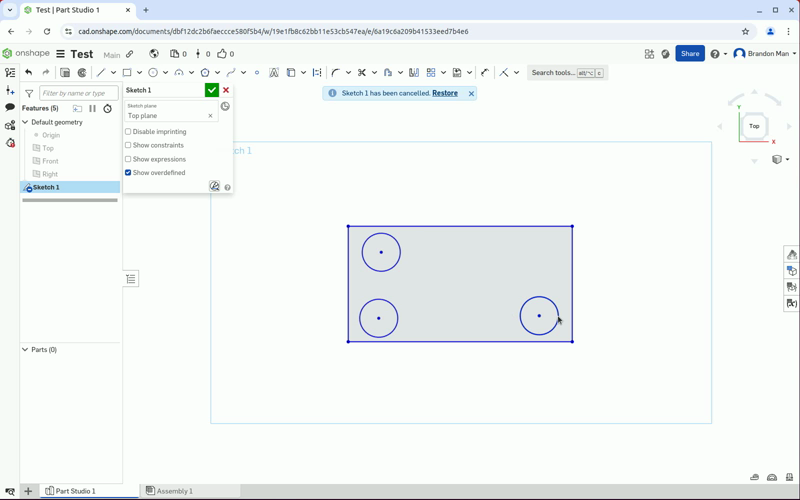
key(c)
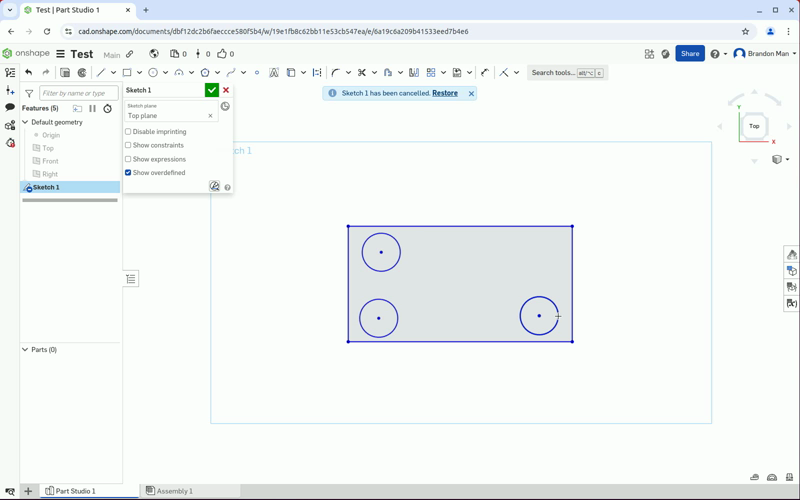
key_down(shift)
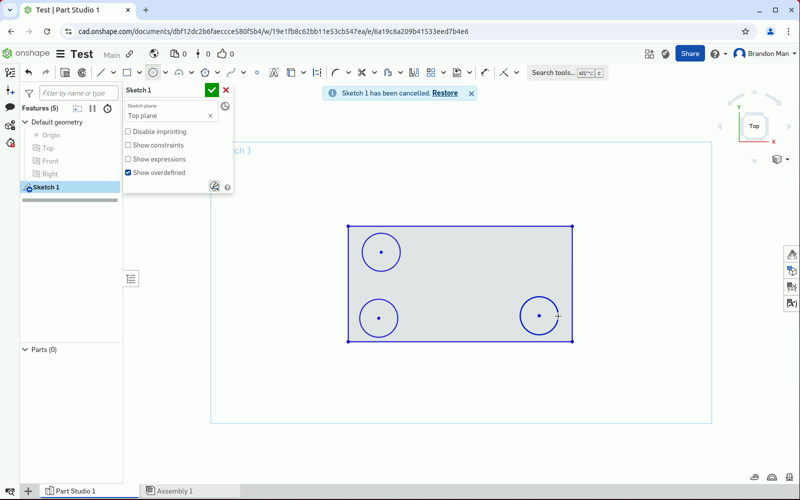
mouse_move(539, 252)
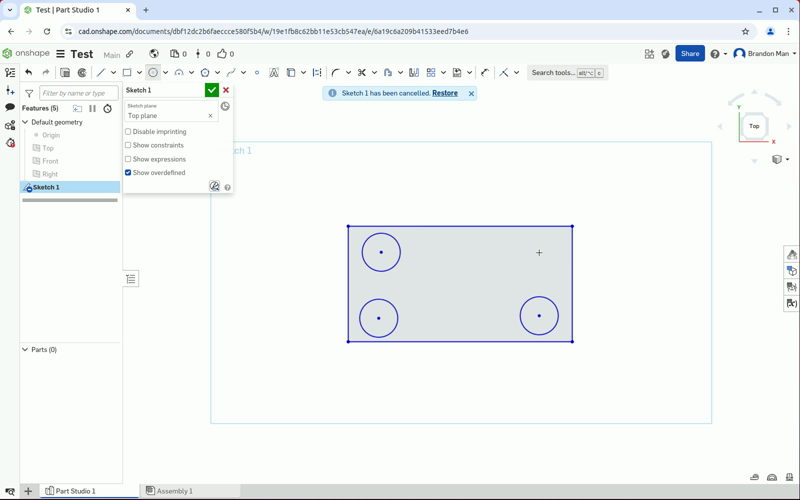
click(539, 252)
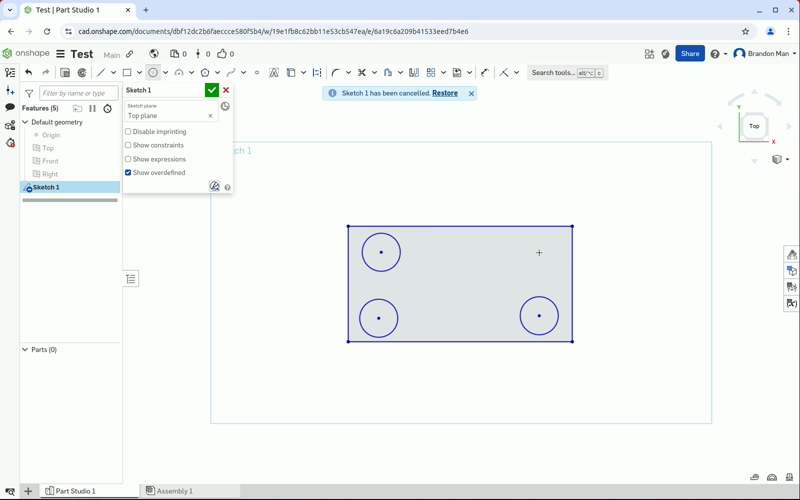
key_up(shift)
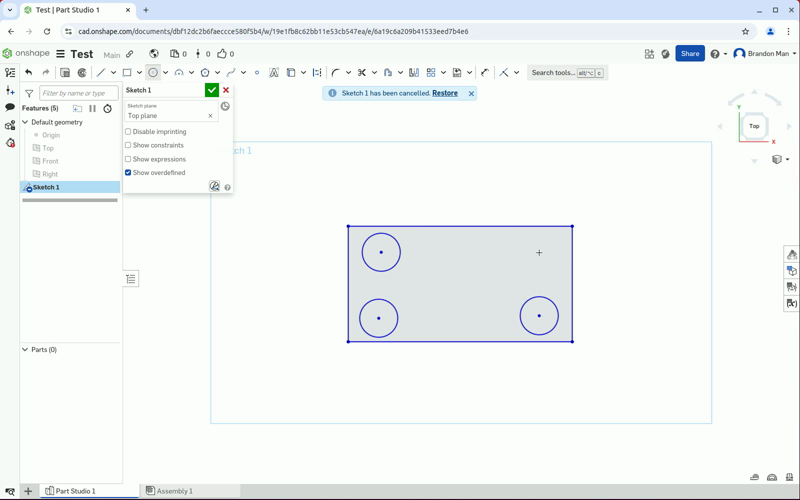
mouse_move(558, 252)
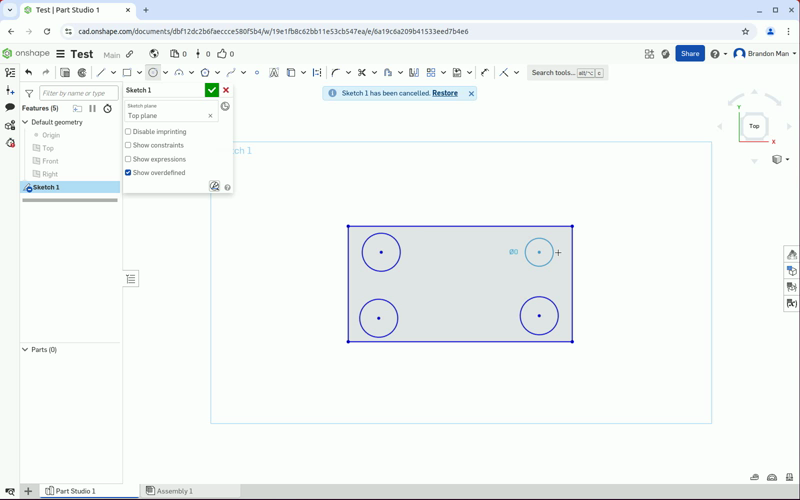
click(558, 252)
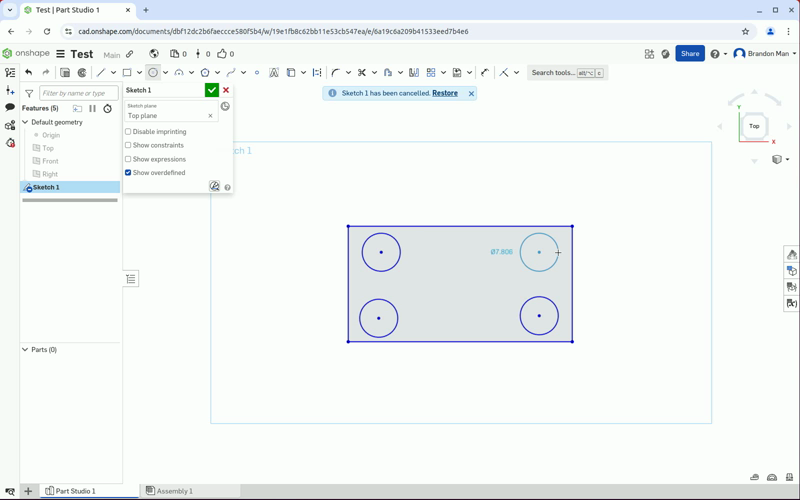
key(esc)
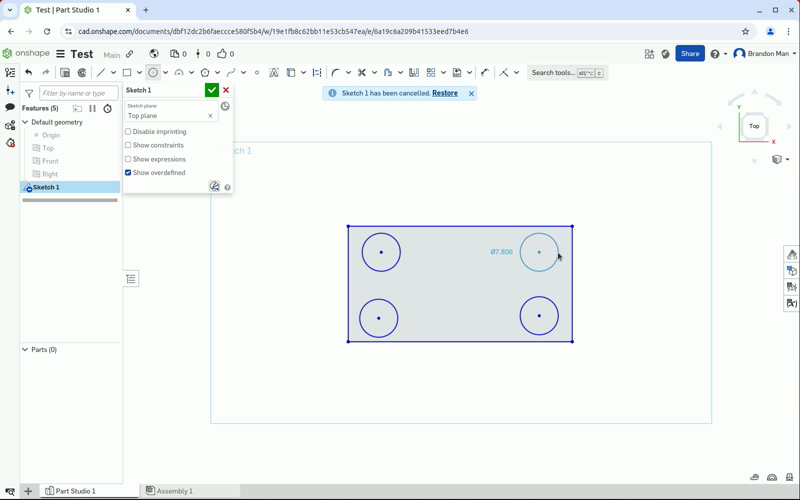
mouse_move(414, 276)
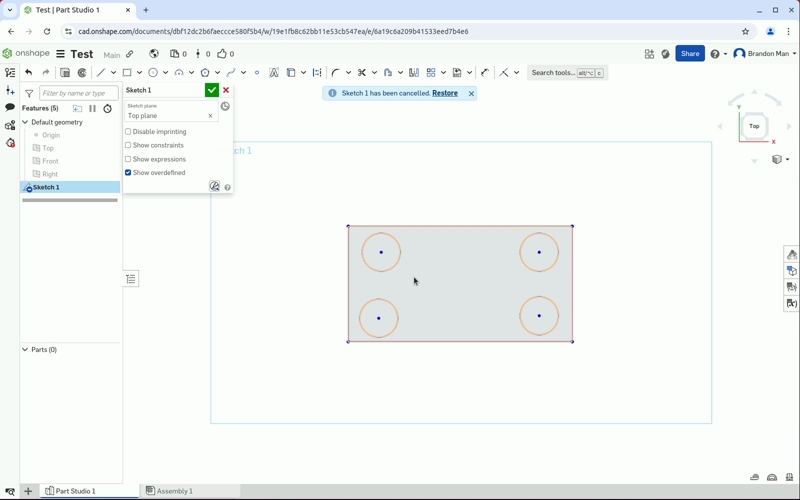
click(414, 276)
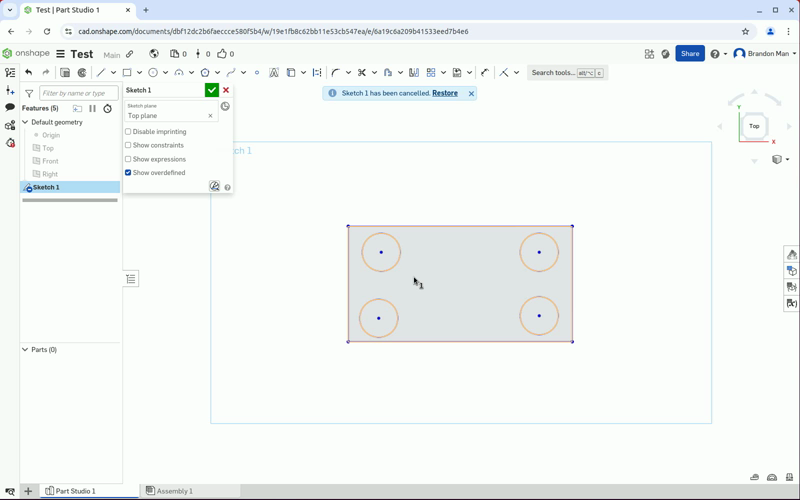
mouse_move(73, 352)
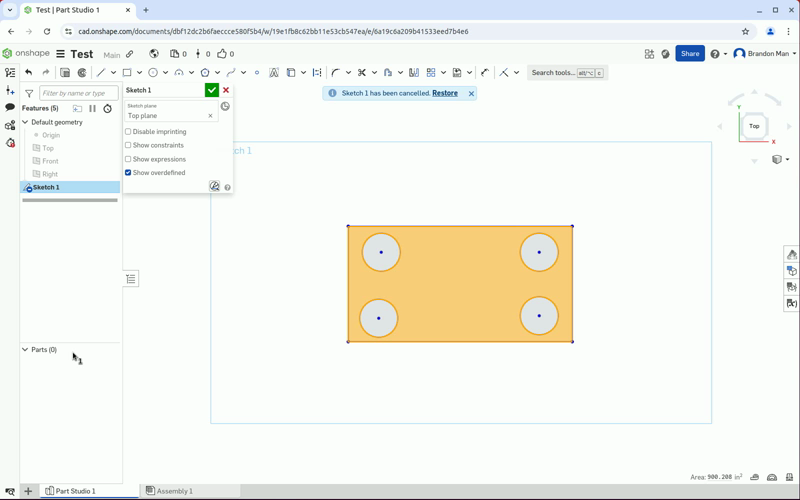
key(shift+y)
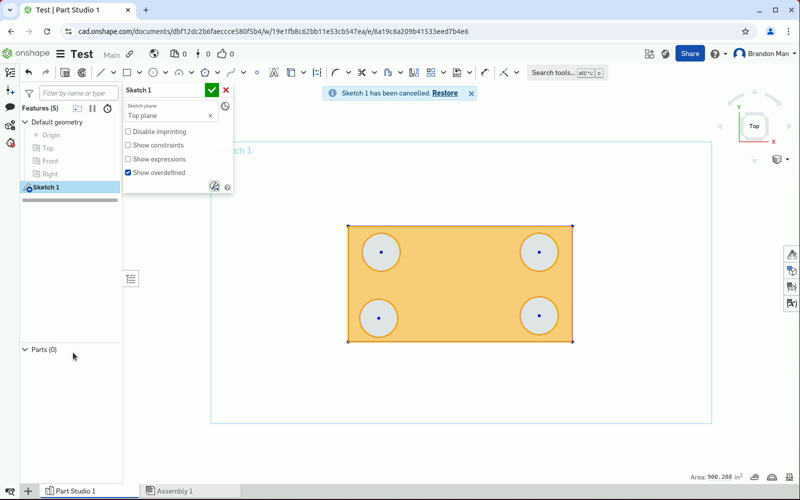
key(shift+e)
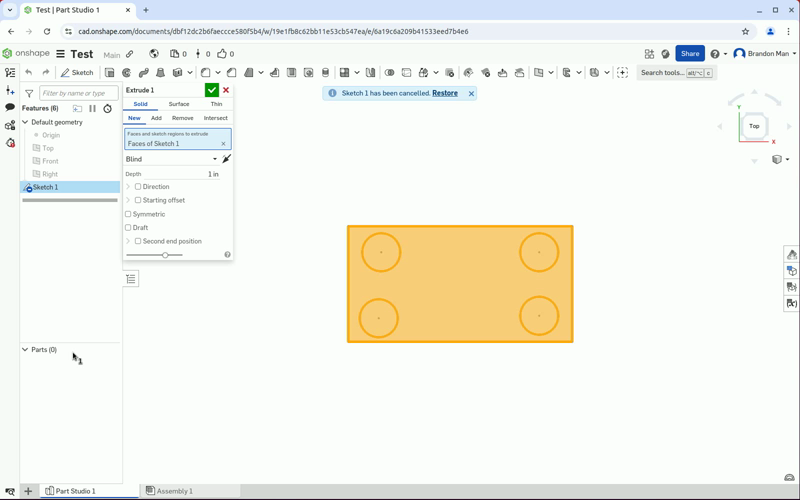
mouse_move(143, 106)
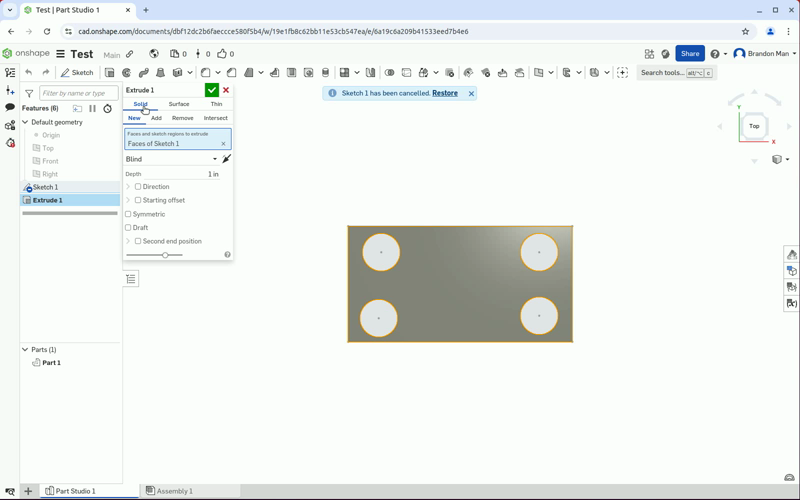
click(143, 106)
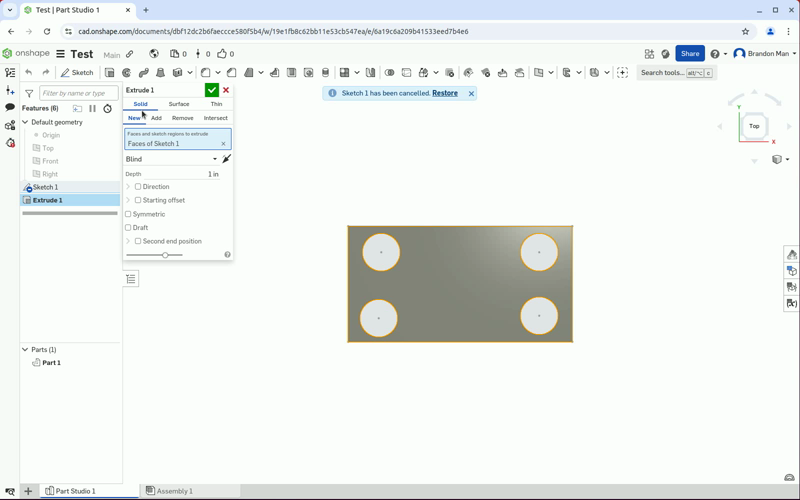
mouse_move(137, 120)
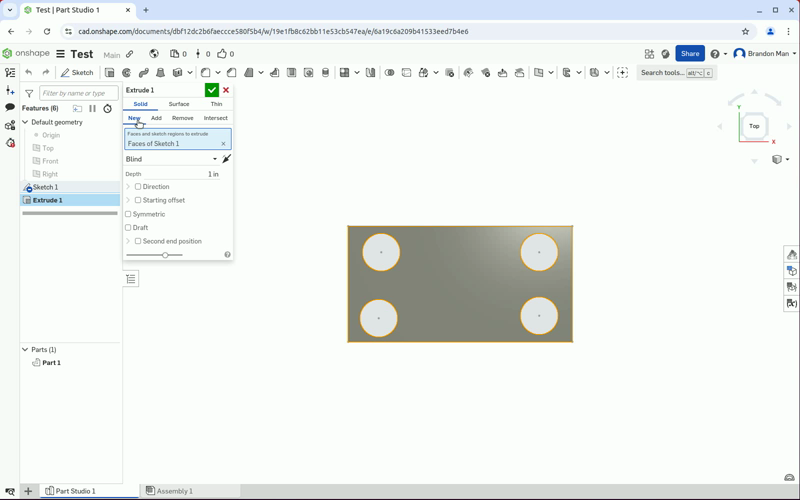
click(137, 120)
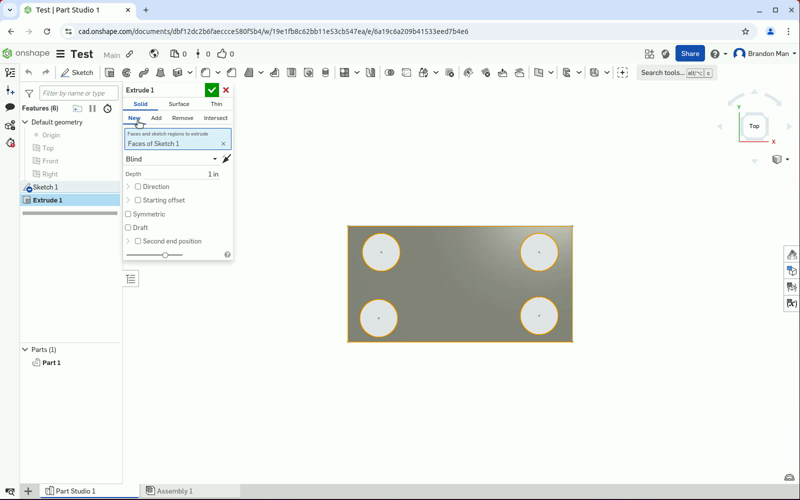
key(tab, 4)
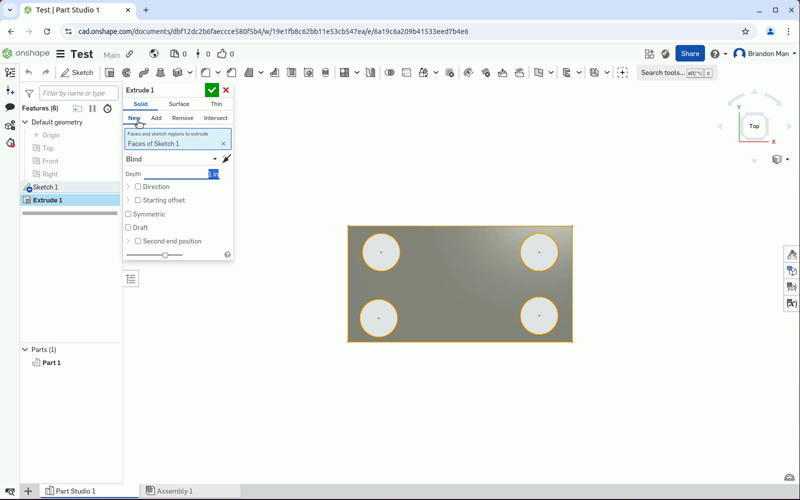
text(4.814)
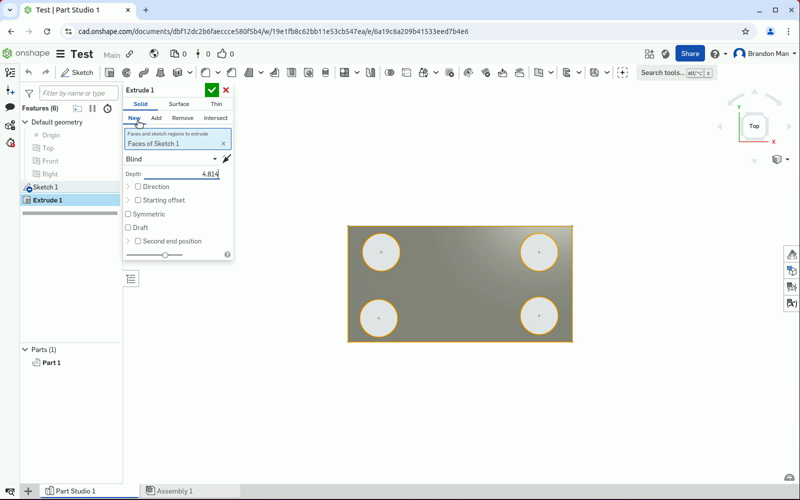
key(enter)
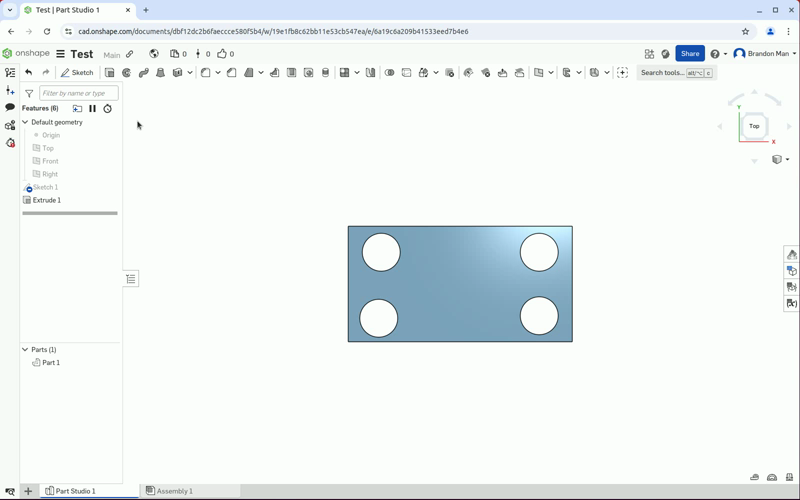
key(shift+h)
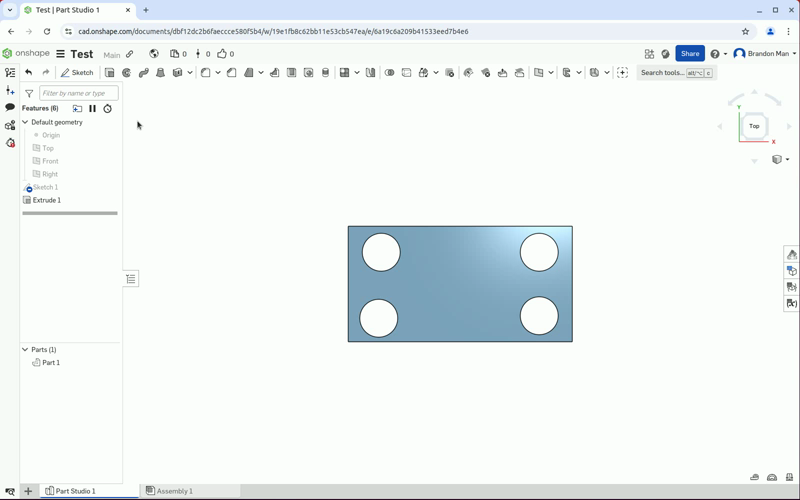
key(shift+h)
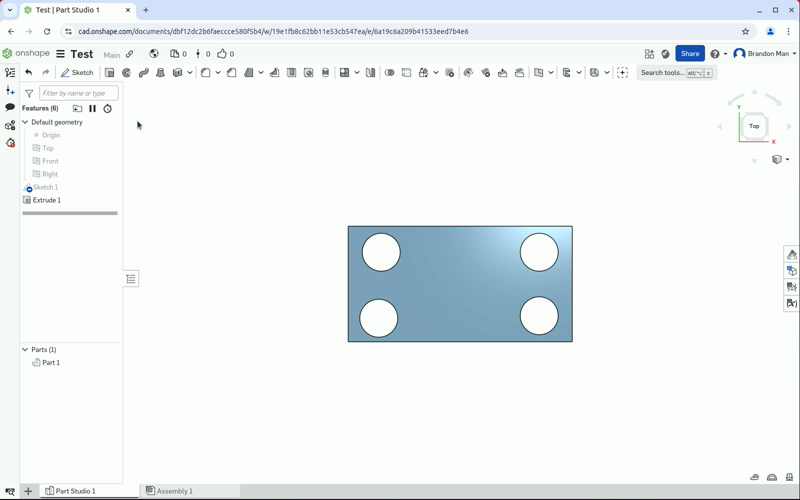
mouse_move(73, 189)
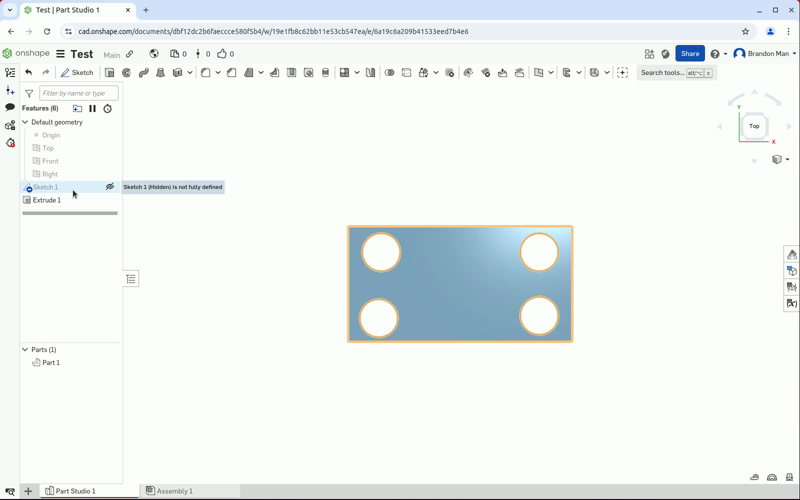
click(73, 189)
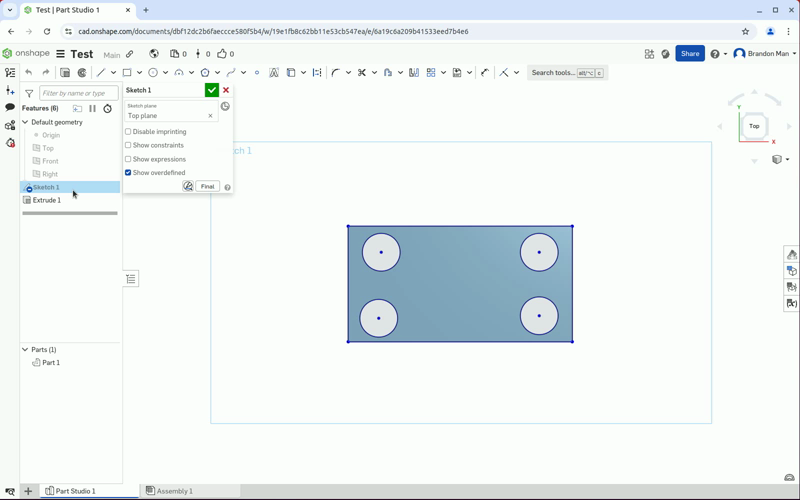
mouse_move(229, 92)
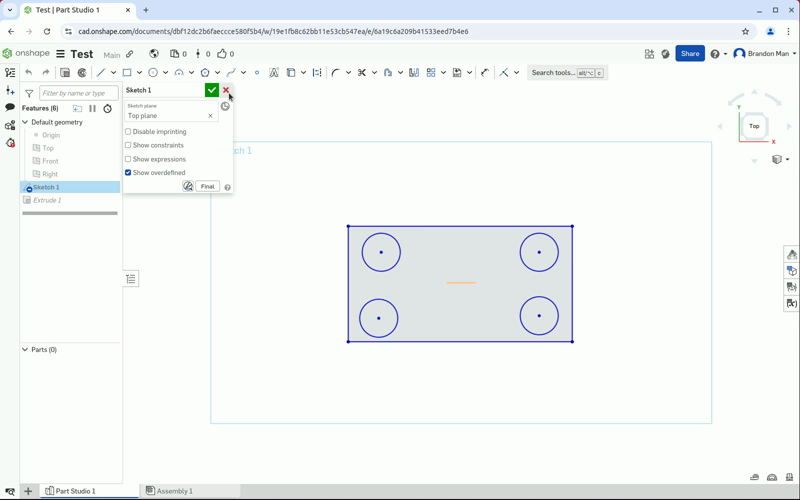
click(229, 92)
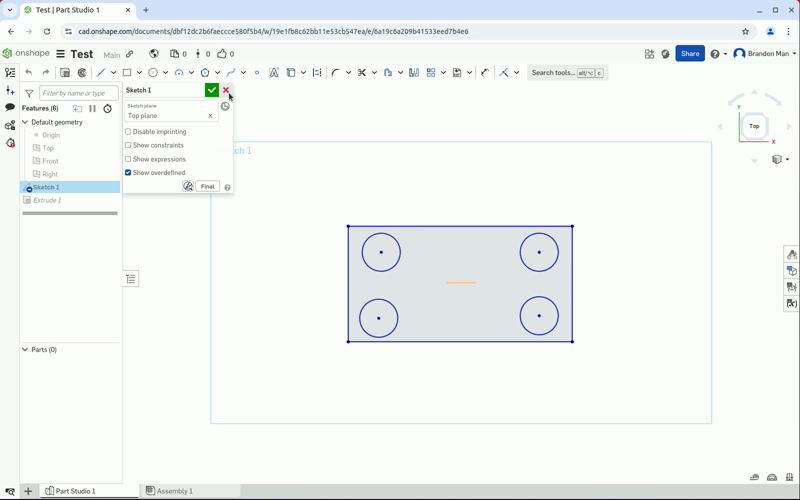
key(shift+s)
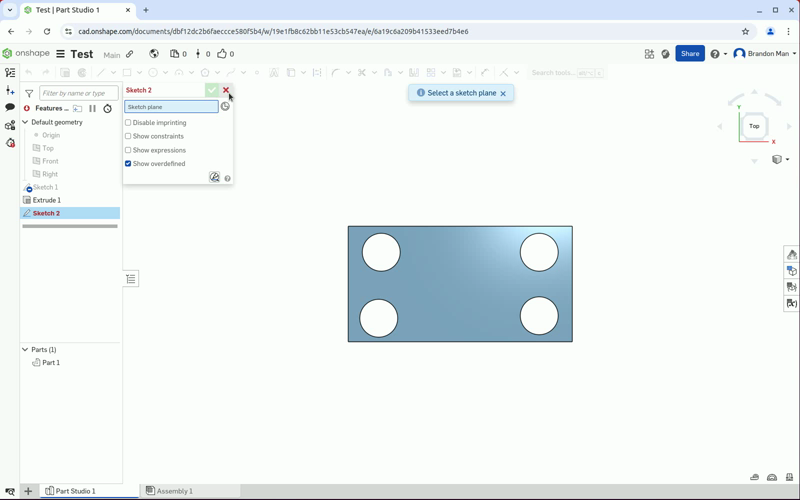
mouse_move(73, 150)
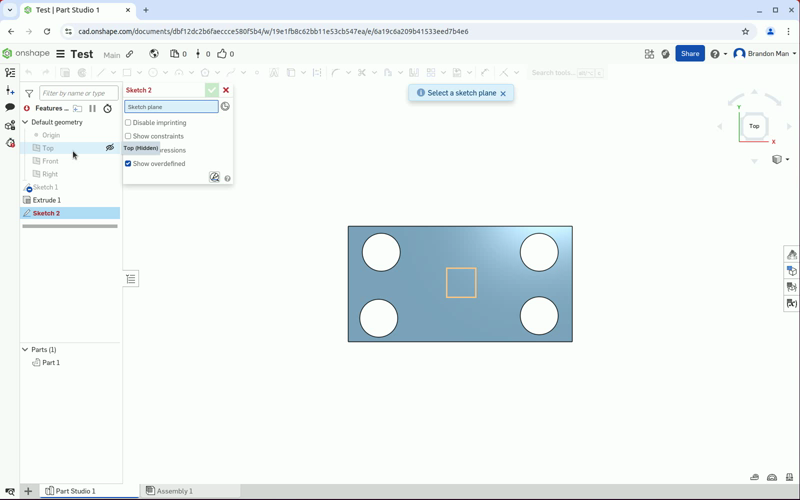
click(73, 150)
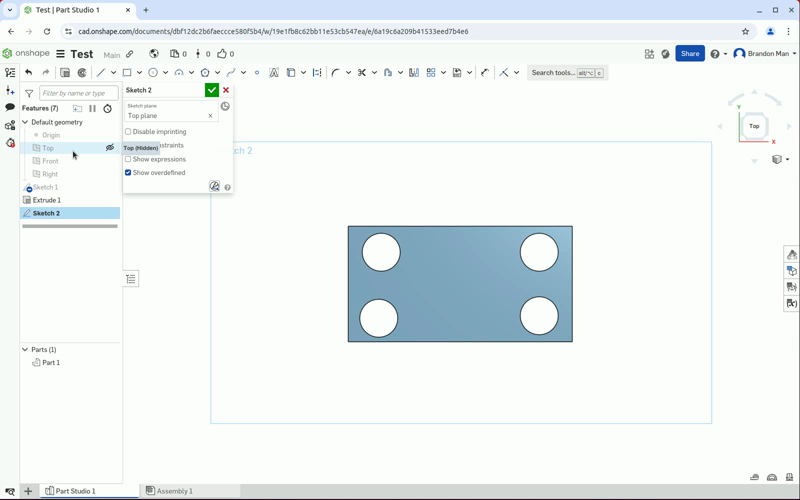
mouse_move(73, 352)
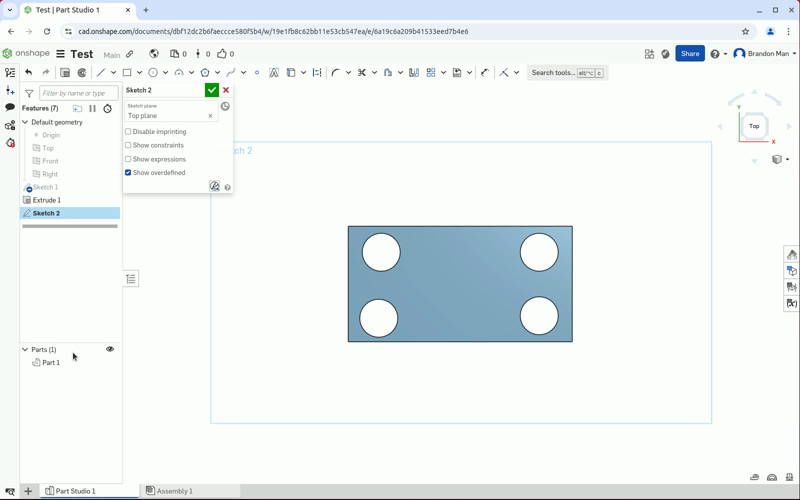
key(y)
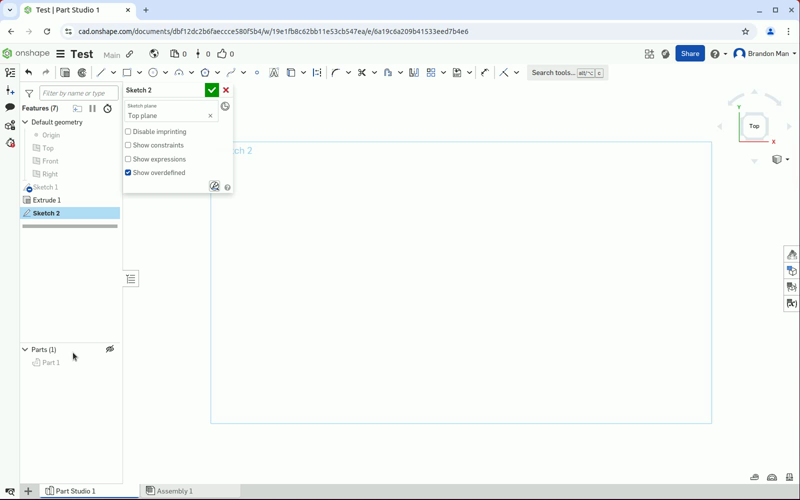
key(c)
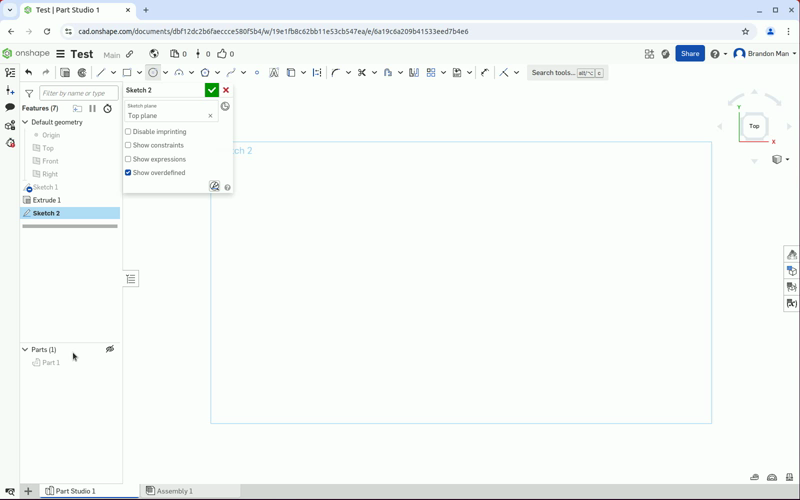
key_down(shift)
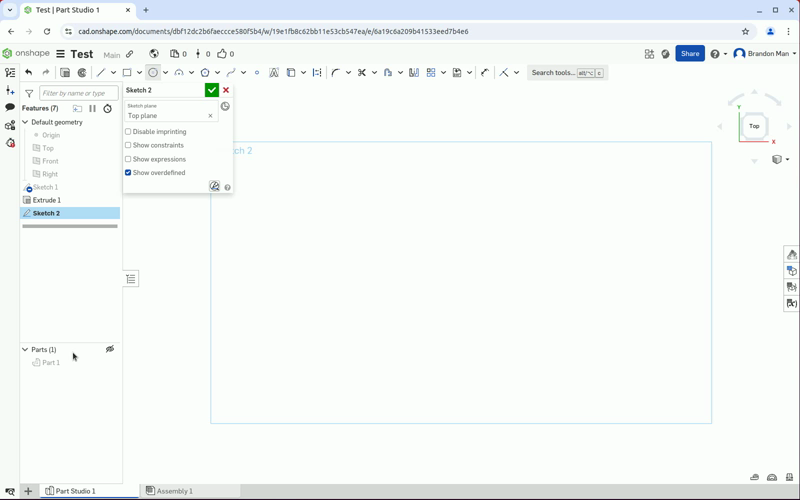
mouse_move(379, 318)
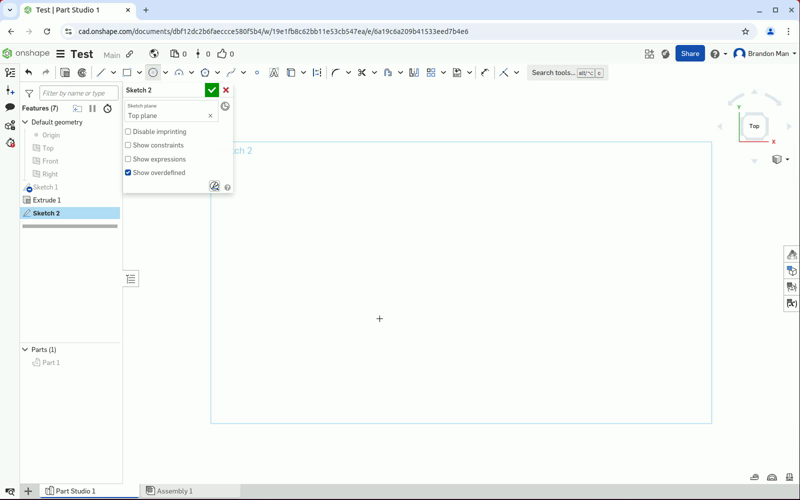
click(379, 318)
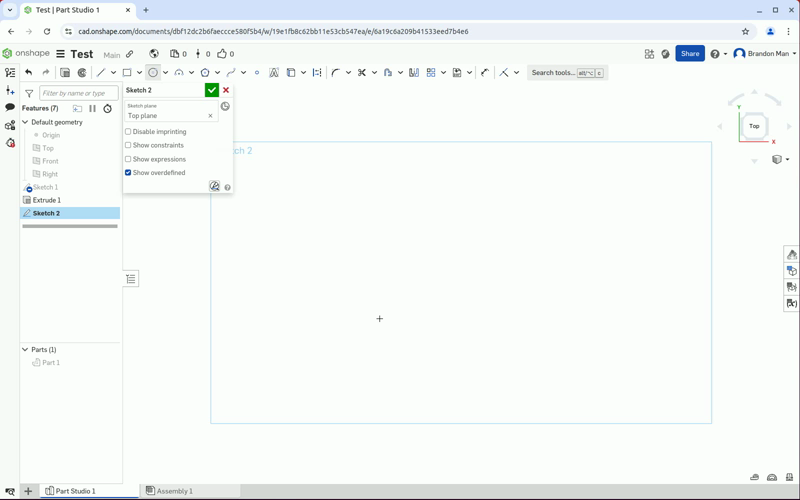
key_up(shift)
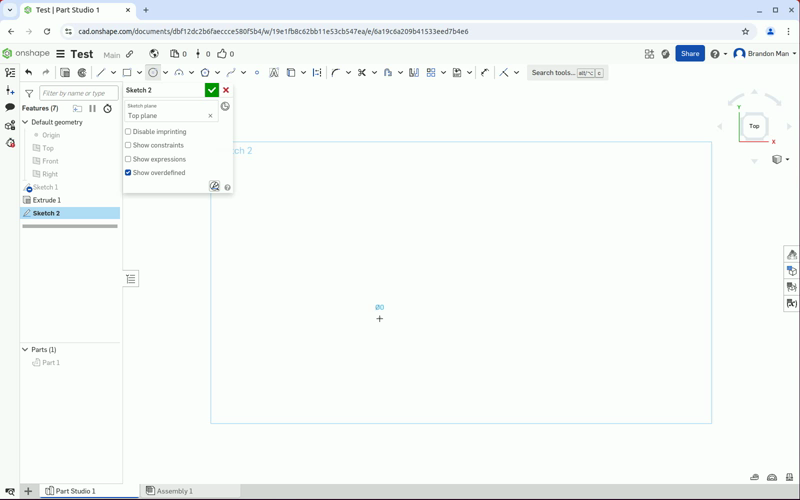
mouse_move(398, 318)
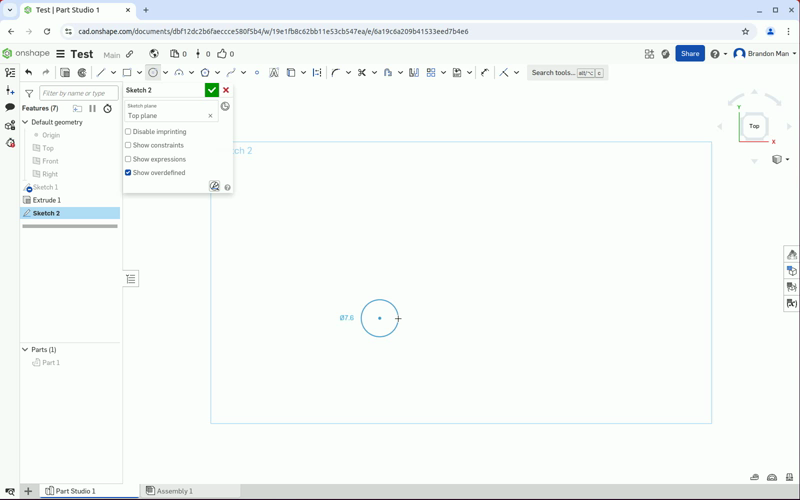
click(398, 318)
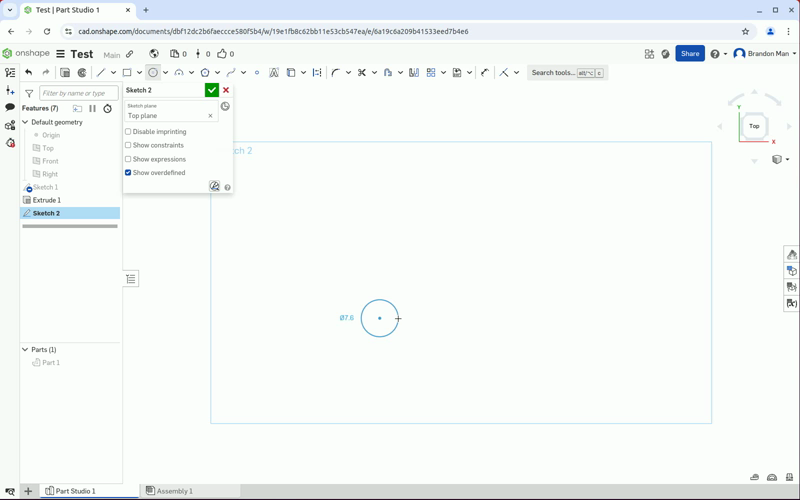
key(esc)
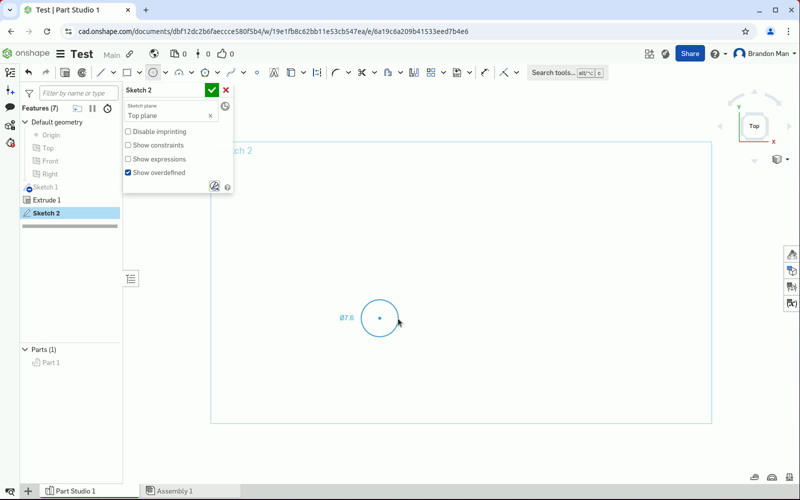
mouse_move(385, 303)
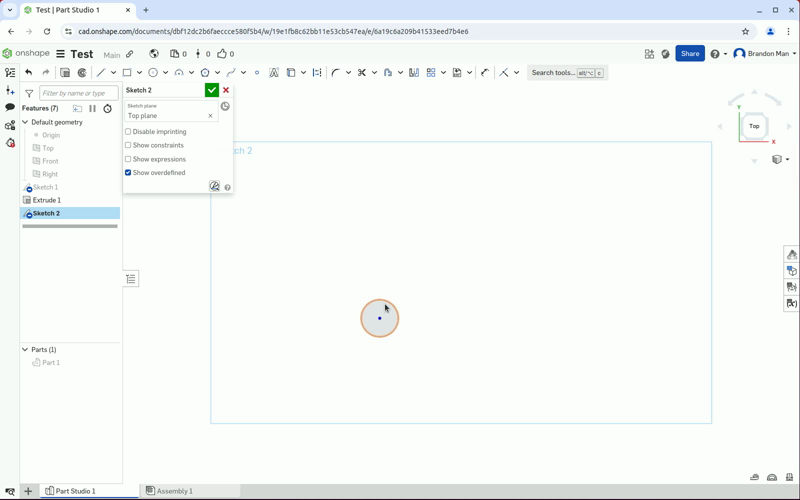
scroll(6)
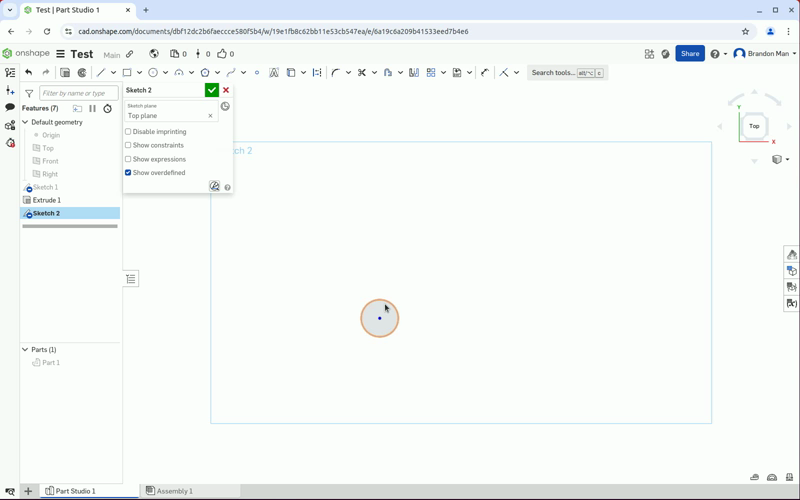
scroll(6)
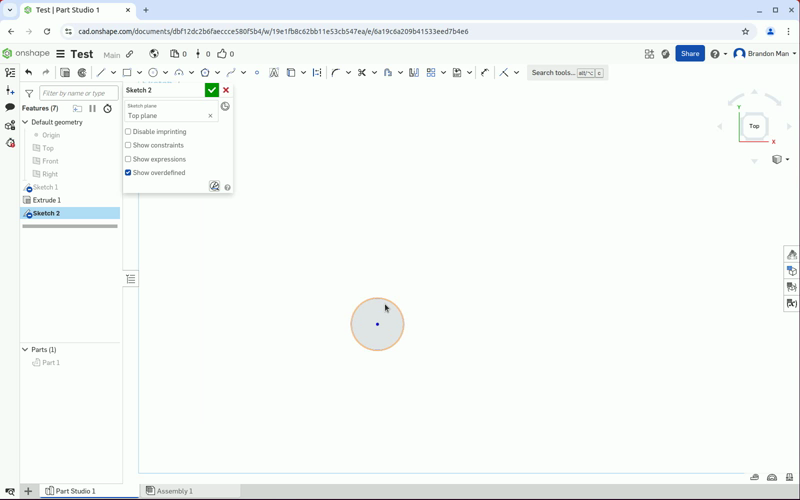
scroll(6)
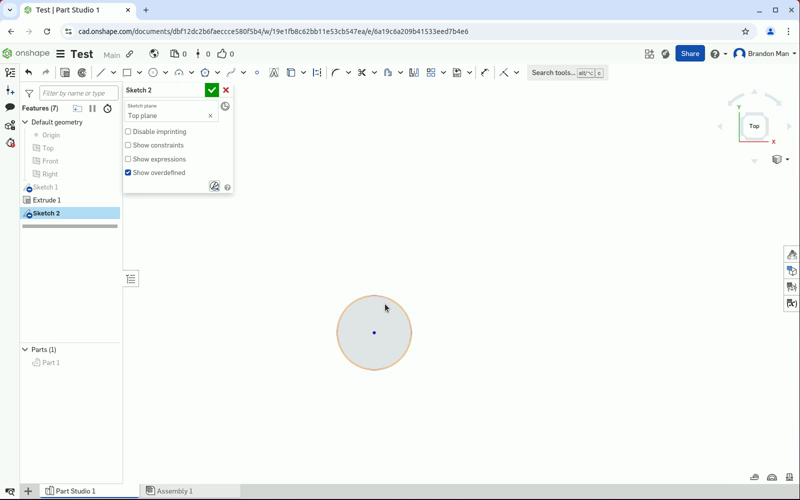
scroll(6)
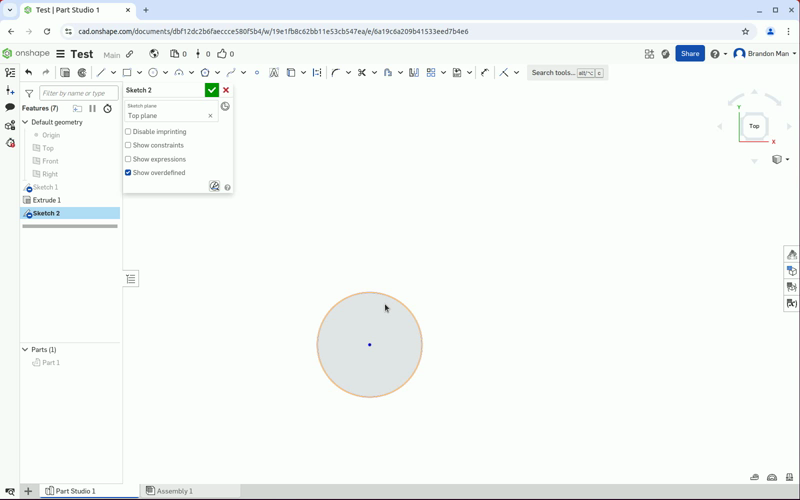
scroll(6)
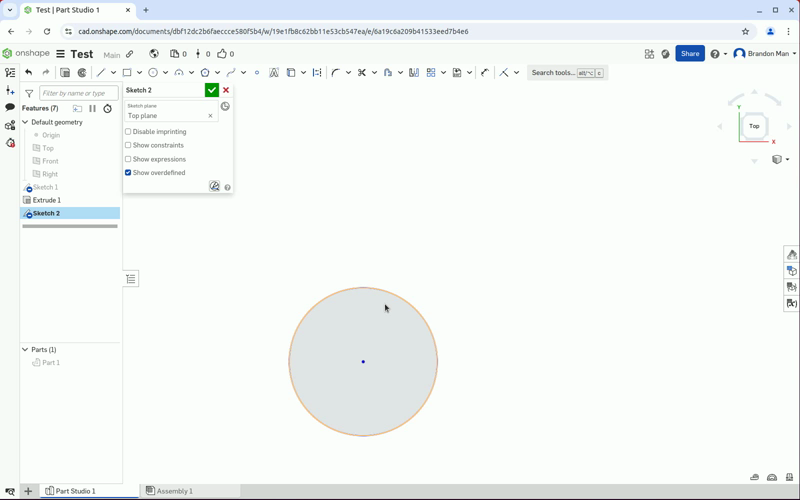
scroll(6)
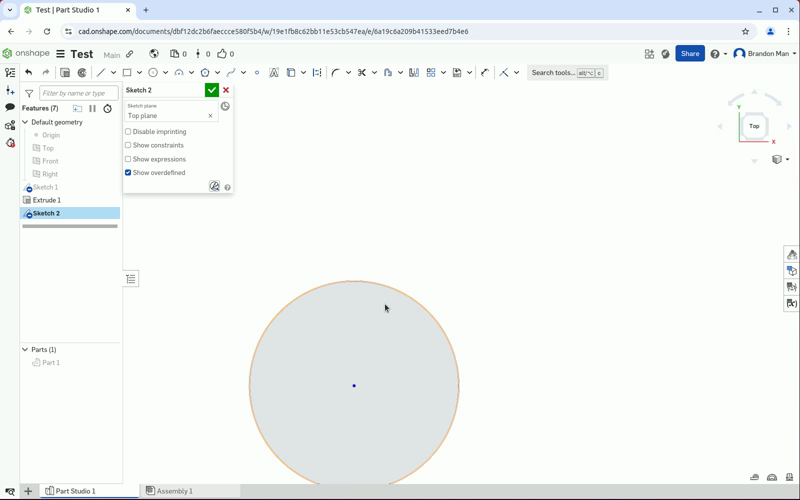
scroll(6)
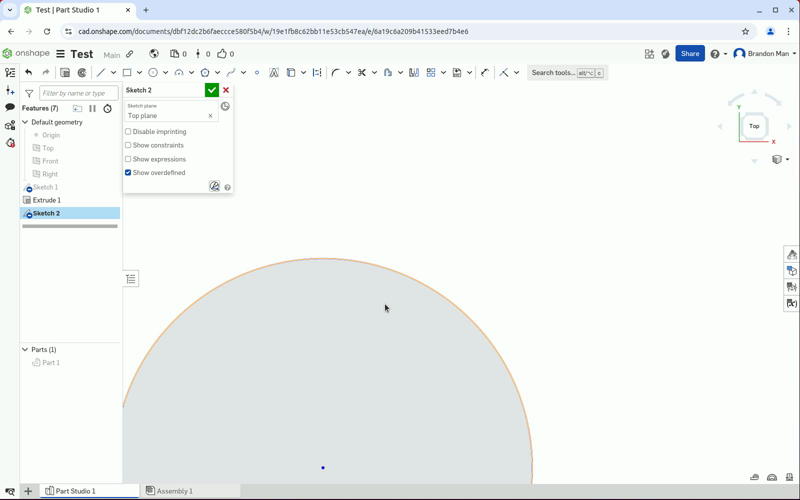
click(385, 303)
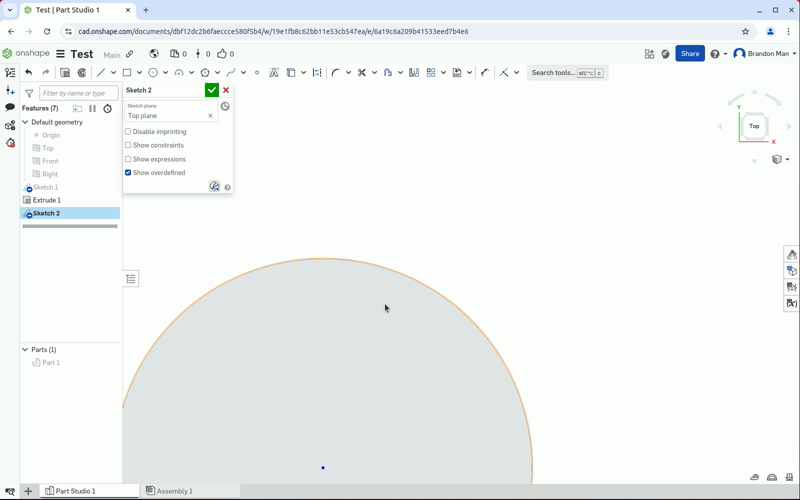
scroll(-6)
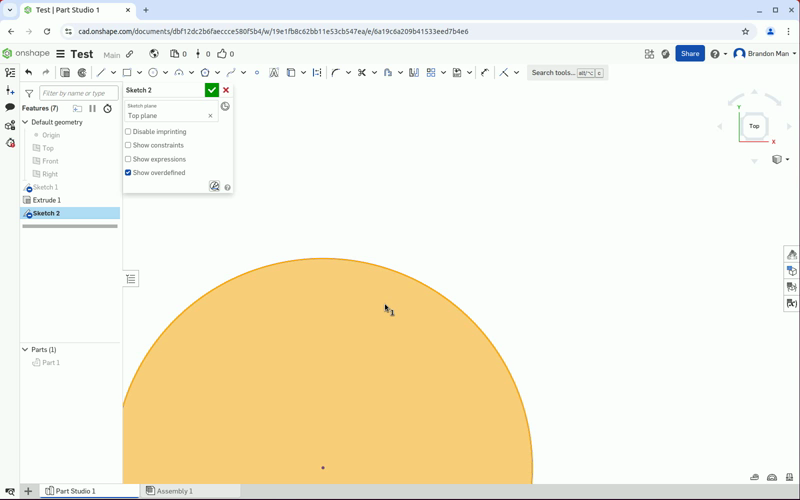
scroll(-6)
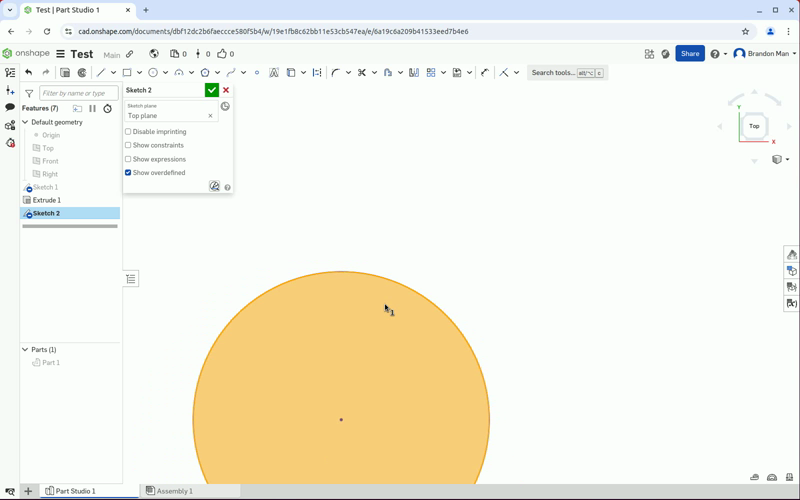
scroll(-6)
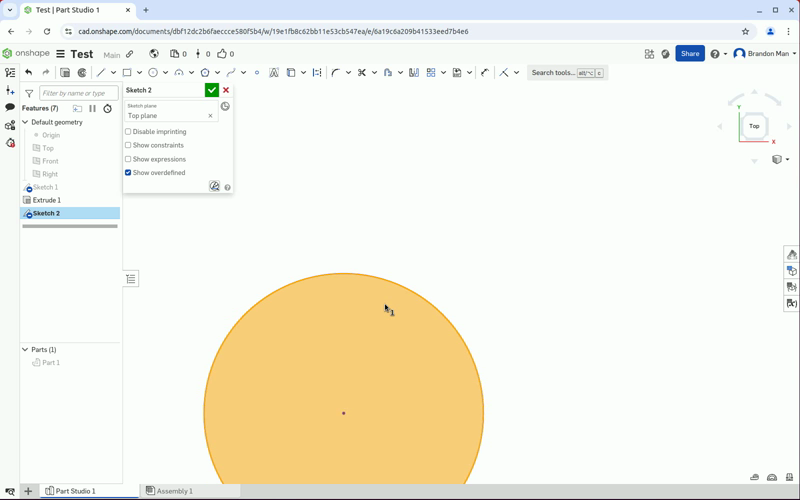
scroll(-6)
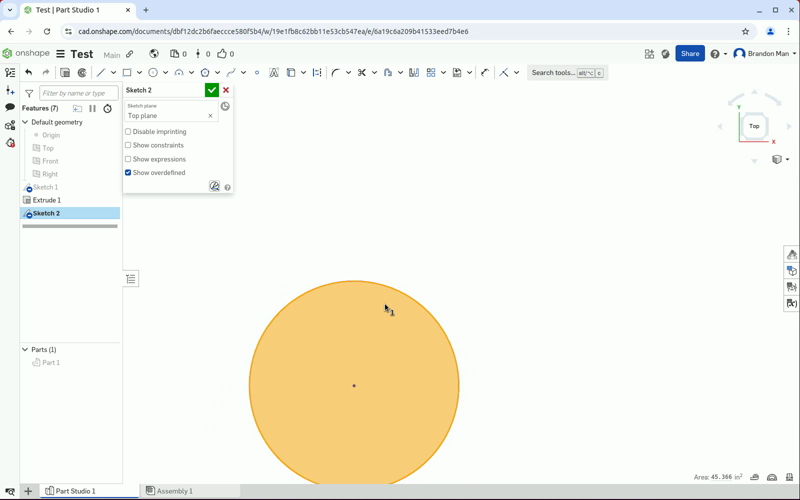
scroll(-6)
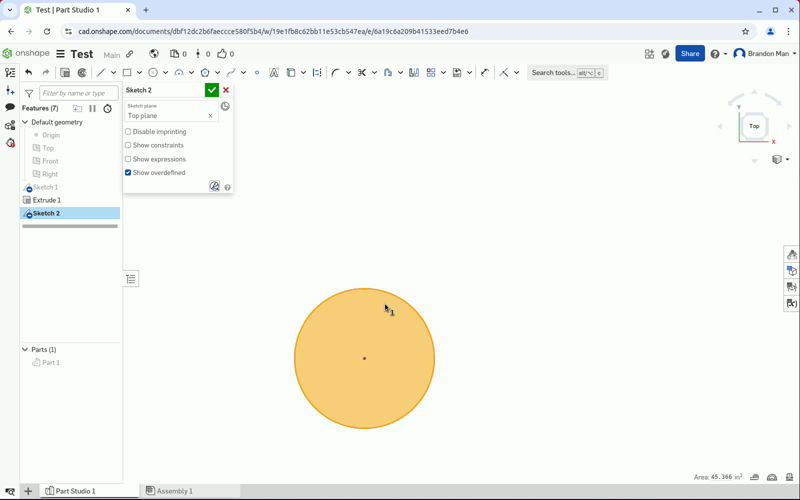
scroll(-6)
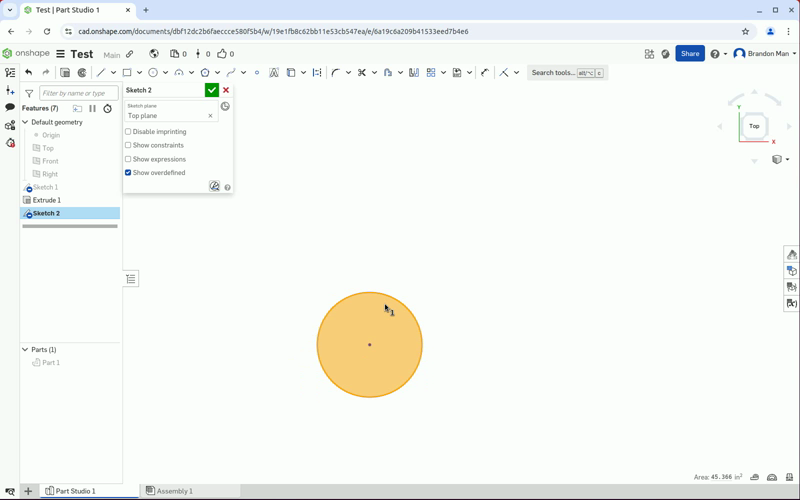
scroll(-6)
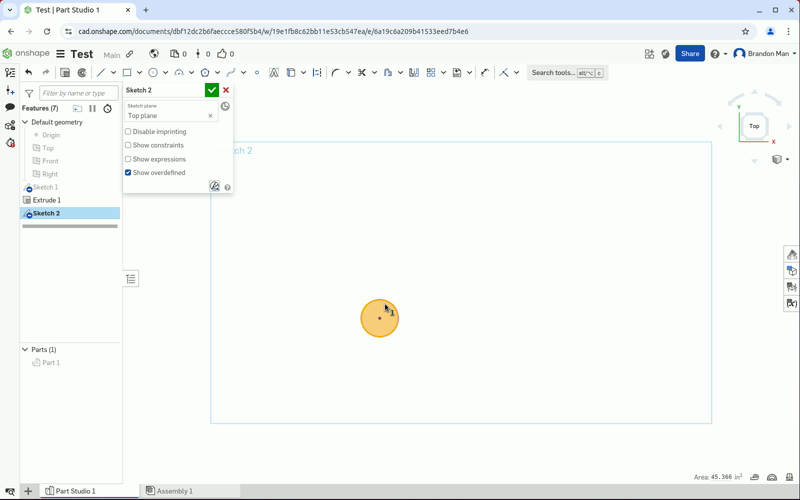
mouse_move(73, 352)
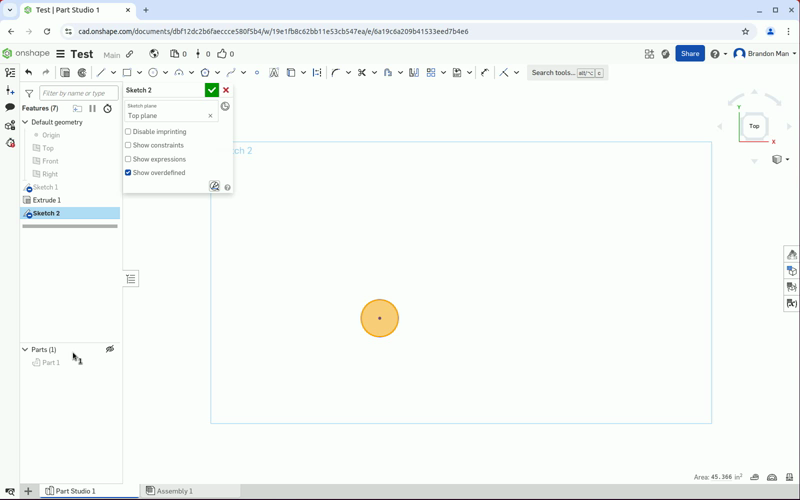
key(shift+y)
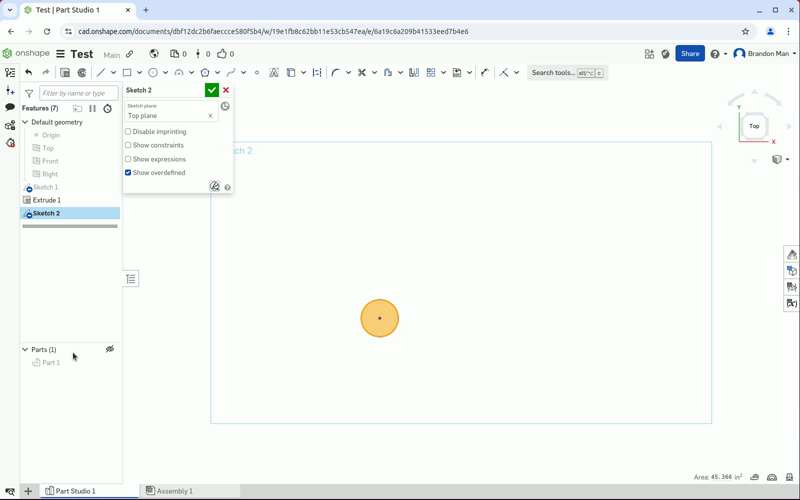
key(shift+e)
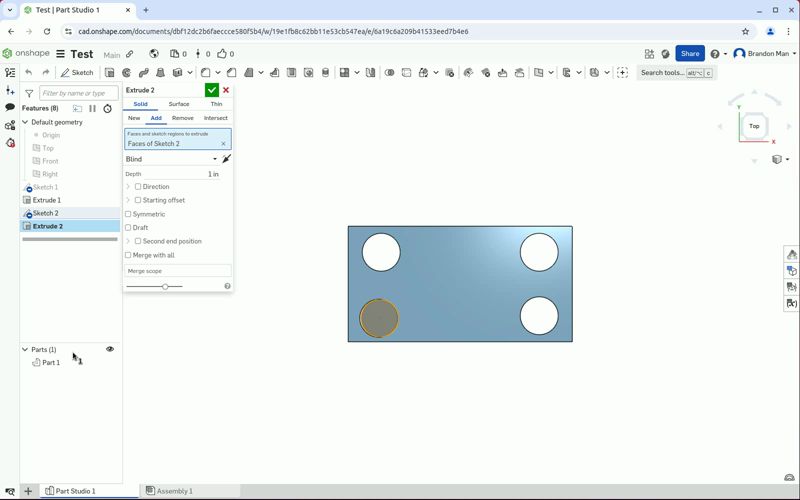
mouse_move(143, 106)
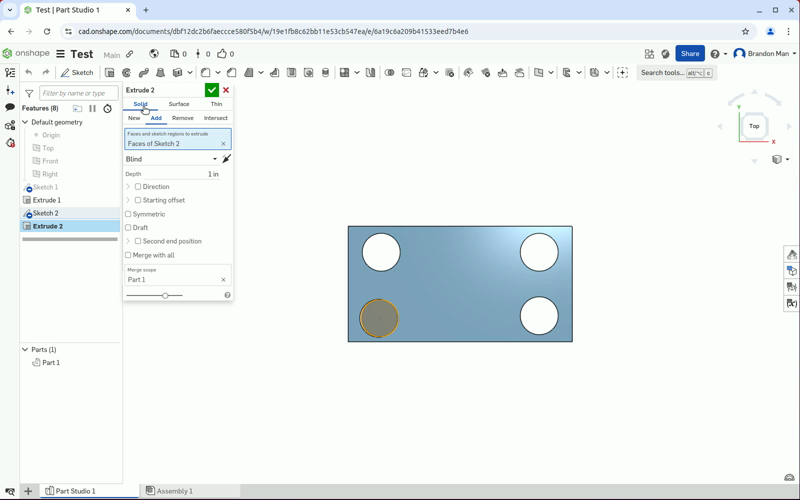
click(143, 106)
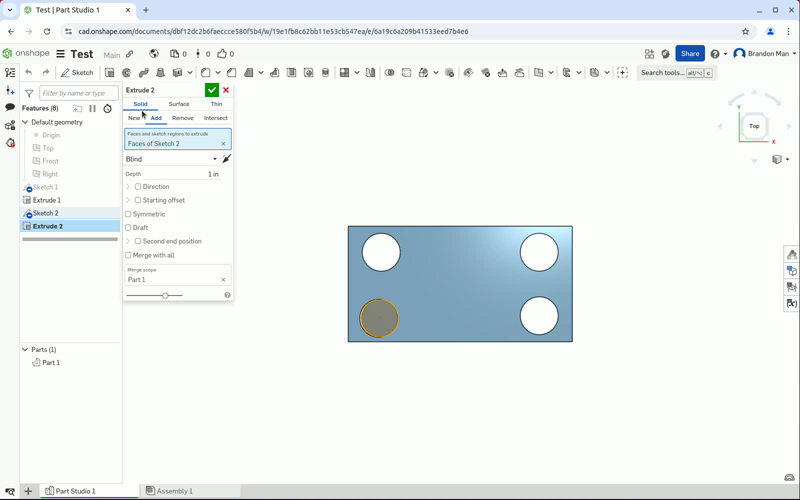
mouse_move(137, 120)
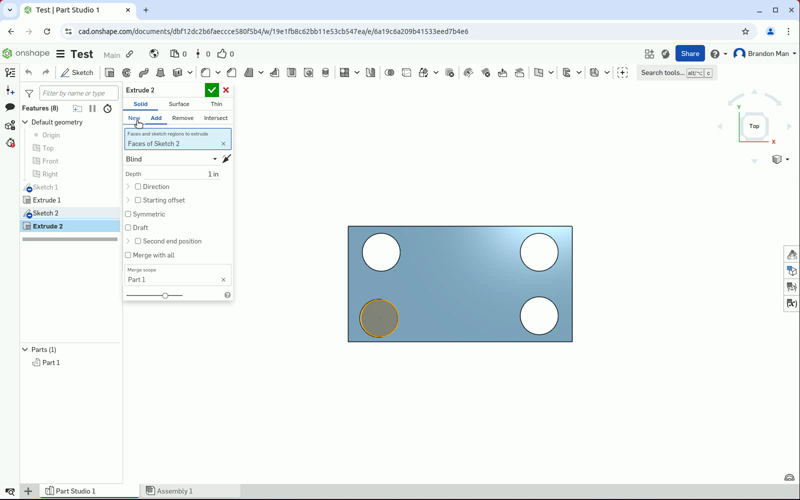
click(137, 120)
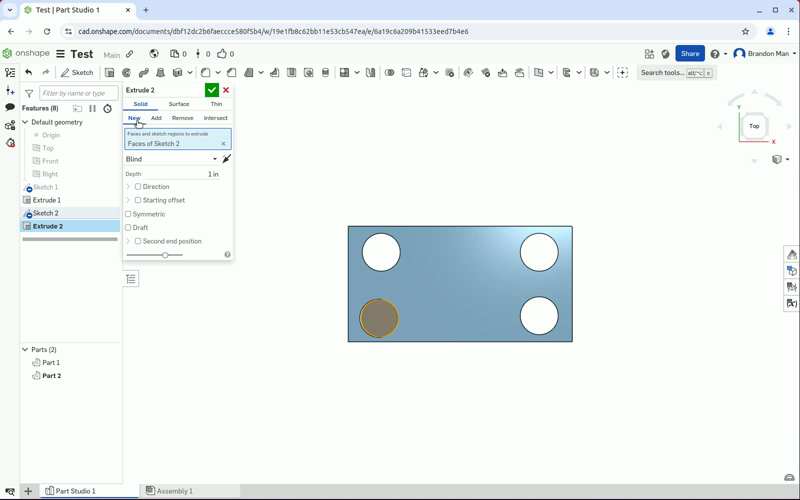
key(tab, 4)
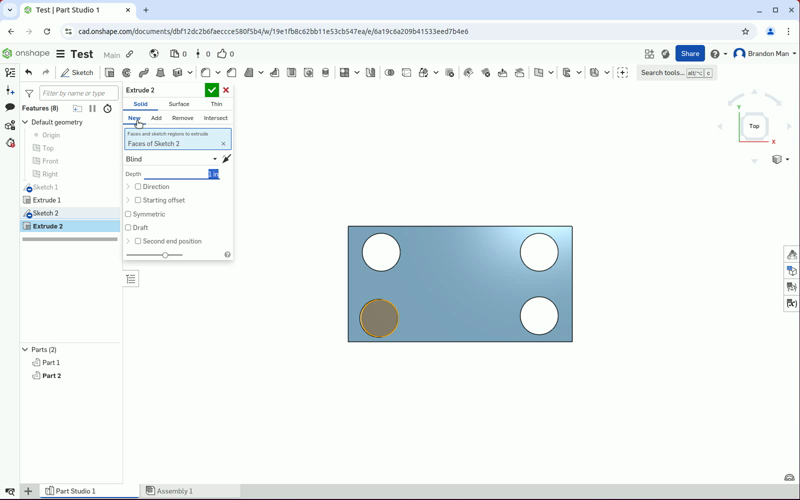
text(4.814)
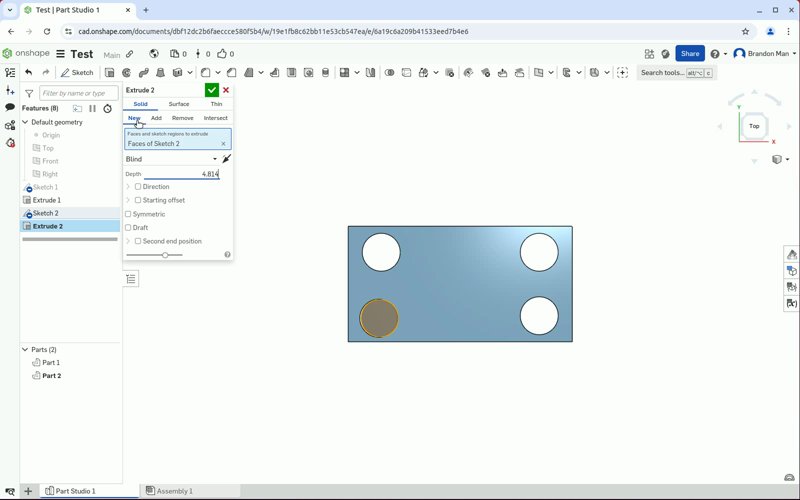
key(enter)
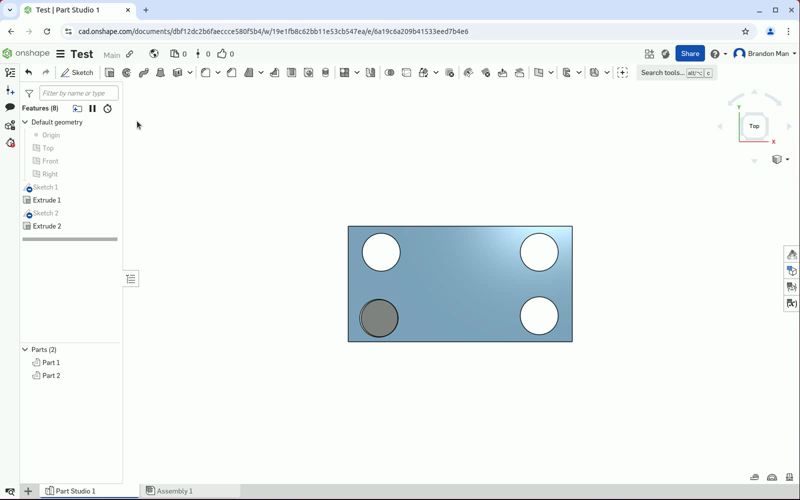
key(shift+h)
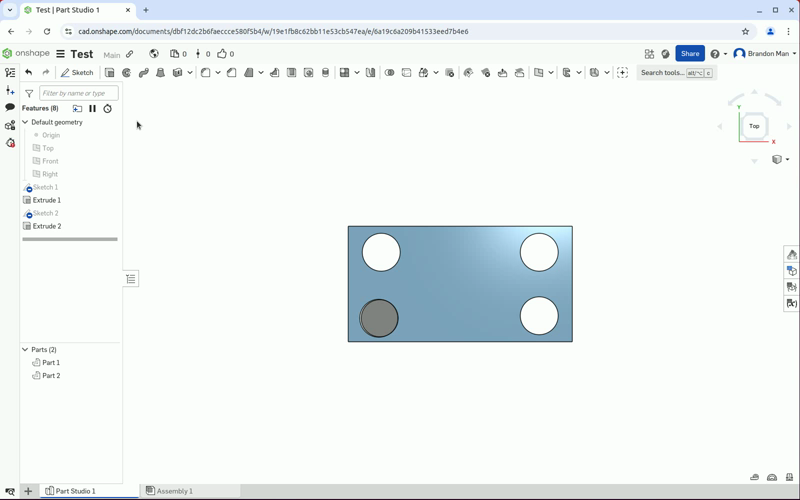
key(shift+h)
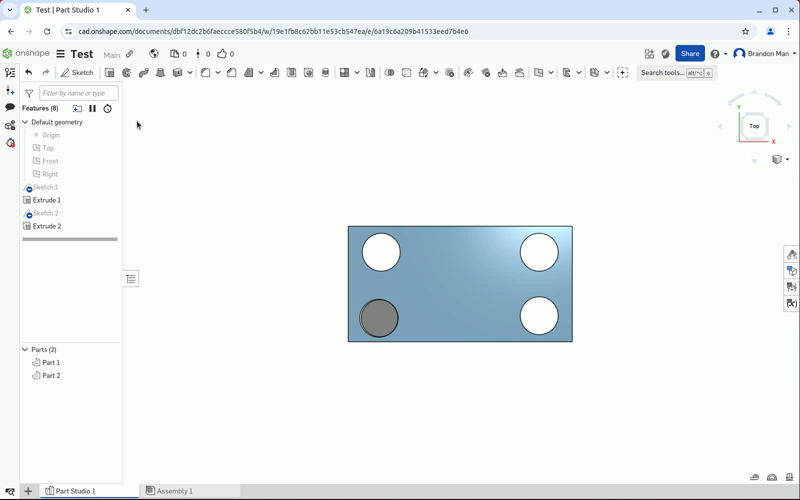
mouse_move(73, 189)
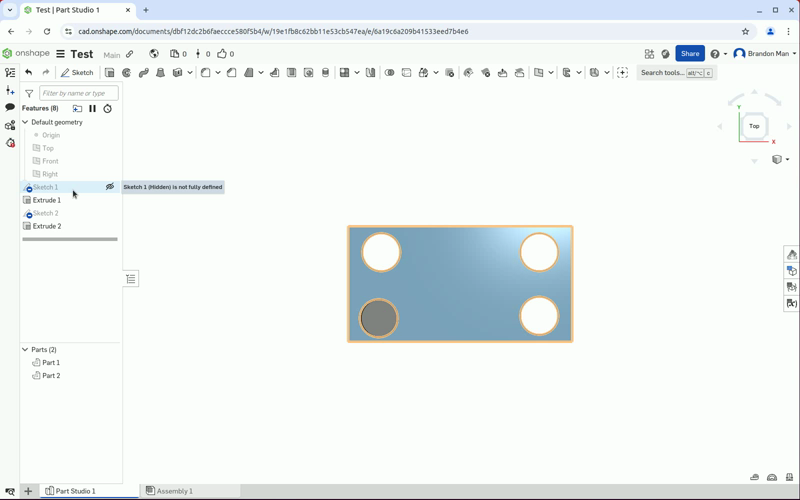
click(73, 189)
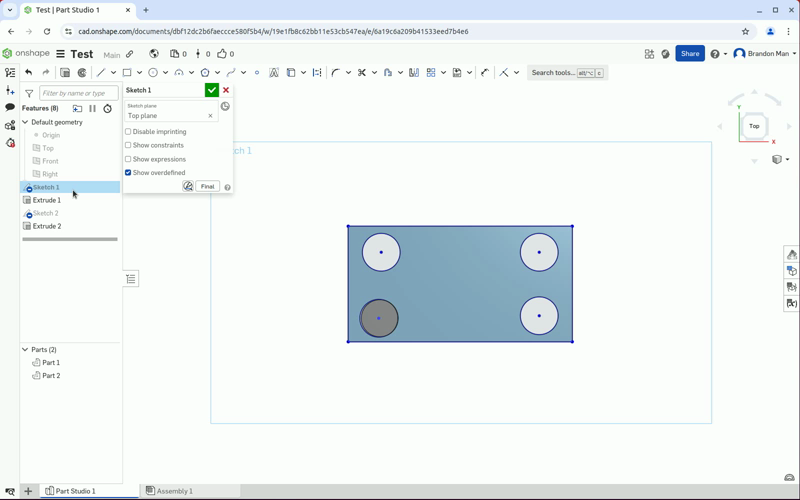
mouse_move(229, 92)
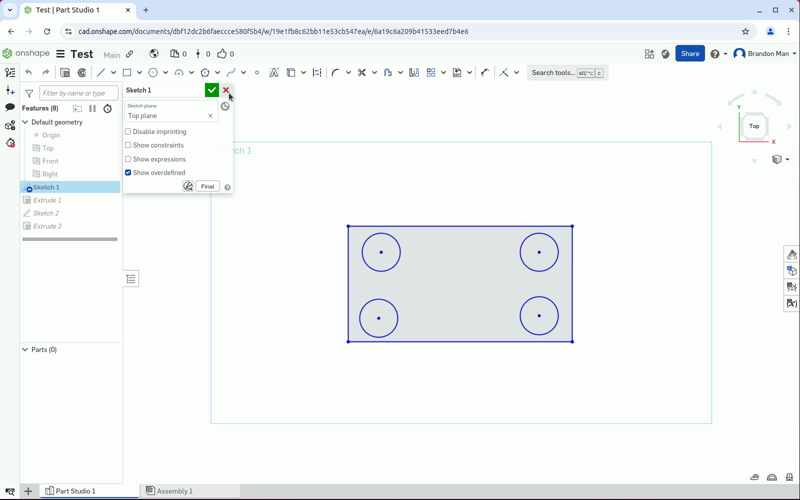
click(229, 92)
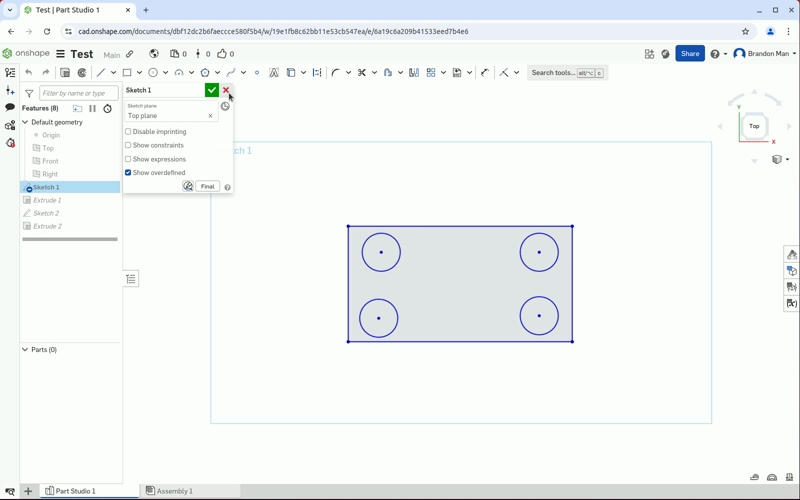
key(shift+s)
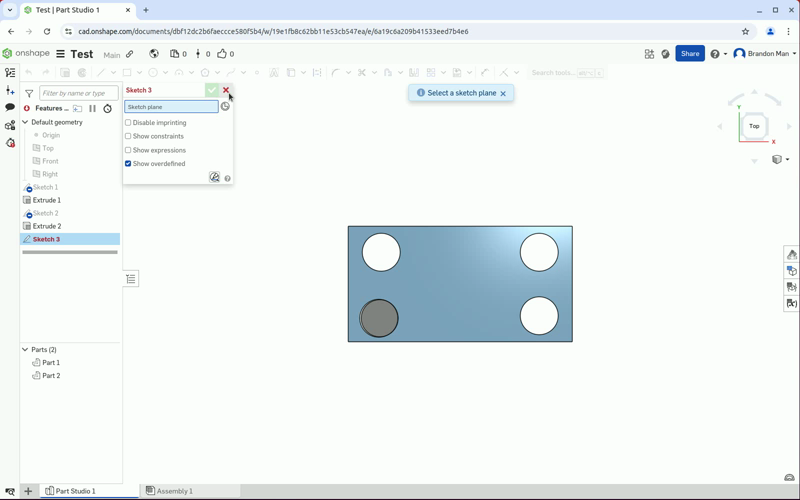
mouse_move(73, 150)
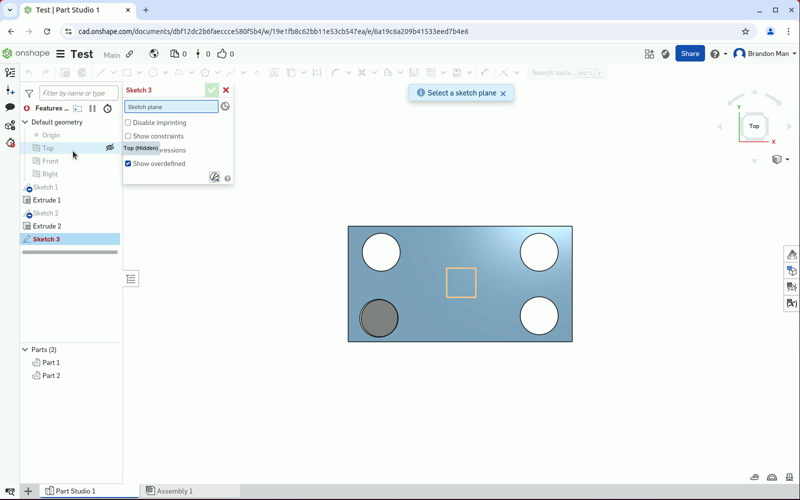
click(73, 150)
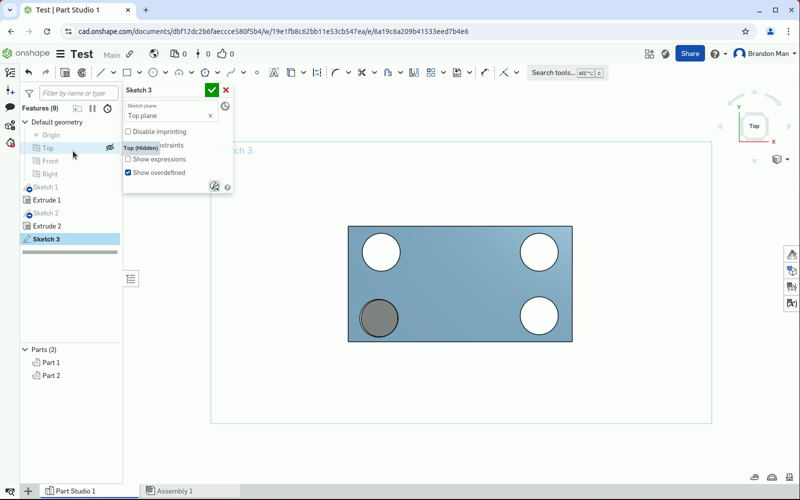
mouse_move(73, 352)
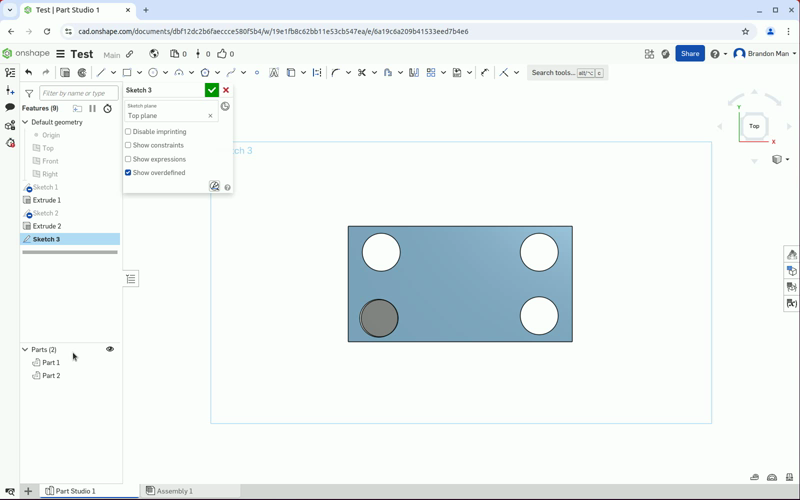
key(y)
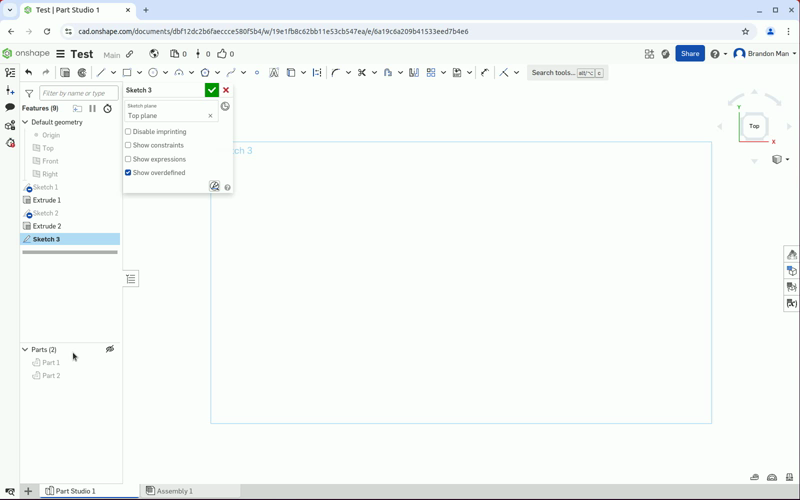
key(c)
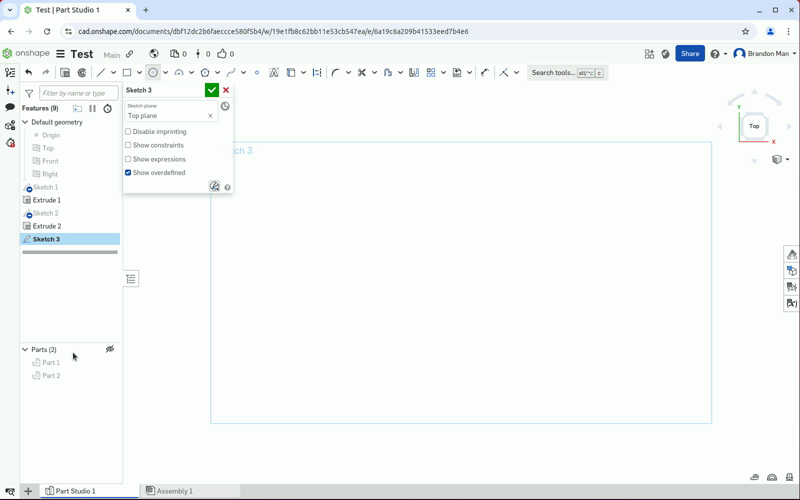
key_down(shift)
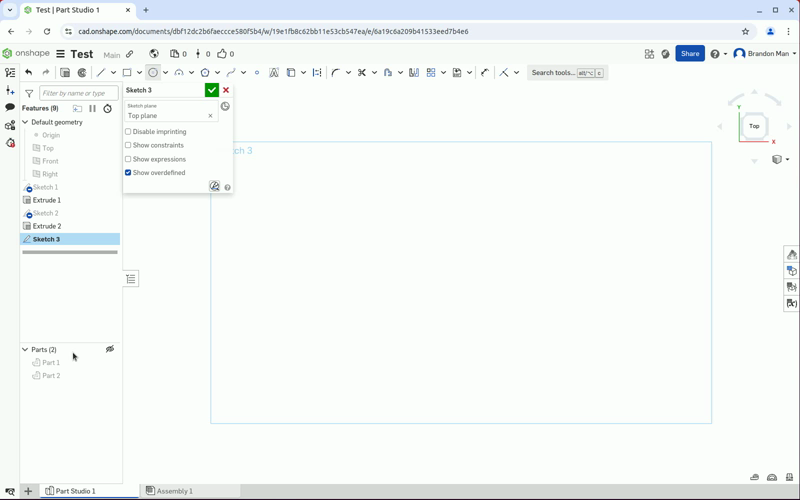
mouse_move(381, 251)
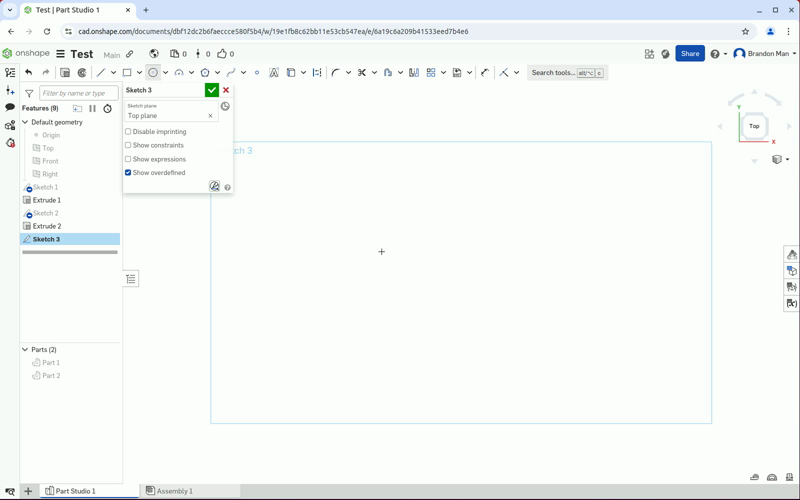
click(381, 251)
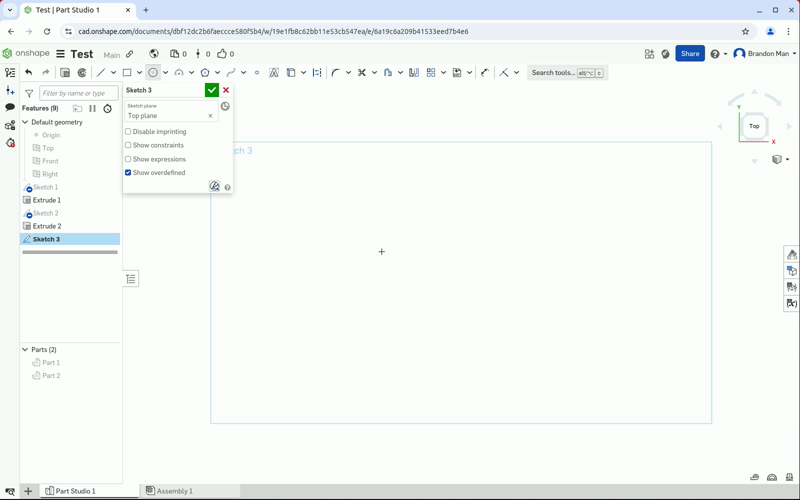
key_up(shift)
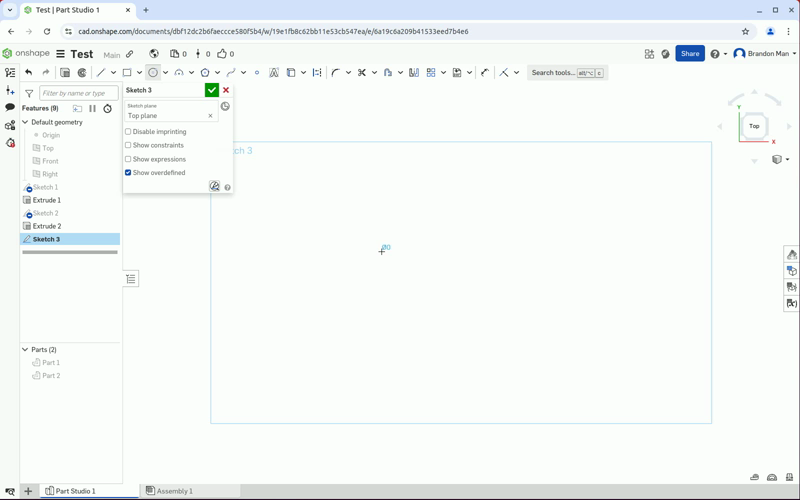
mouse_move(400, 251)
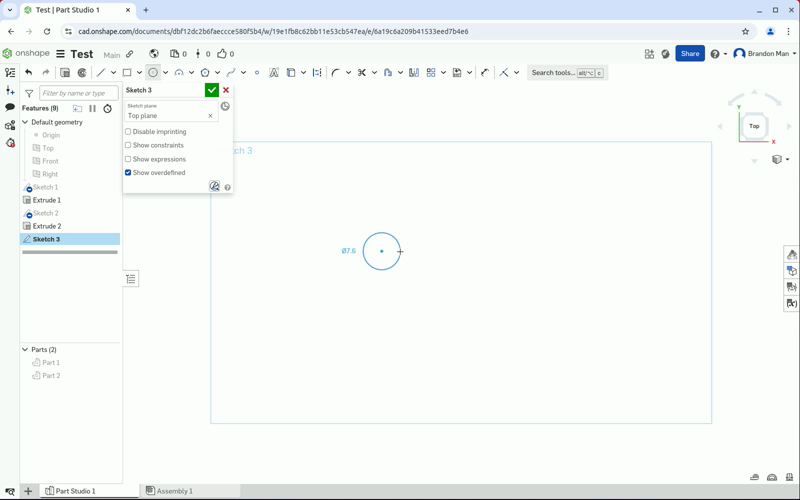
click(400, 251)
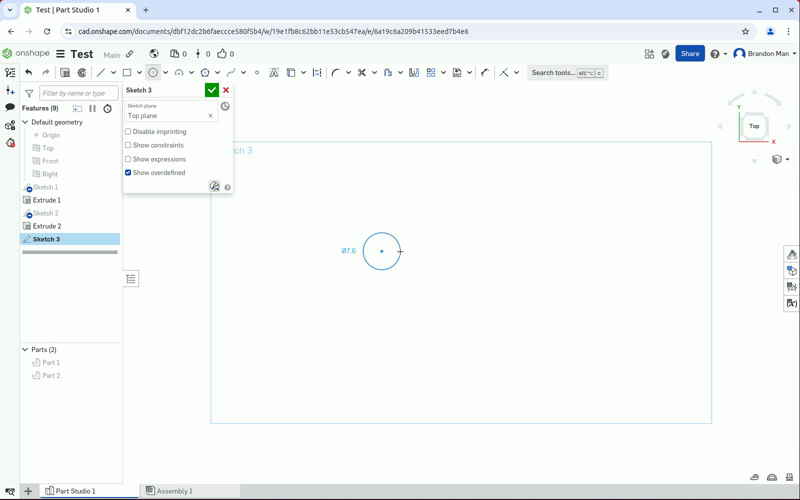
key(esc)
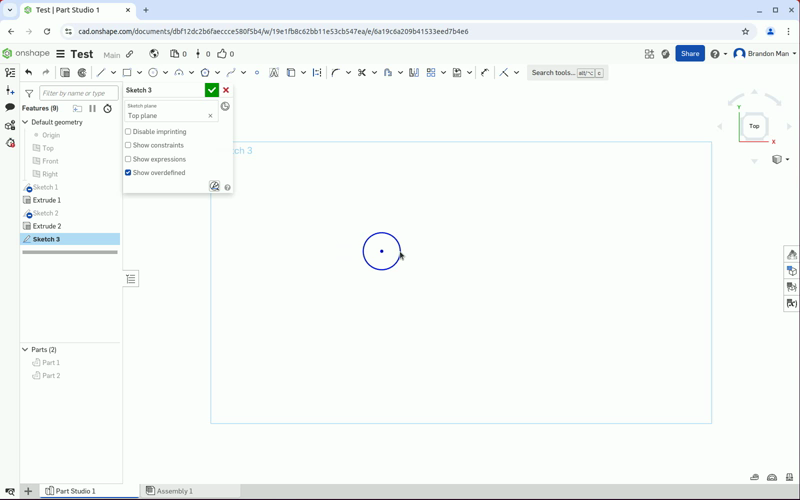
mouse_move(368, 260)
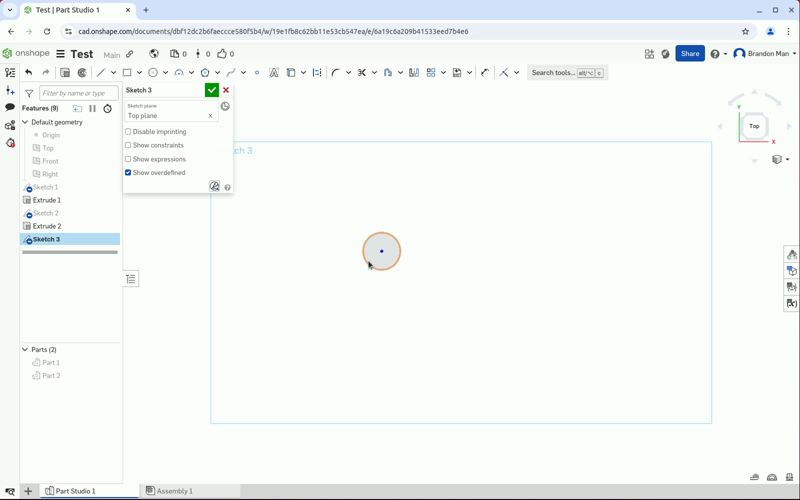
scroll(6)
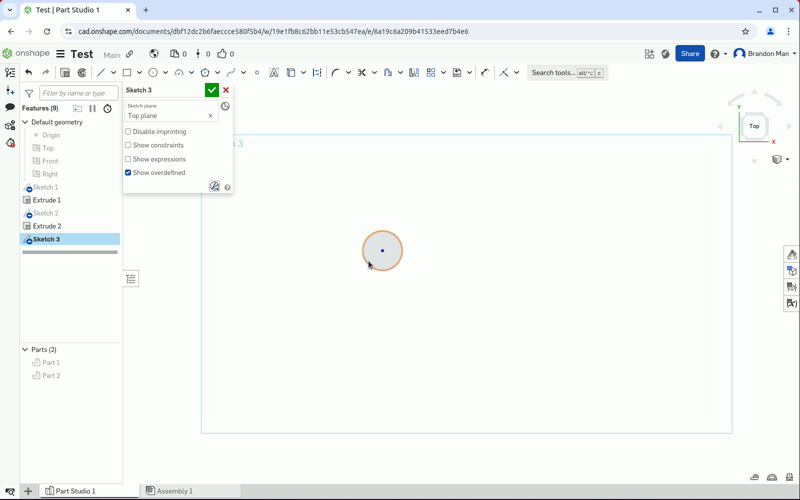
scroll(6)
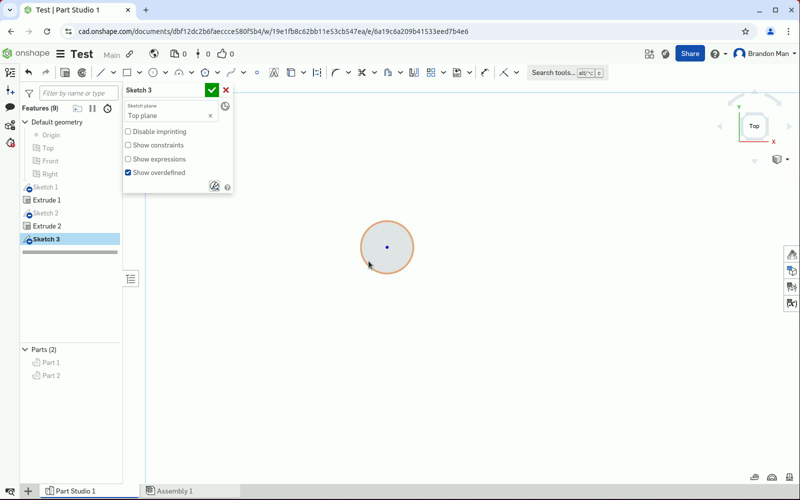
scroll(6)
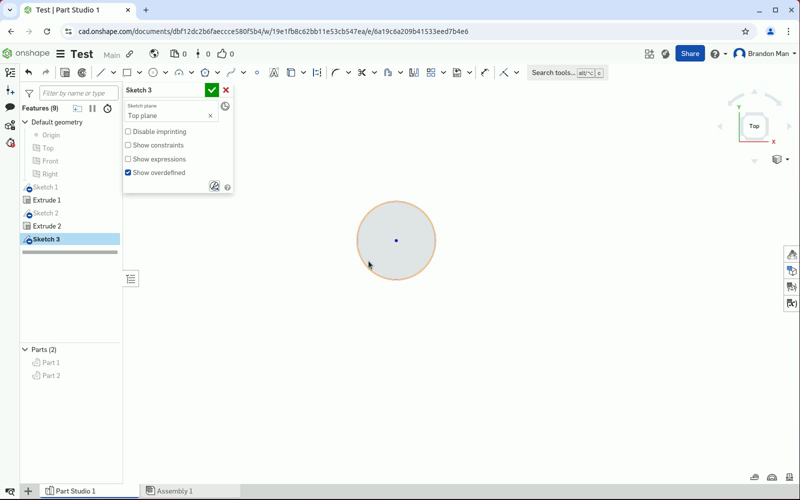
scroll(6)
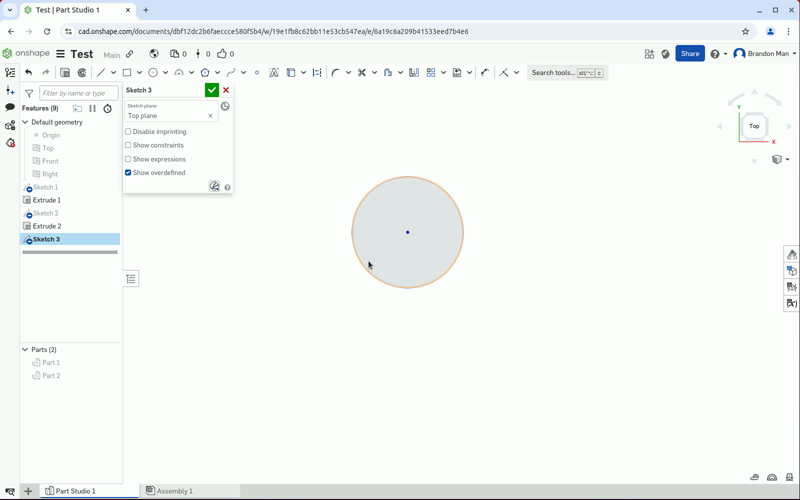
scroll(6)
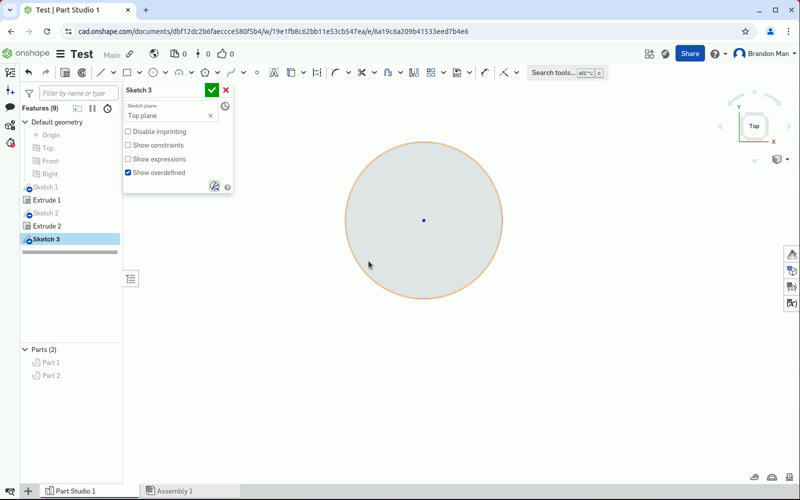
scroll(6)
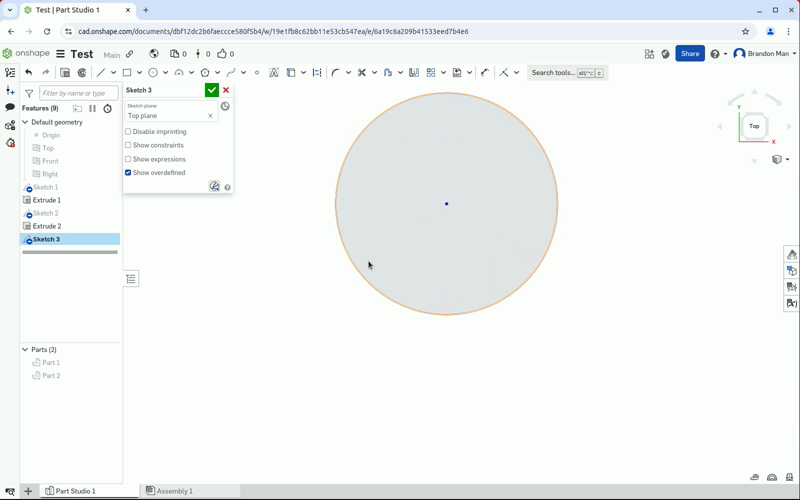
scroll(6)
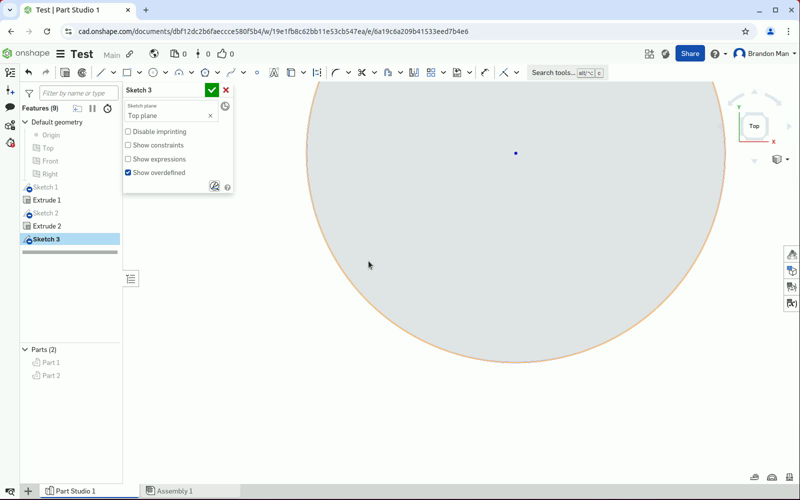
click(368, 260)
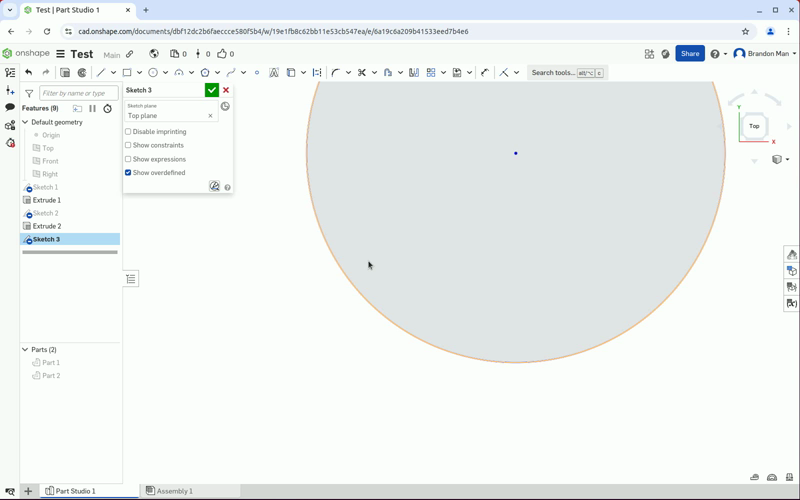
scroll(-6)
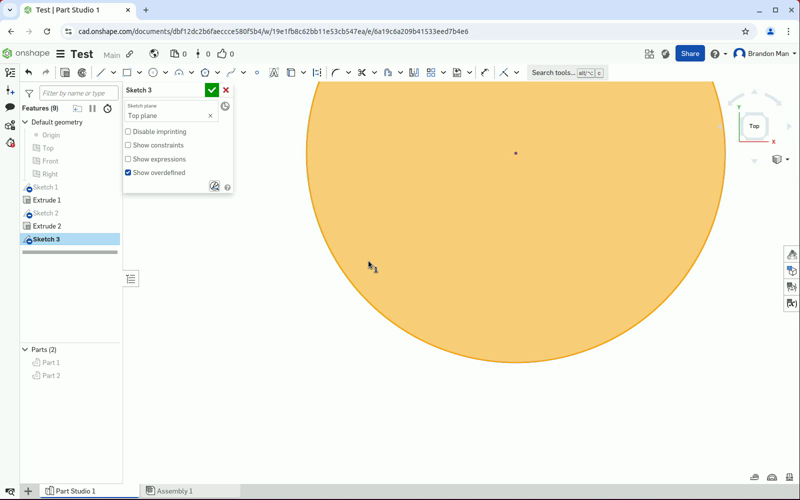
scroll(-6)
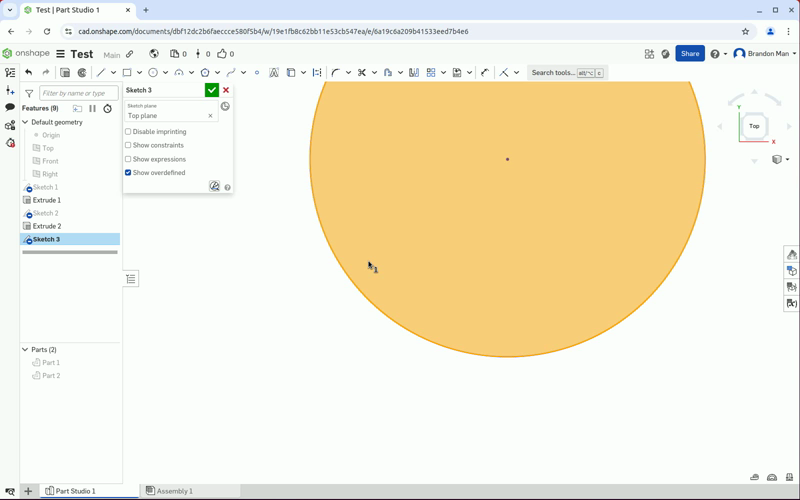
scroll(-6)
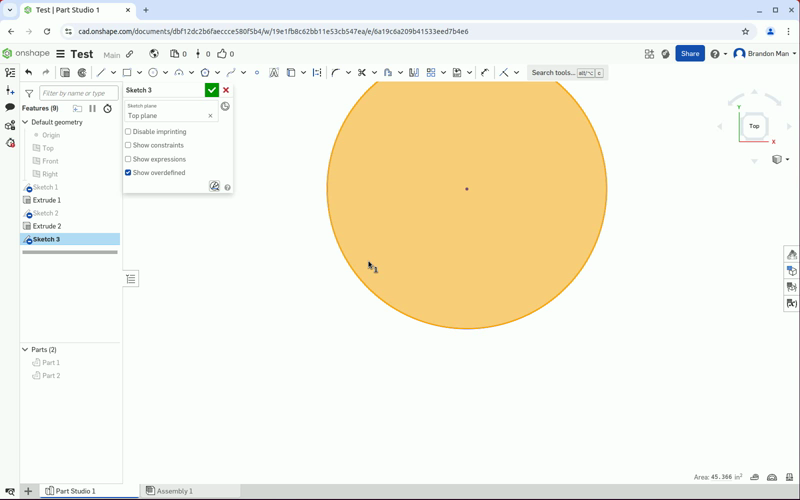
scroll(-6)
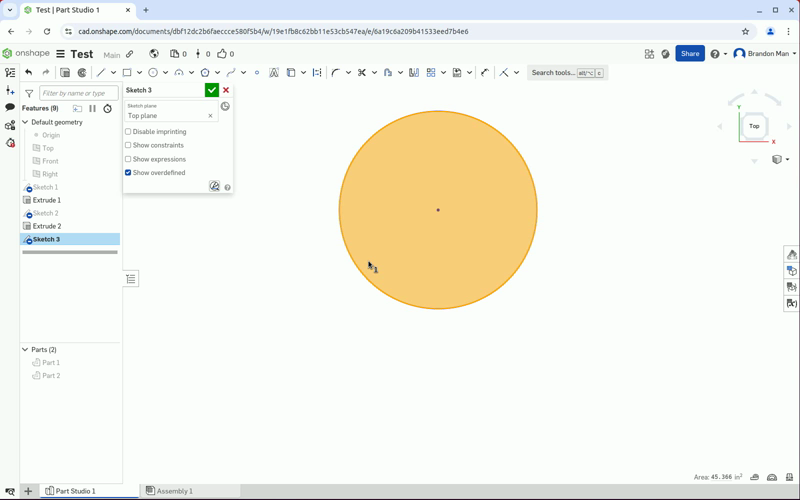
scroll(-6)
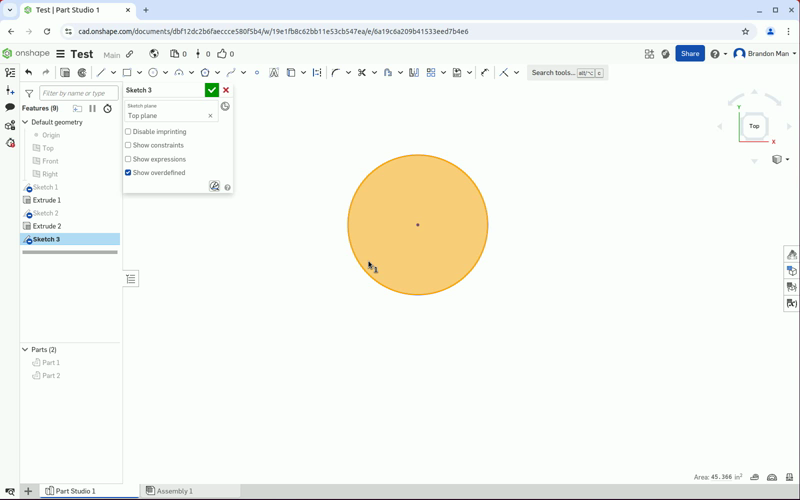
scroll(-6)
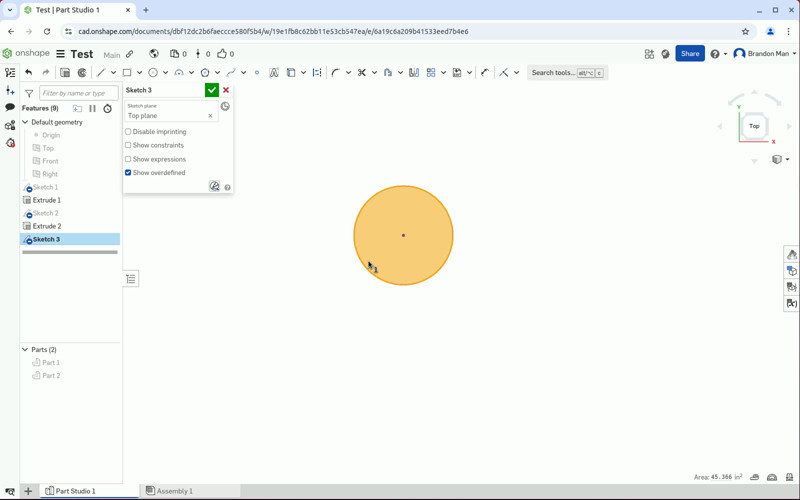
scroll(-6)
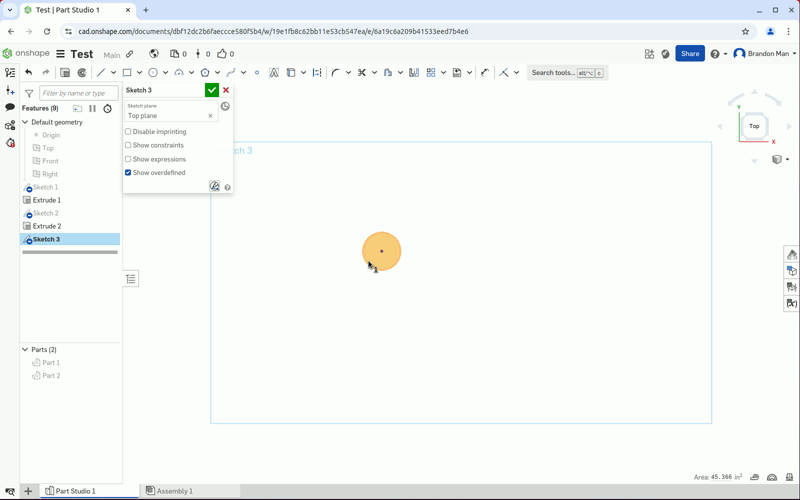
mouse_move(73, 352)
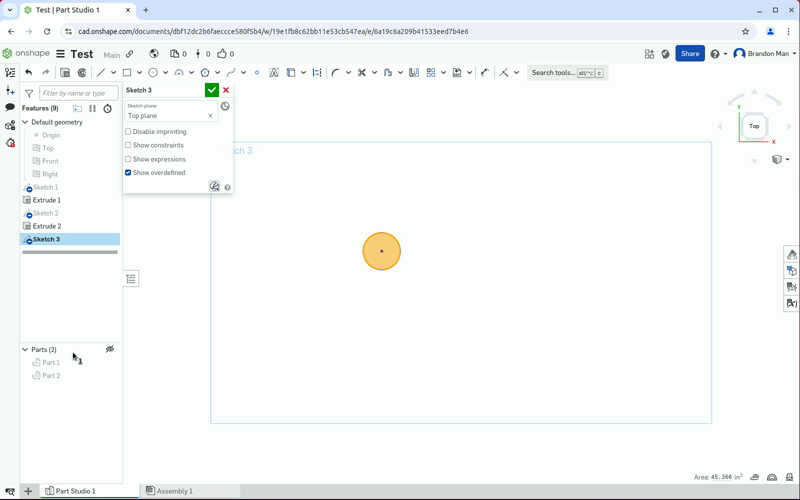
key(shift+y)
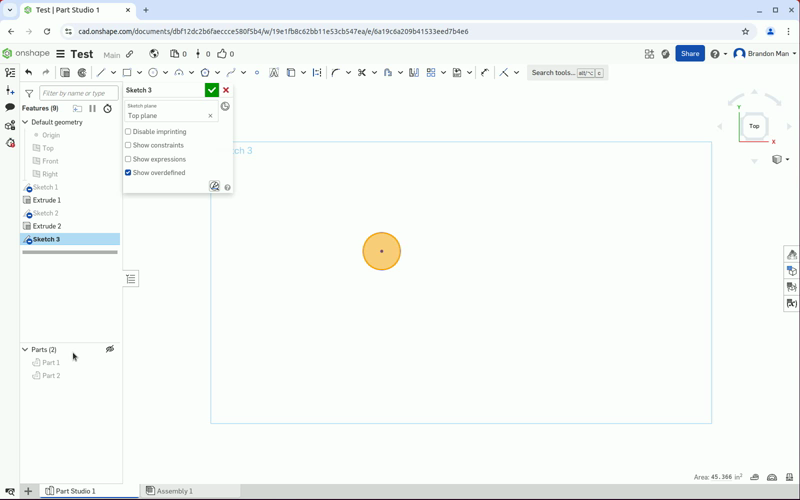
key(shift+e)
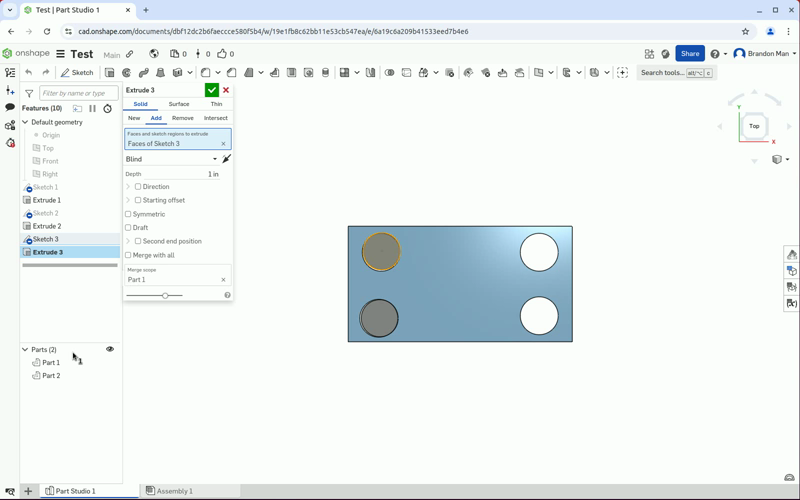
mouse_move(143, 106)
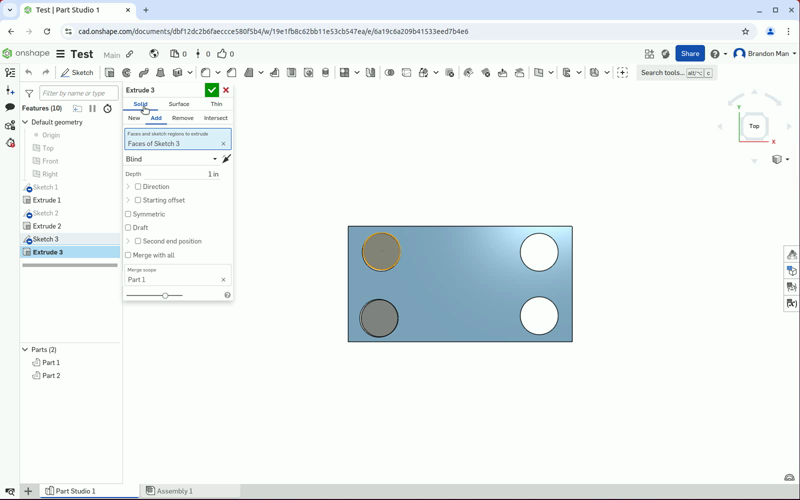
click(143, 106)
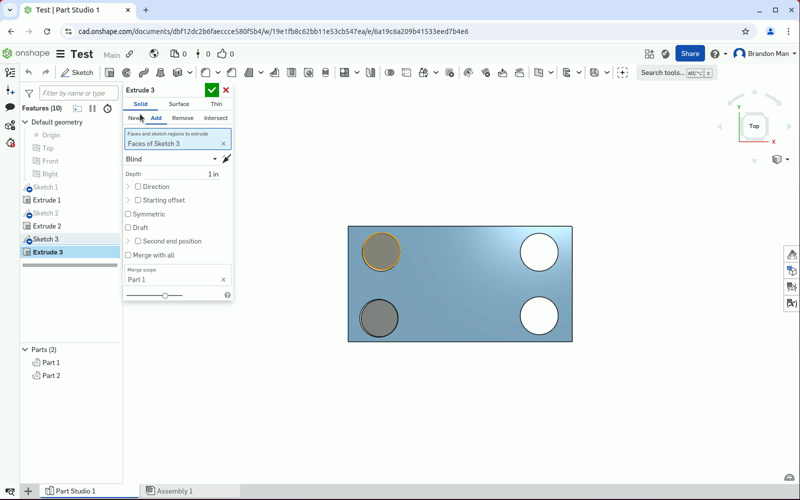
mouse_move(137, 120)
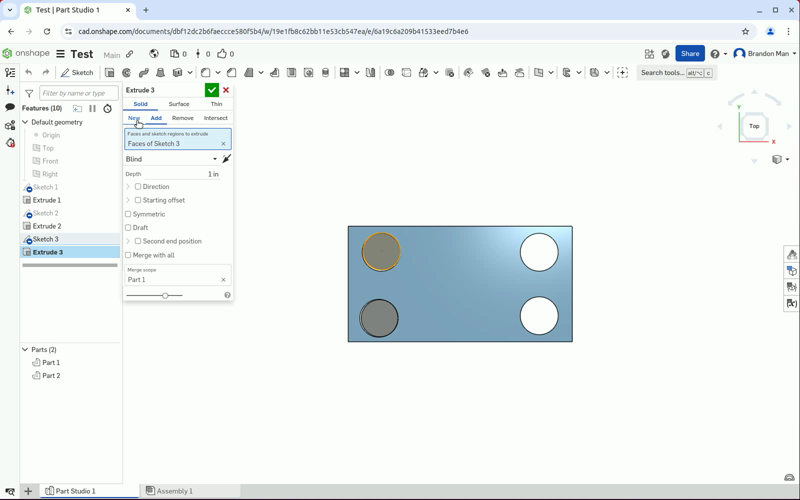
click(137, 120)
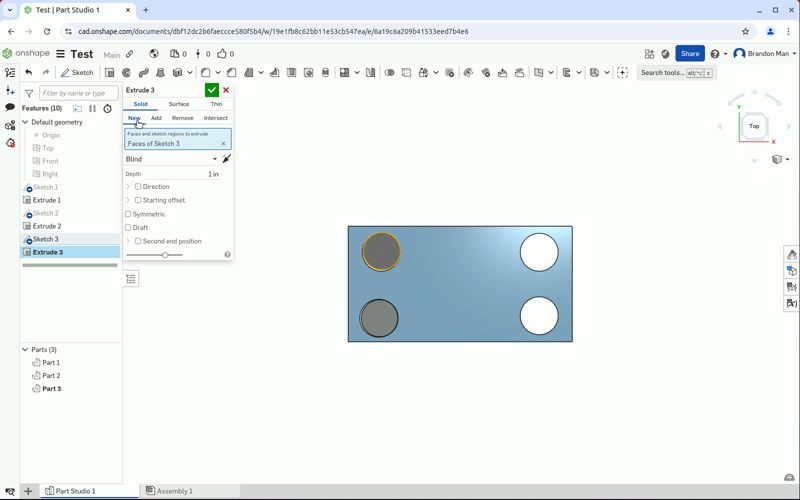
key(tab, 4)
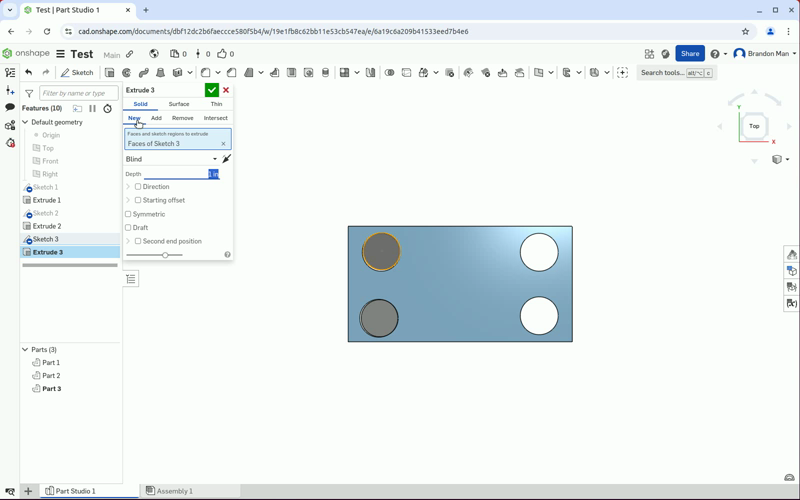
text(4.814)
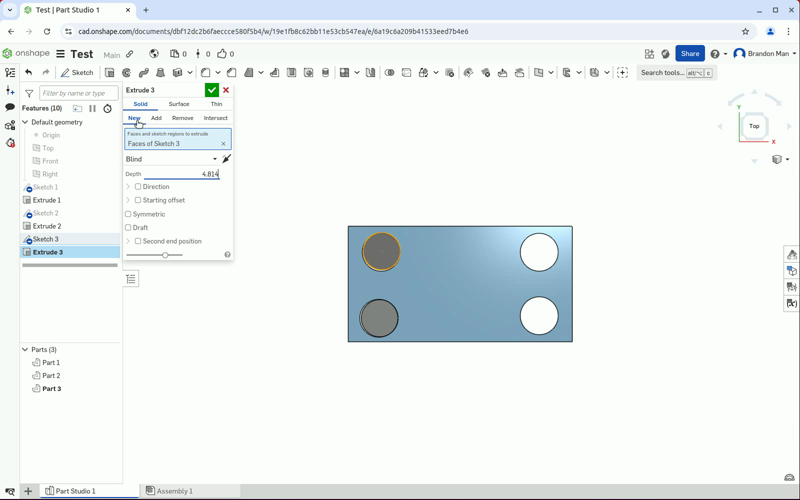
key(enter)
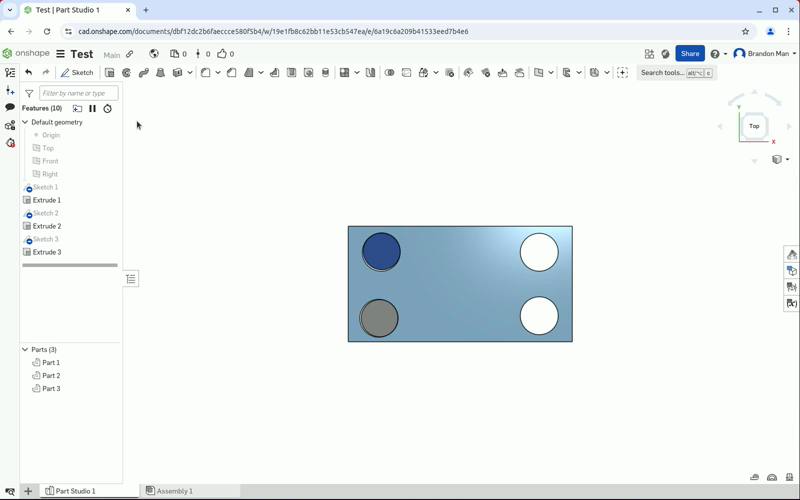
key(shift+h)
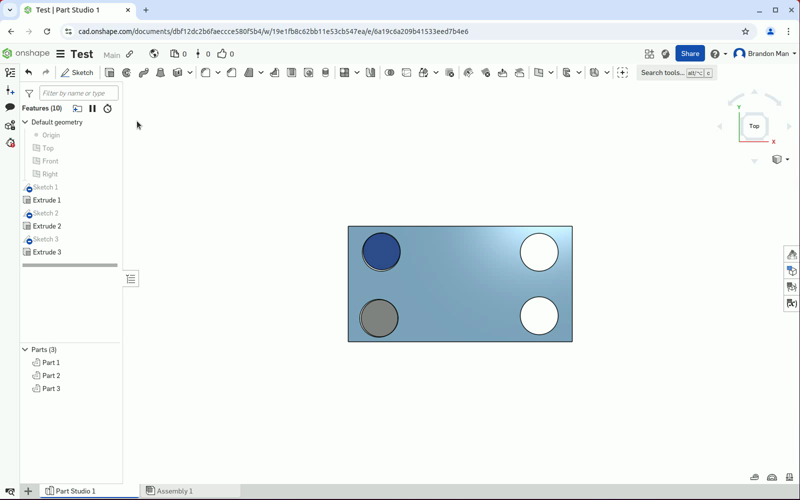
key(shift+h)
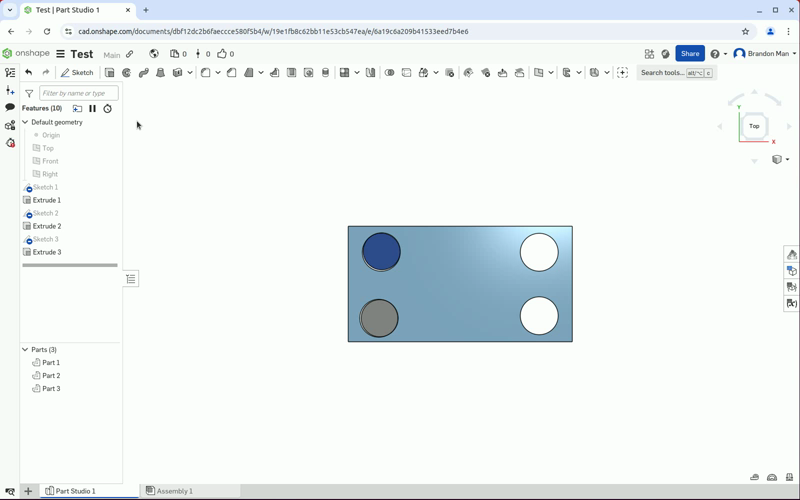
mouse_move(73, 189)
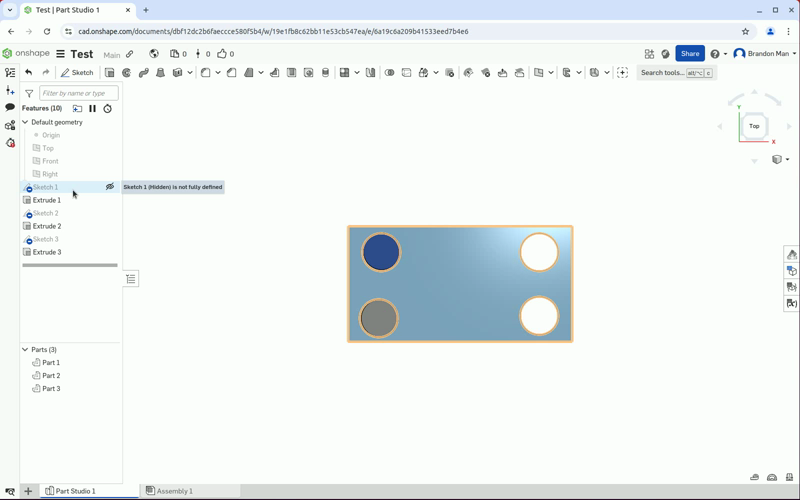
click(73, 189)
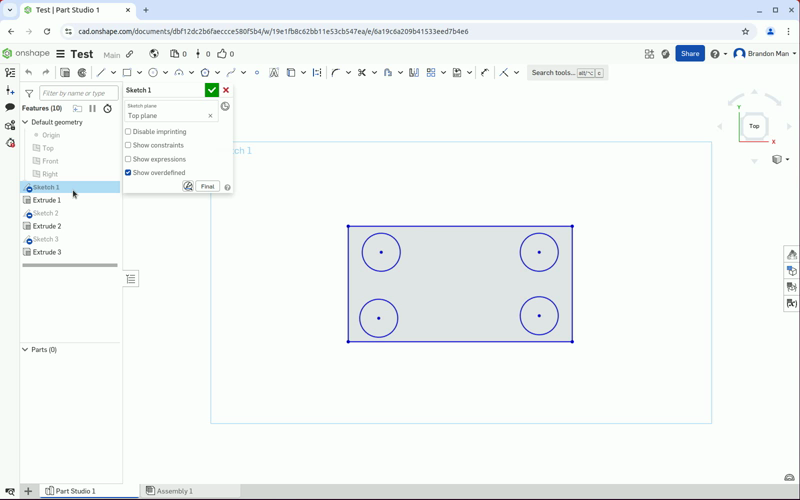
mouse_move(229, 92)
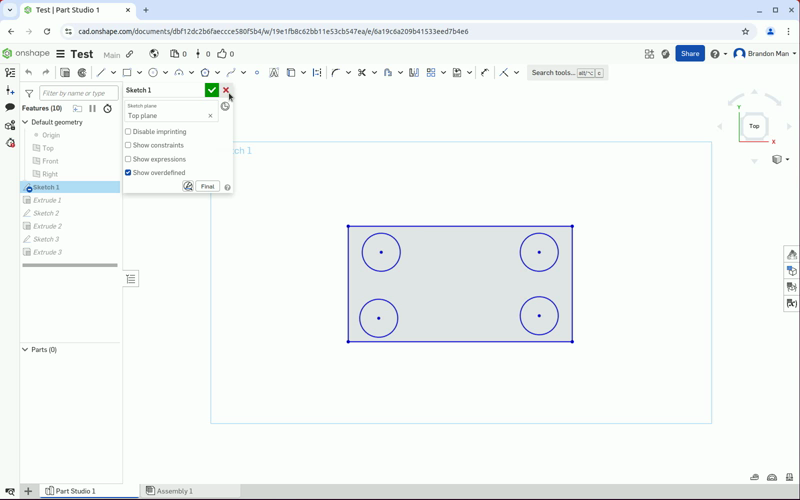
click(229, 92)
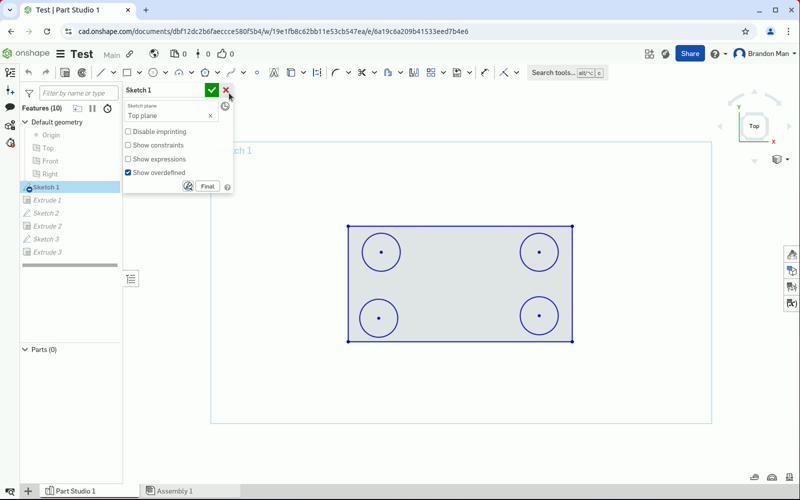
key(shift+s)
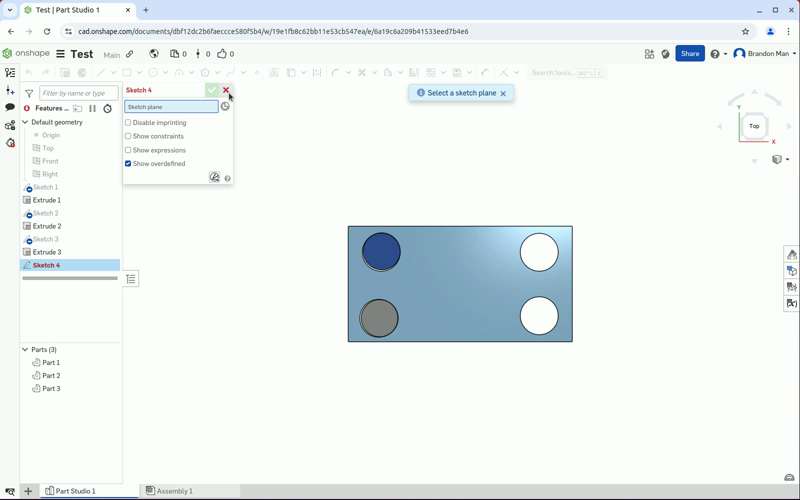
mouse_move(73, 150)
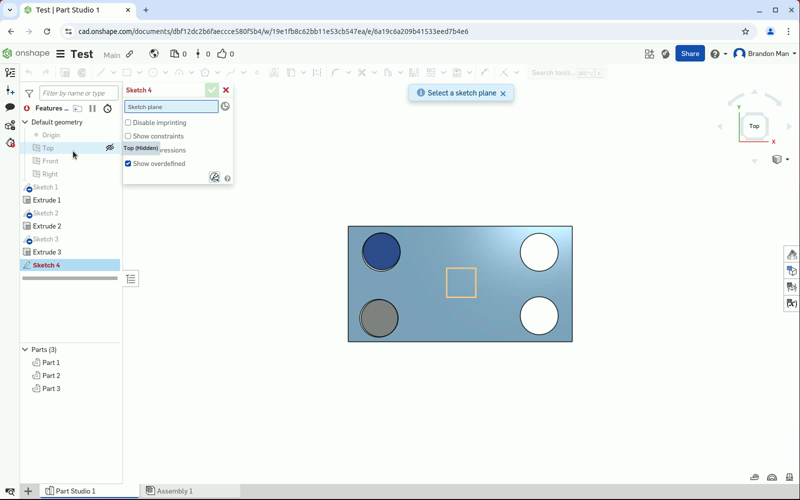
click(73, 150)
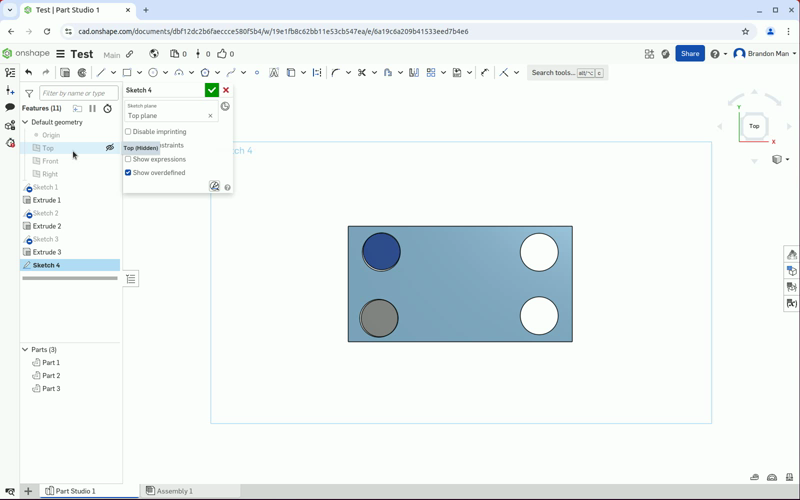
mouse_move(73, 352)
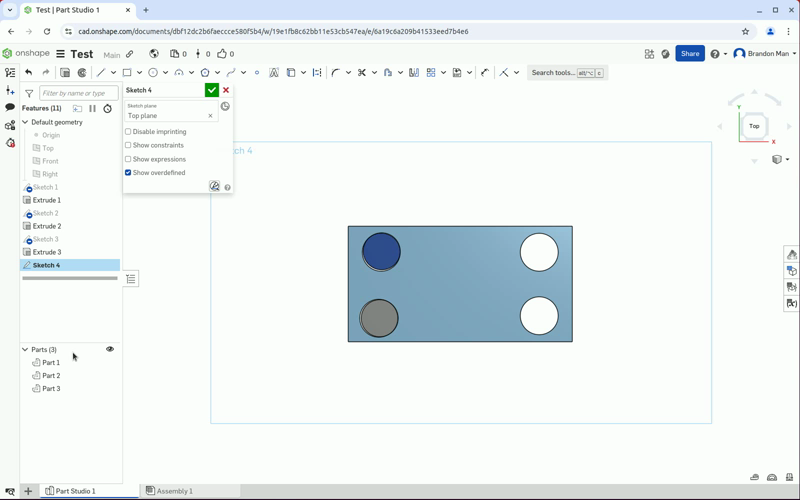
key(y)
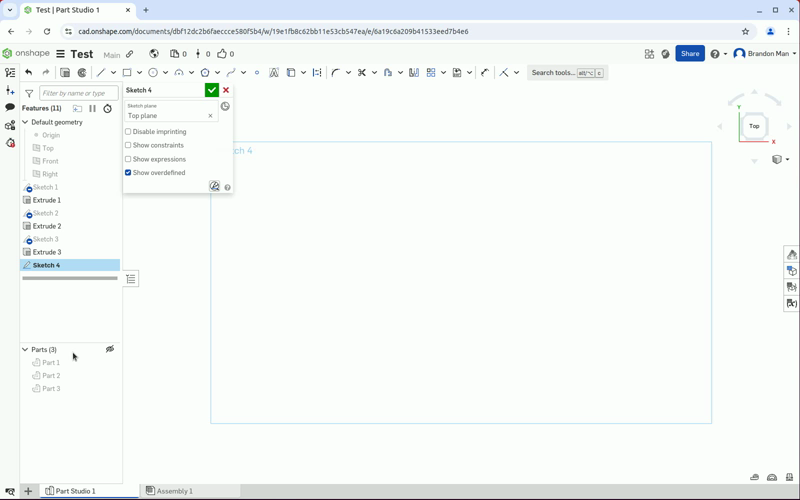
key(c)
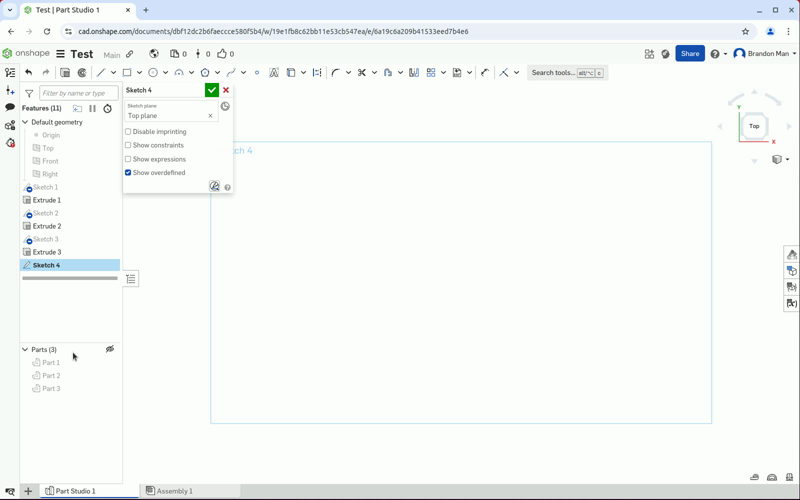
key_down(shift)
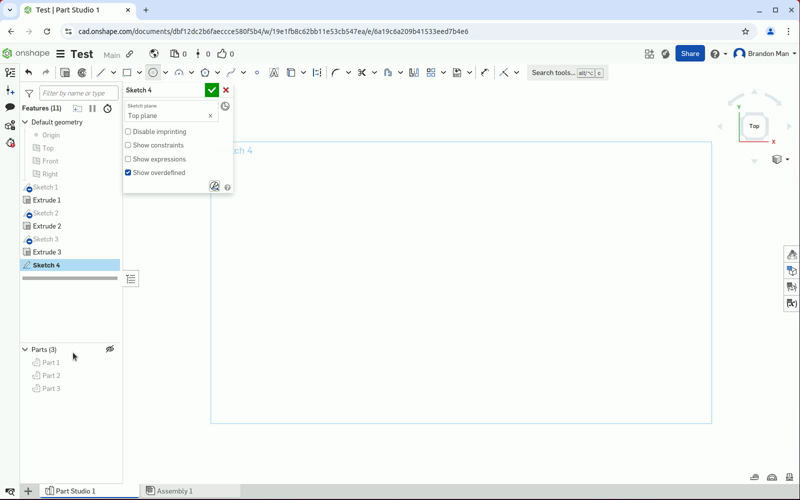
mouse_move(542, 314)
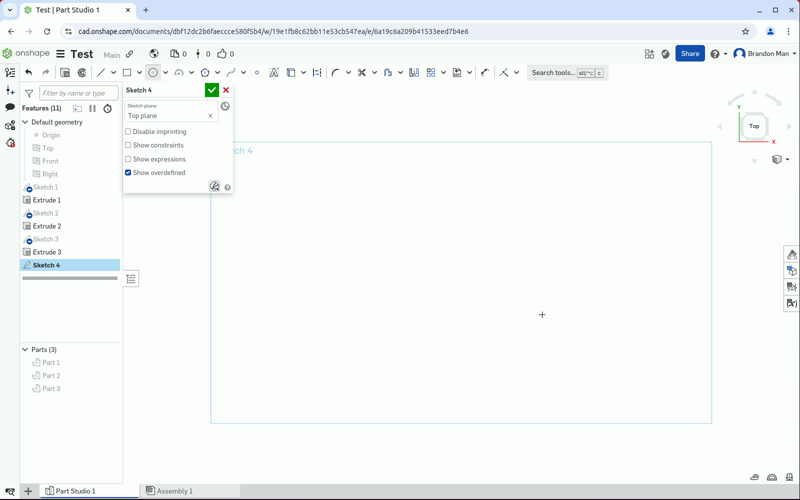
click(542, 314)
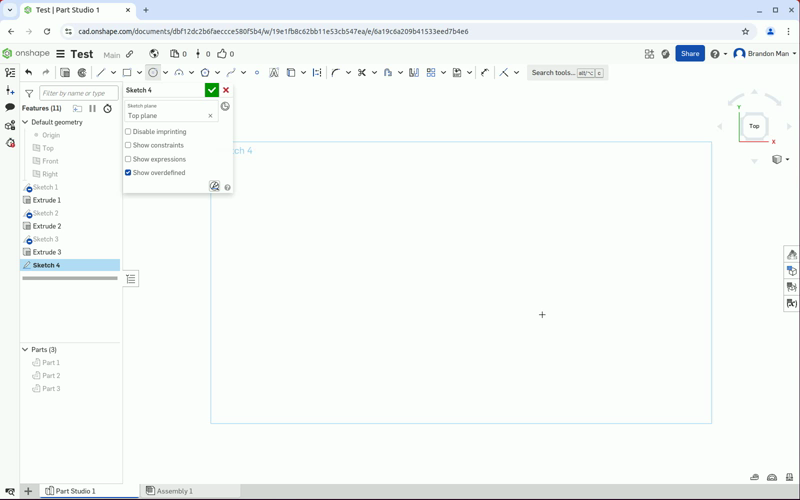
key_up(shift)
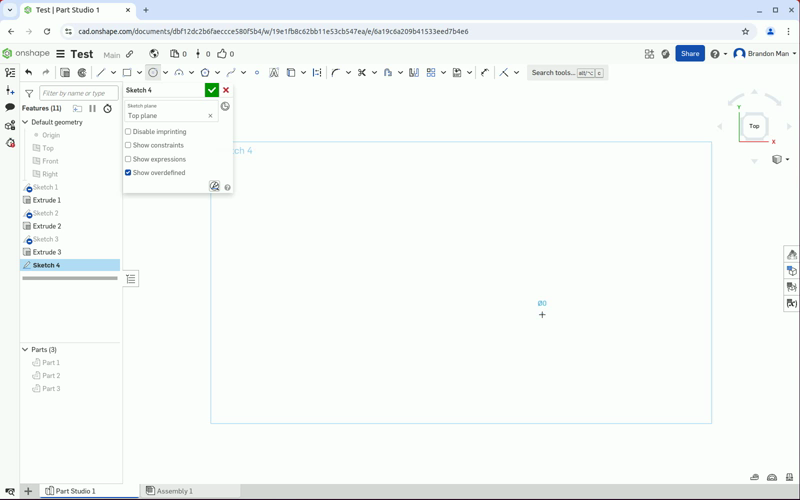
mouse_move(561, 314)
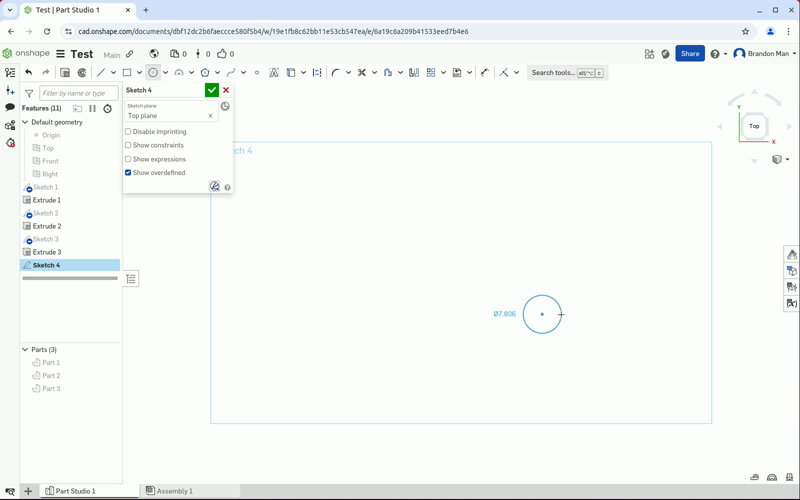
click(561, 314)
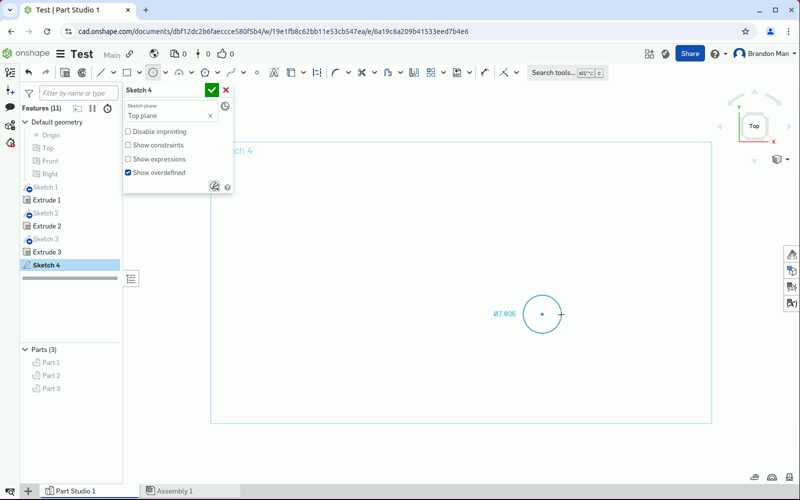
key(esc)
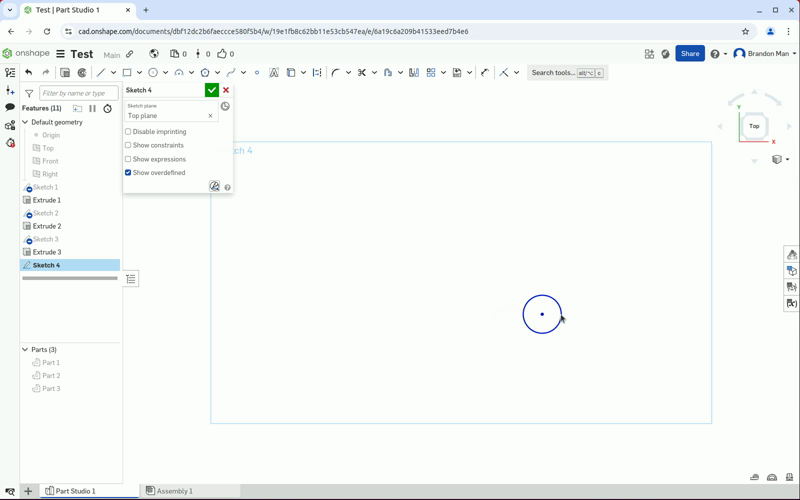
mouse_move(543, 308)
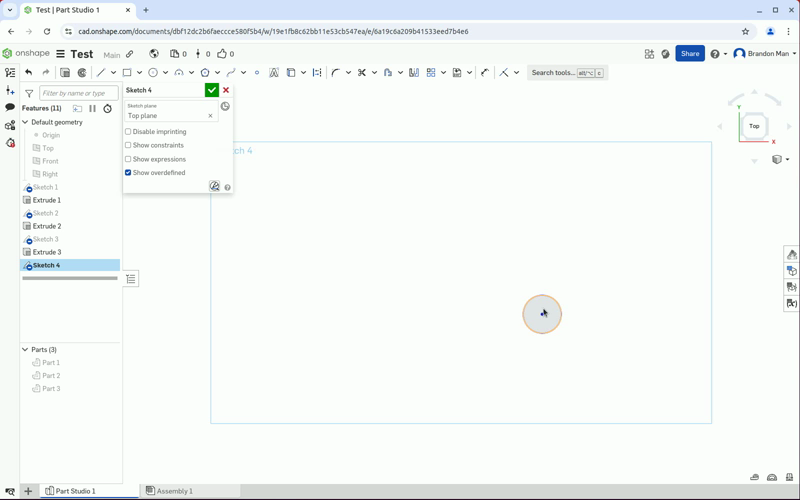
scroll(6)
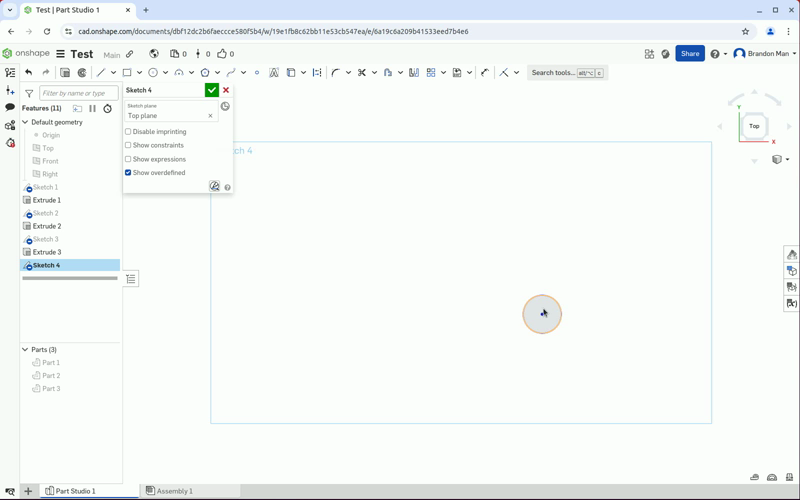
scroll(6)
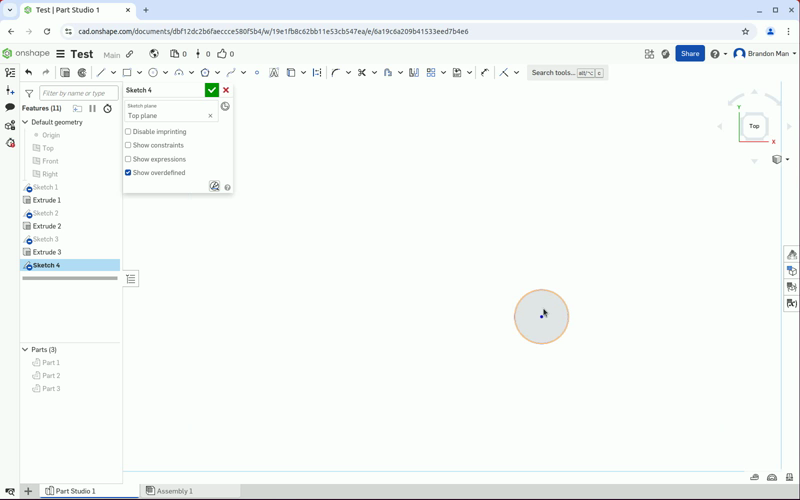
scroll(6)
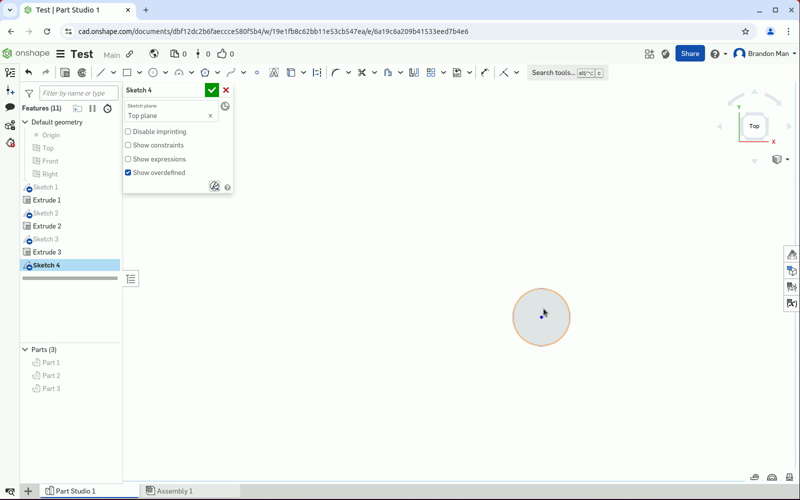
scroll(6)
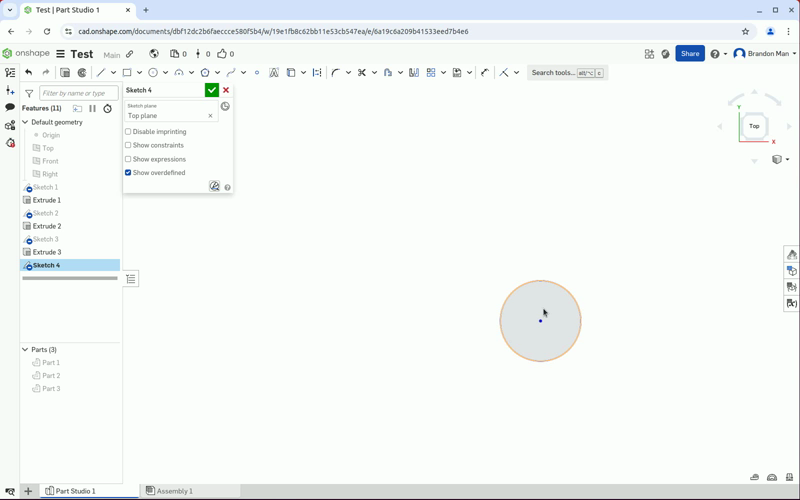
scroll(6)
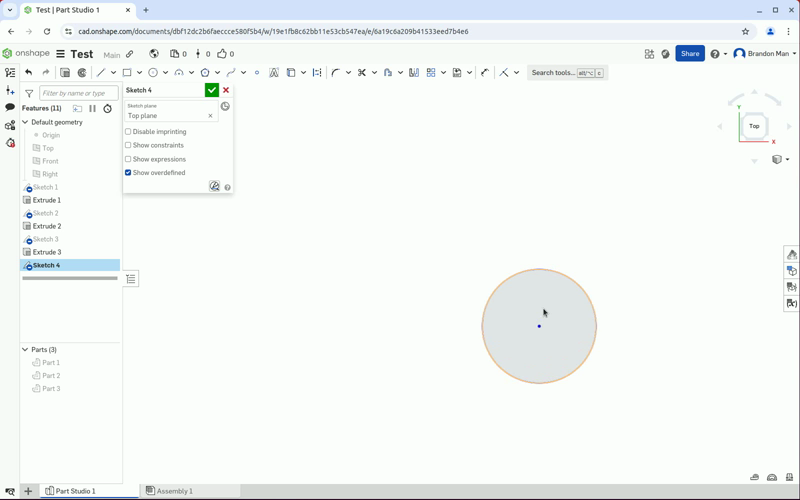
scroll(6)
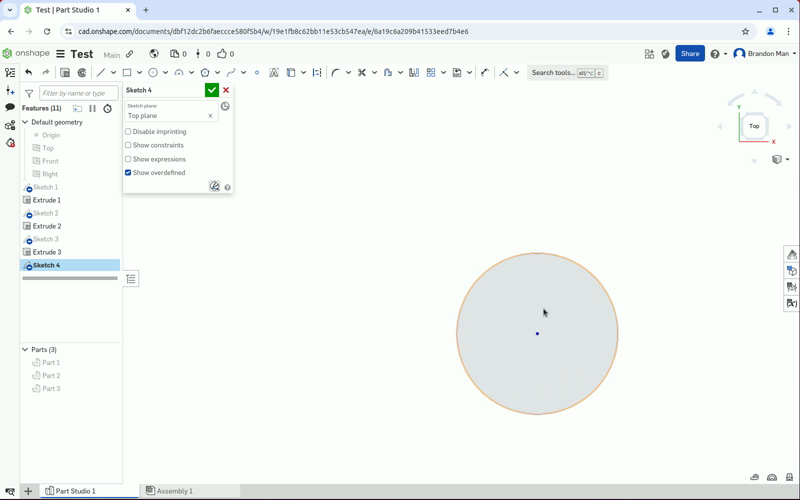
scroll(6)
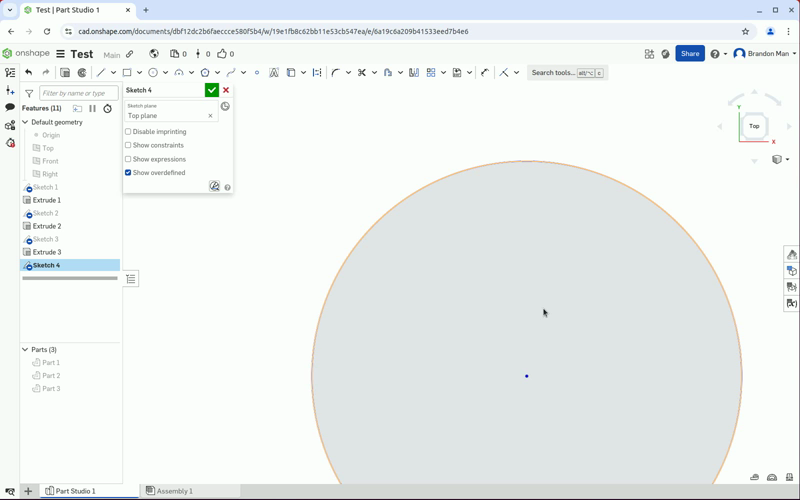
click(543, 308)
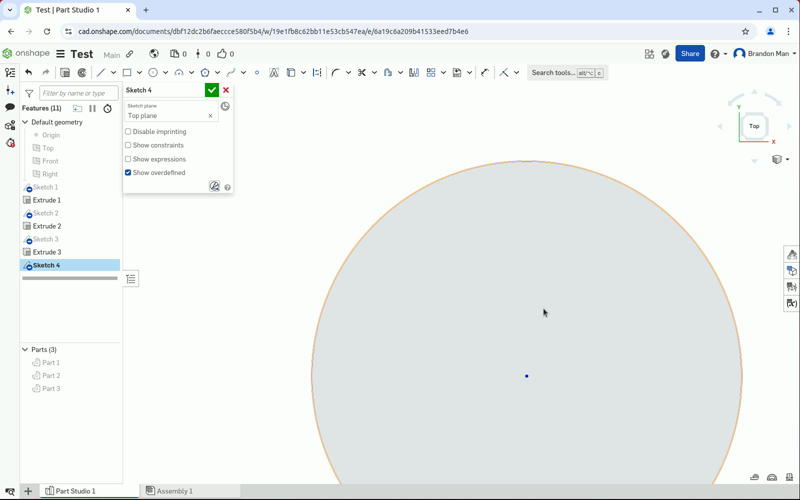
scroll(-6)
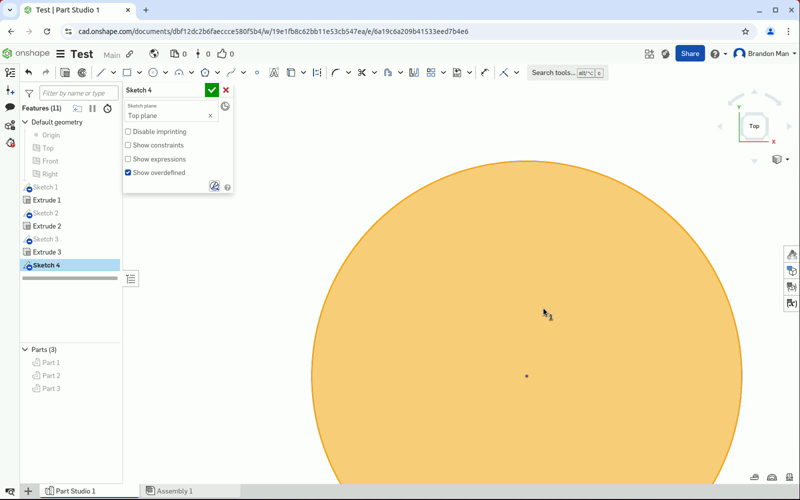
scroll(-6)
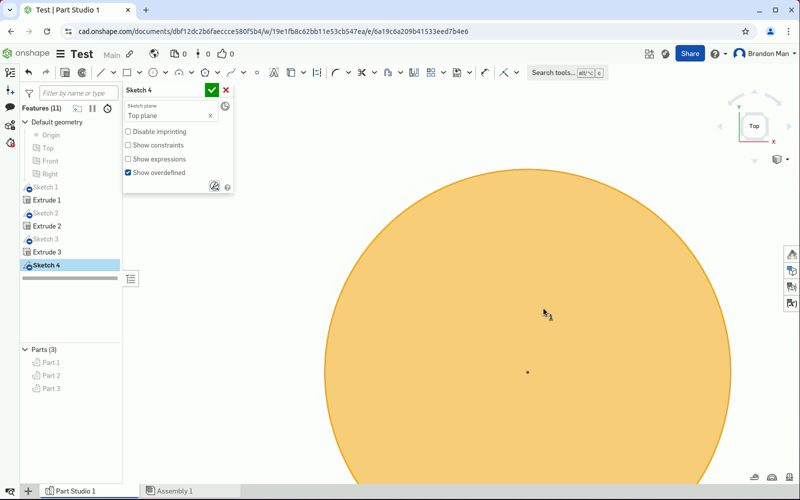
scroll(-6)
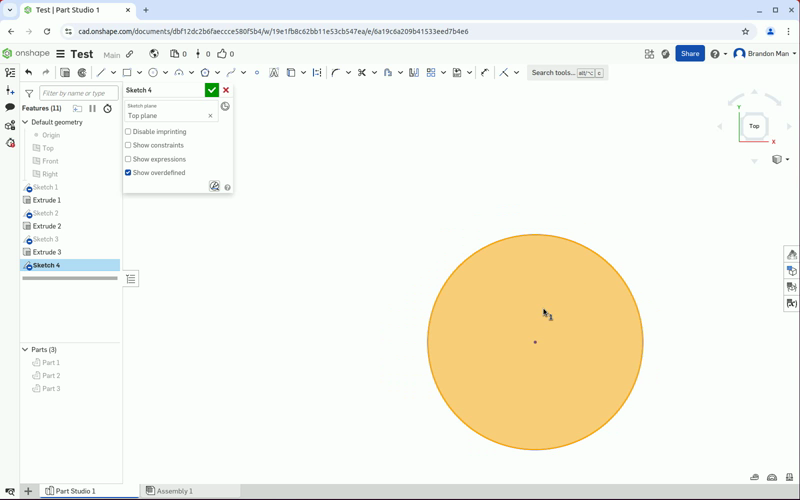
scroll(-6)
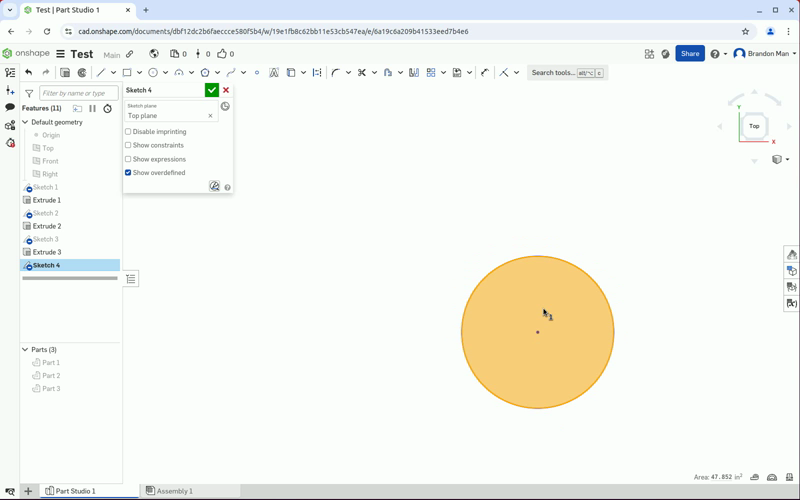
scroll(-6)
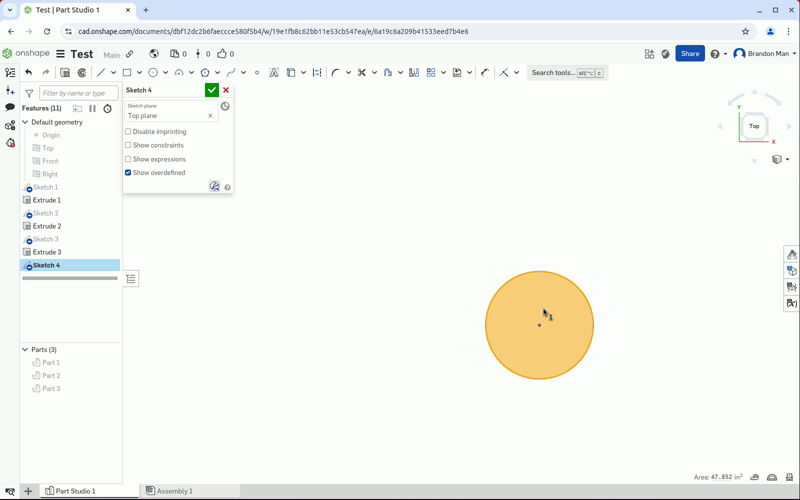
scroll(-6)
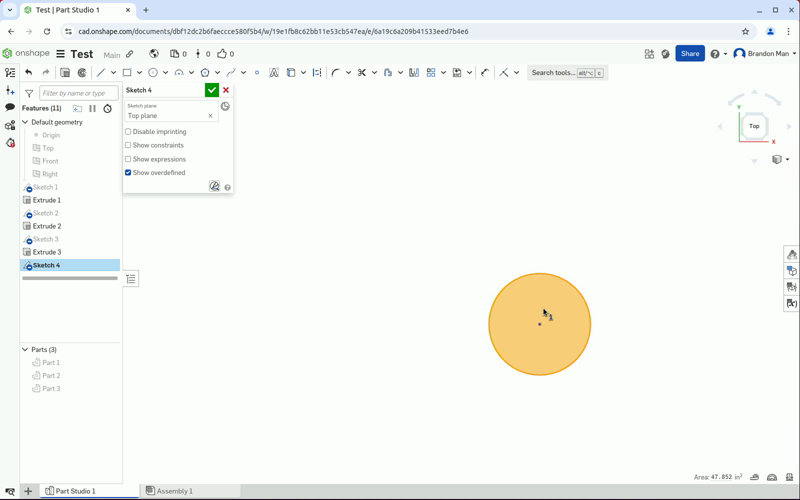
scroll(-6)
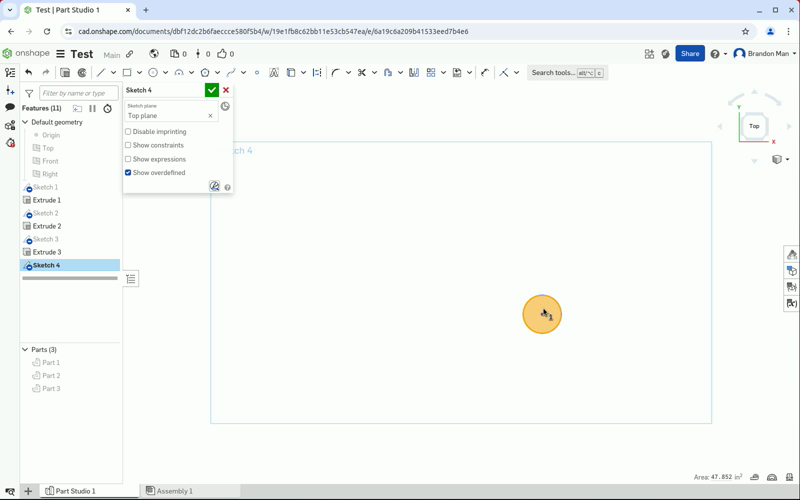
mouse_move(73, 352)
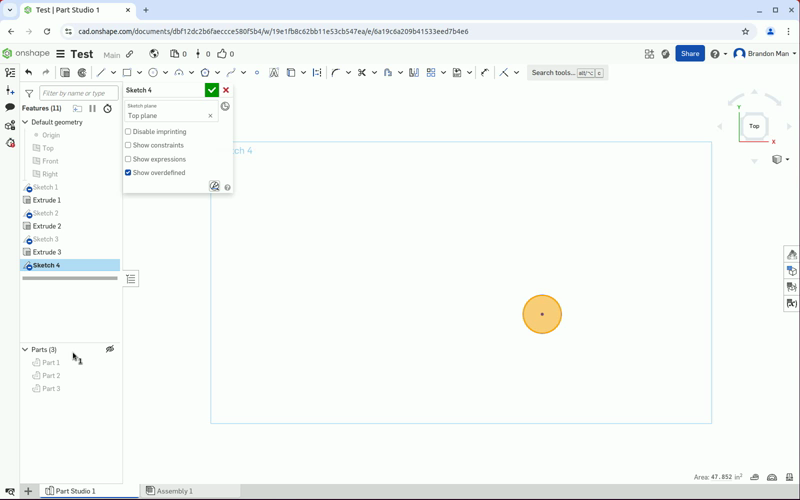
key(shift+y)
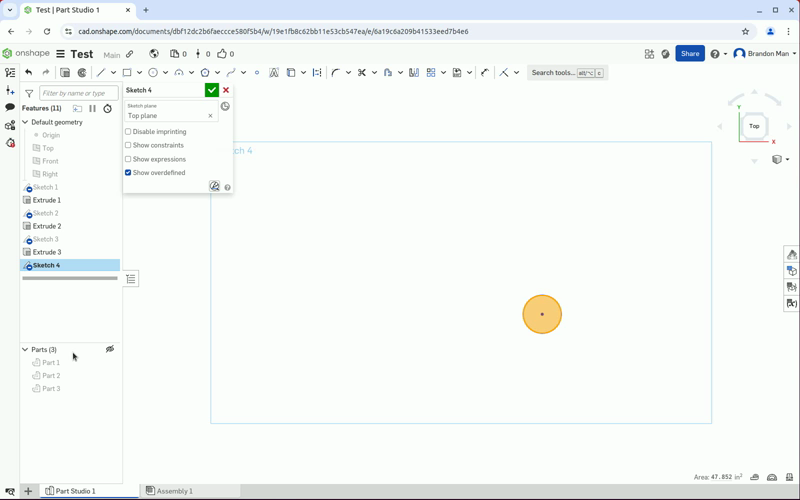
key(shift+e)
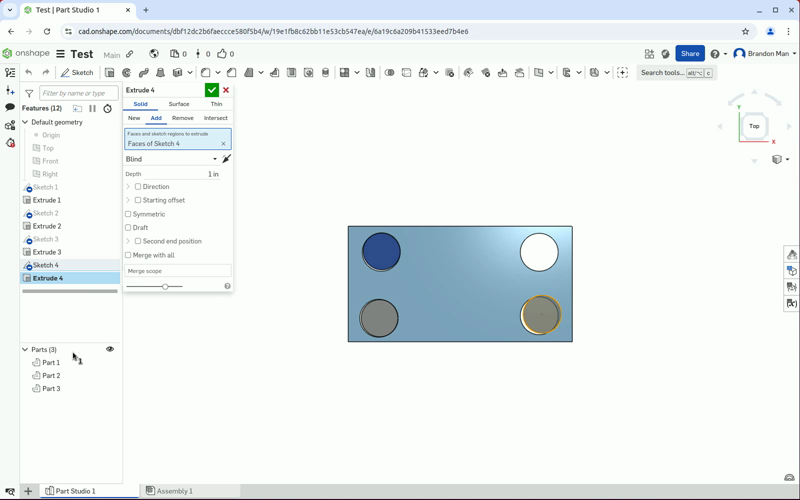
mouse_move(143, 106)
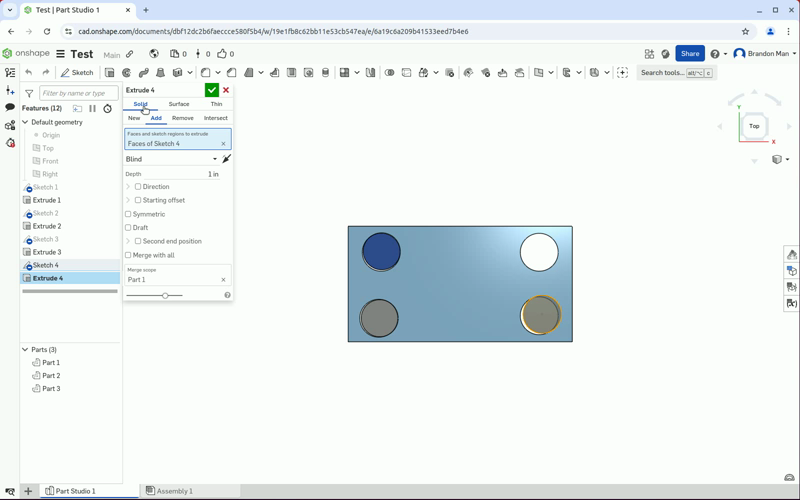
click(143, 106)
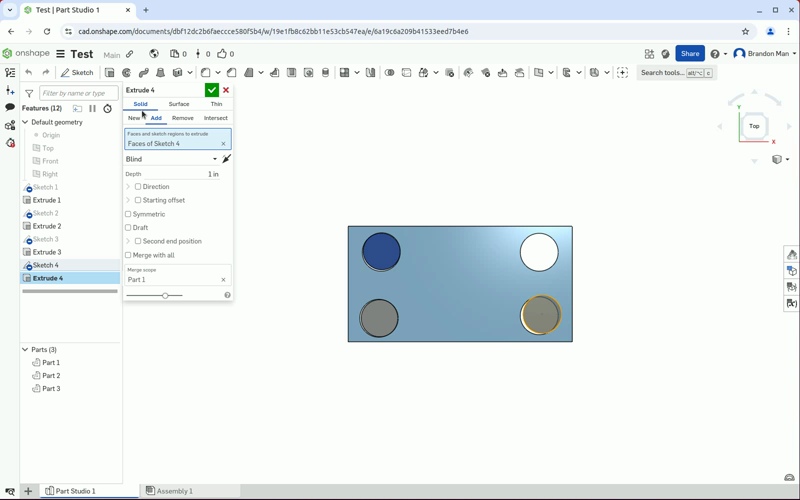
mouse_move(137, 120)
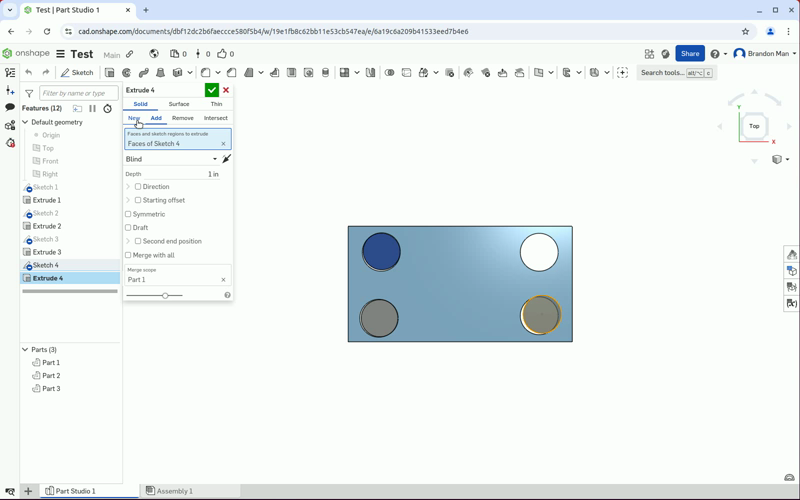
click(137, 120)
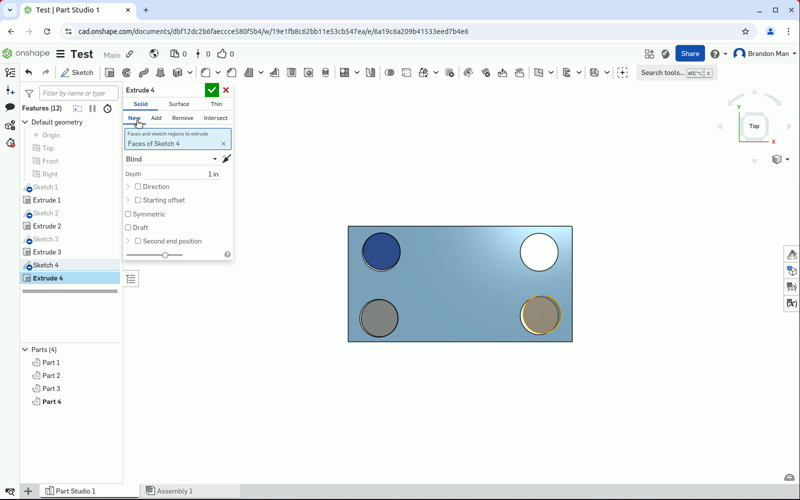
key(tab, 4)
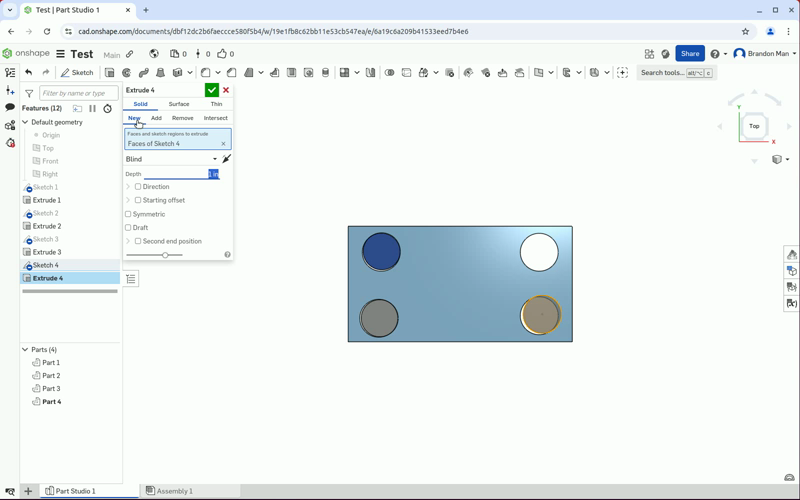
text(4.814)
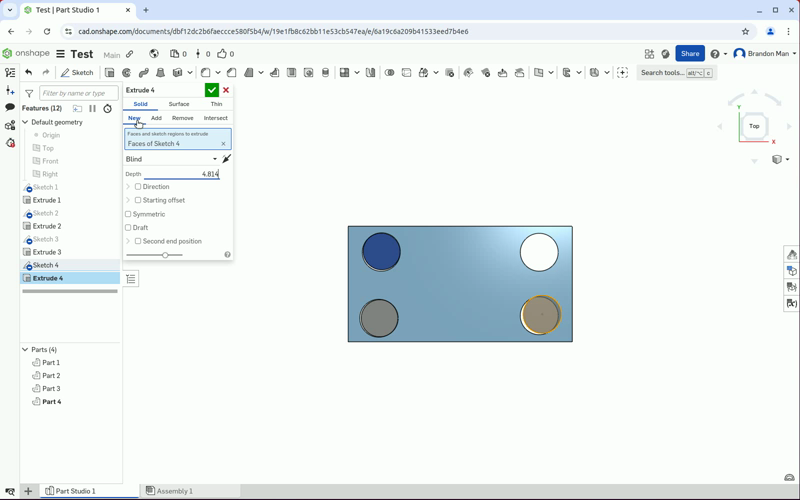
key(enter)
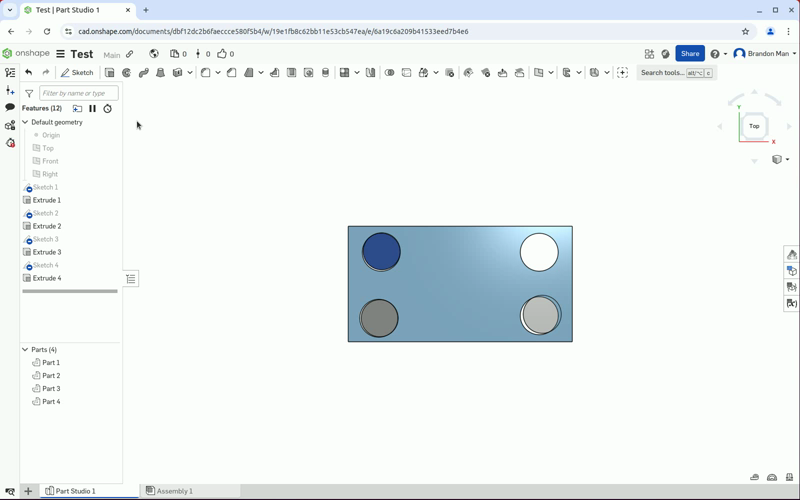
key(shift+h)
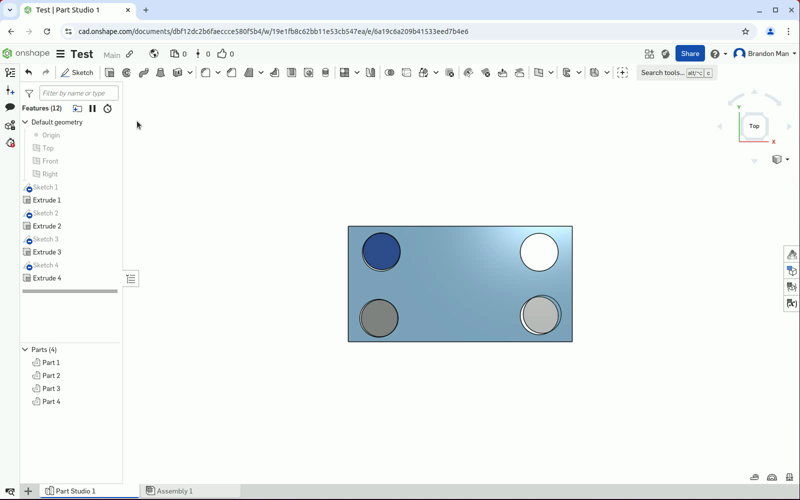
key(shift+h)
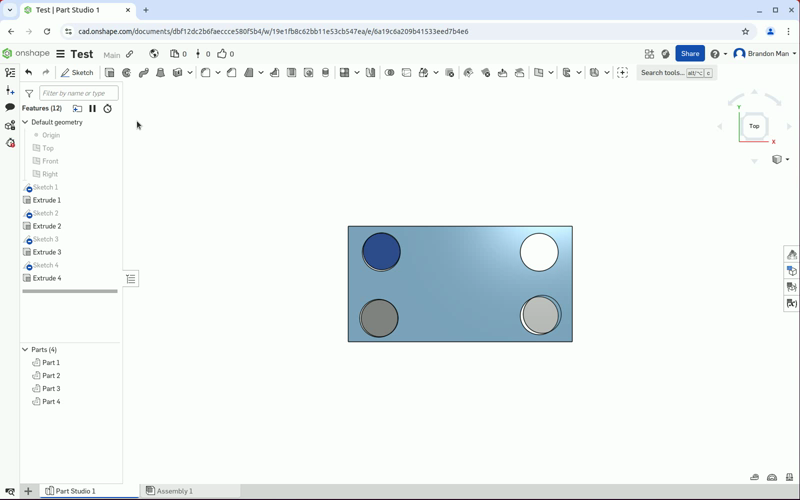
mouse_move(73, 189)
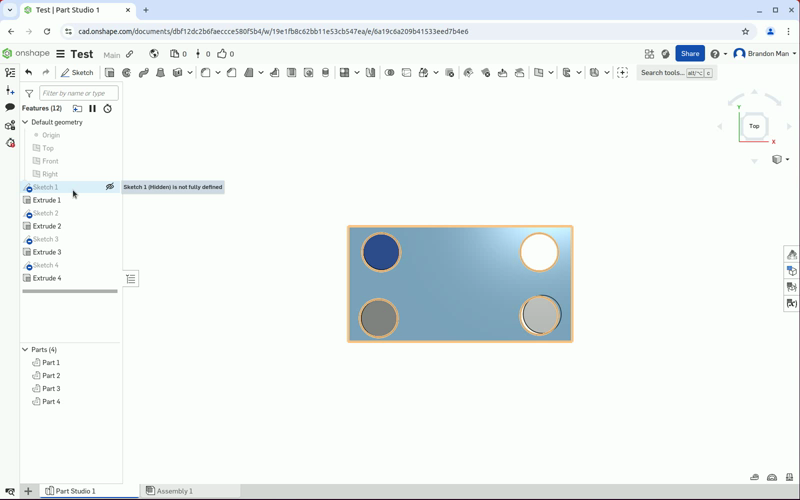
click(73, 189)
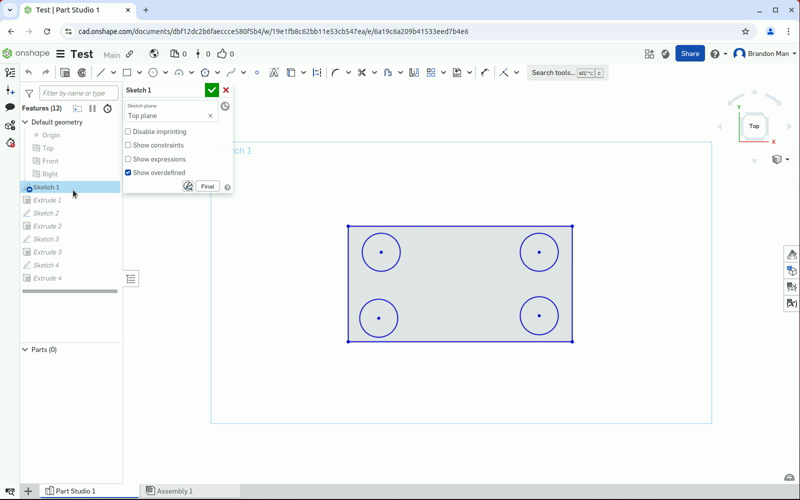
mouse_move(229, 92)
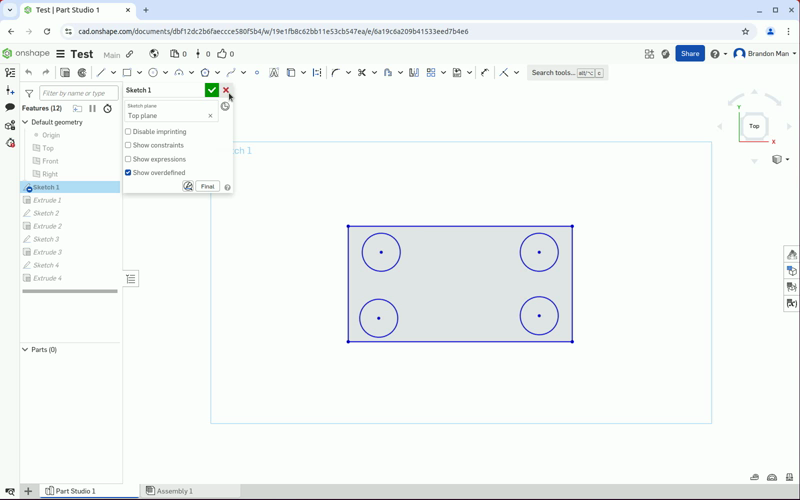
click(229, 92)
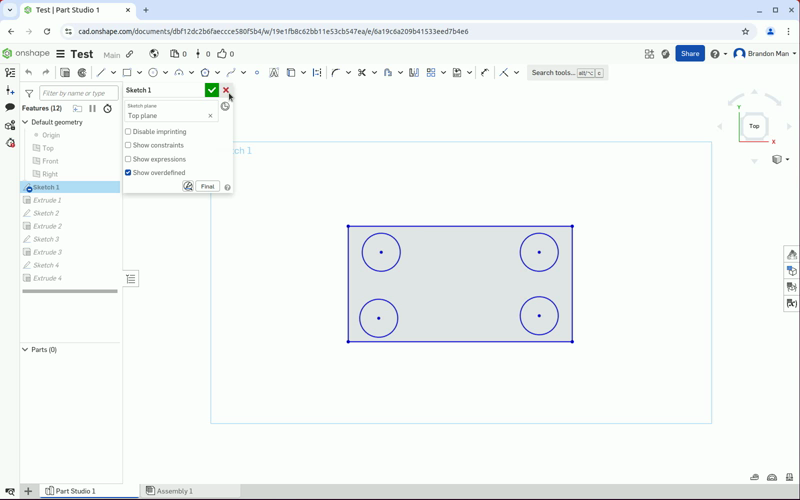
key(shift+s)
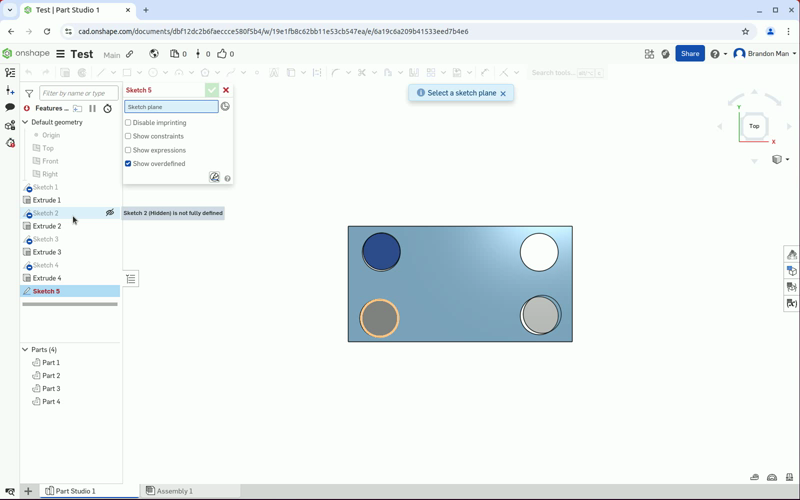
scroll(3)
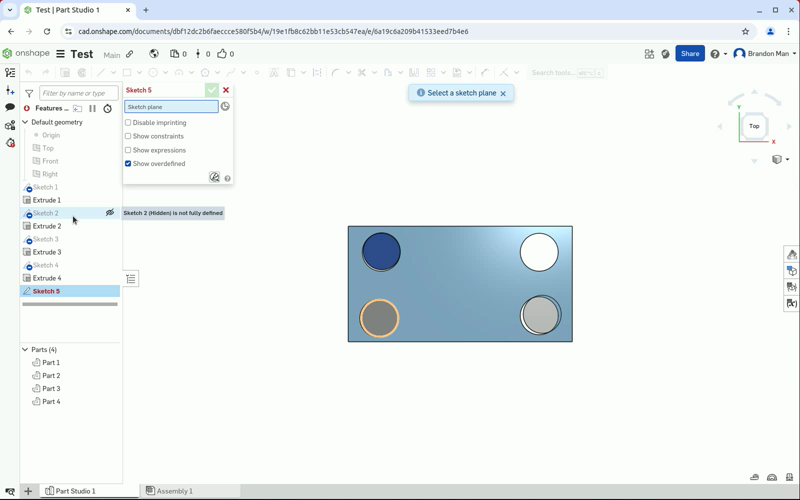
mouse_move(73, 150)
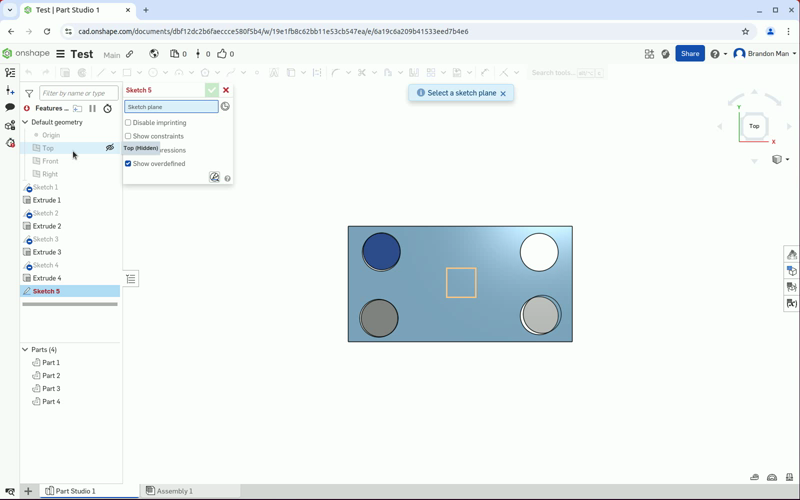
click(73, 150)
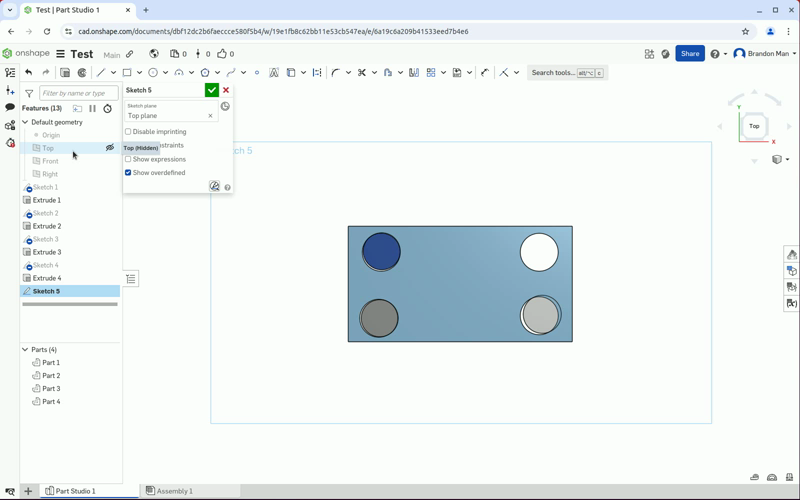
mouse_move(73, 352)
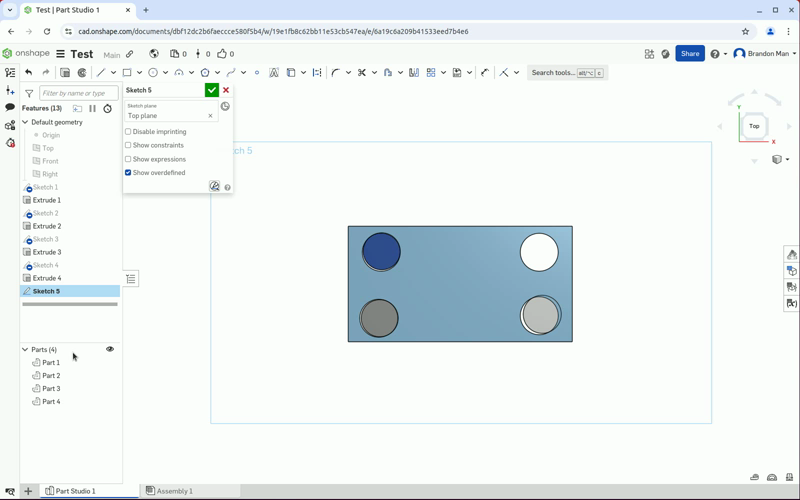
key(y)
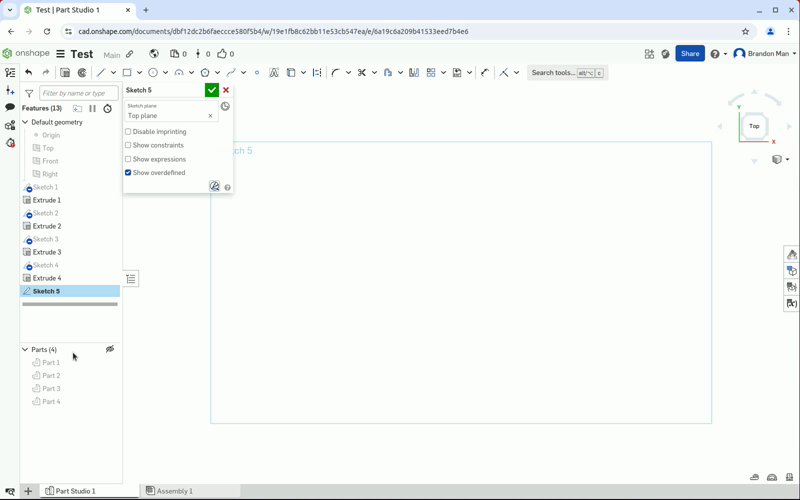
key(c)
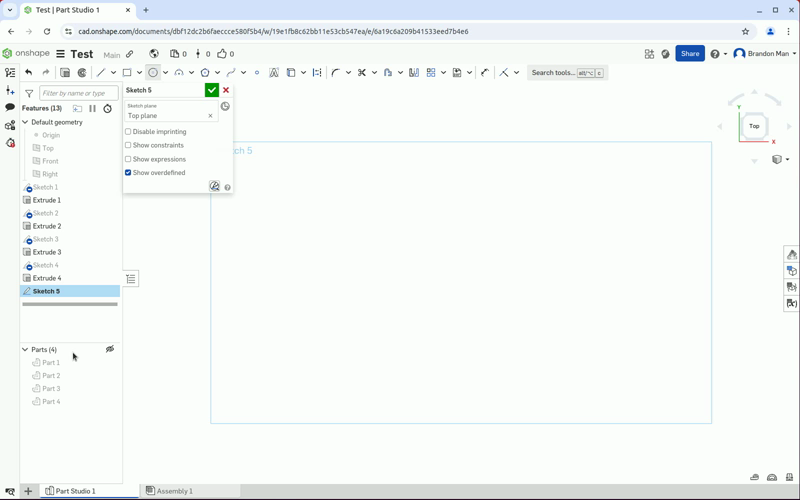
key_down(shift)
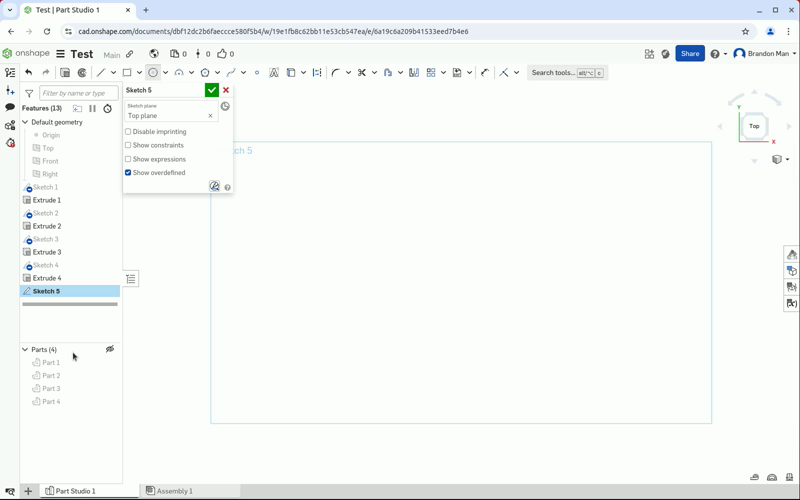
mouse_move(540, 252)
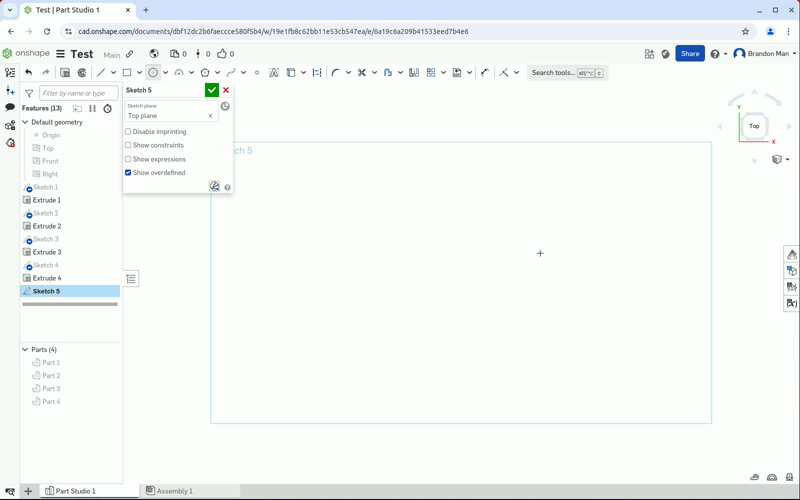
click(540, 252)
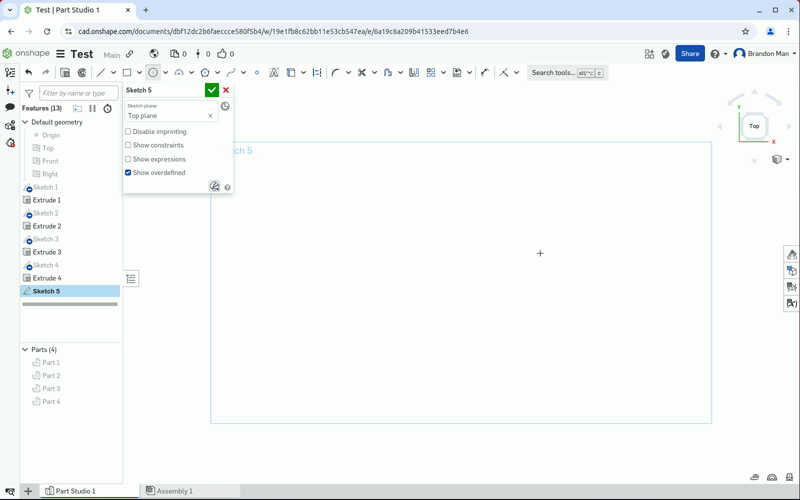
key_up(shift)
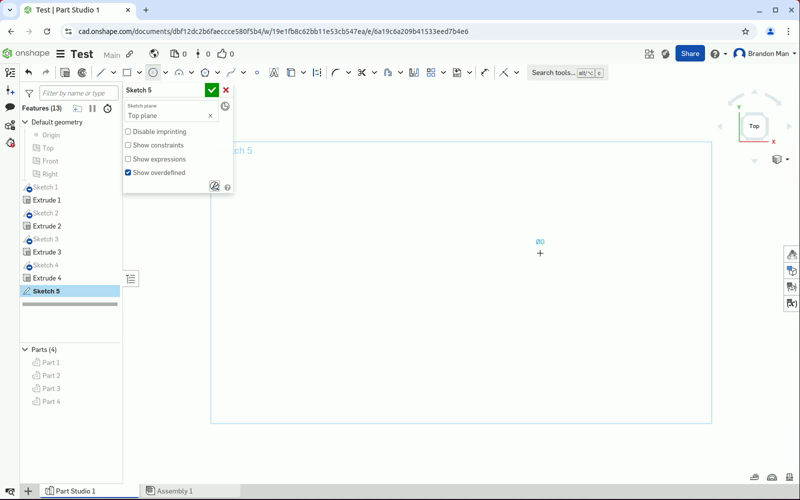
mouse_move(558, 252)
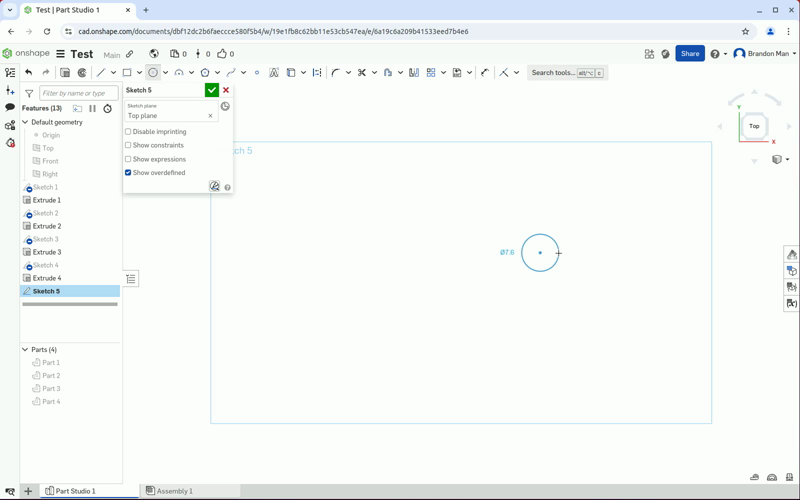
click(558, 252)
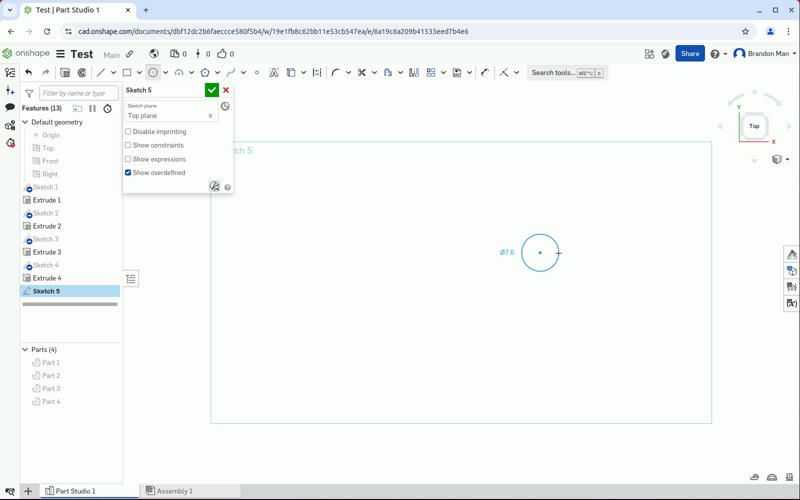
key(esc)
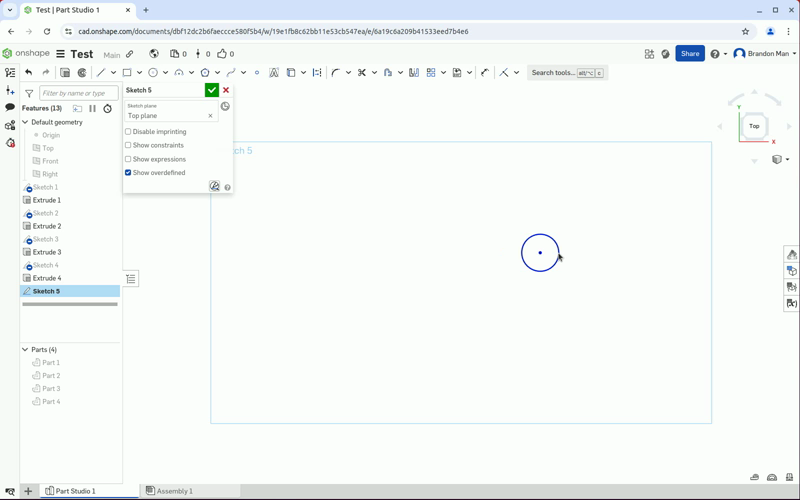
mouse_move(551, 250)
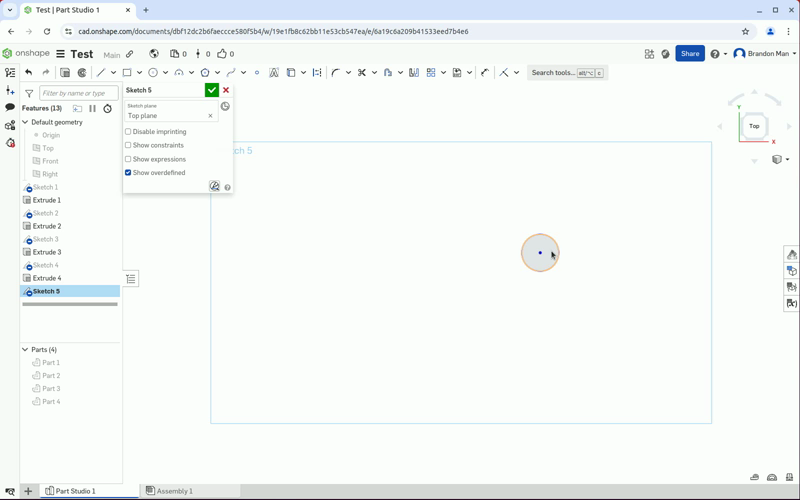
scroll(6)
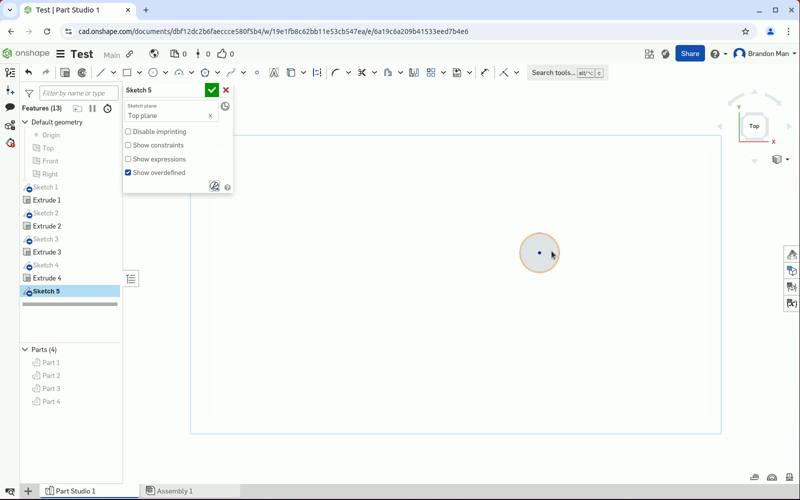
scroll(6)
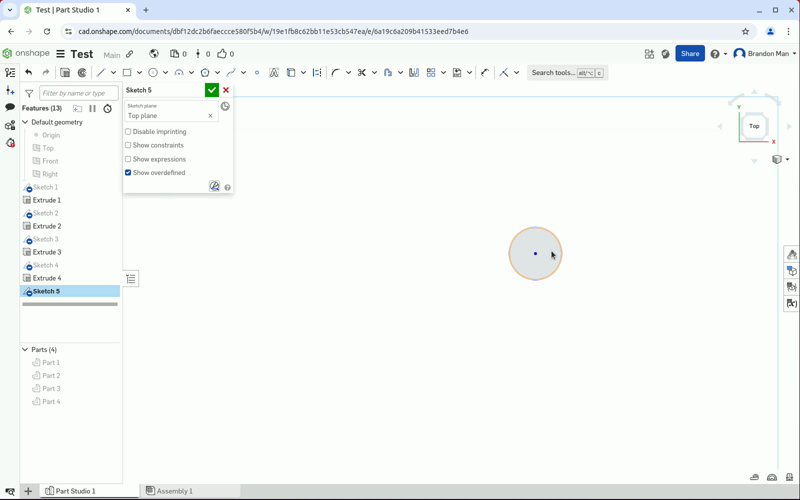
scroll(6)
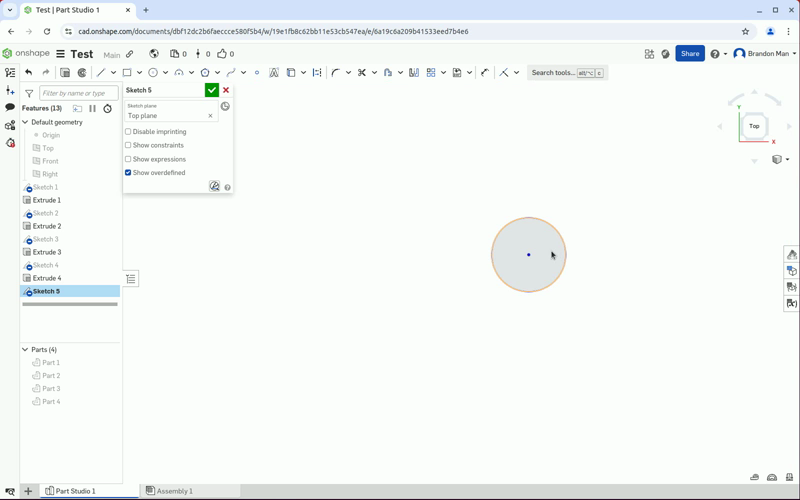
scroll(6)
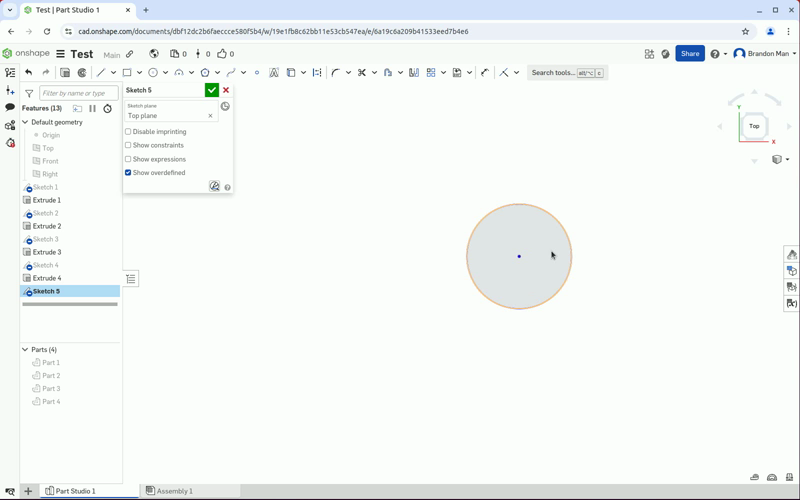
scroll(6)
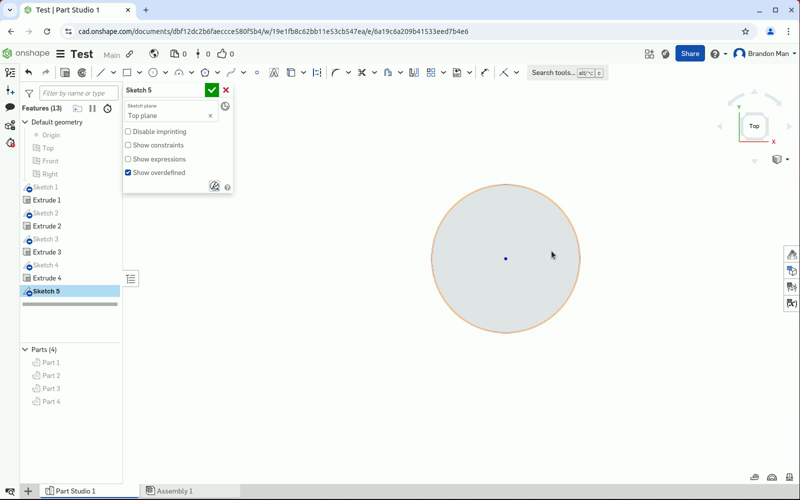
scroll(6)
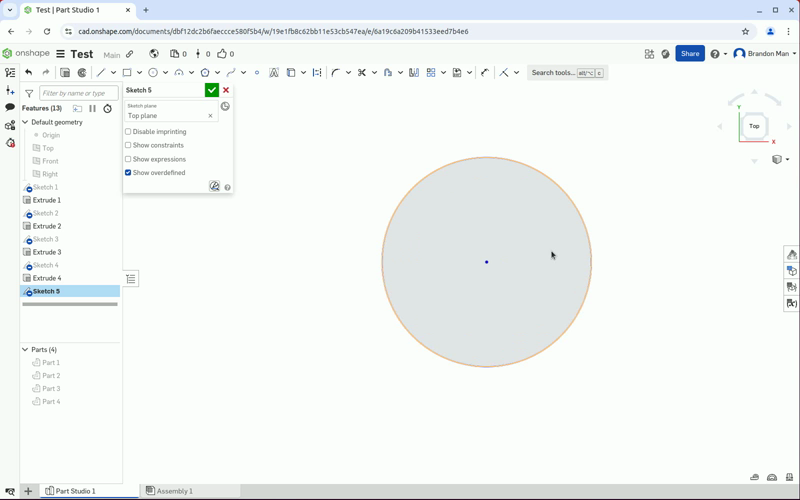
scroll(6)
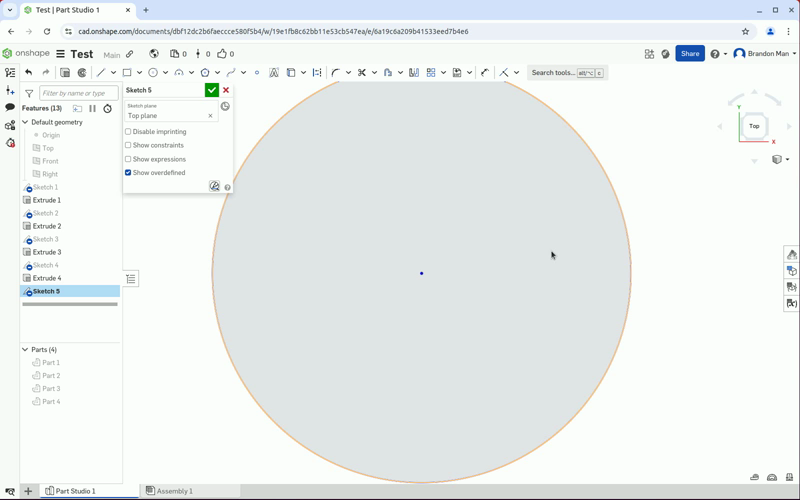
click(551, 250)
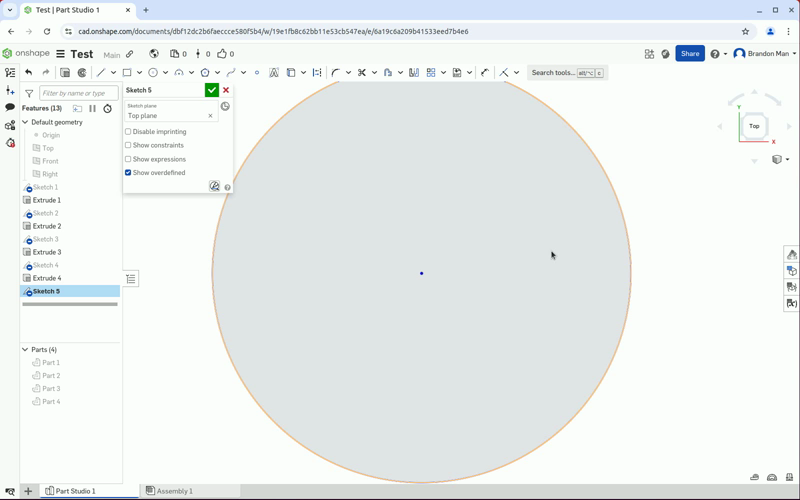
scroll(-6)
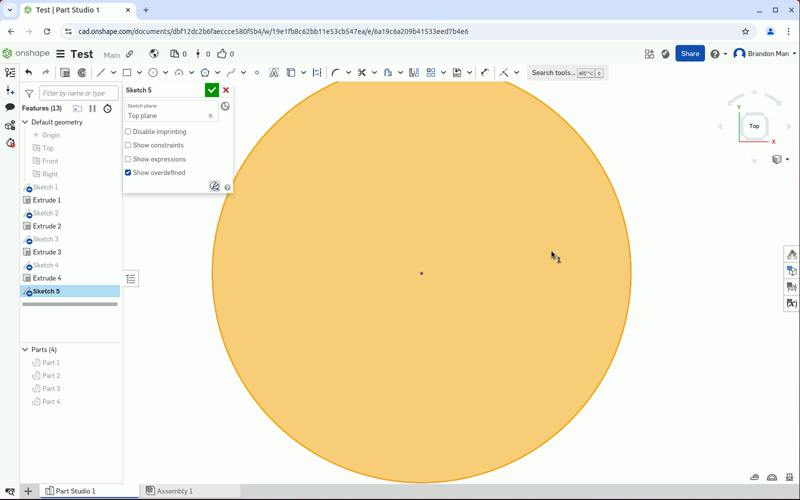
scroll(-6)
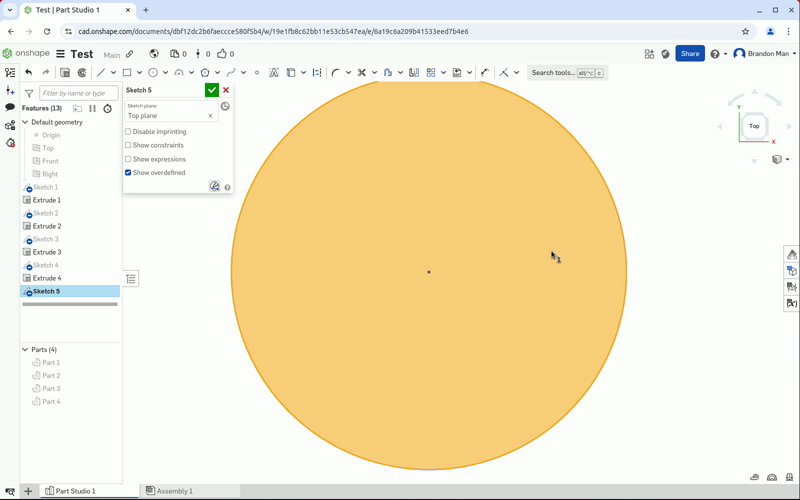
scroll(-6)
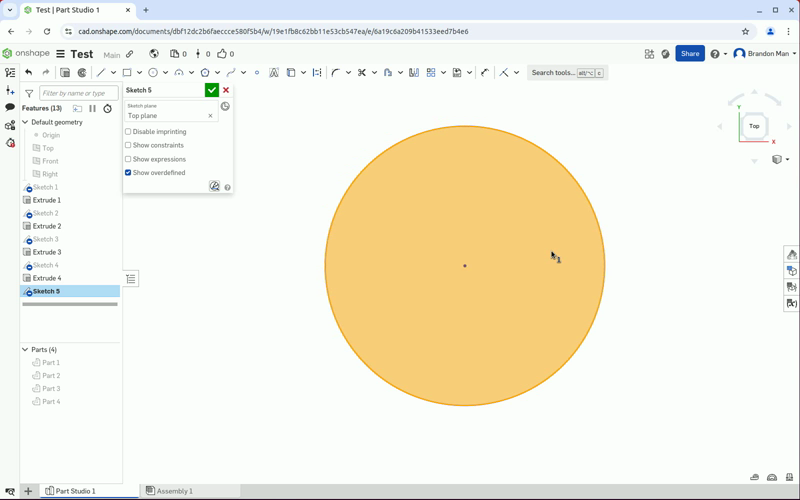
scroll(-6)
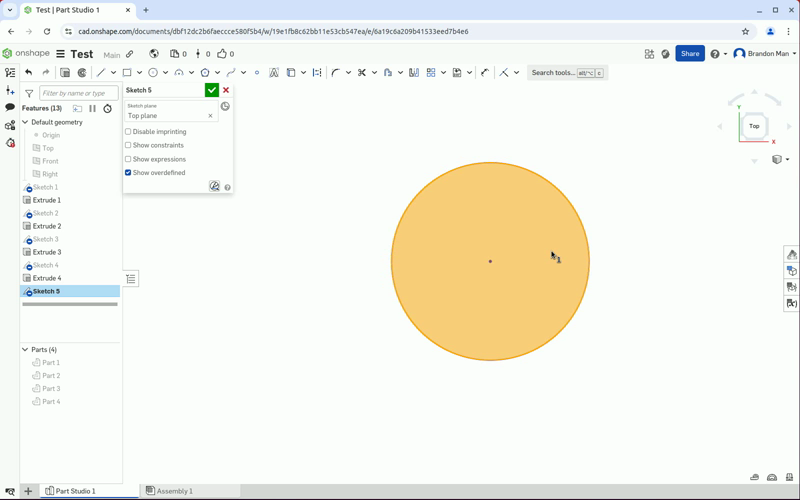
scroll(-6)
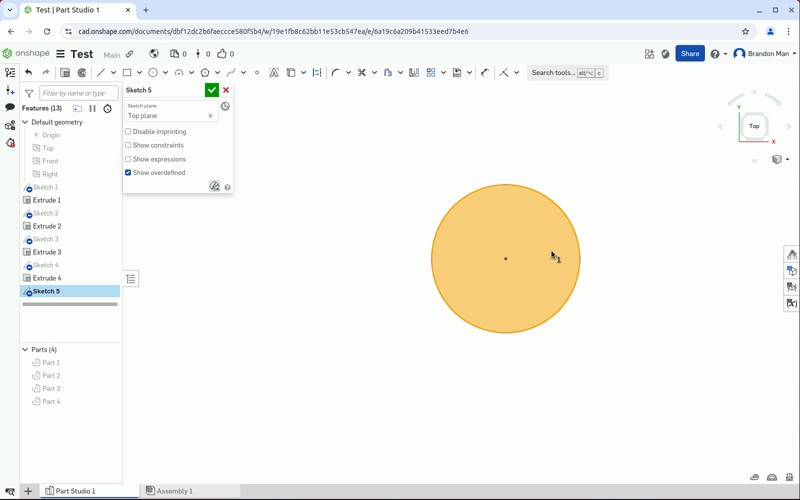
scroll(-6)
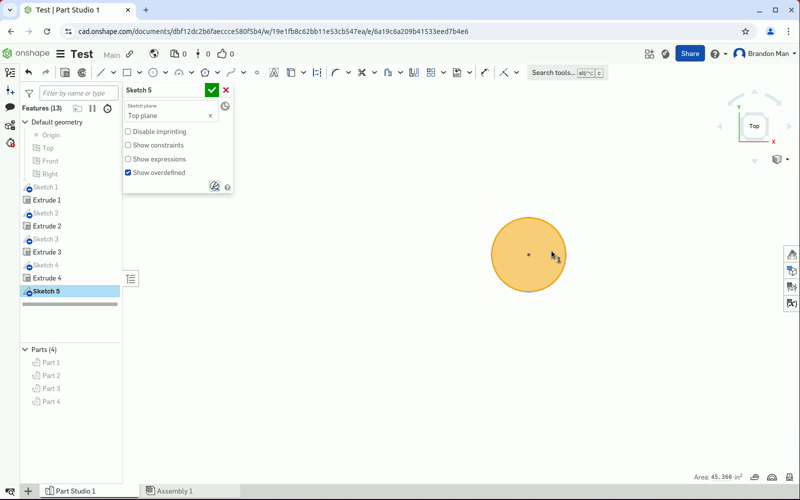
scroll(-6)
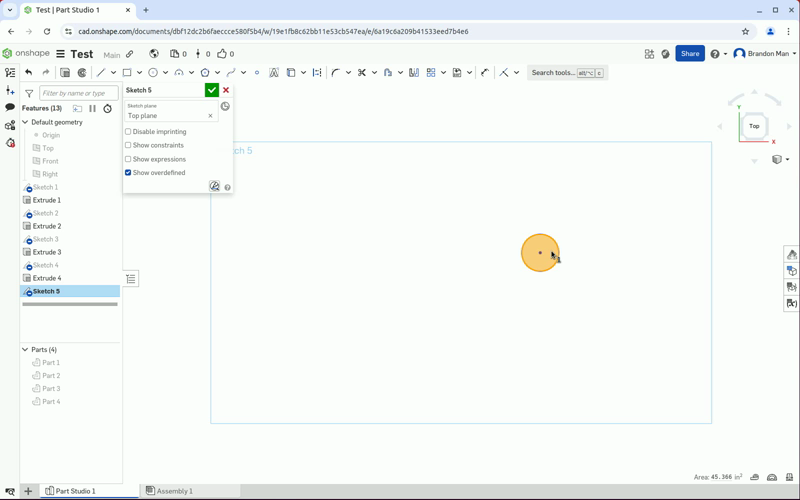
mouse_move(73, 352)
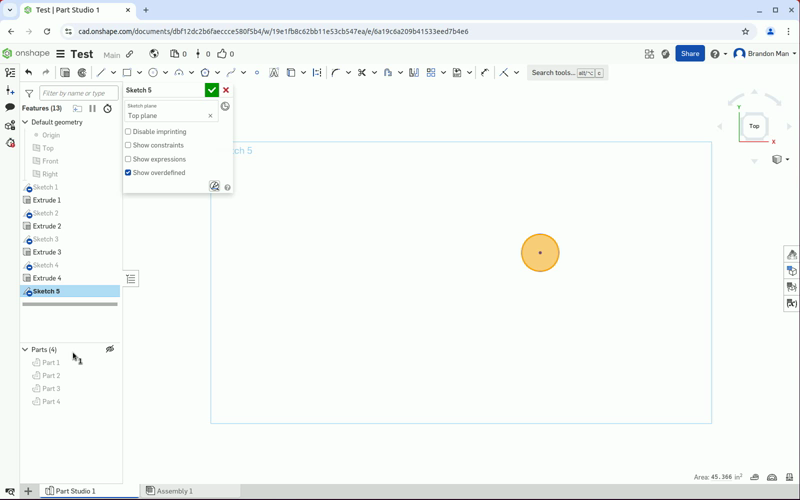
key(shift+y)
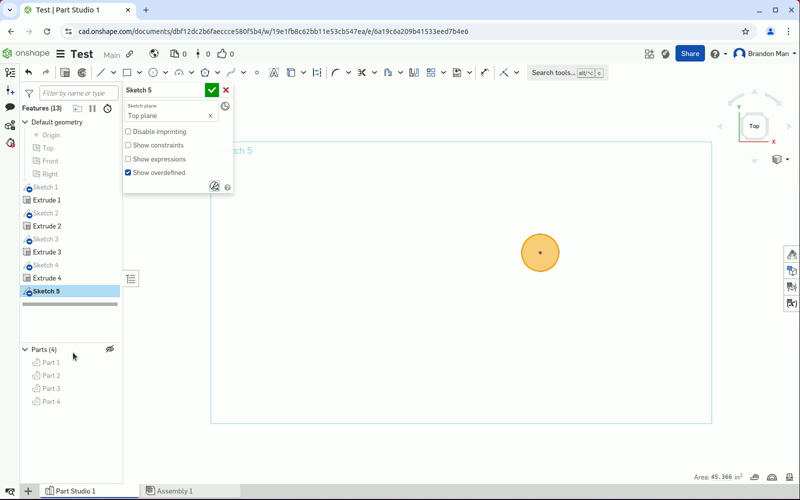
key(shift+e)
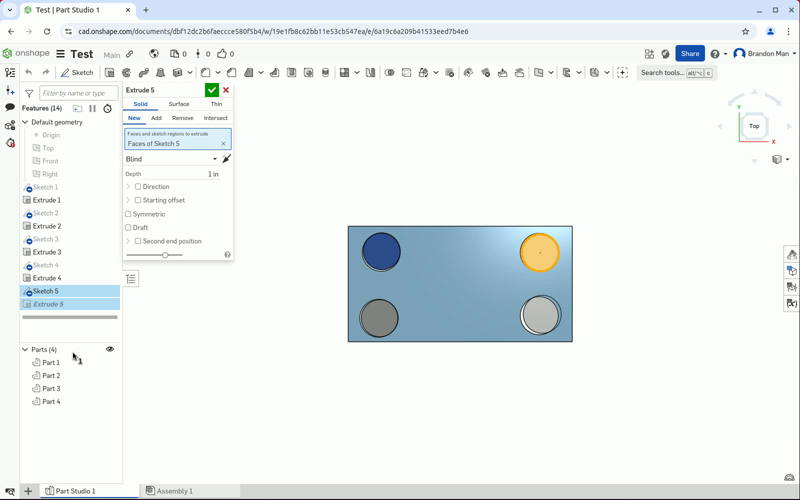
mouse_move(143, 106)
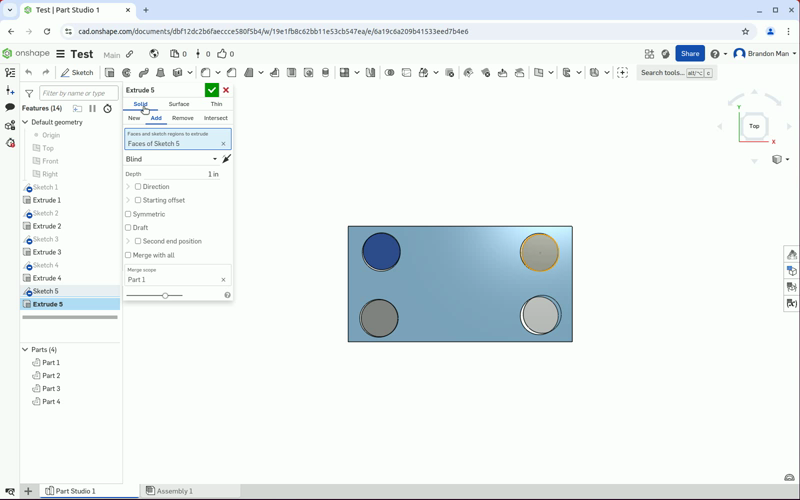
click(143, 106)
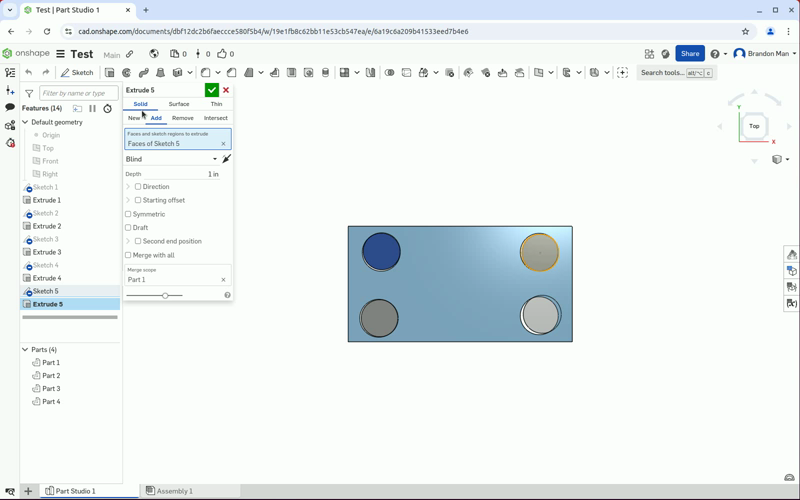
mouse_move(137, 120)
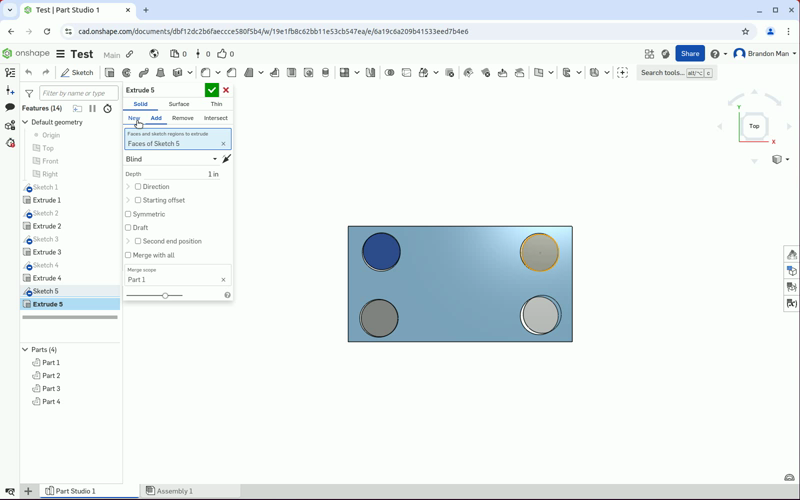
click(137, 120)
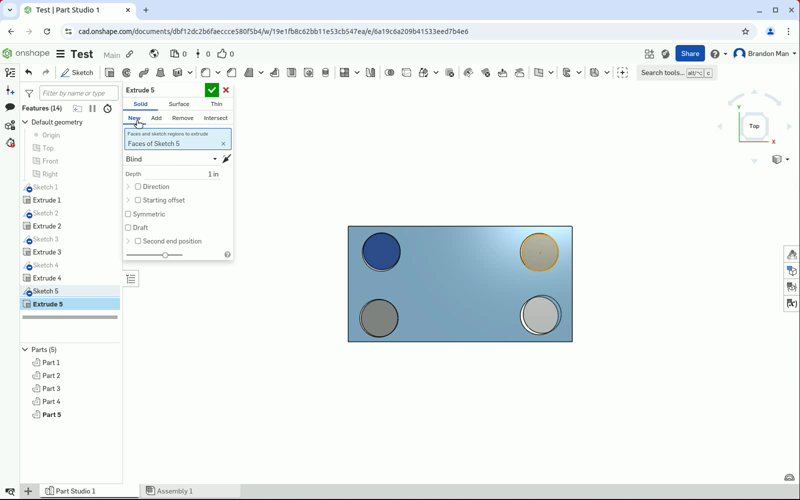
key(tab, 4)
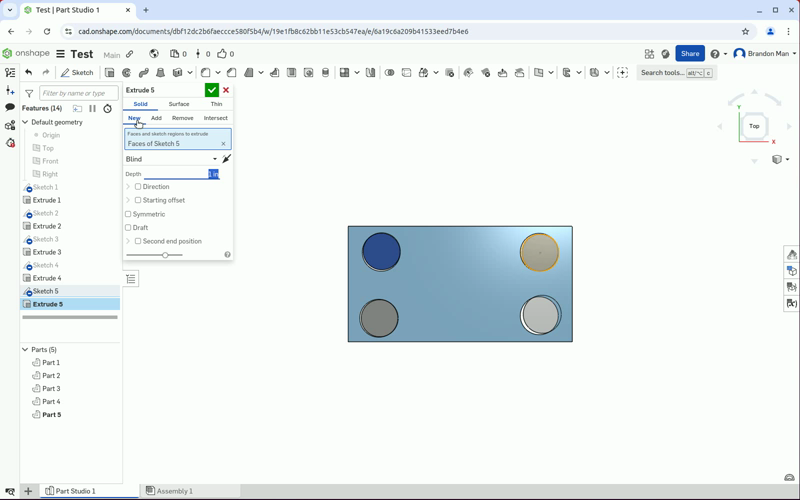
text(4.814)
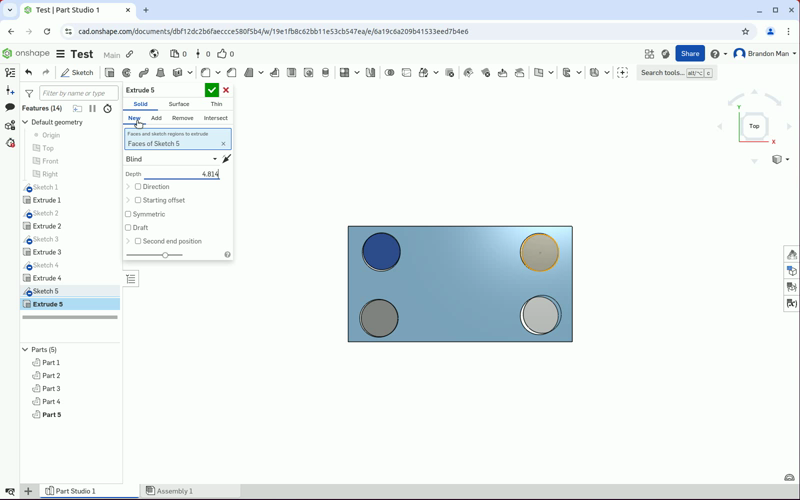
key(enter)
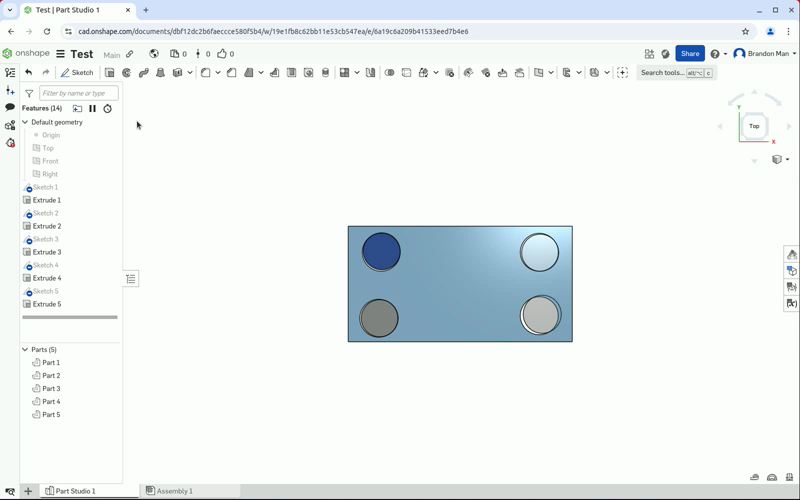
key(shift+h)
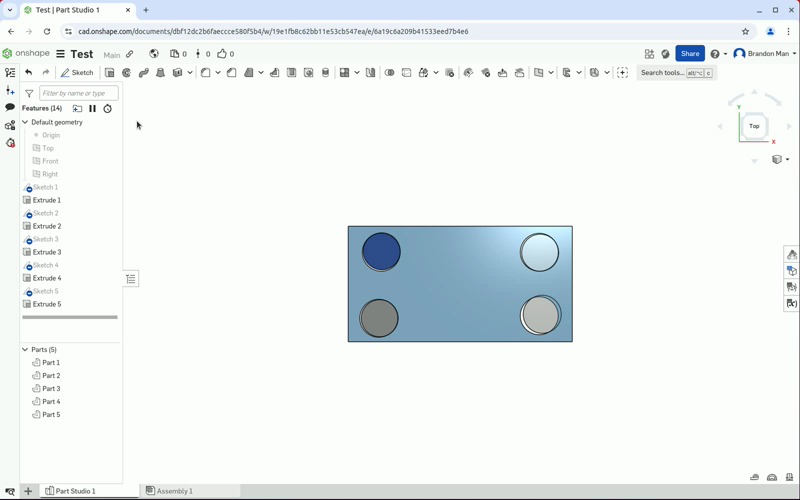
key(shift+h)
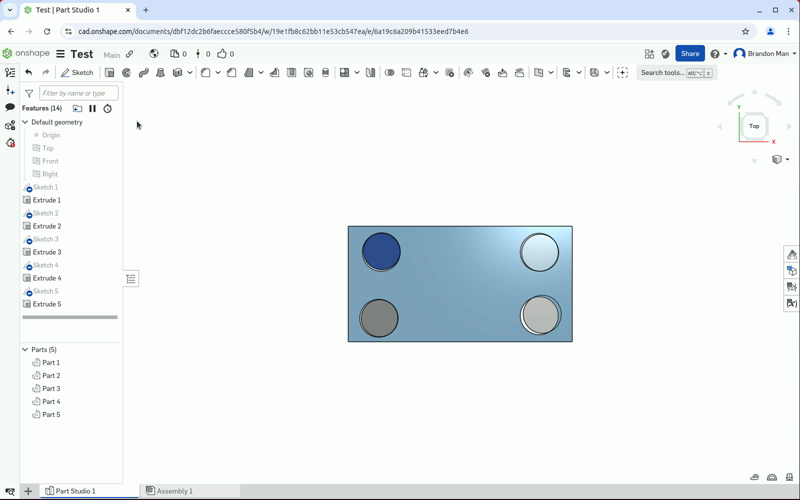
mouse_move(73, 189)
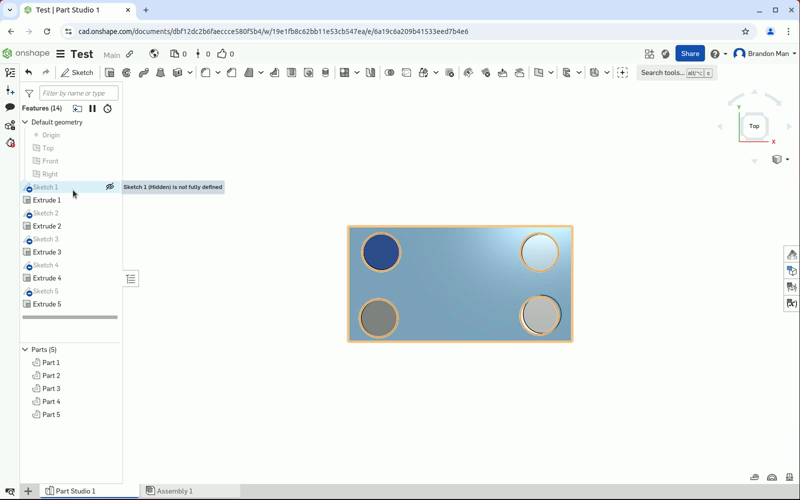
click(73, 189)
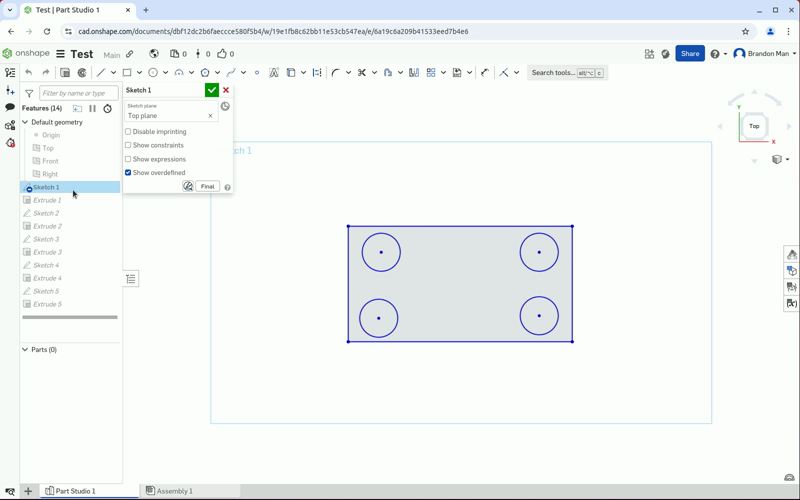
mouse_move(229, 92)
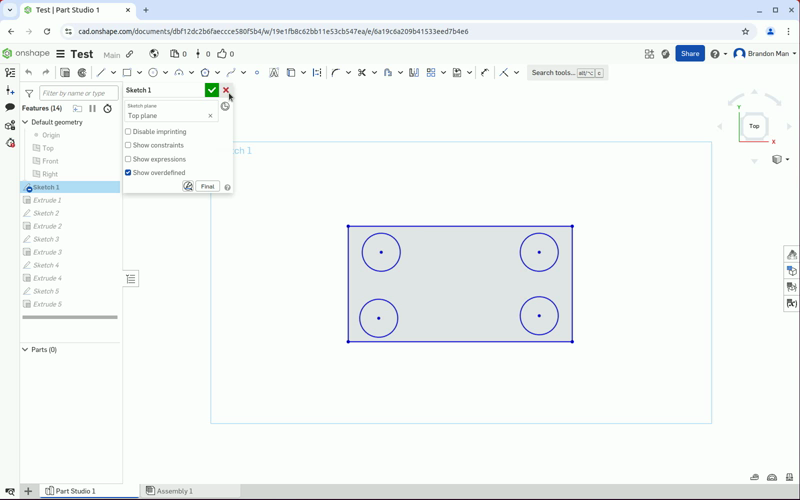
click(229, 92)
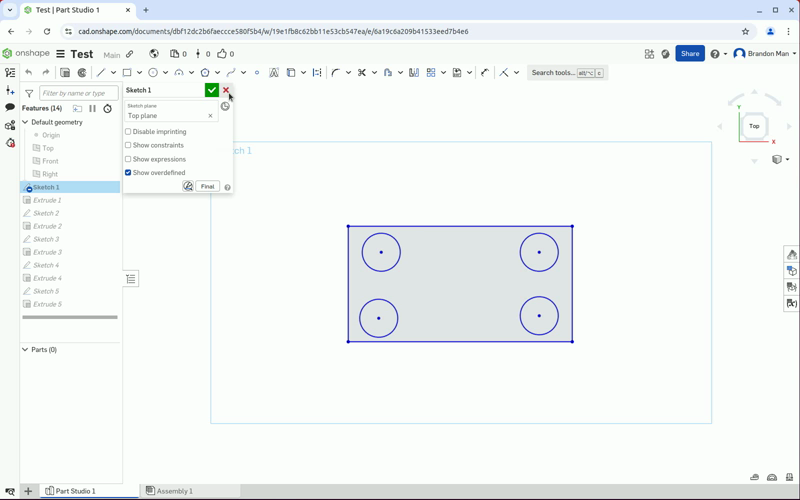
key(shift+s)
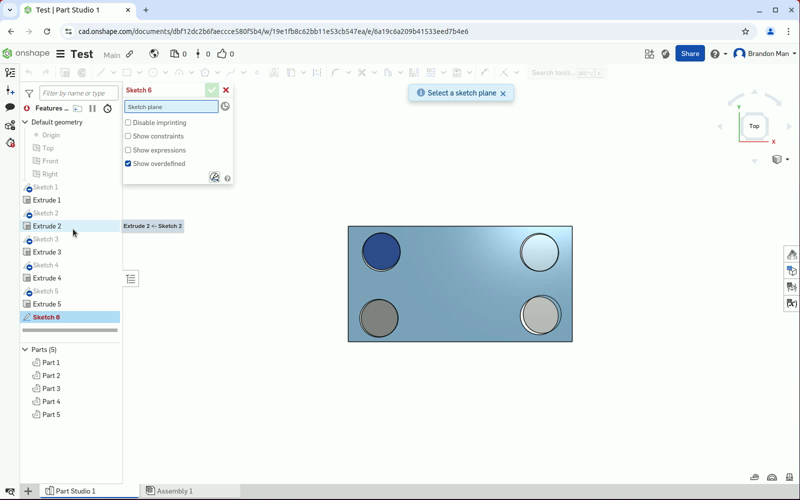
scroll(3)
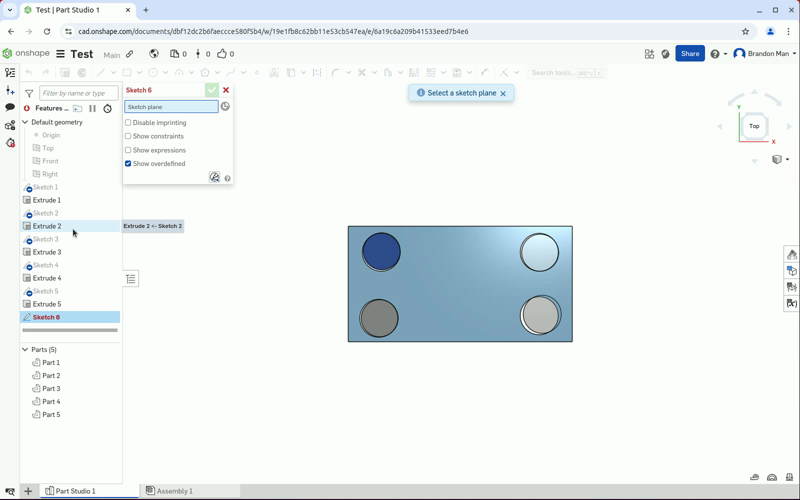
mouse_move(73, 150)
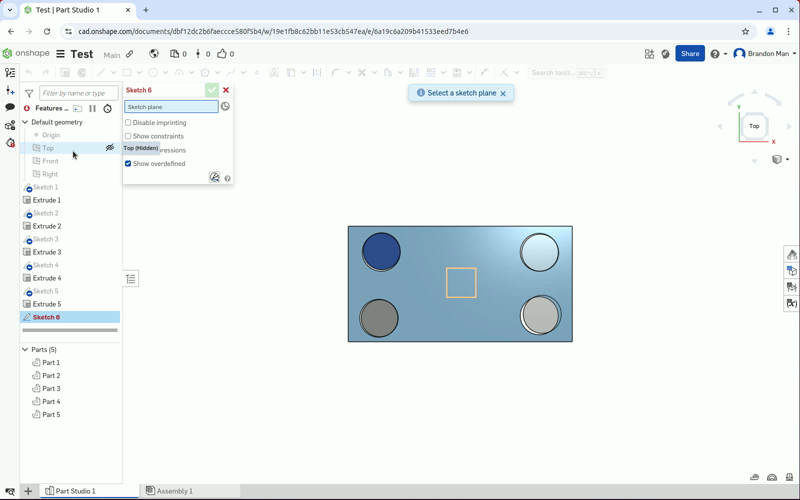
click(73, 150)
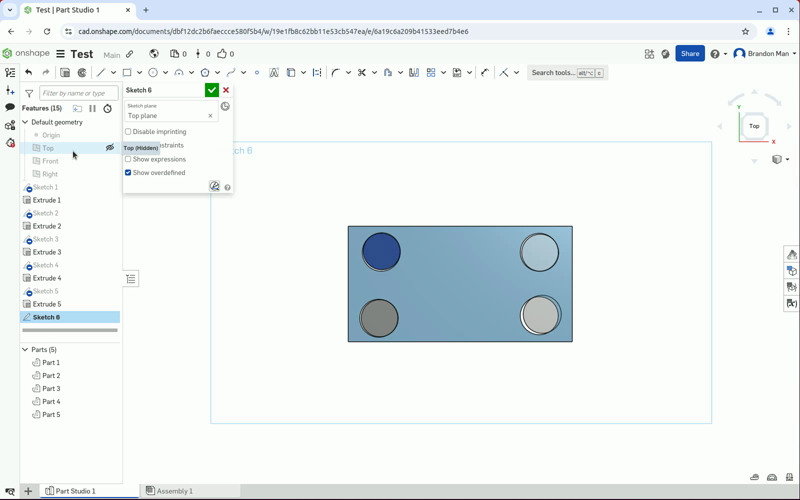
mouse_move(73, 352)
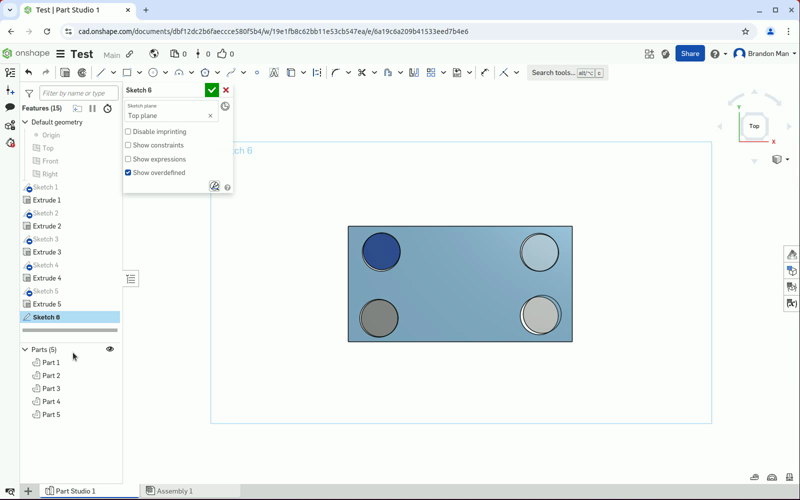
key(y)
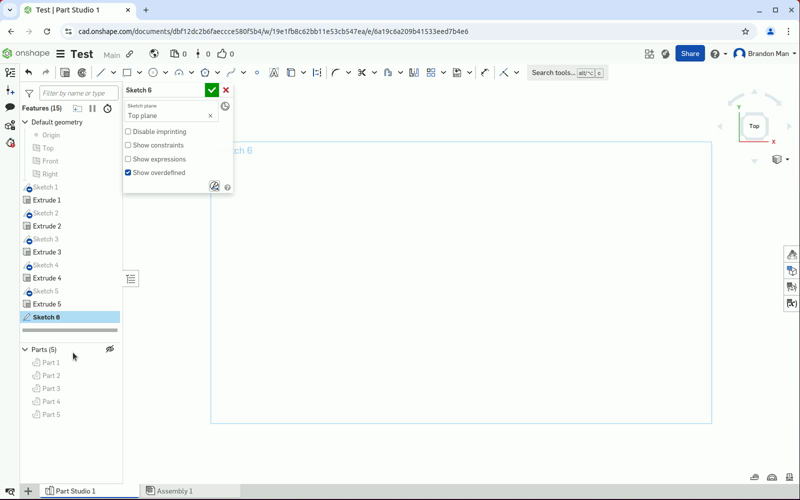
key(c)
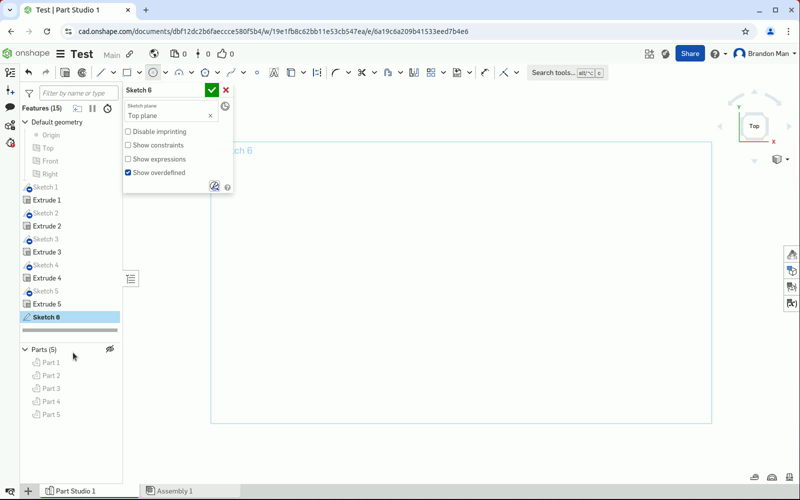
key_down(shift)
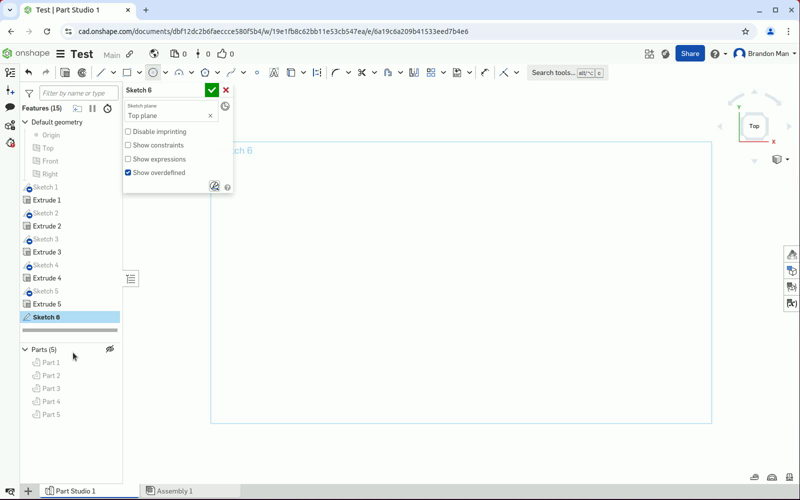
mouse_move(379, 318)
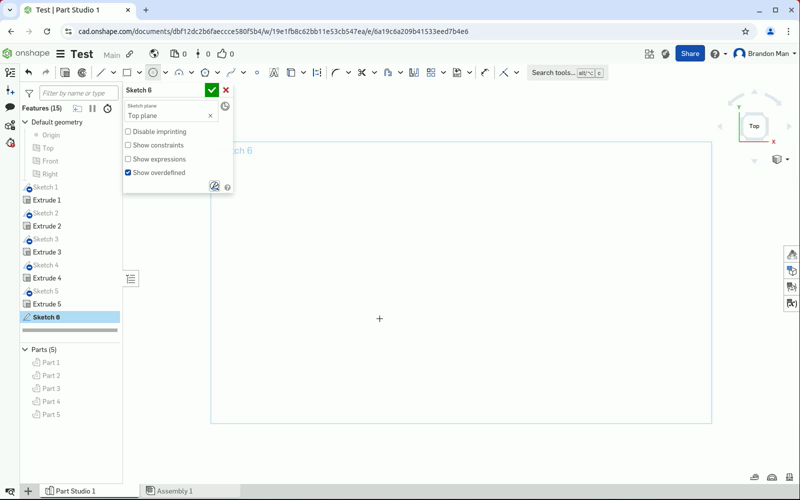
click(379, 318)
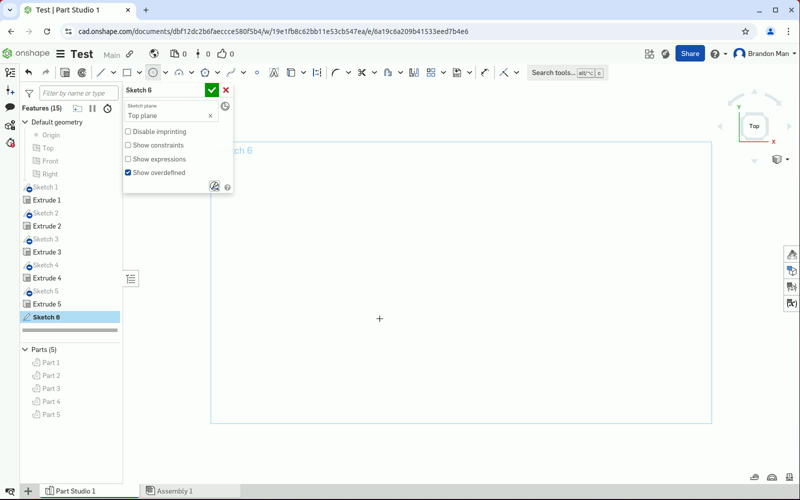
key_up(shift)
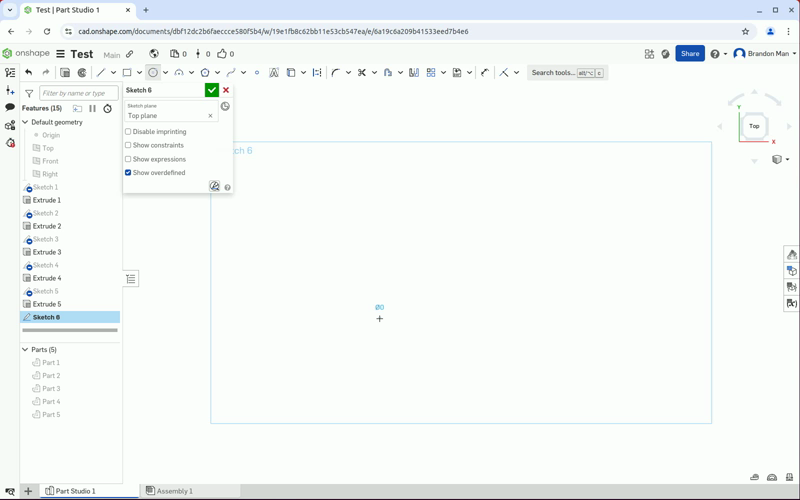
mouse_move(398, 318)
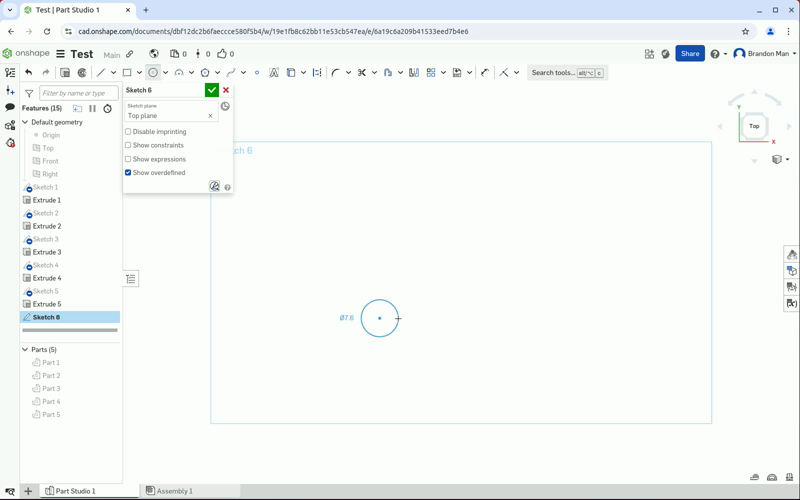
click(398, 318)
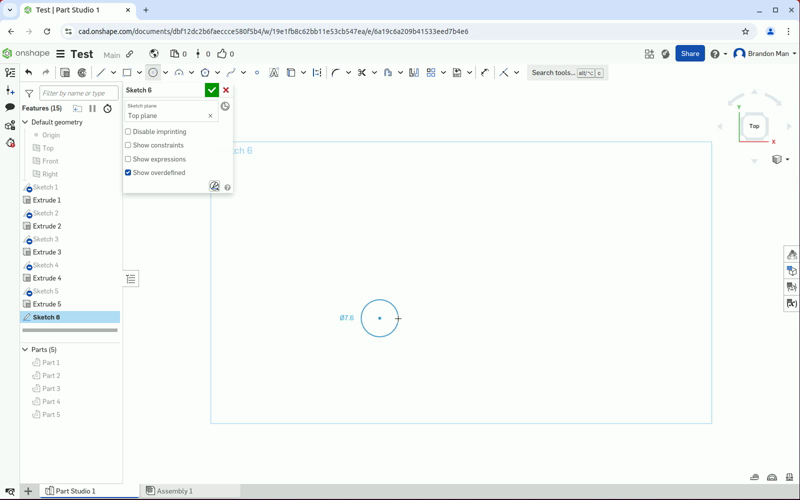
key(esc)
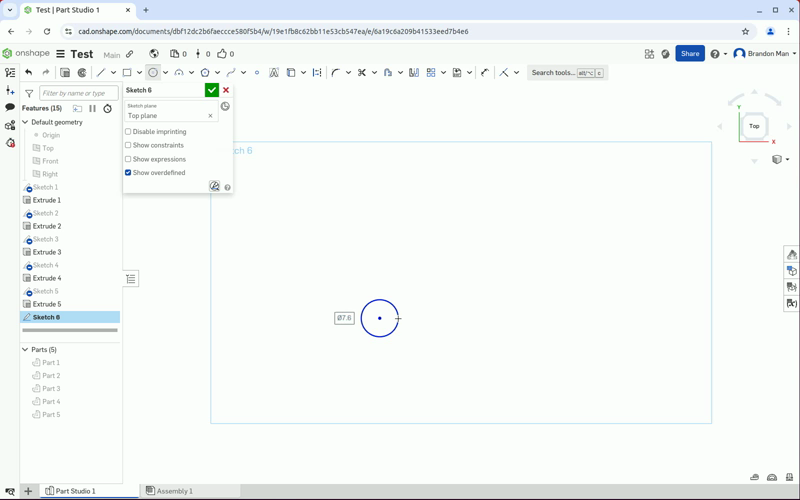
mouse_move(390, 307)
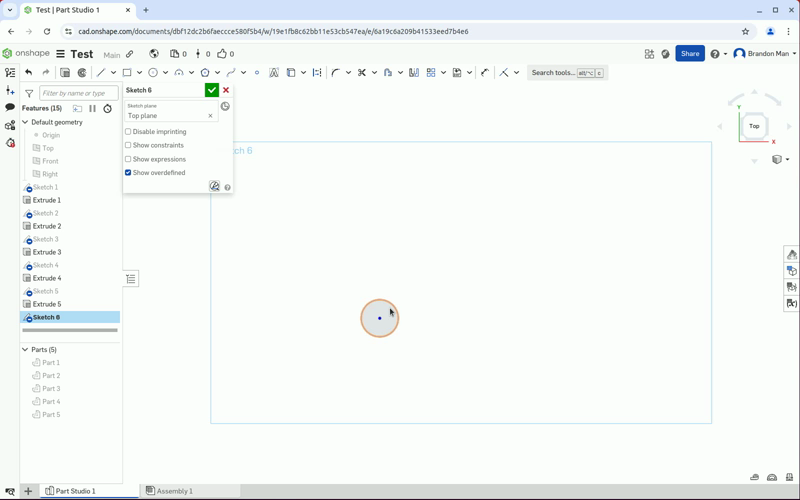
scroll(6)
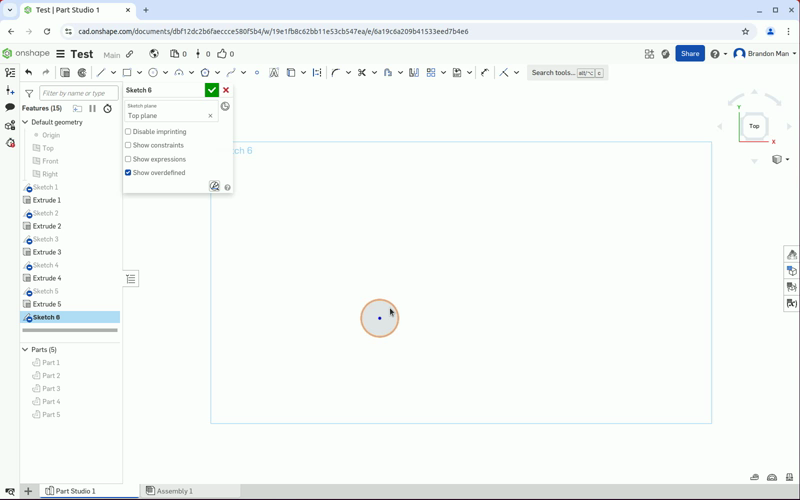
scroll(6)
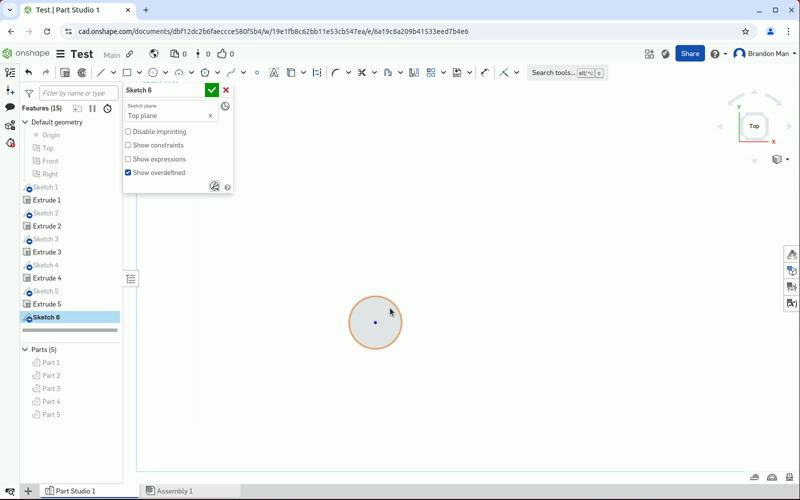
scroll(6)
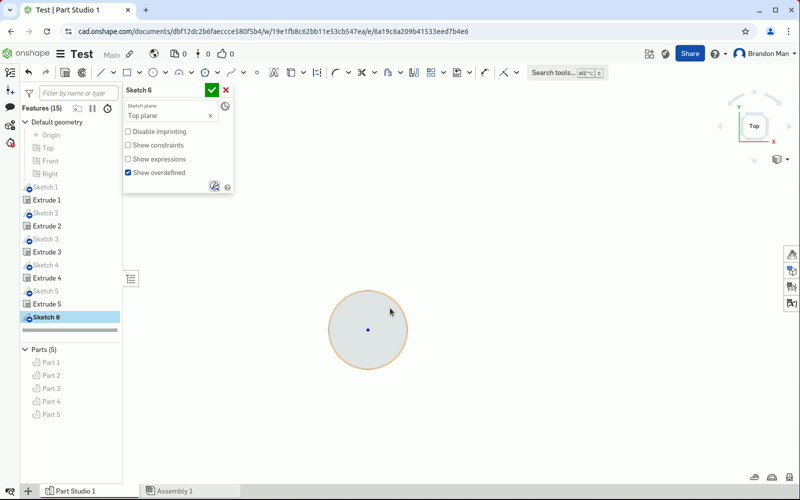
scroll(6)
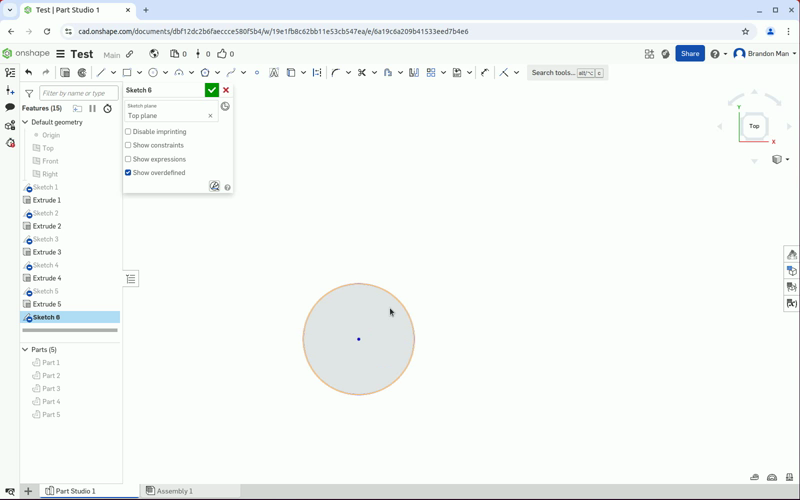
scroll(6)
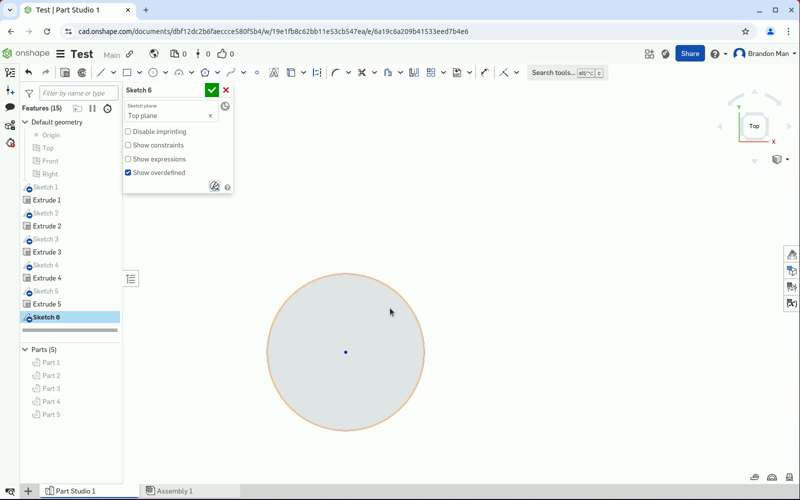
scroll(6)
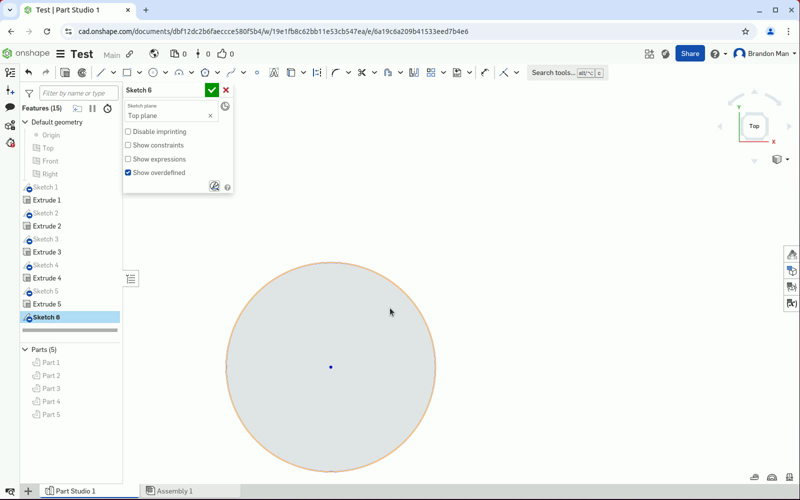
scroll(6)
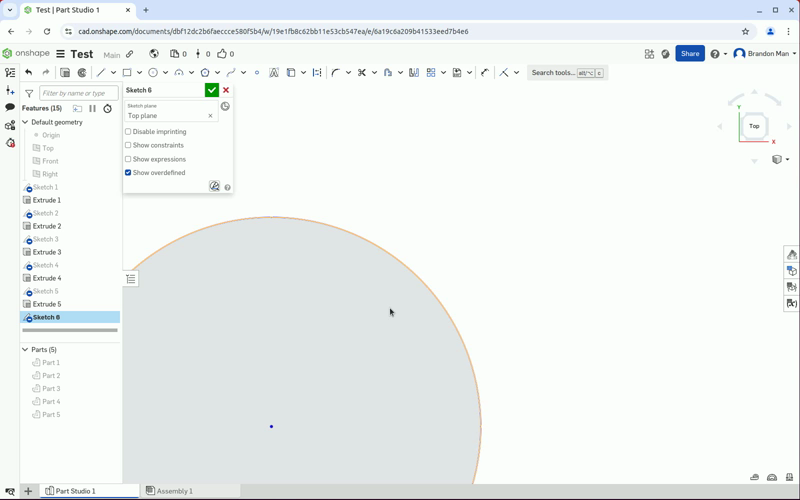
click(390, 307)
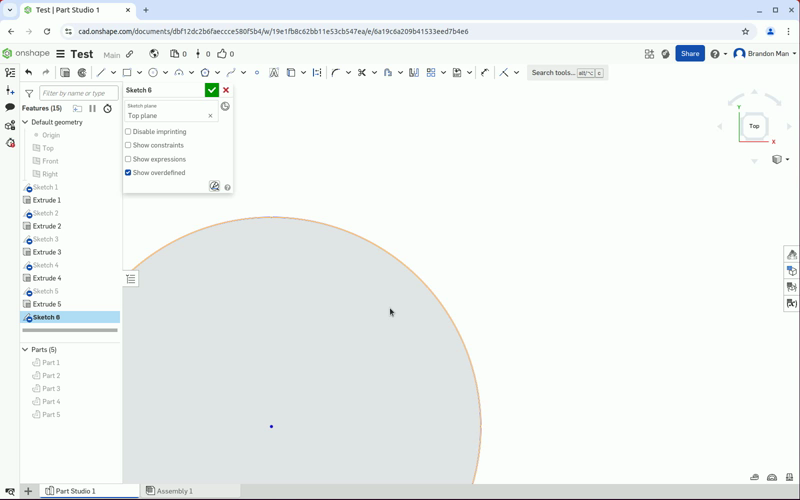
scroll(-6)
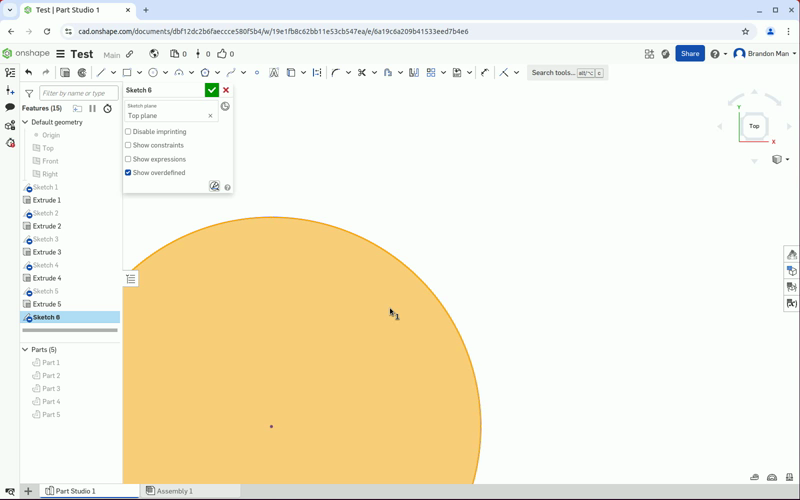
scroll(-6)
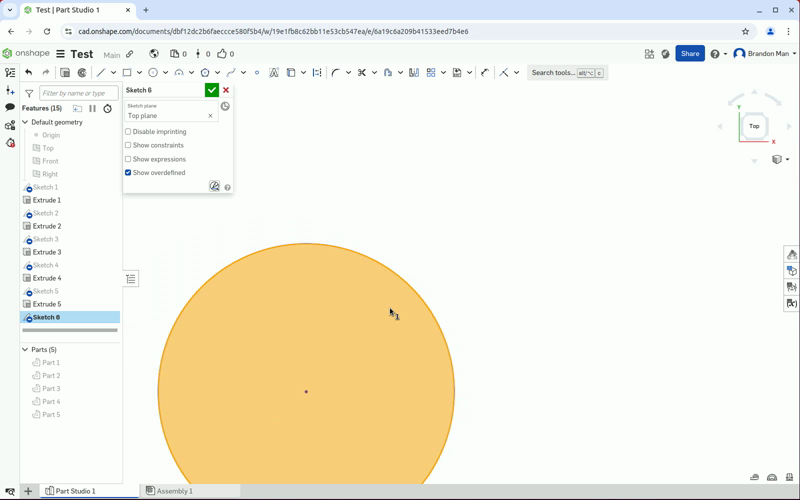
scroll(-6)
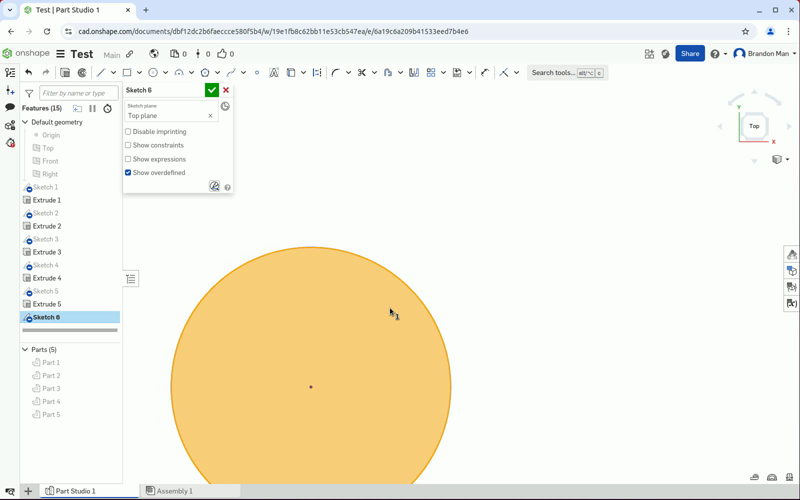
scroll(-6)
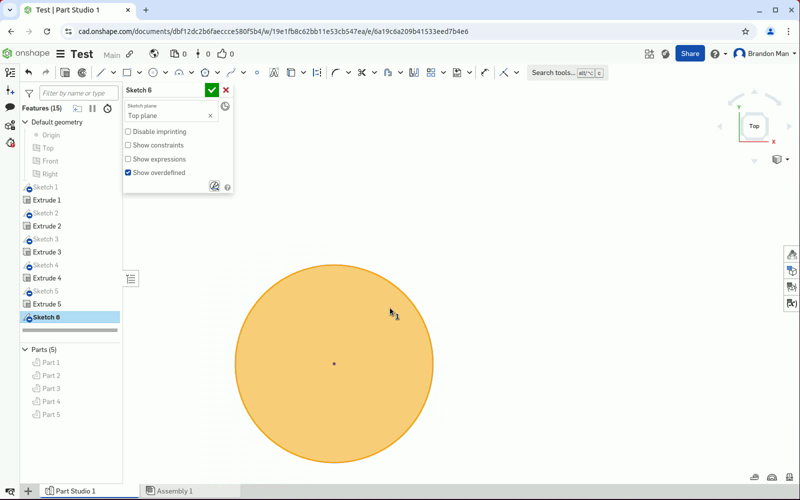
scroll(-6)
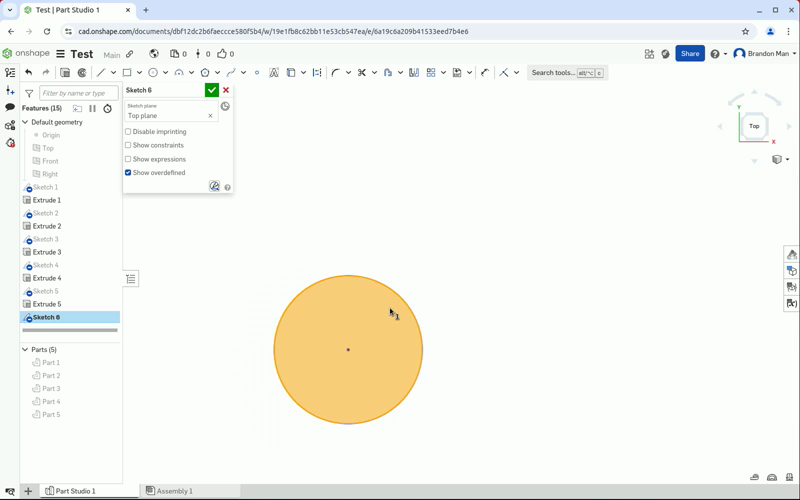
scroll(-6)
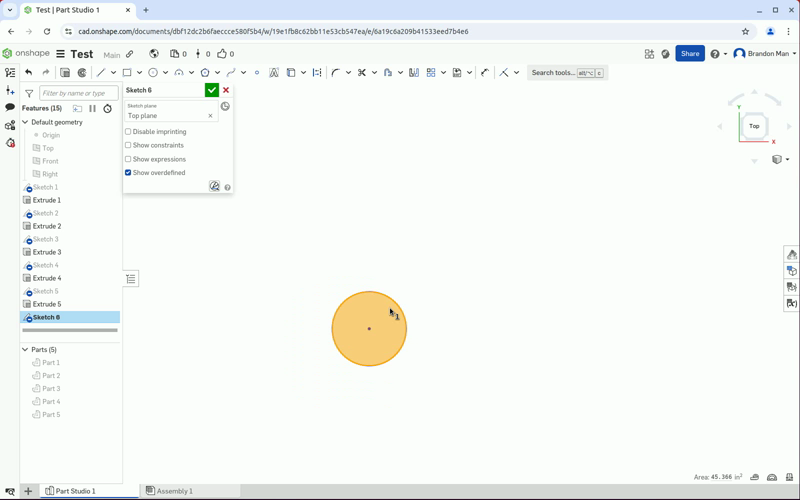
scroll(-6)
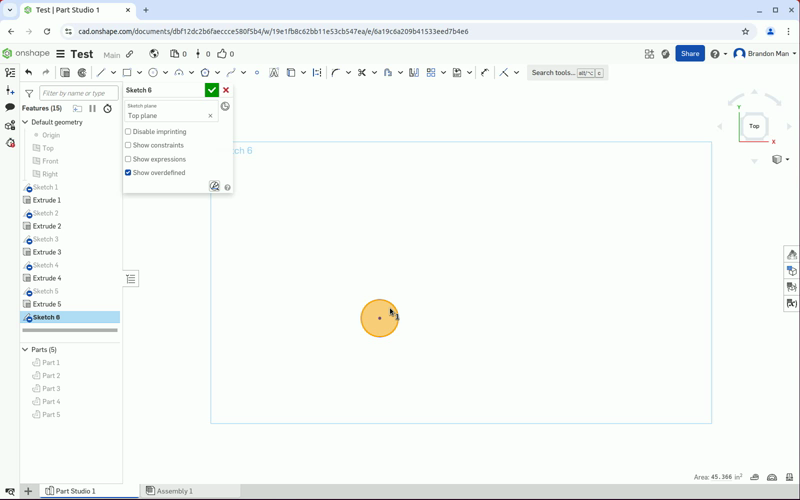
mouse_move(73, 352)
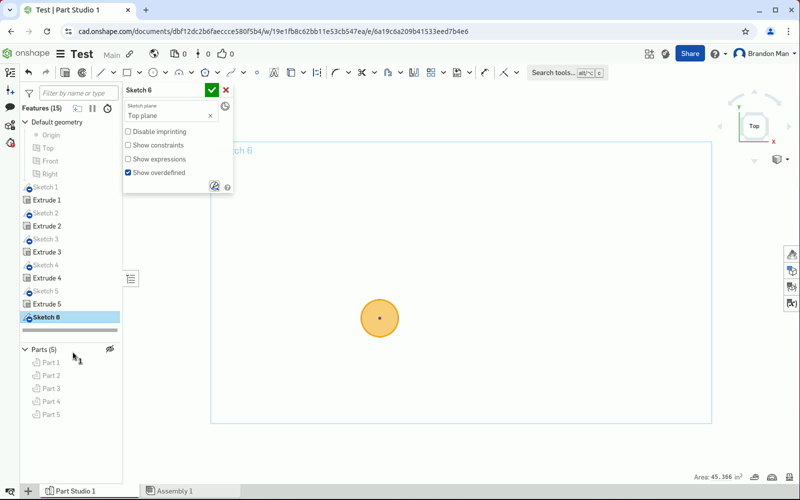
key(shift+y)
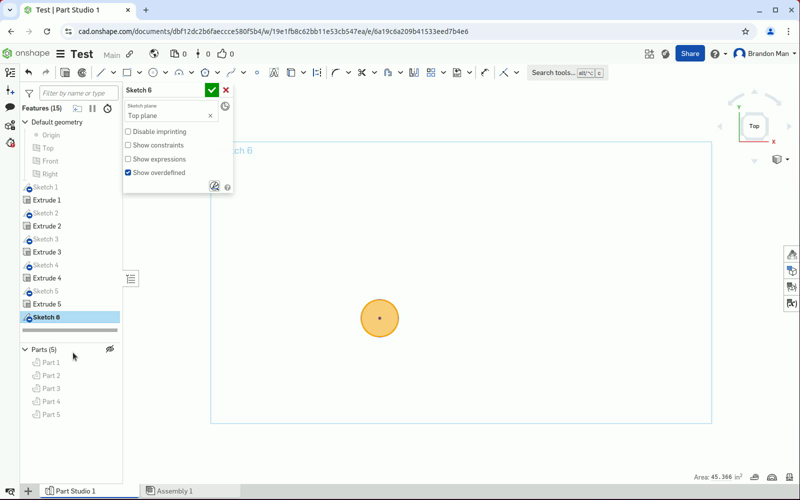
key(shift+e)
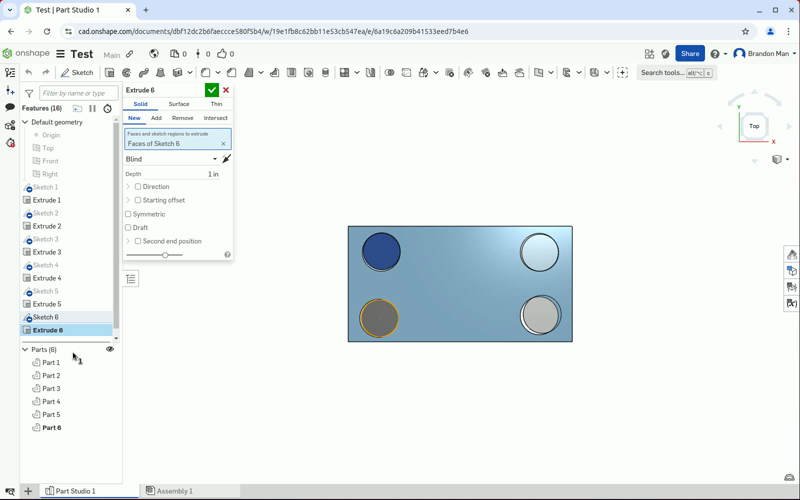
mouse_move(143, 106)
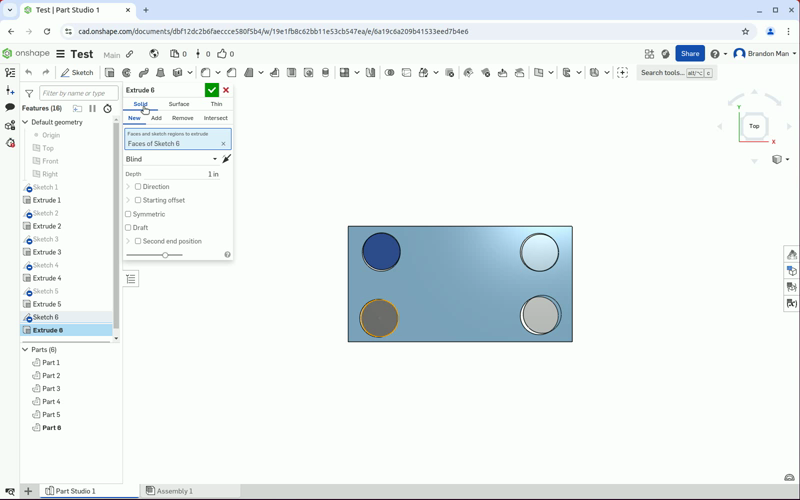
click(143, 106)
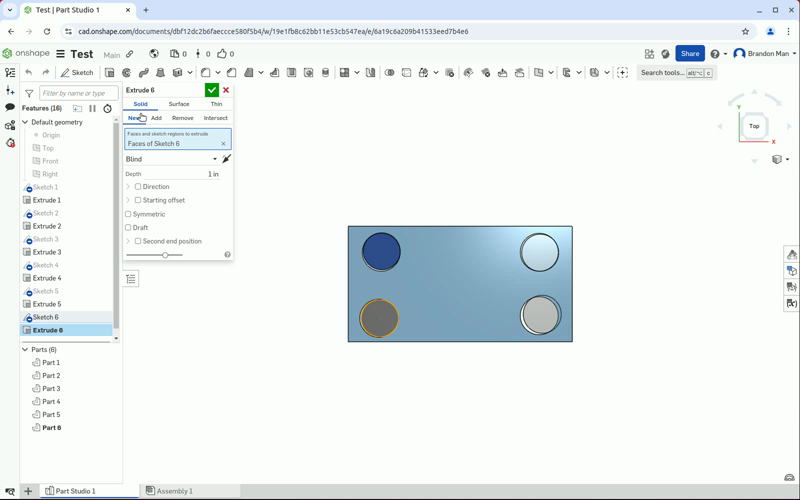
mouse_move(137, 120)
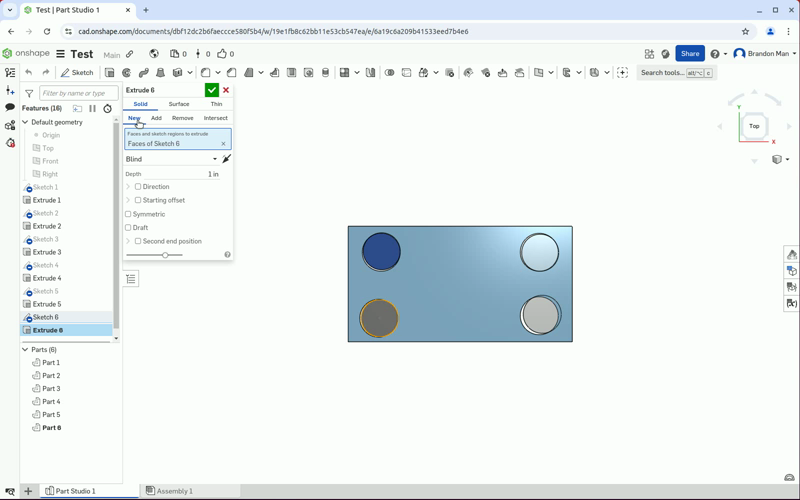
click(137, 120)
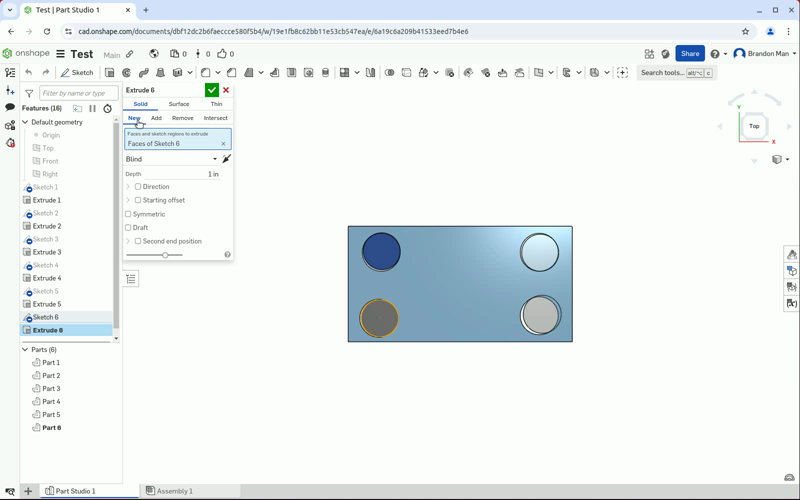
key(tab, 4)
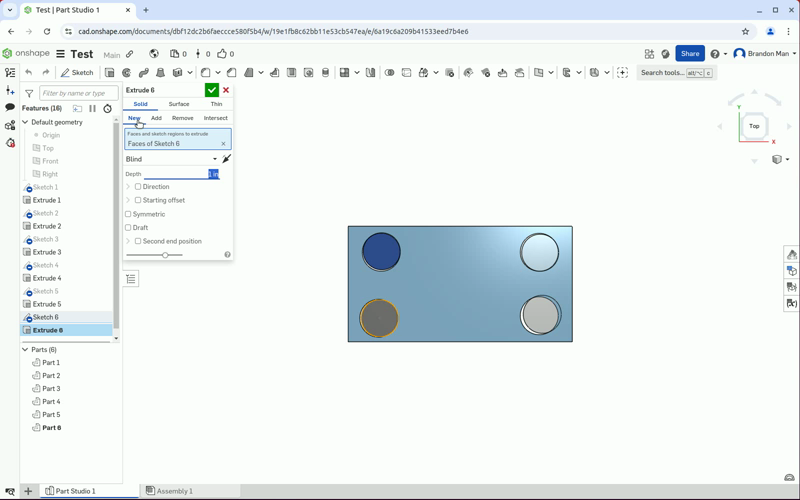
text(-20.46)
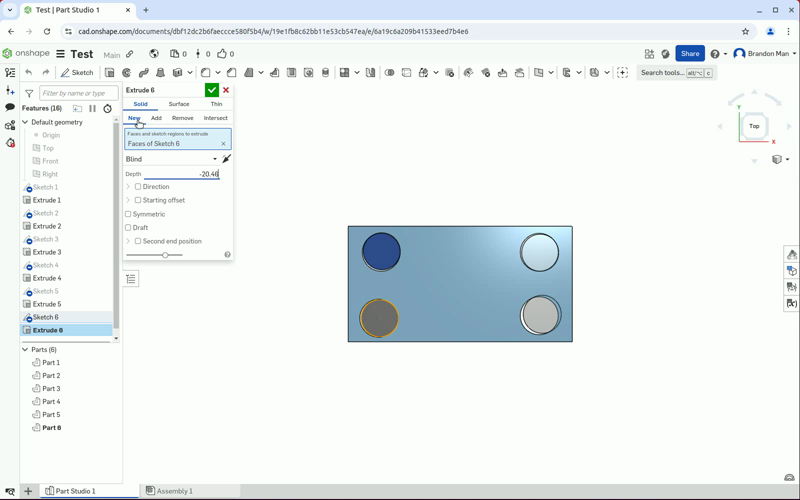
key(enter)
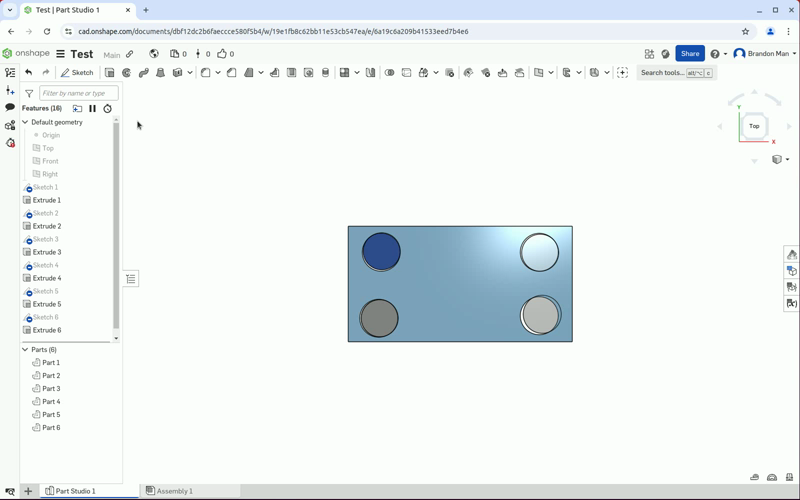
key(shift+h)
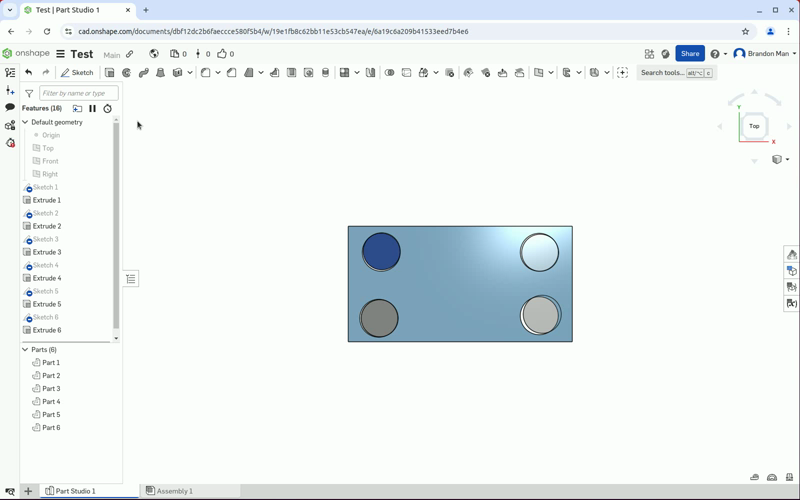
key(shift+h)
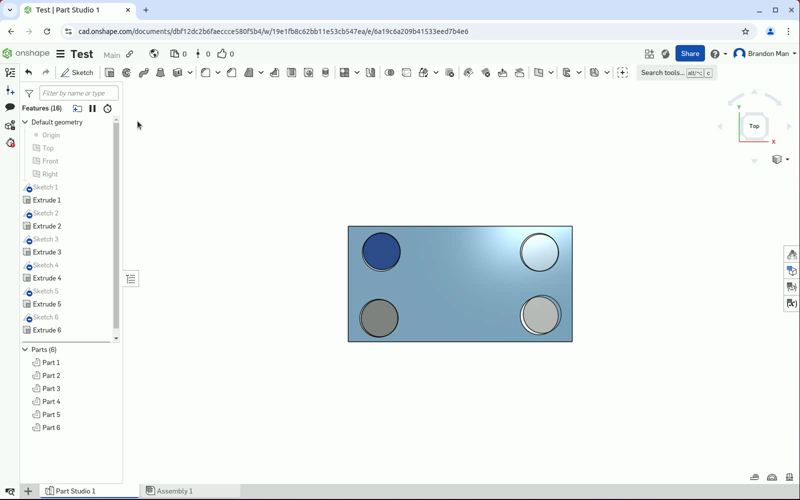
mouse_move(69, 189)
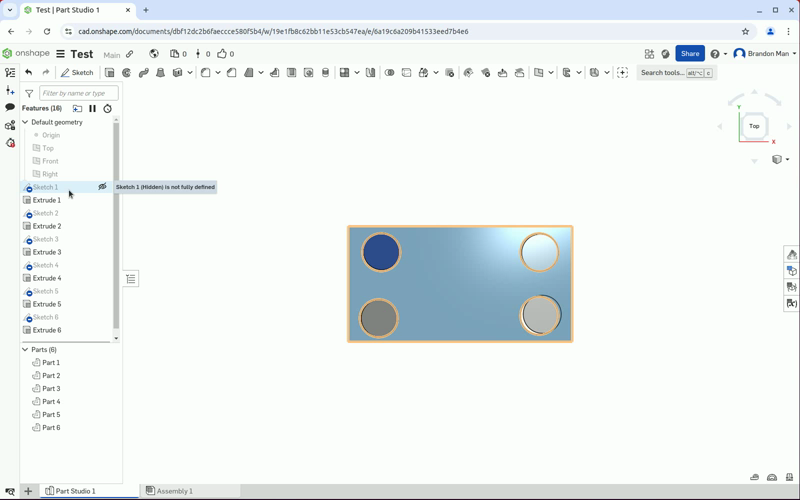
click(69, 189)
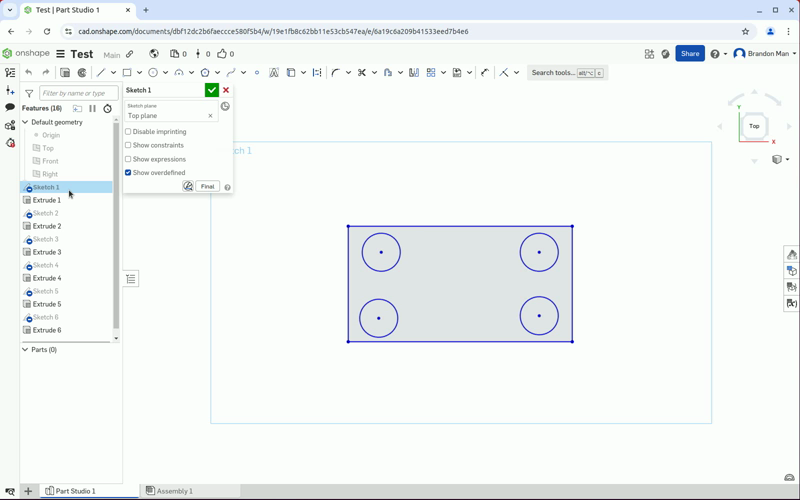
mouse_move(229, 92)
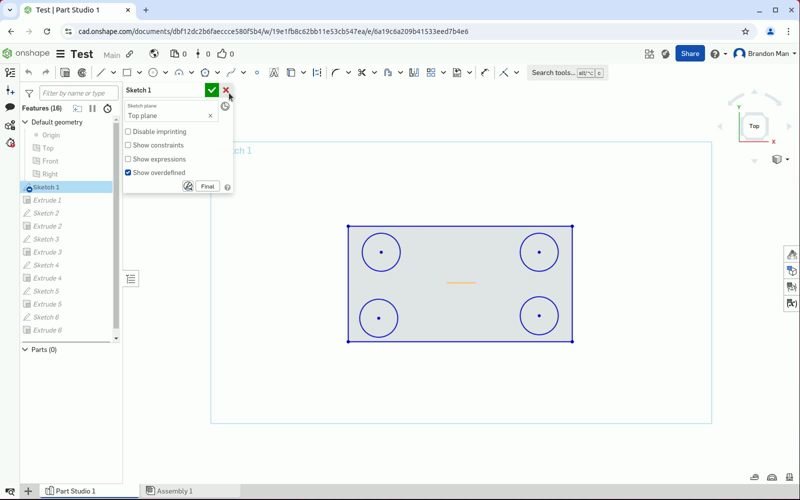
click(229, 92)
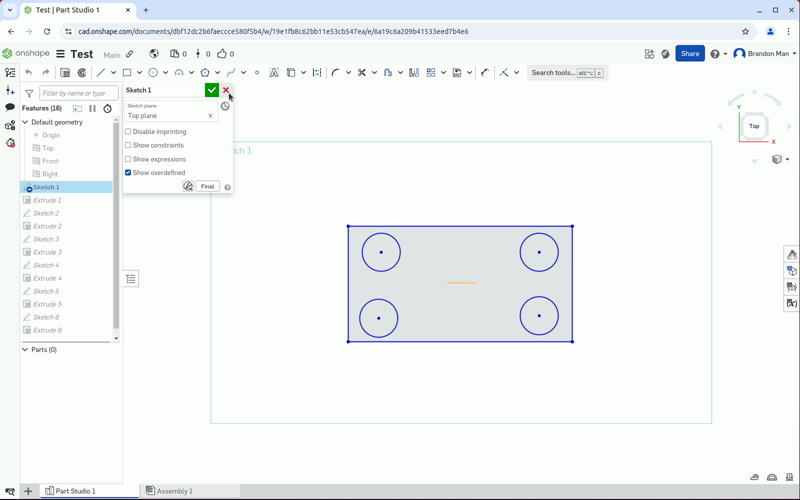
key(shift+s)
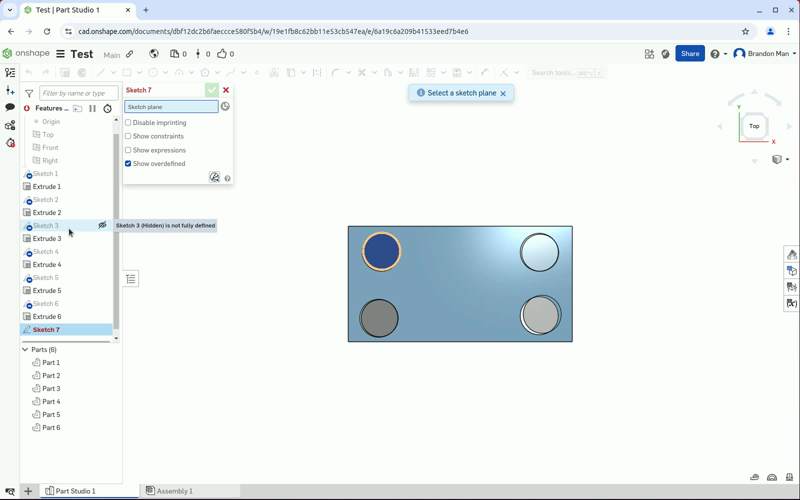
scroll(3)
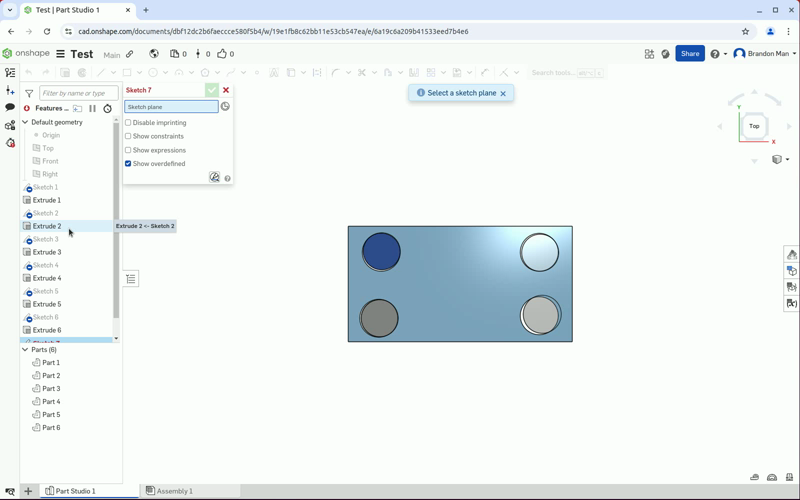
mouse_move(69, 150)
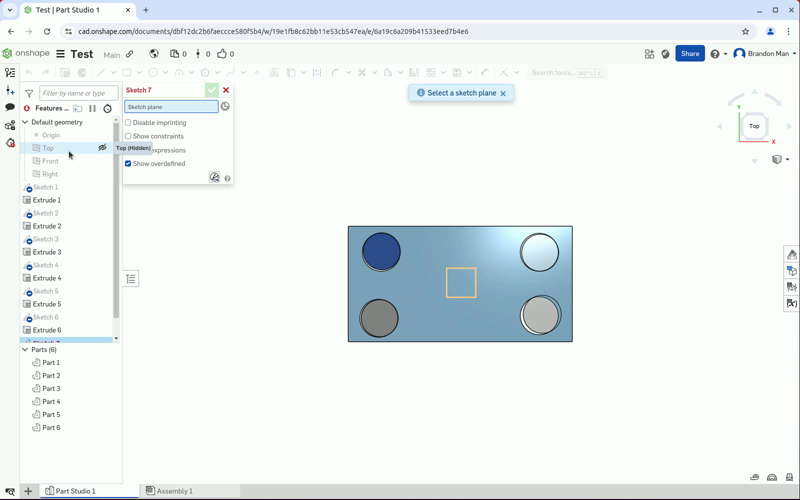
click(69, 150)
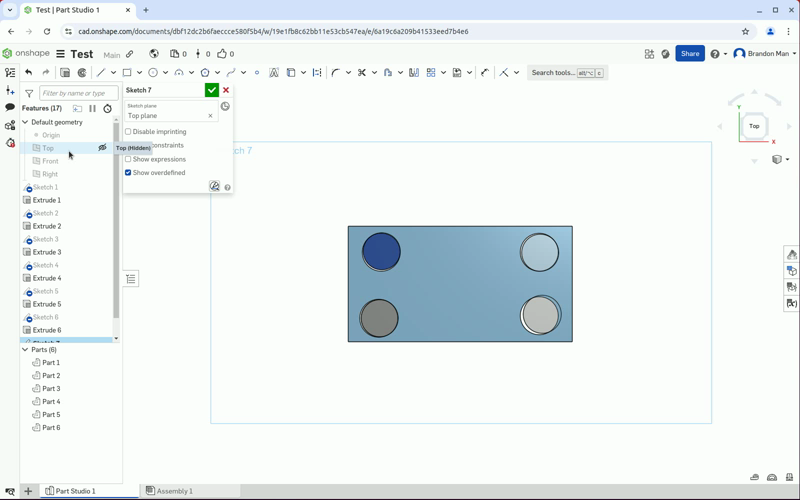
mouse_move(73, 352)
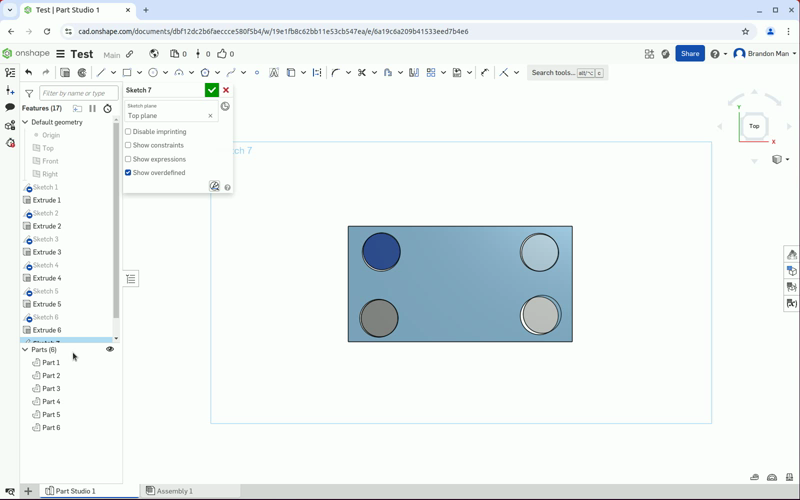
key(y)
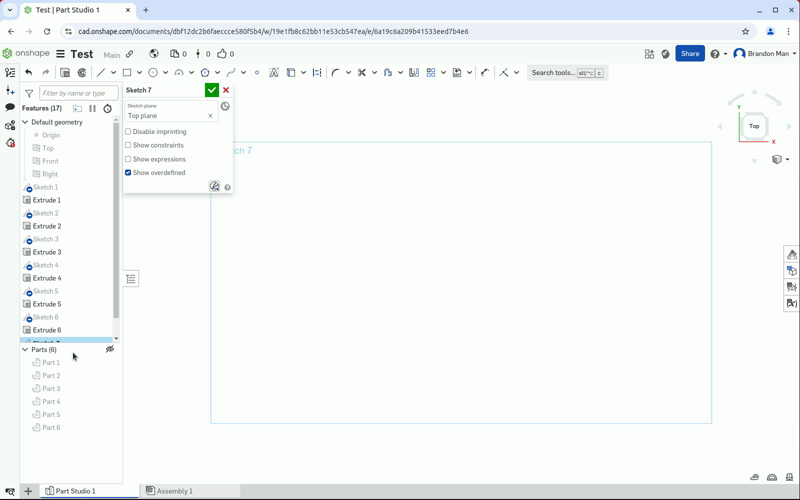
key(c)
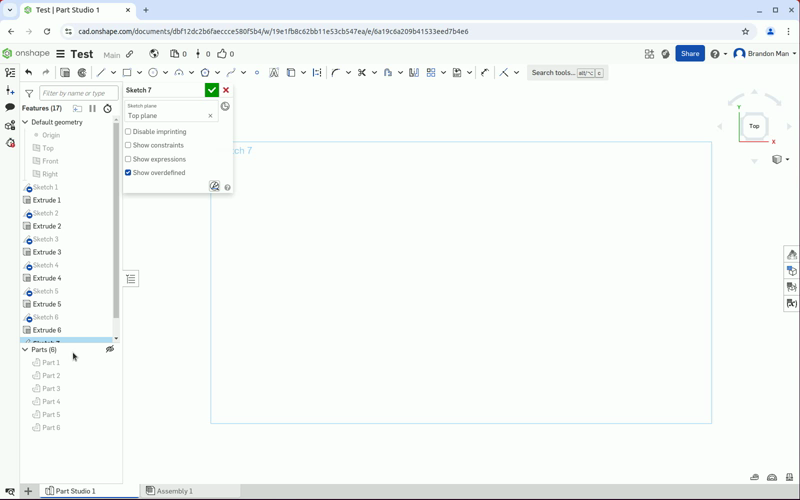
key_down(shift)
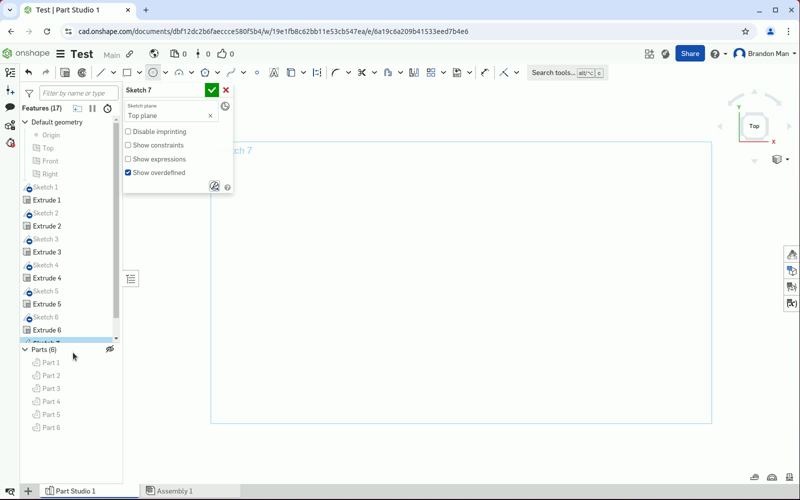
mouse_move(542, 314)
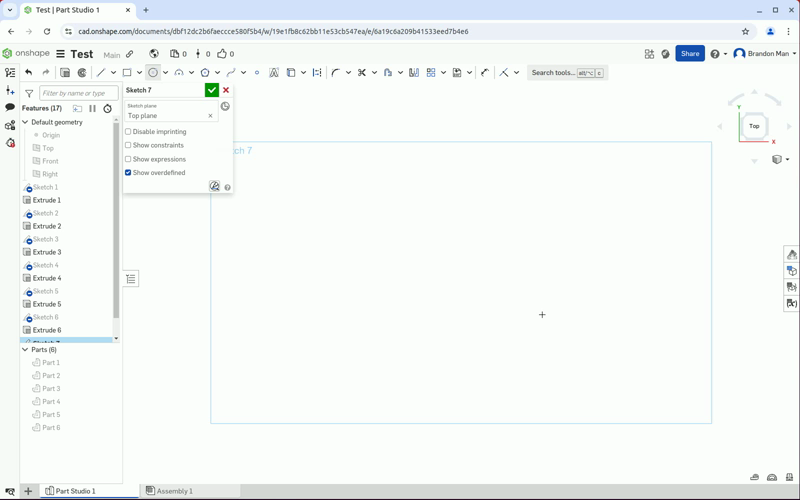
click(542, 314)
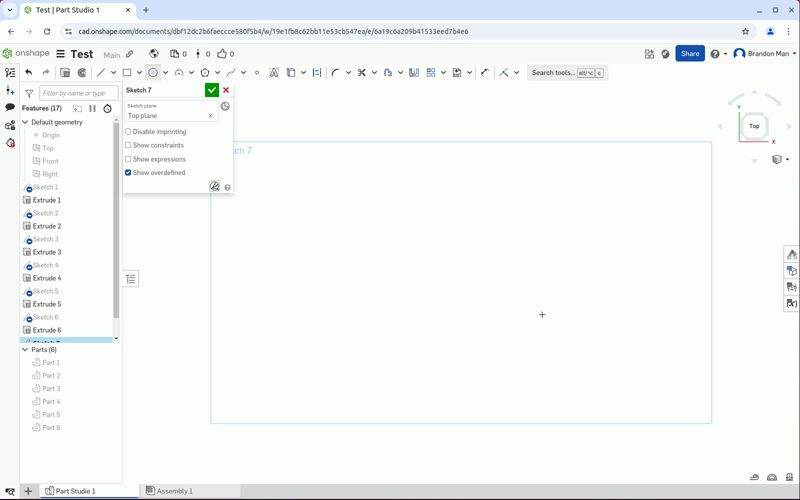
key_up(shift)
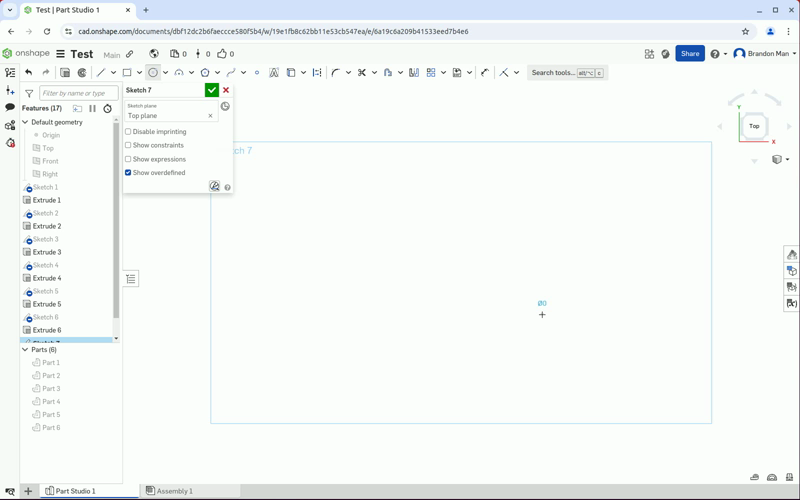
mouse_move(561, 314)
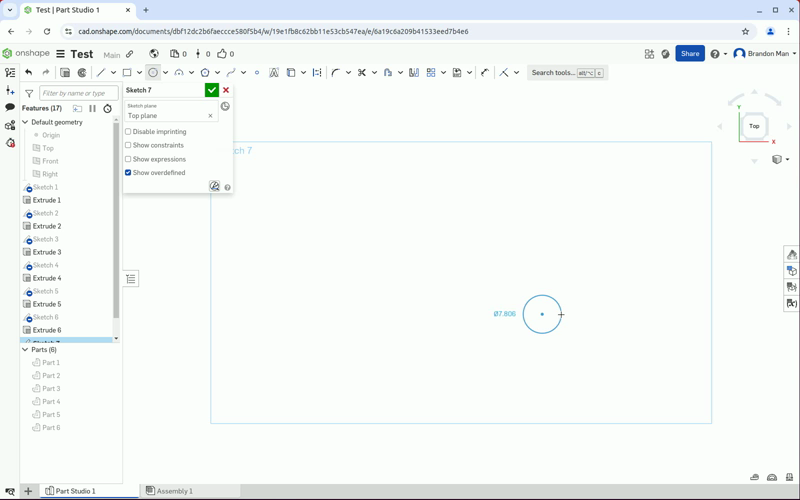
click(561, 314)
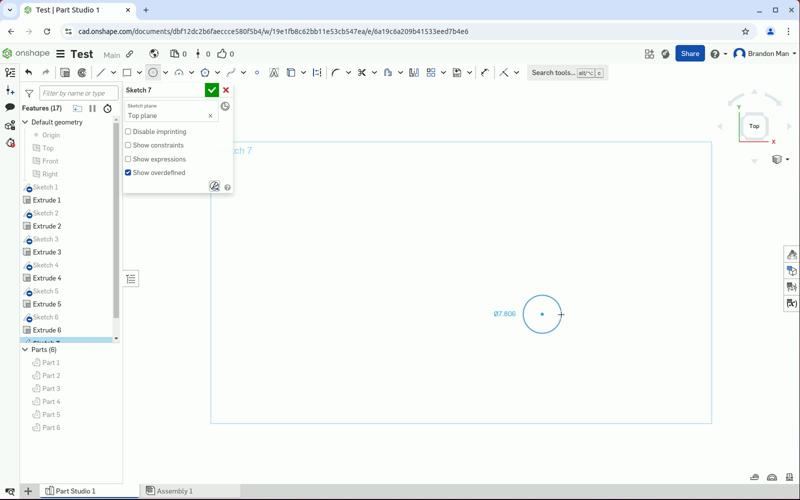
key(esc)
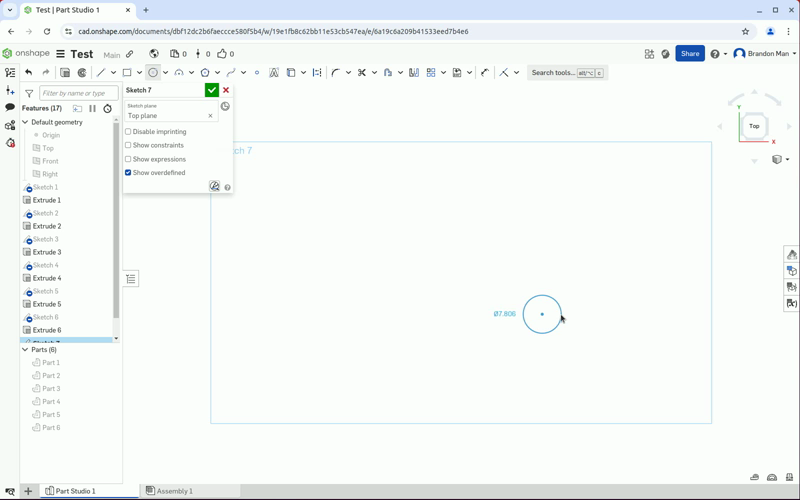
mouse_move(539, 319)
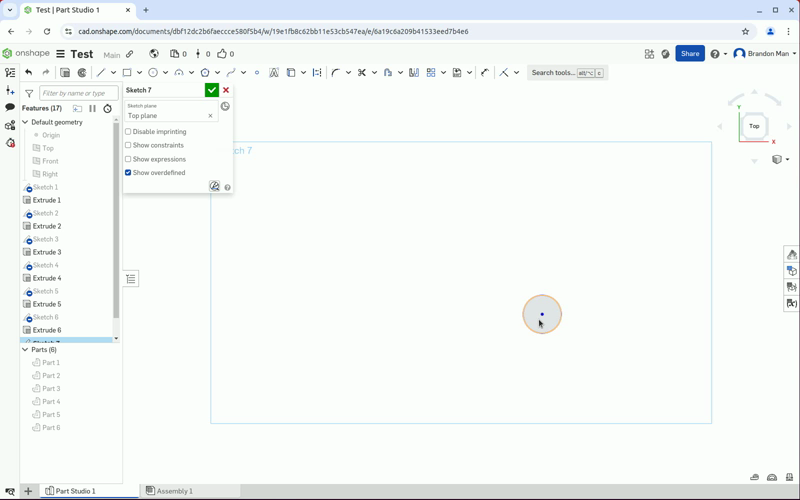
scroll(6)
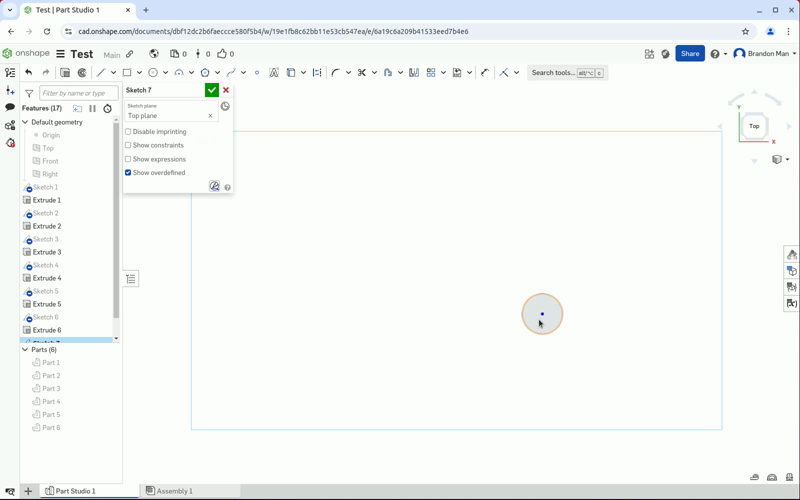
scroll(6)
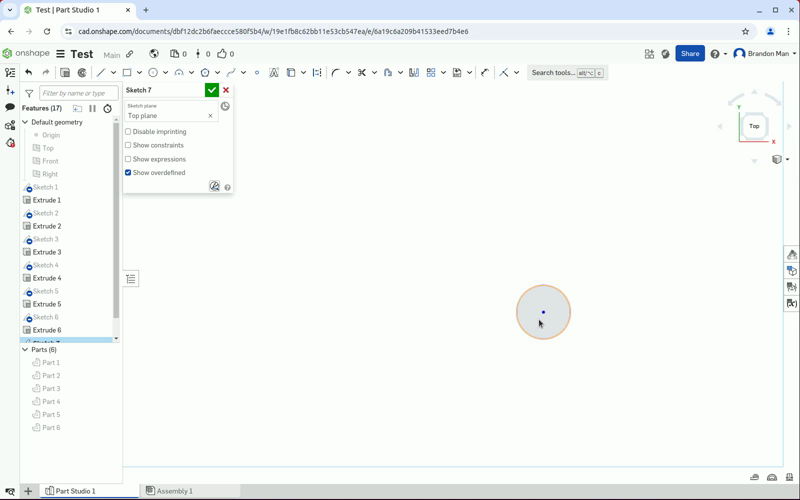
scroll(6)
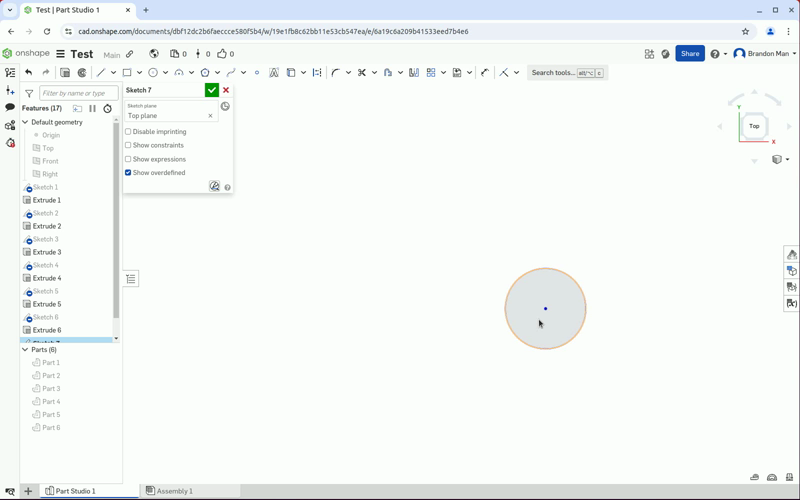
scroll(6)
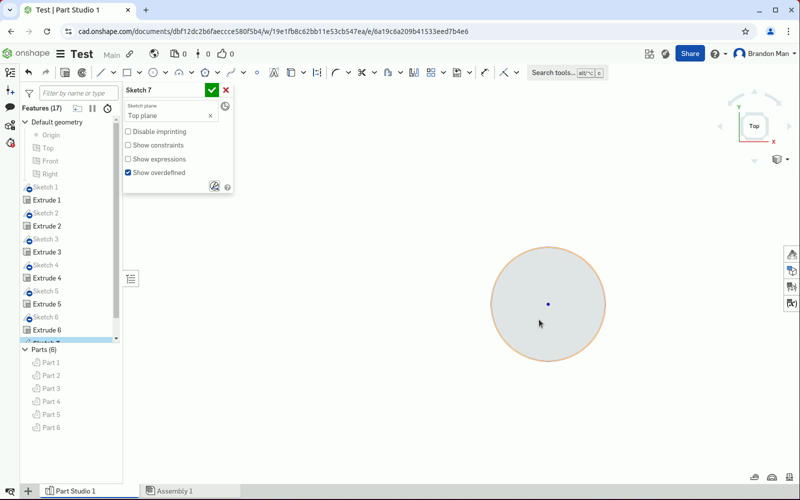
scroll(6)
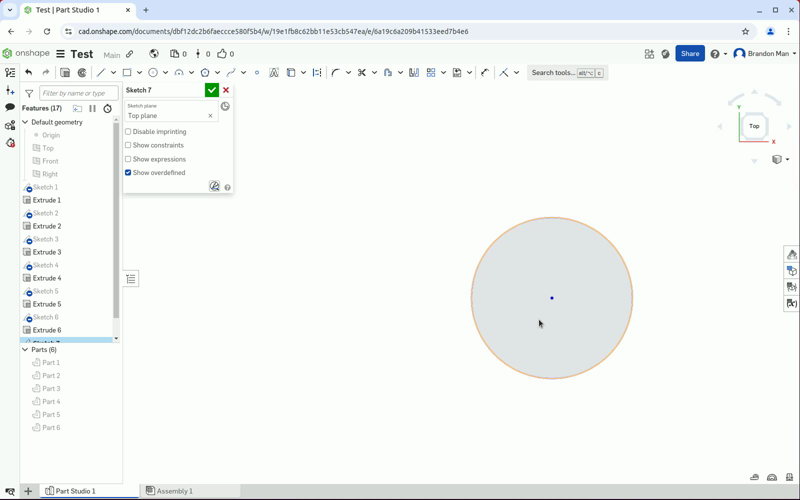
scroll(6)
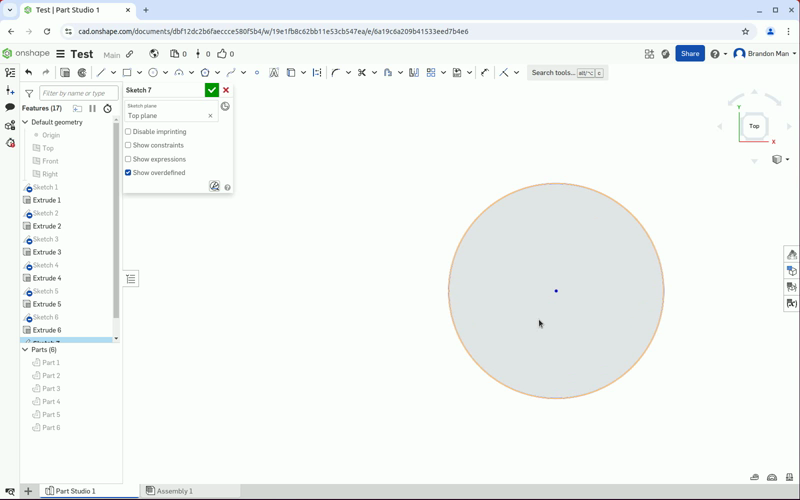
scroll(6)
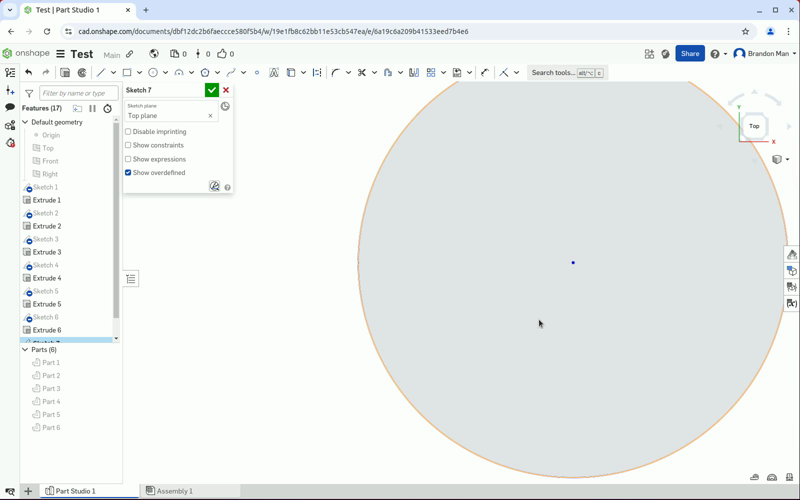
click(539, 319)
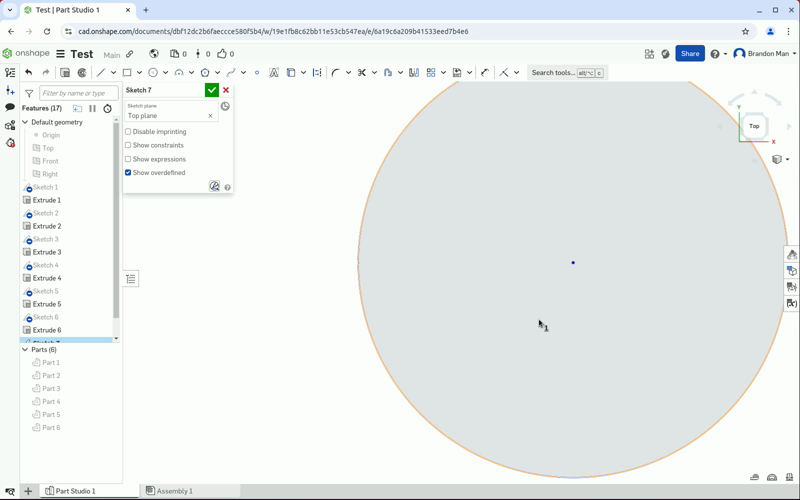
scroll(-6)
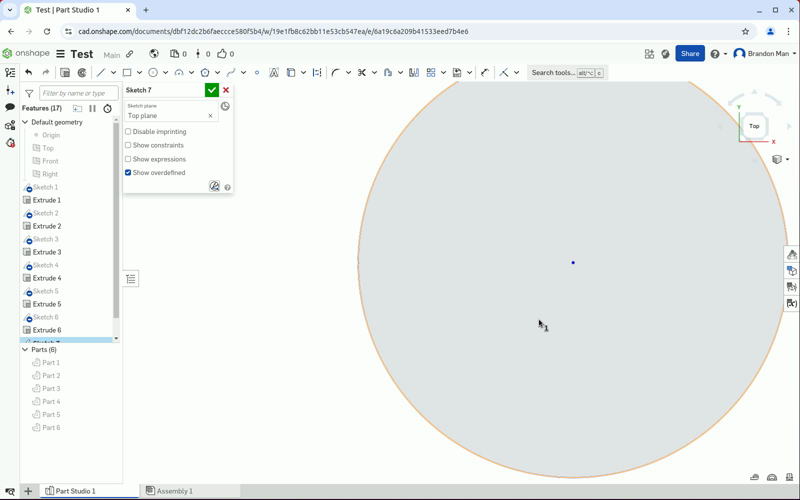
scroll(-6)
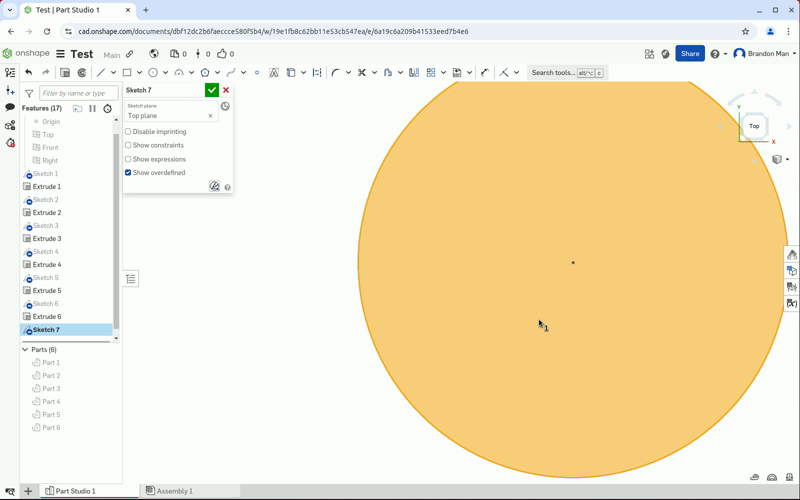
scroll(-6)
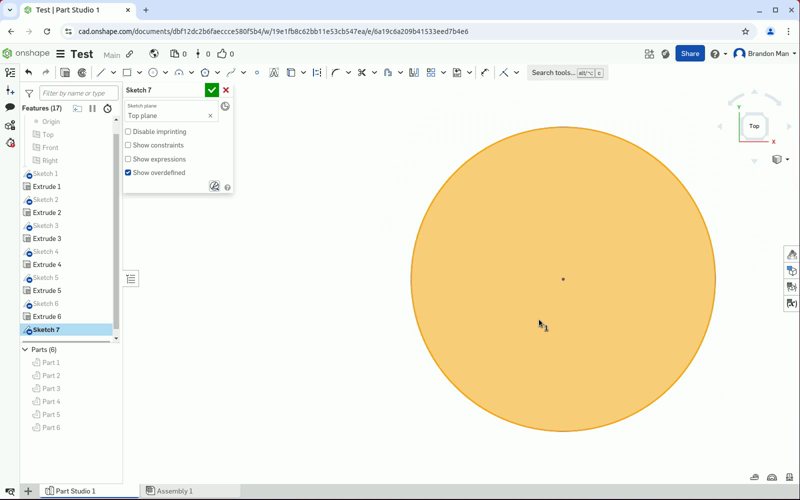
scroll(-6)
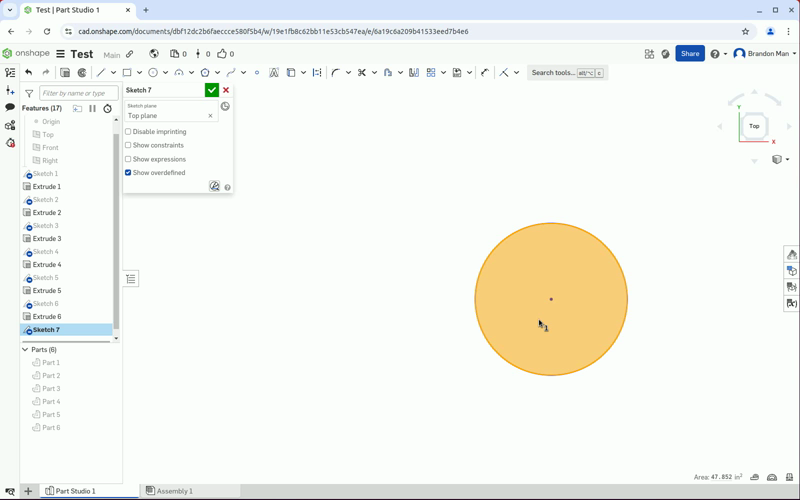
scroll(-6)
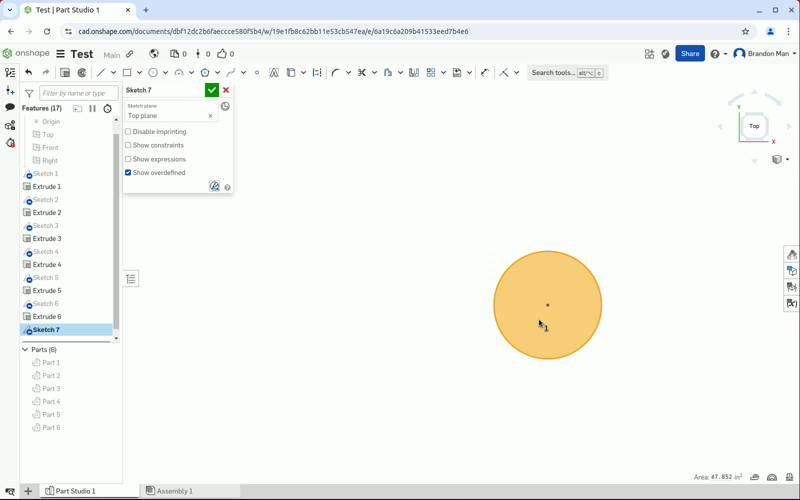
scroll(-6)
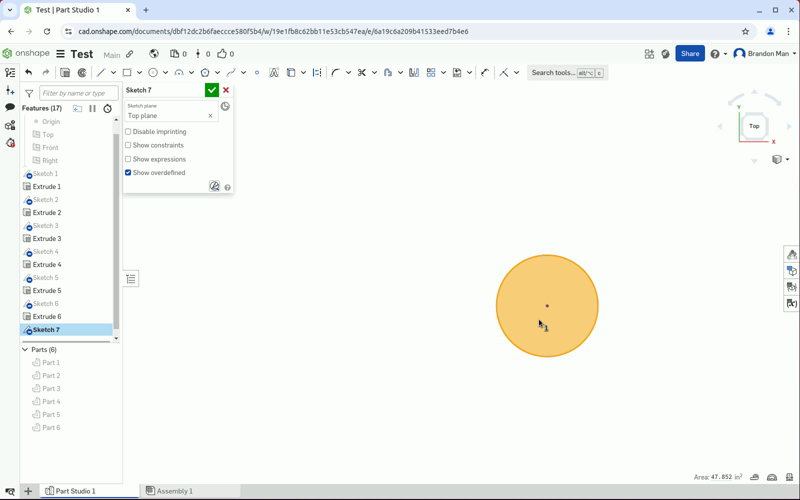
scroll(-6)
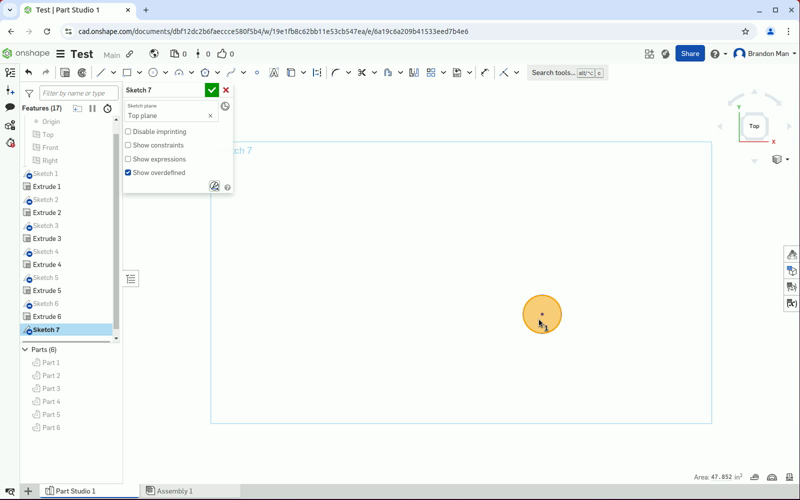
mouse_move(73, 352)
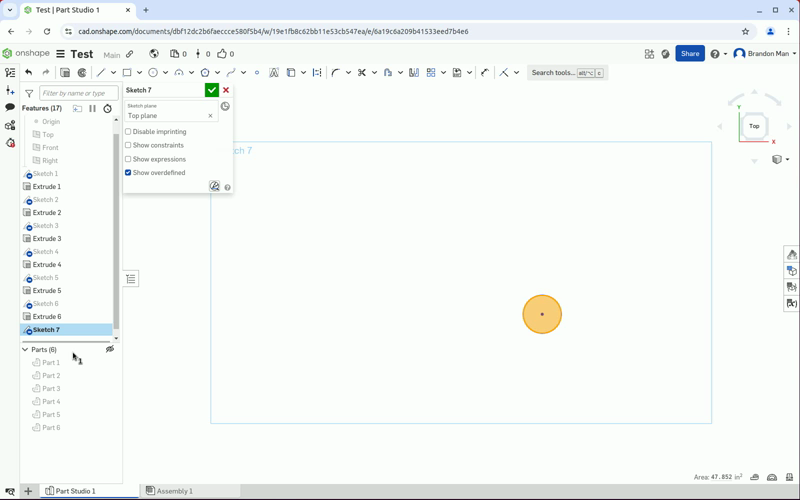
key(shift+y)
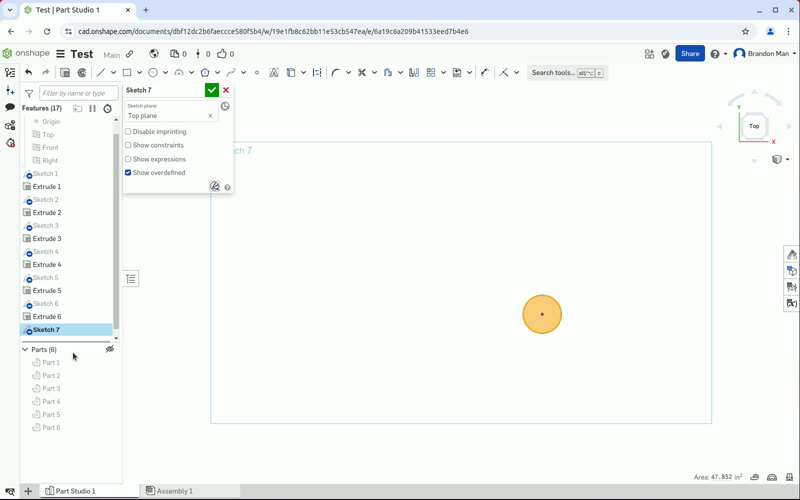
key(shift+e)
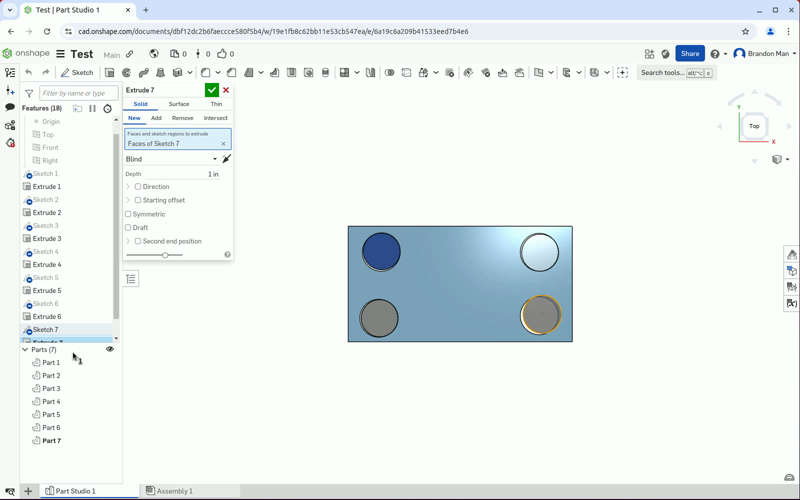
mouse_move(143, 106)
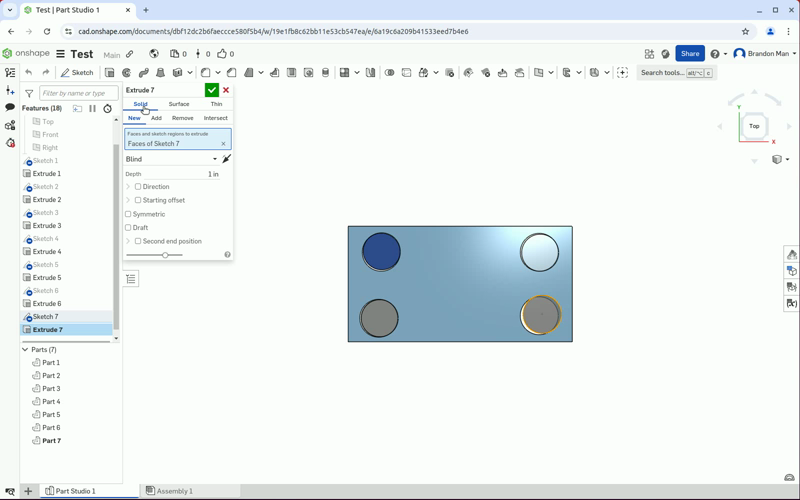
click(143, 106)
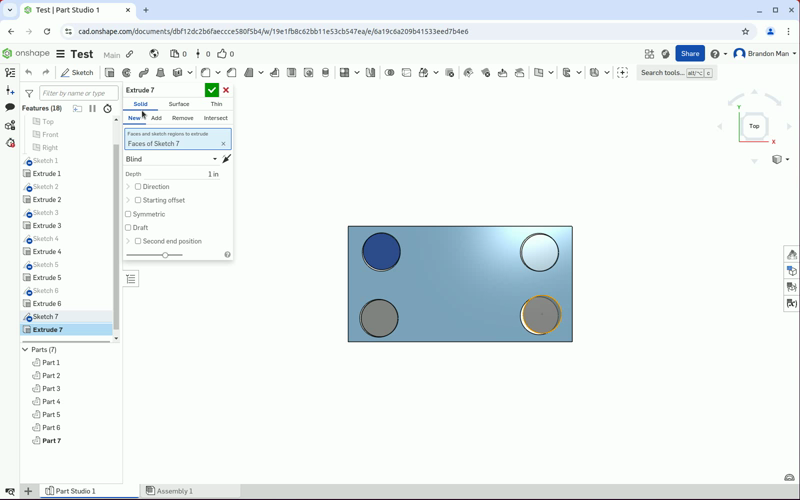
mouse_move(137, 120)
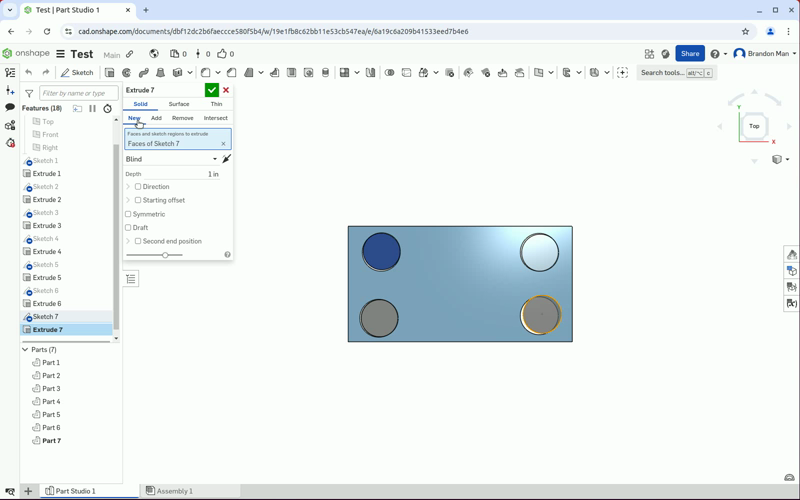
click(137, 120)
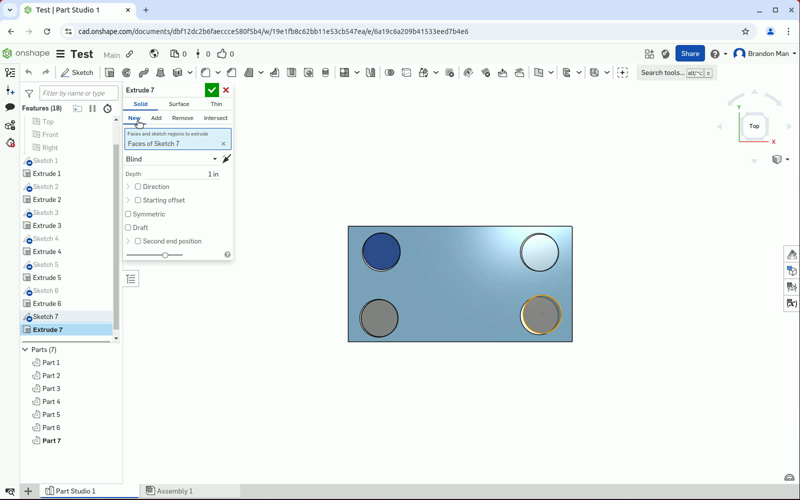
key(tab, 4)
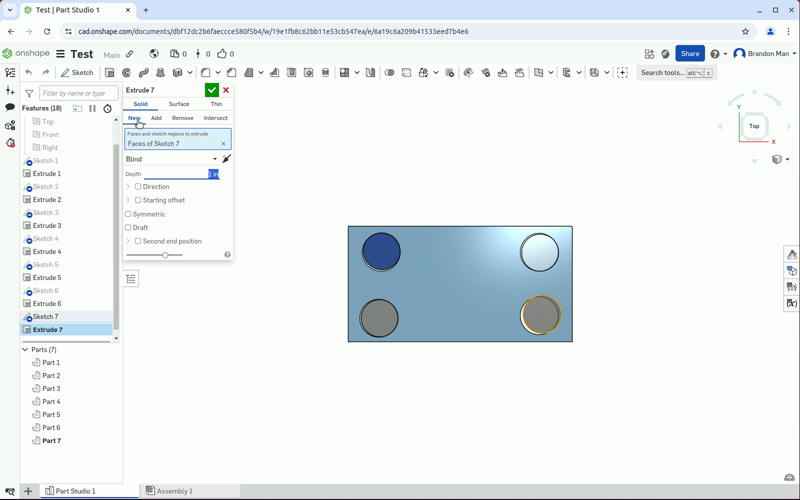
text(-20.46)
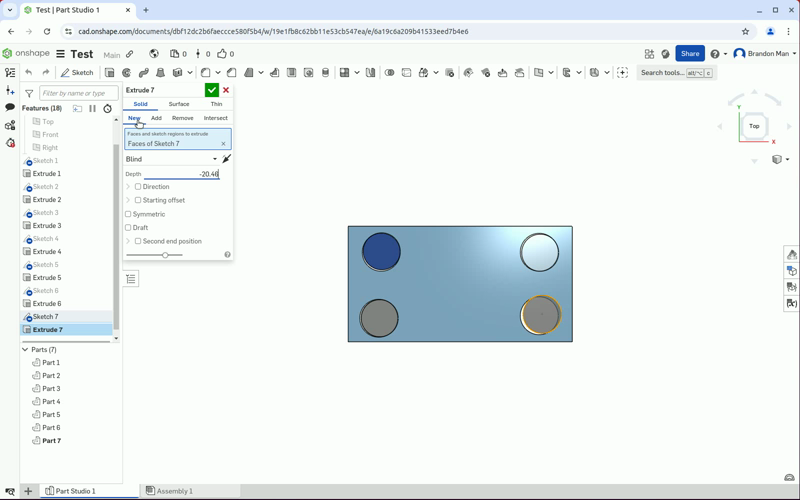
key(enter)
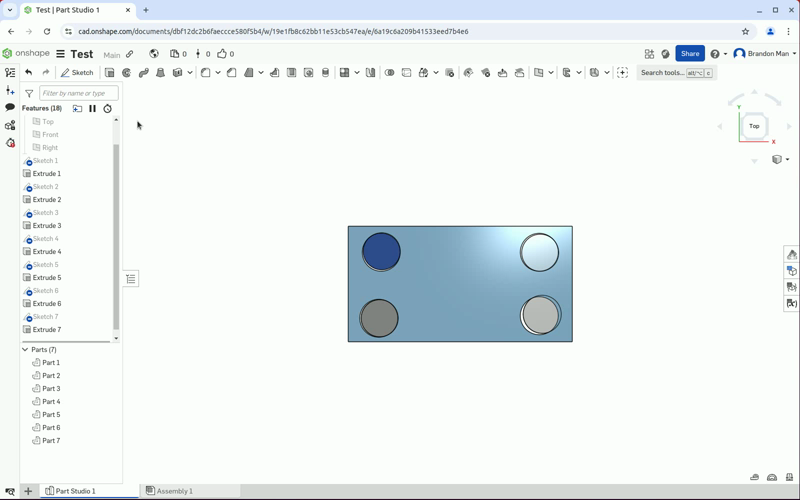
key(shift+h)
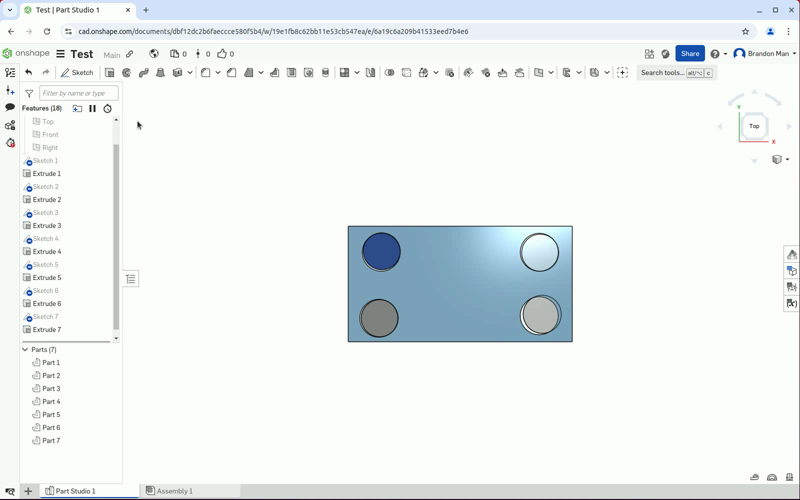
key(shift+h)
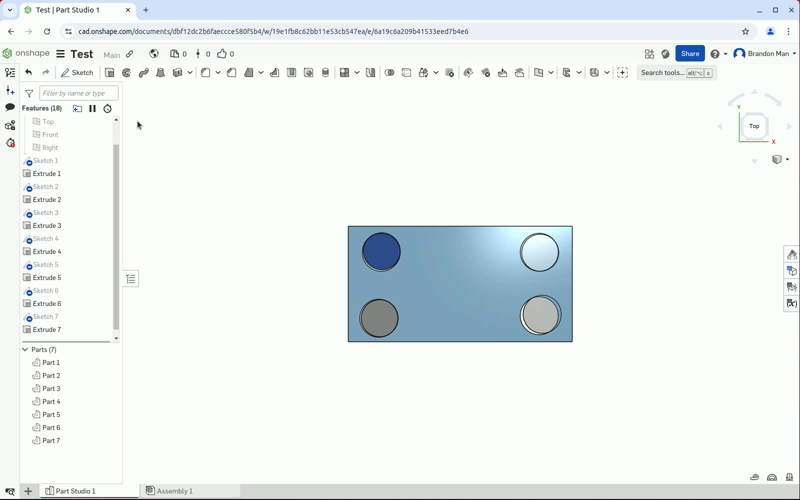
mouse_move(69, 163)
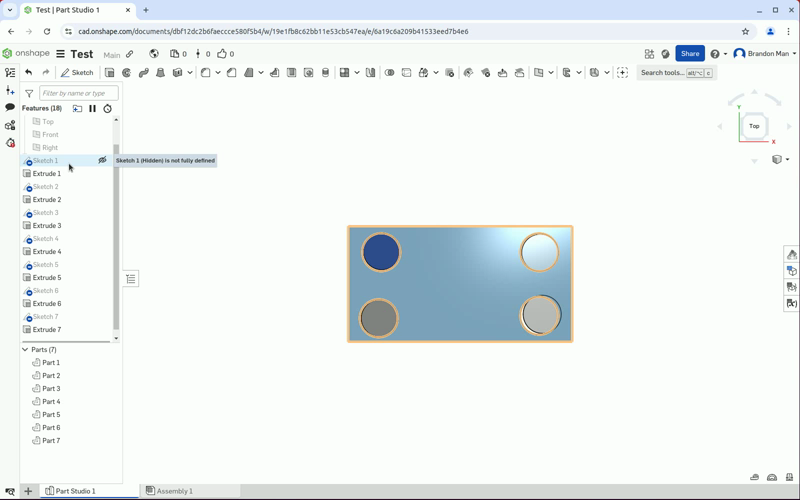
click(69, 163)
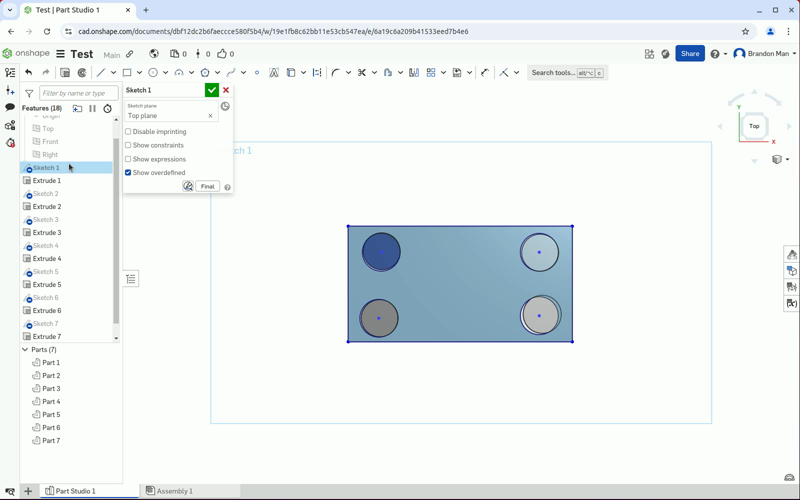
mouse_move(229, 92)
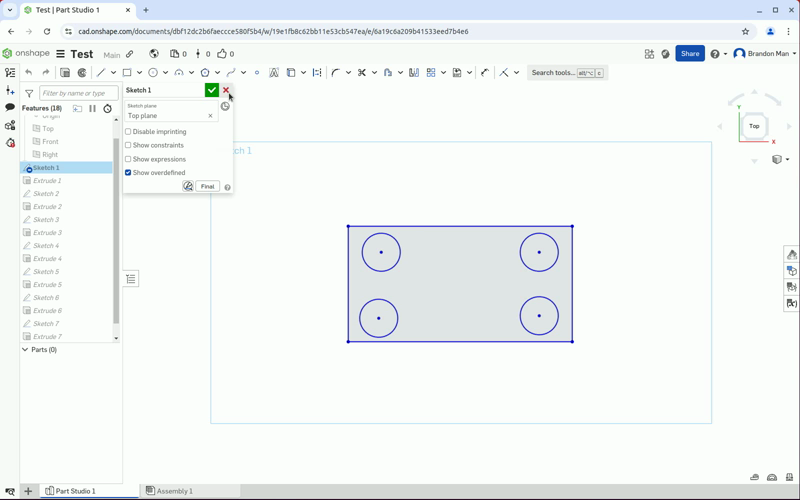
click(229, 92)
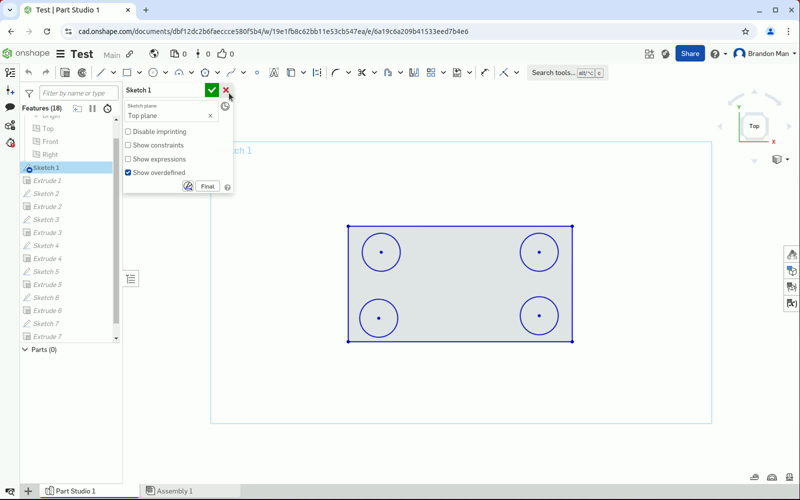
key(shift+s)
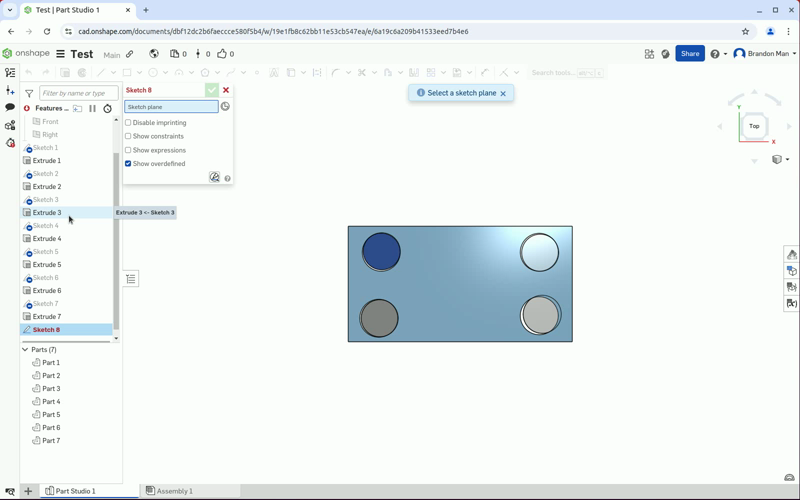
scroll(3)
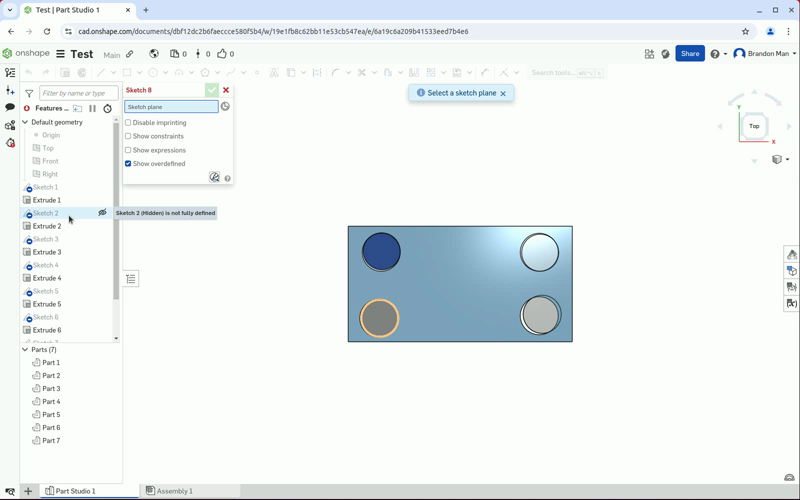
mouse_move(69, 150)
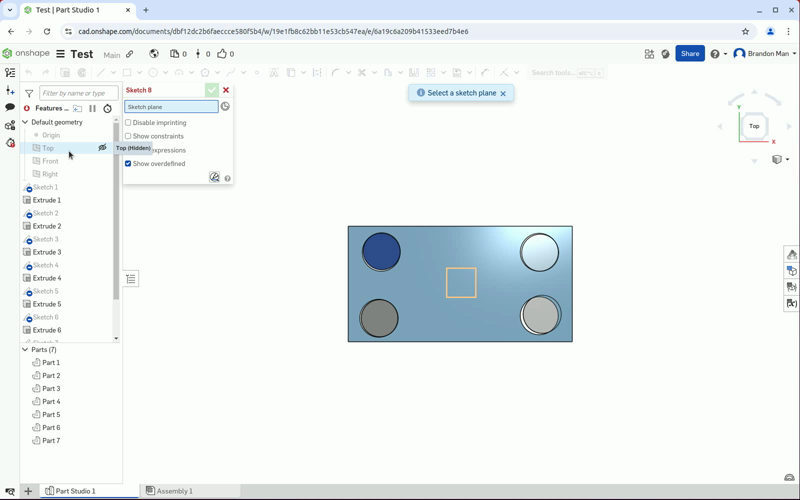
click(69, 150)
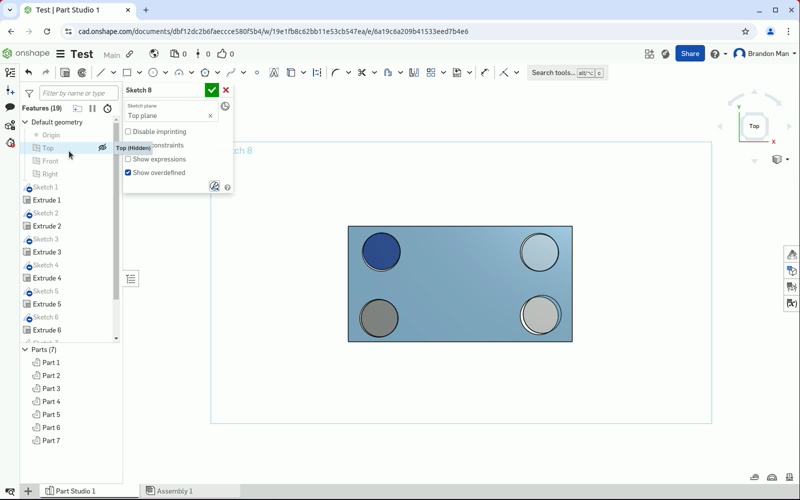
mouse_move(73, 352)
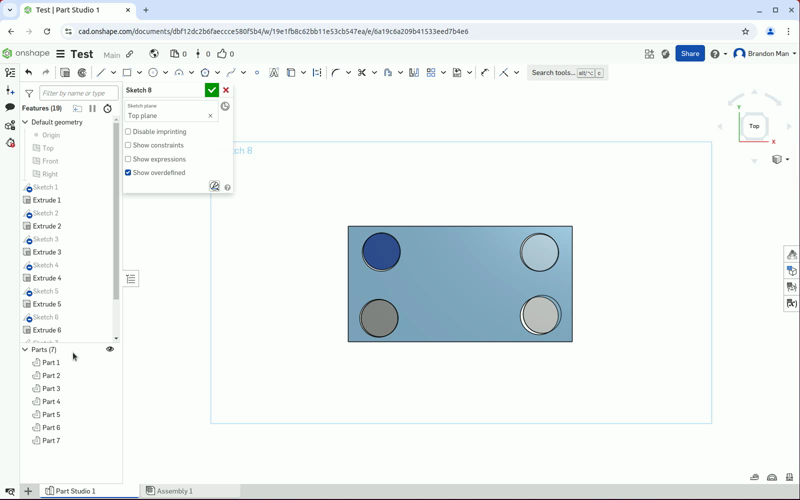
key(y)
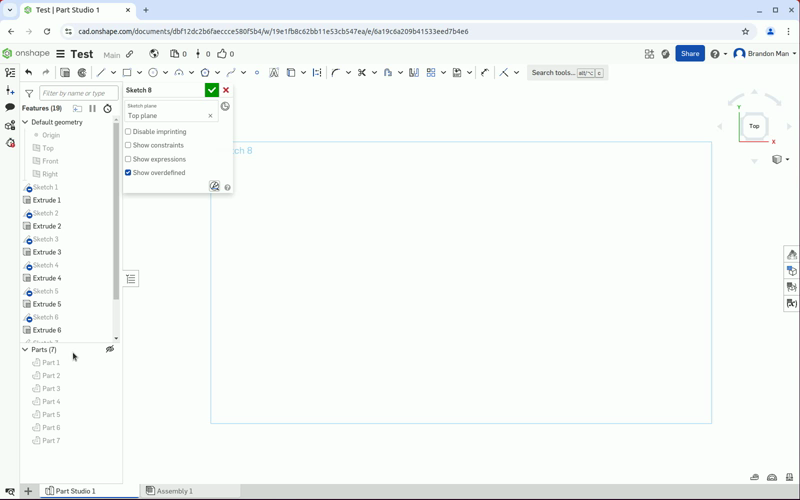
key(c)
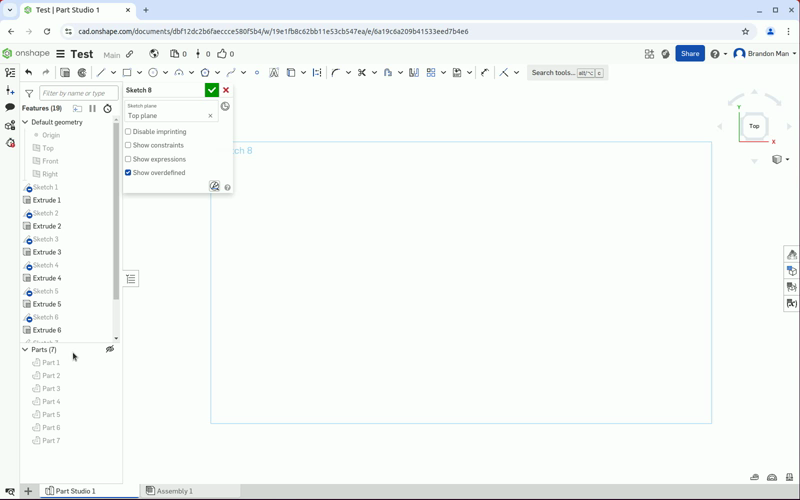
key_down(shift)
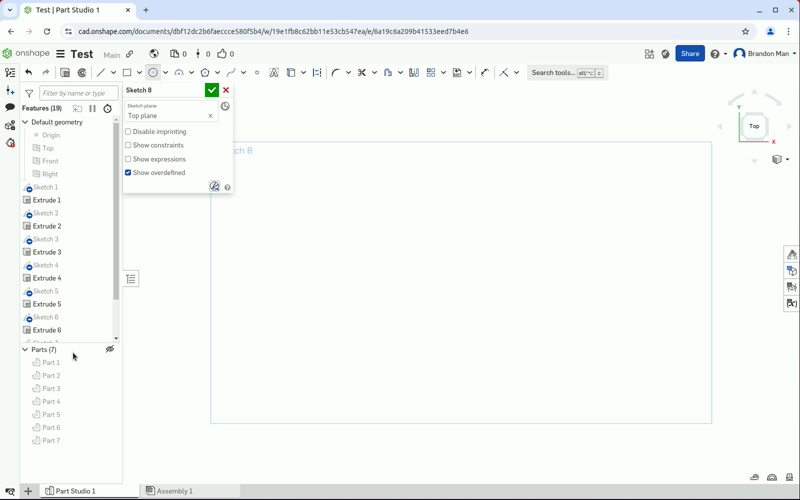
mouse_move(540, 252)
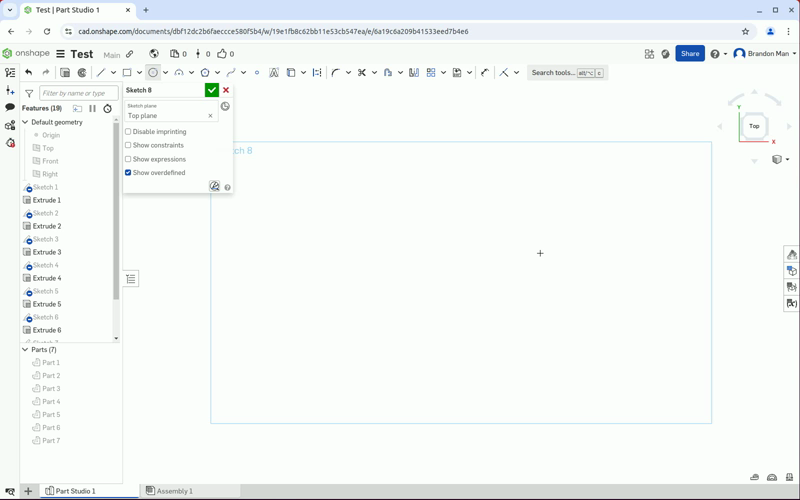
click(540, 252)
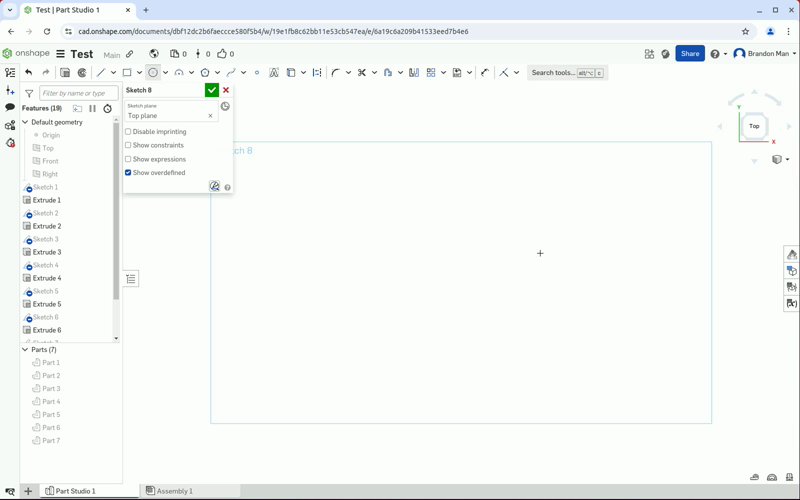
key_up(shift)
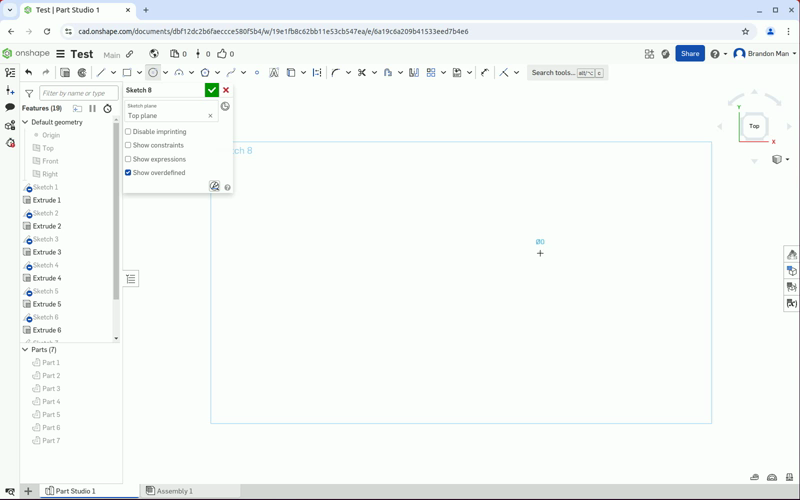
mouse_move(558, 252)
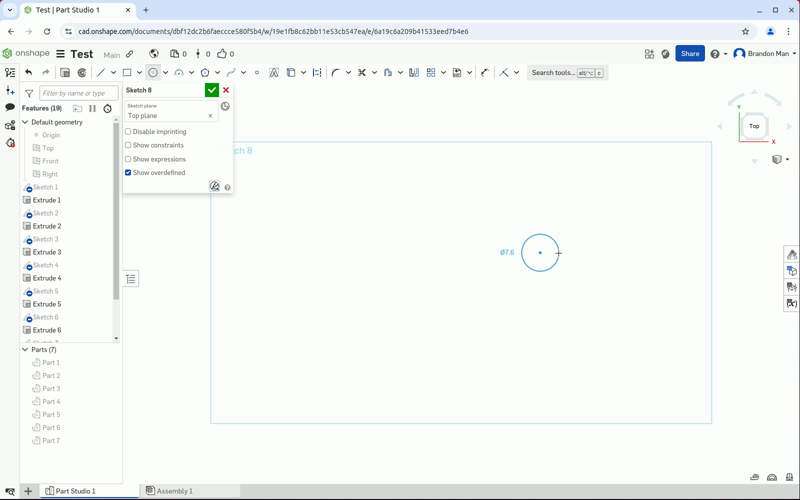
click(558, 252)
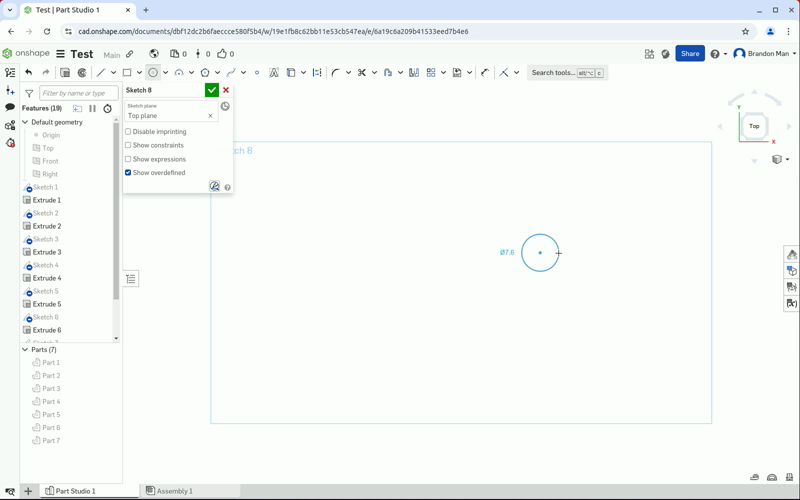
key(esc)
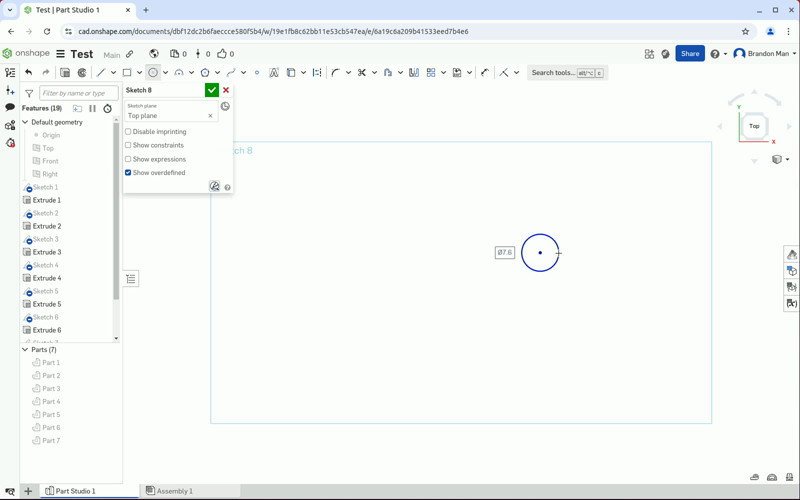
mouse_move(533, 244)
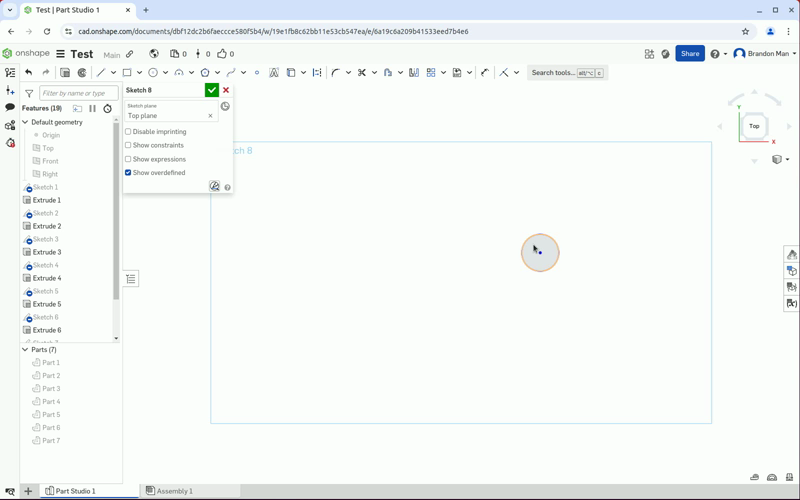
scroll(6)
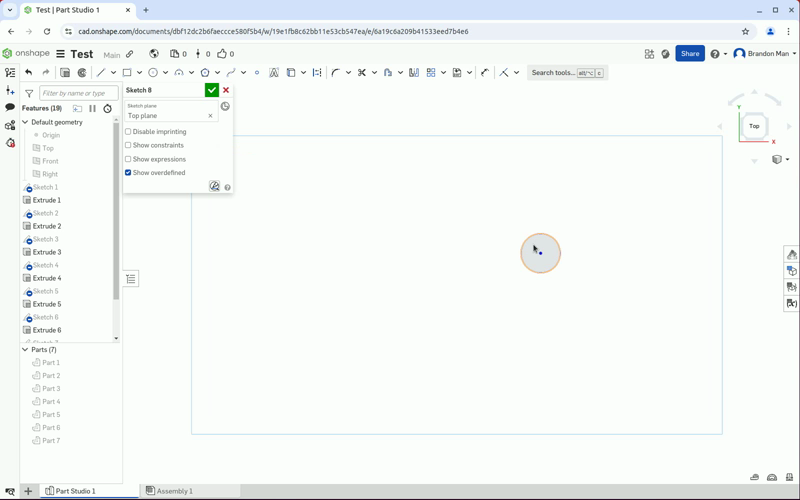
scroll(6)
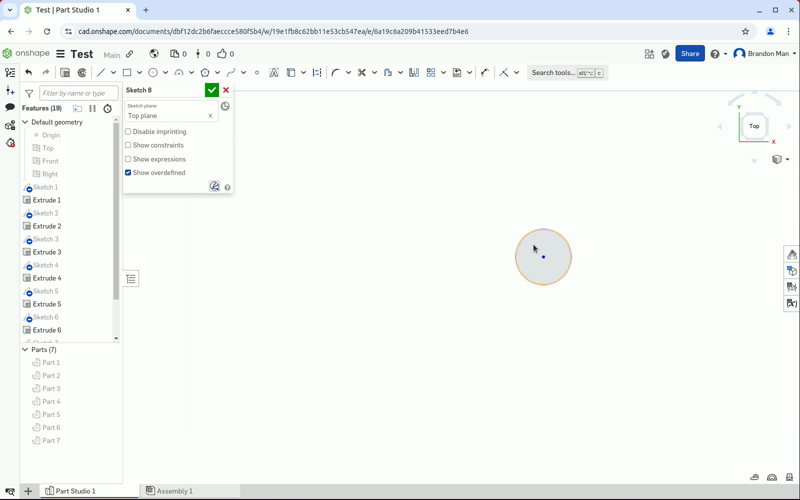
scroll(6)
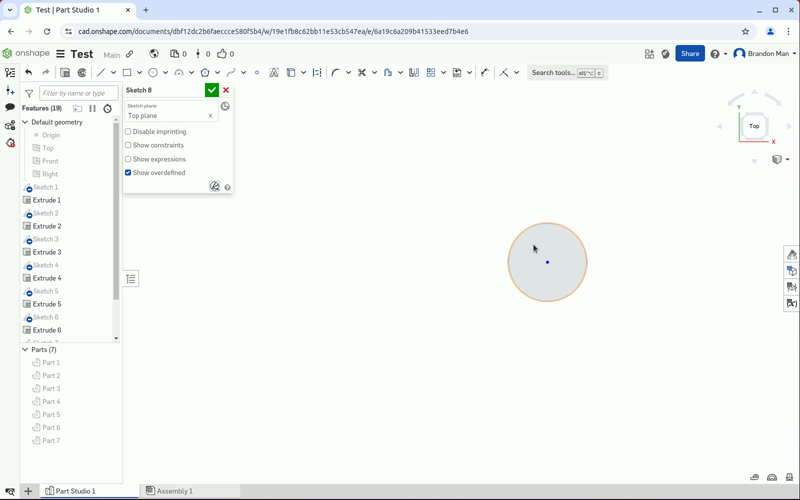
scroll(6)
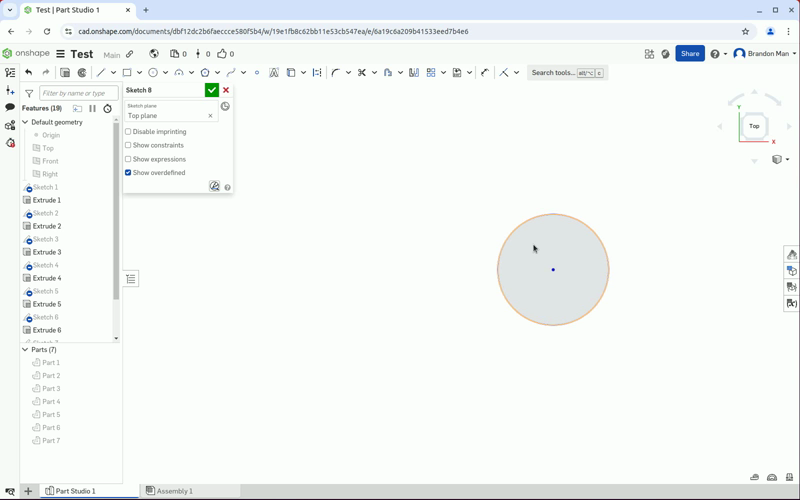
scroll(6)
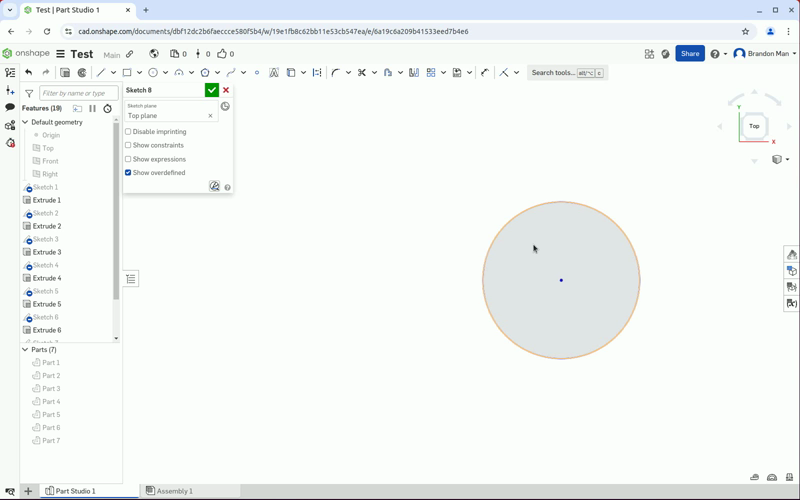
scroll(6)
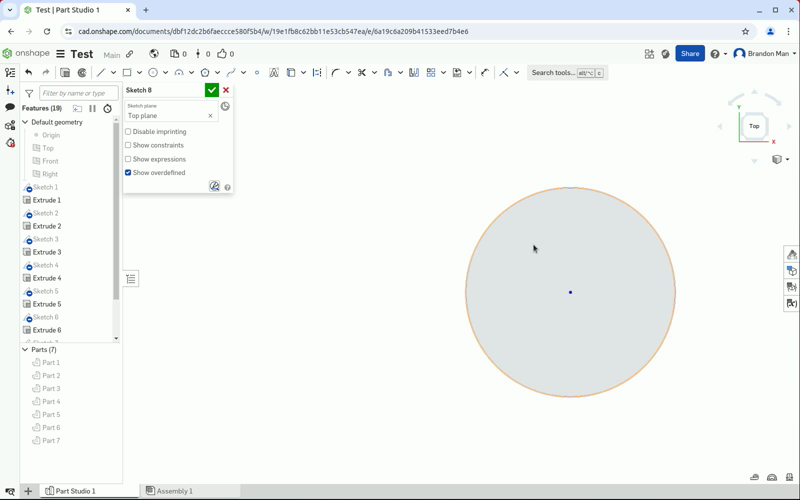
scroll(6)
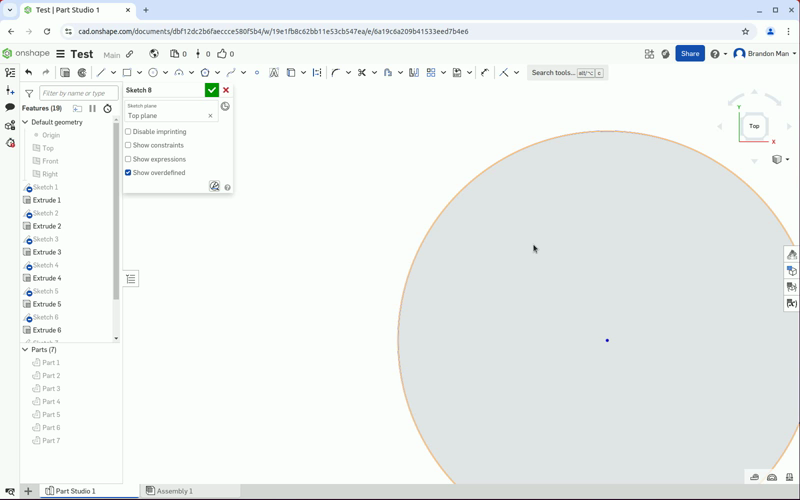
click(533, 244)
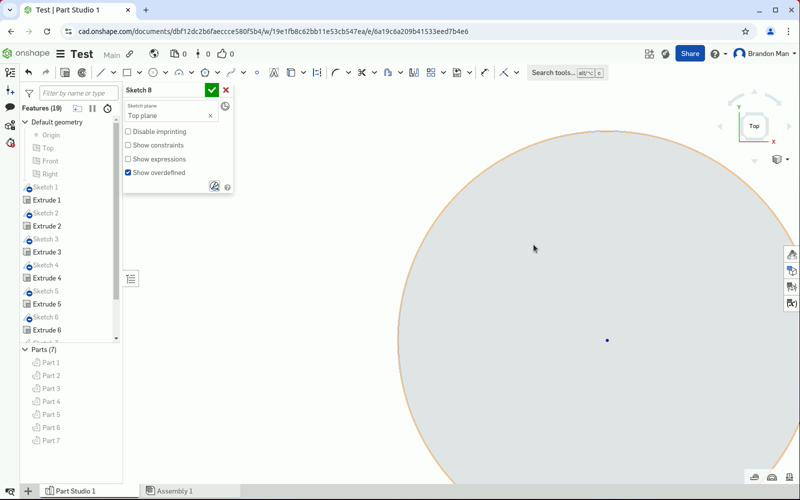
scroll(-6)
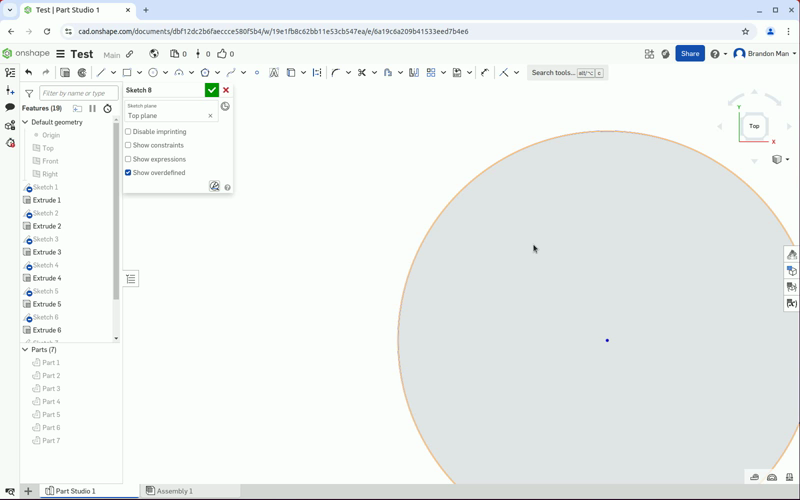
scroll(-6)
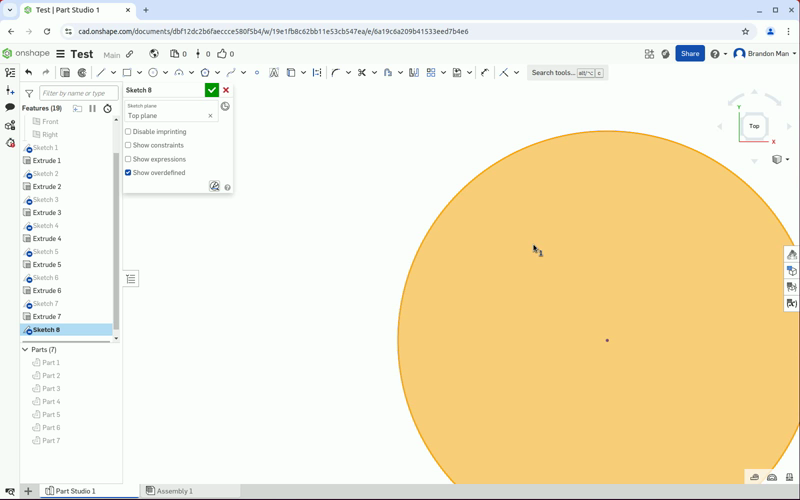
scroll(-6)
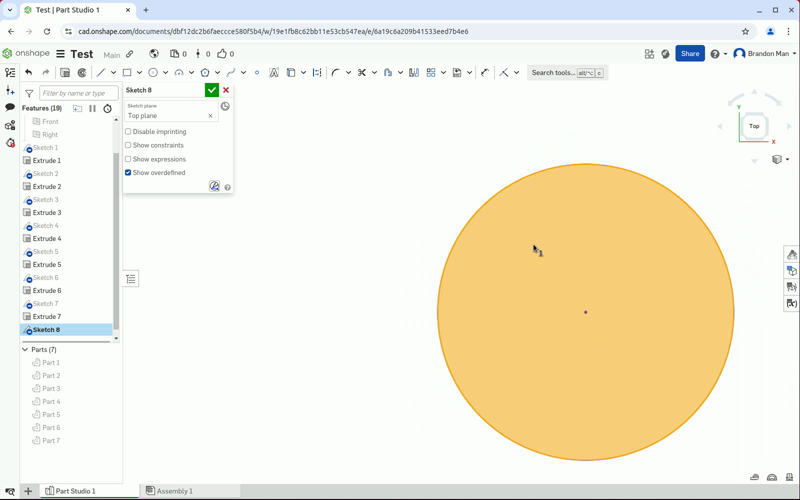
scroll(-6)
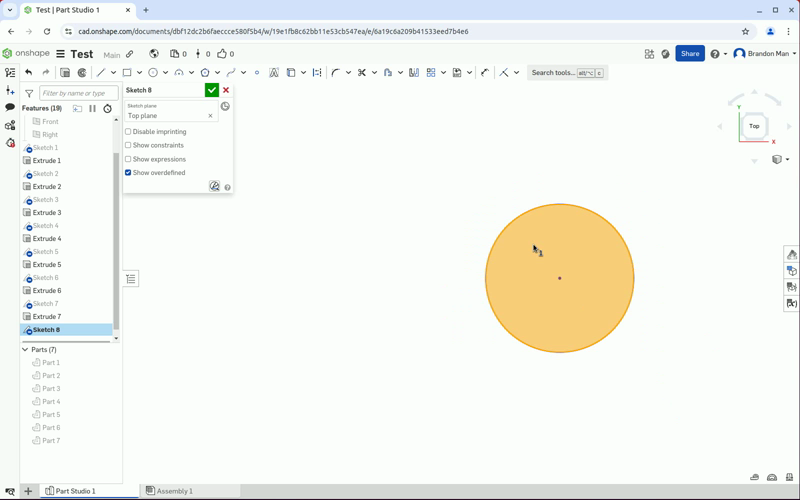
scroll(-6)
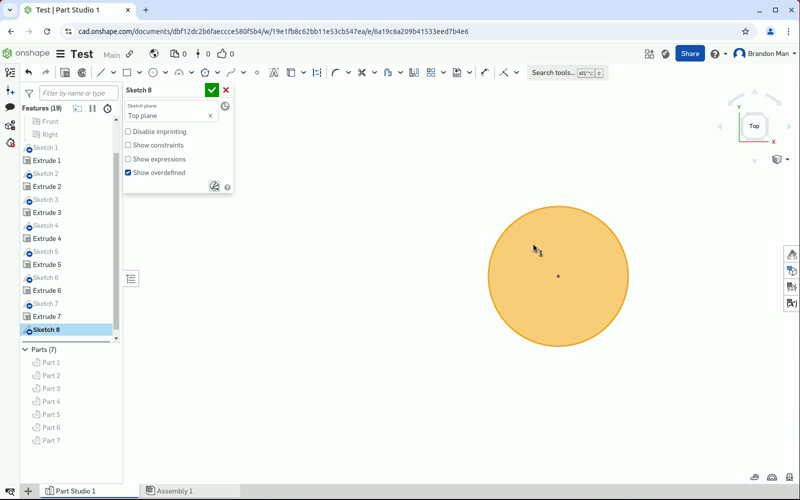
scroll(-6)
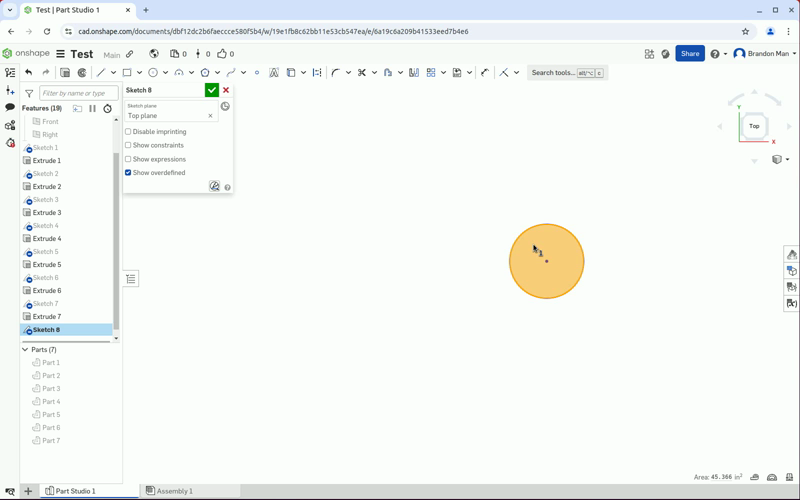
scroll(-6)
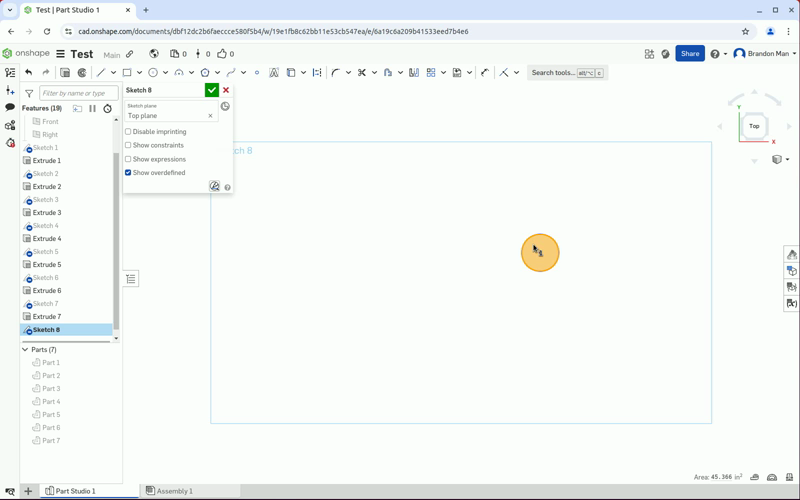
mouse_move(73, 352)
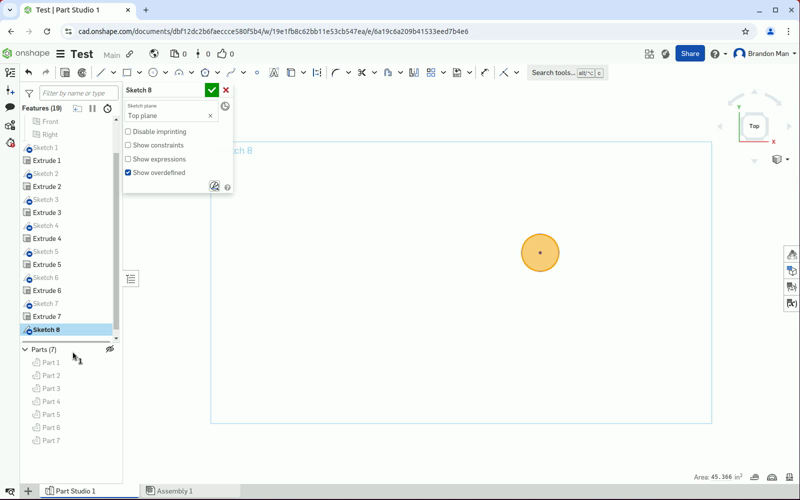
key(shift+y)
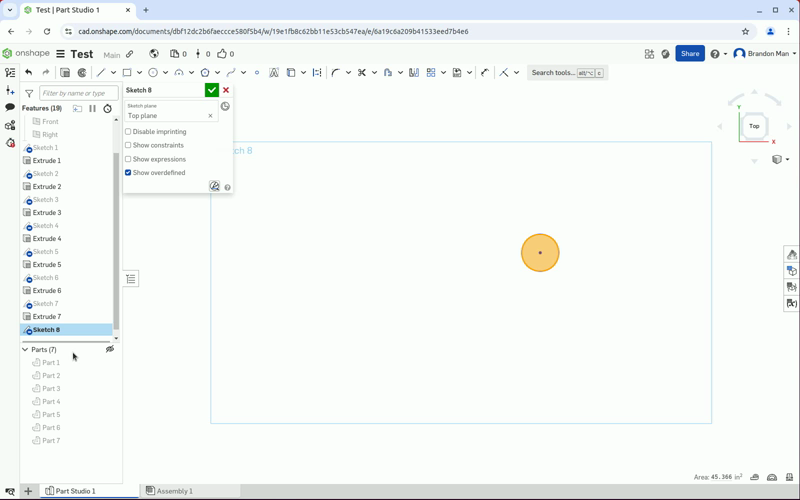
key(shift+e)
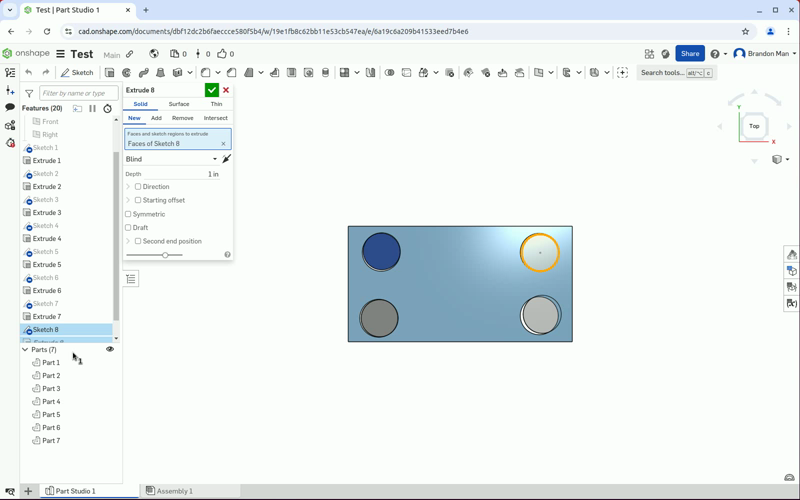
mouse_move(143, 106)
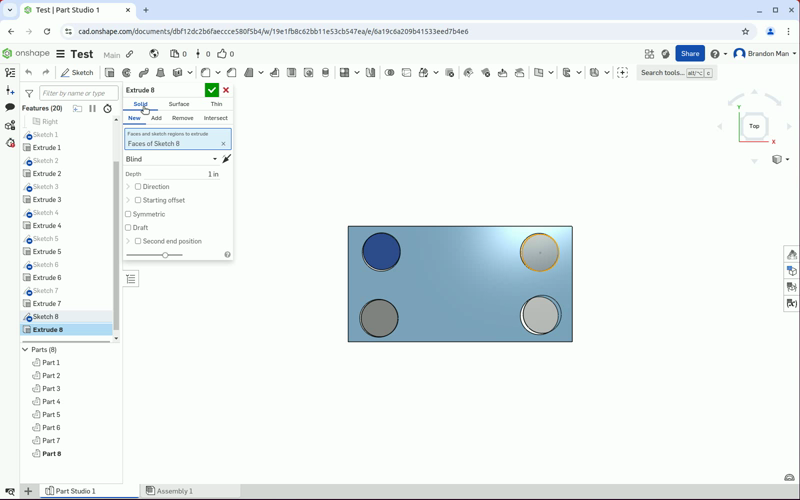
click(143, 106)
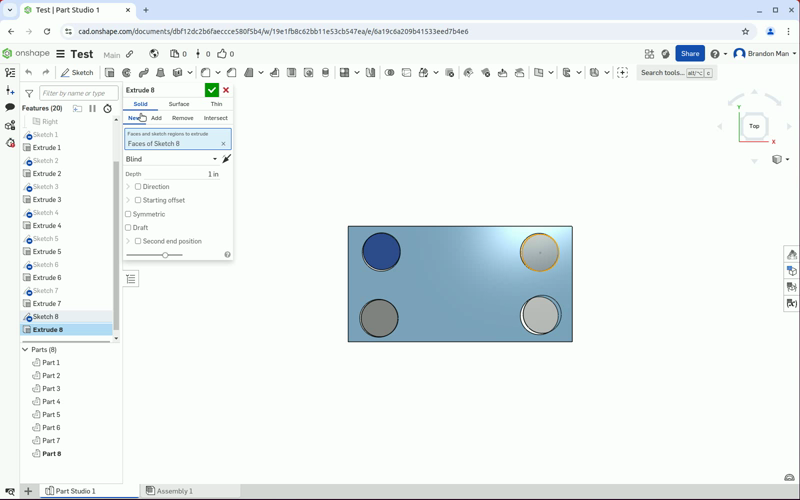
mouse_move(137, 120)
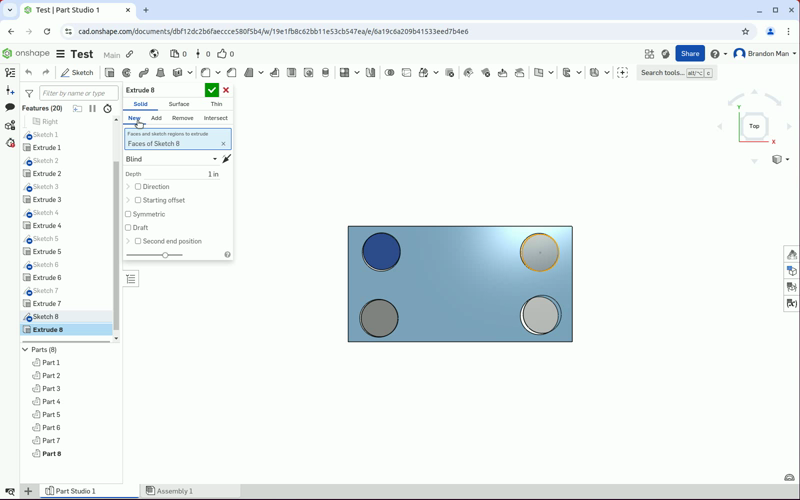
click(137, 120)
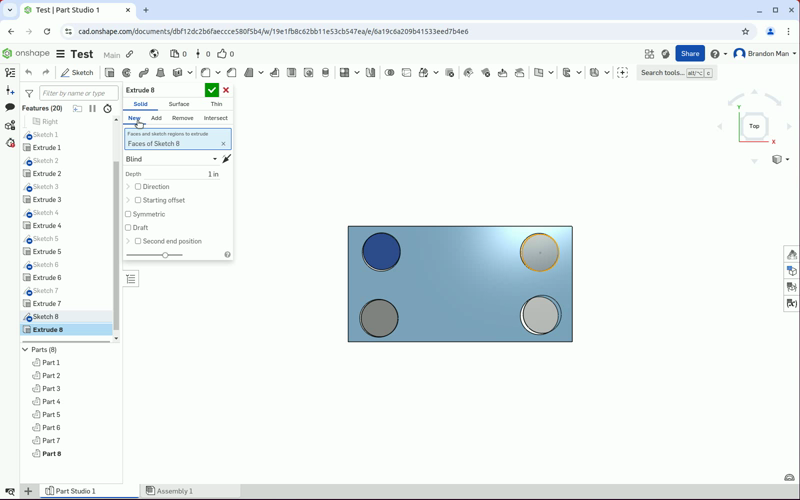
key(tab, 4)
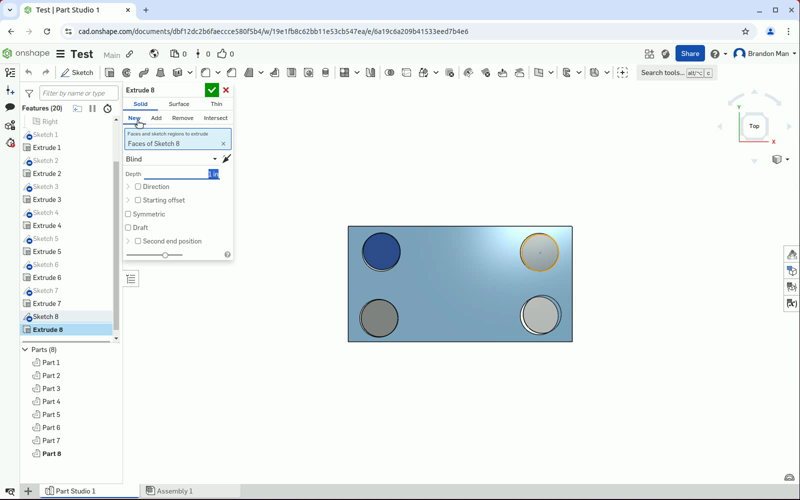
text(-20.46)
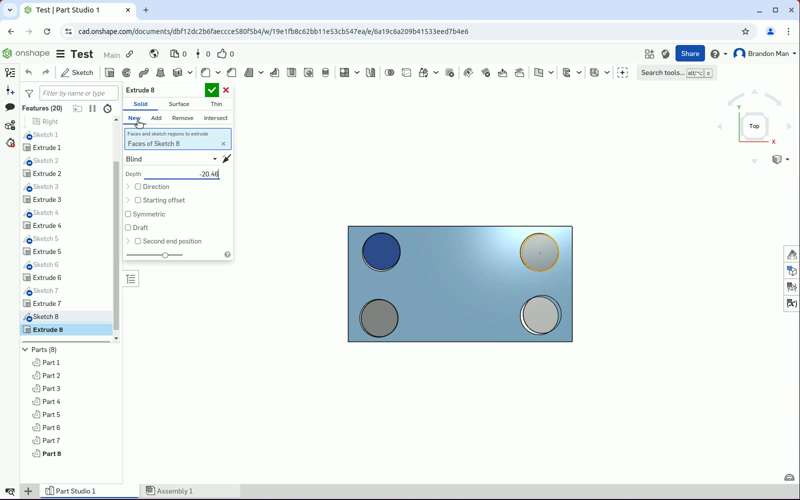
key(enter)
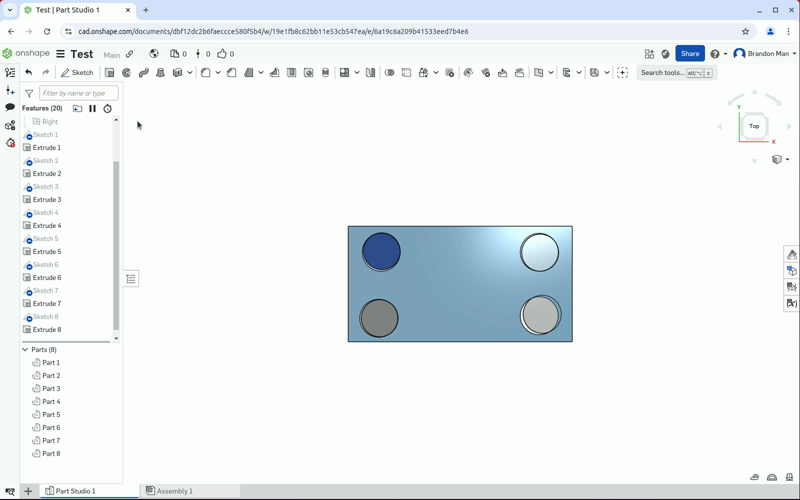
key(shift+h)
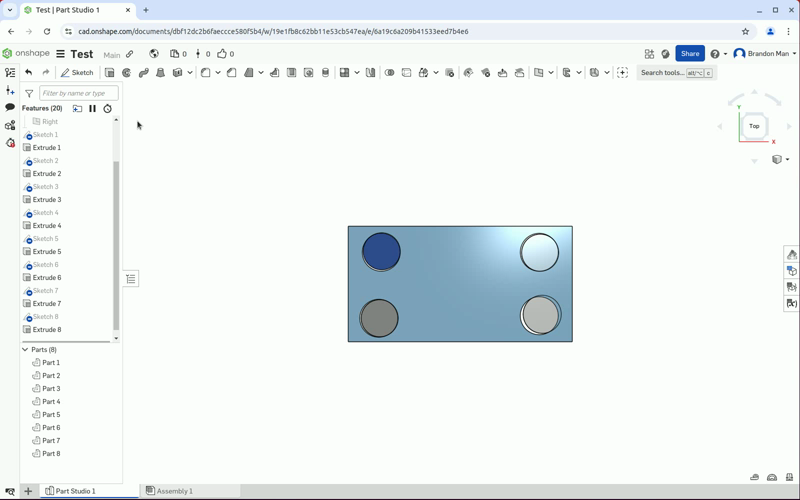
key(shift+h)
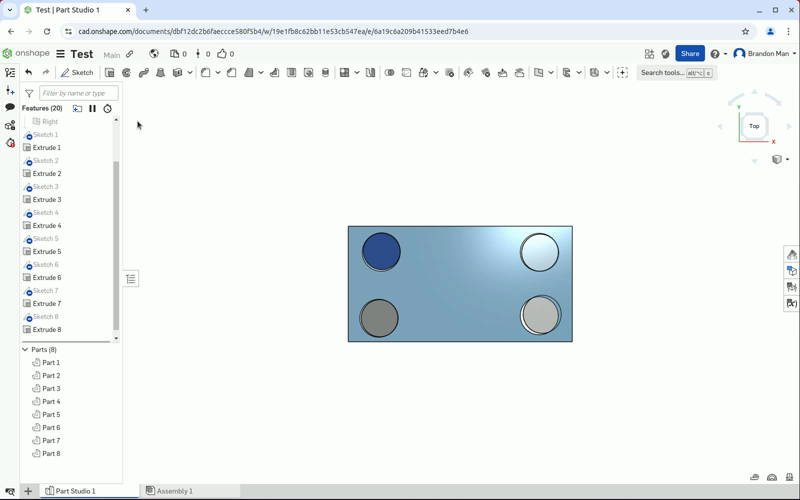
mouse_move(69, 137)
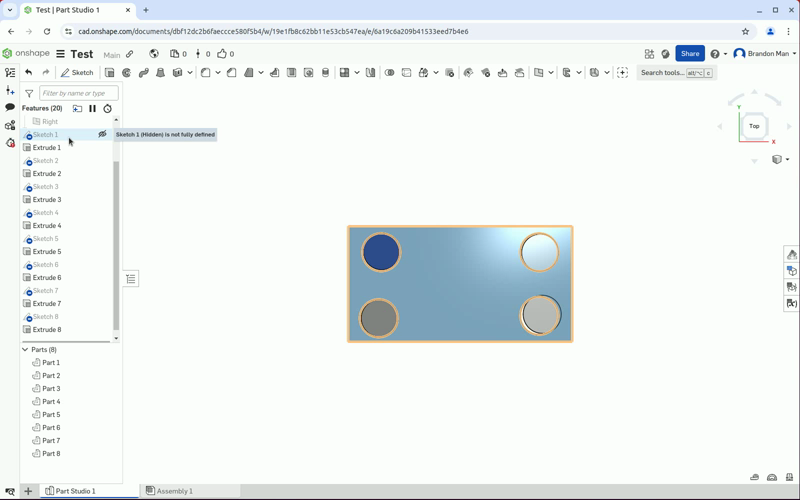
click(69, 137)
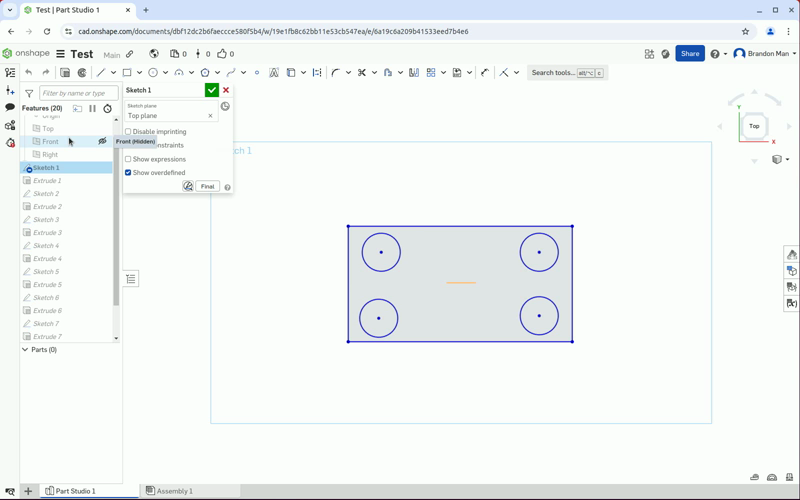
mouse_move(229, 92)
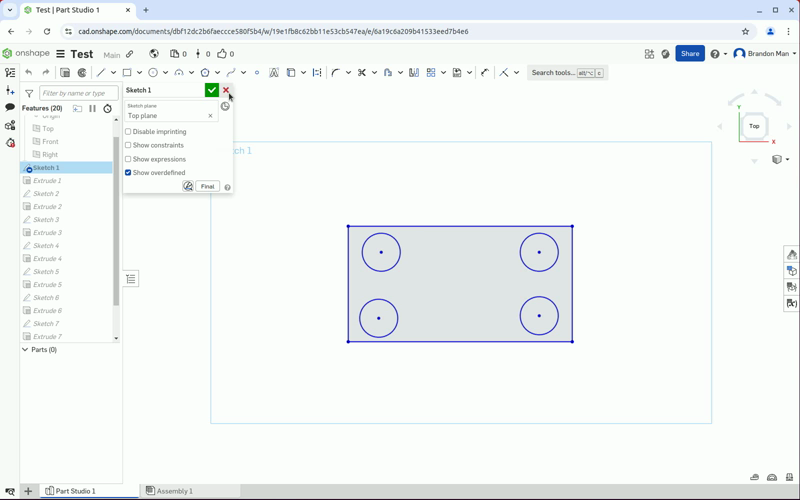
click(229, 92)
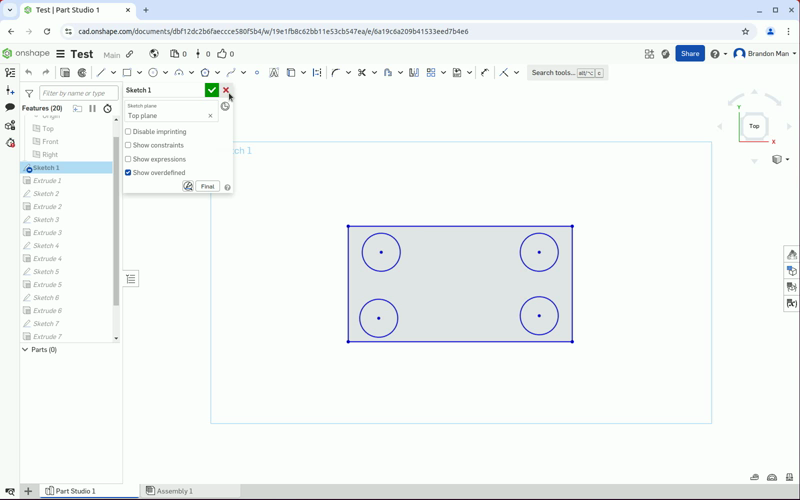
key(shift+s)
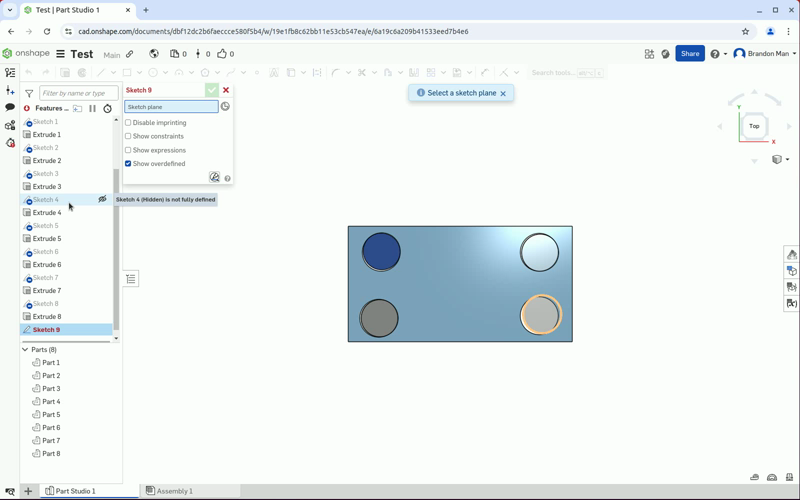
scroll(3)
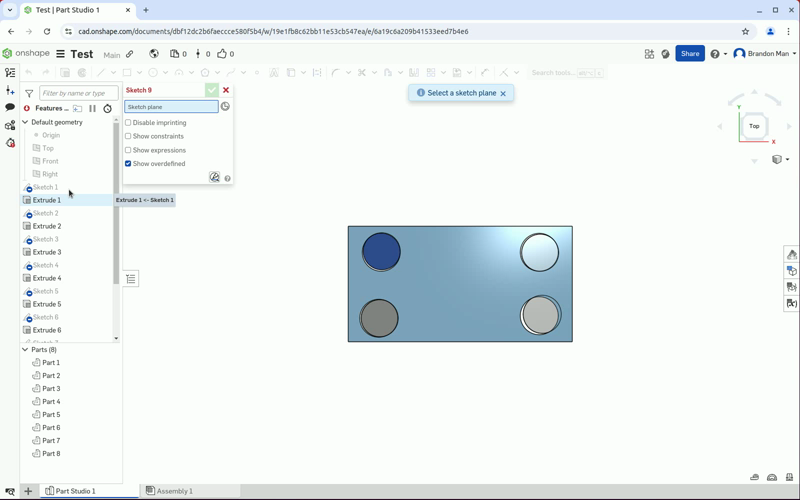
mouse_move(69, 150)
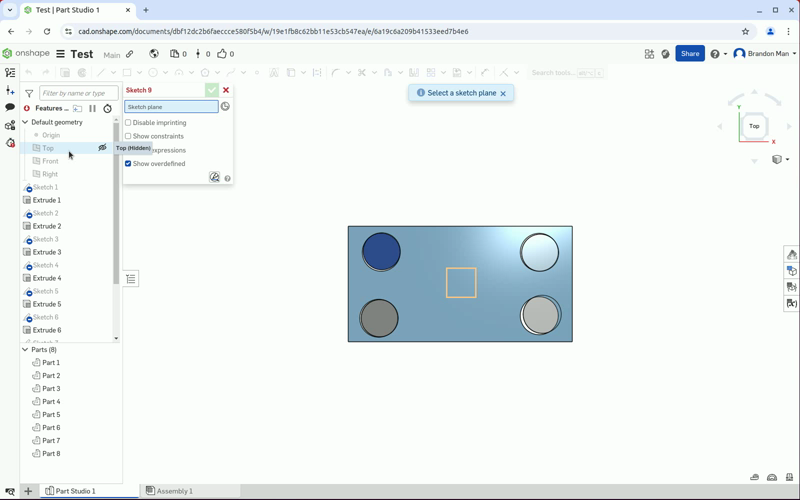
click(69, 150)
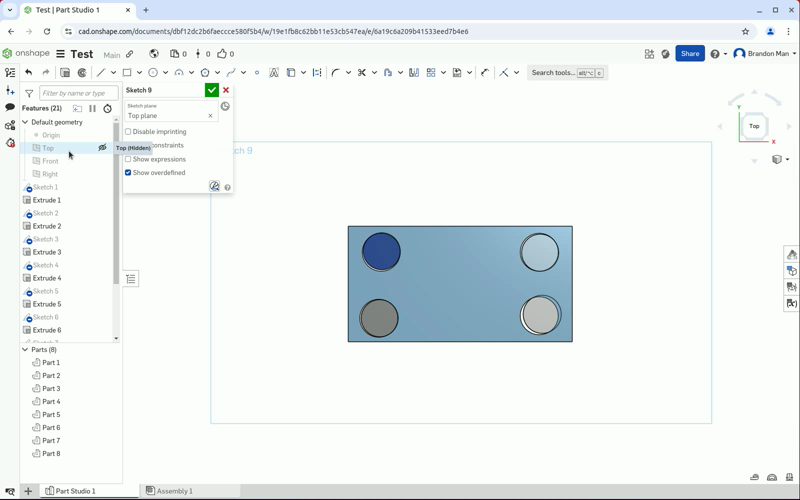
mouse_move(73, 352)
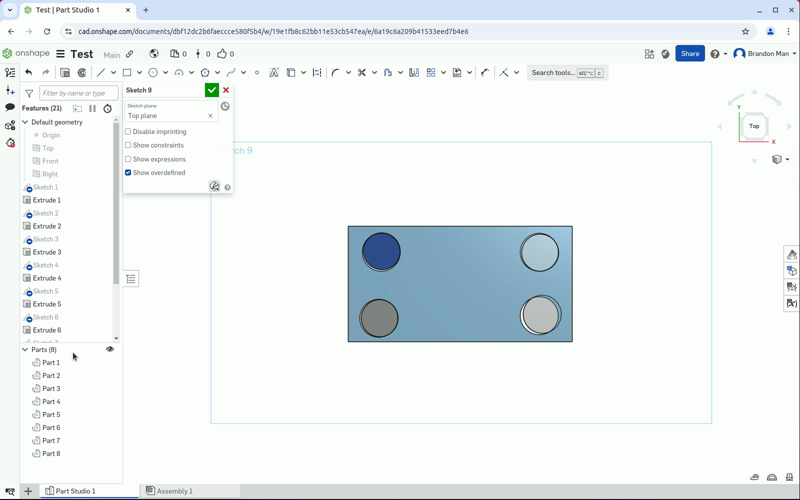
key(y)
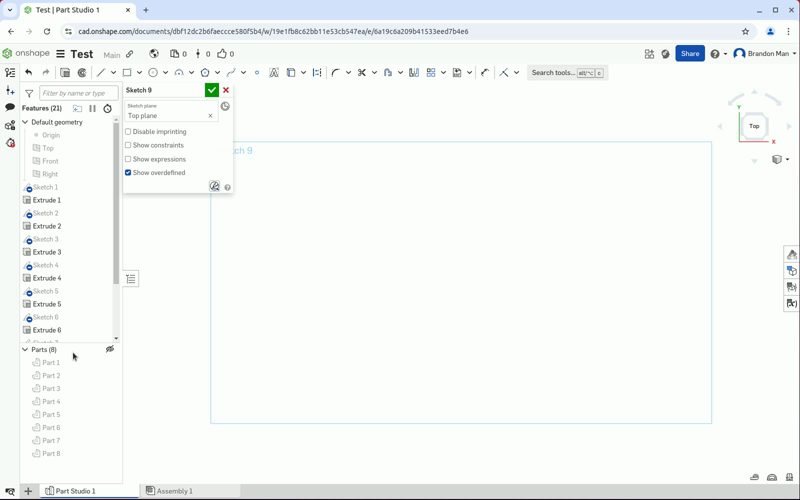
key(c)
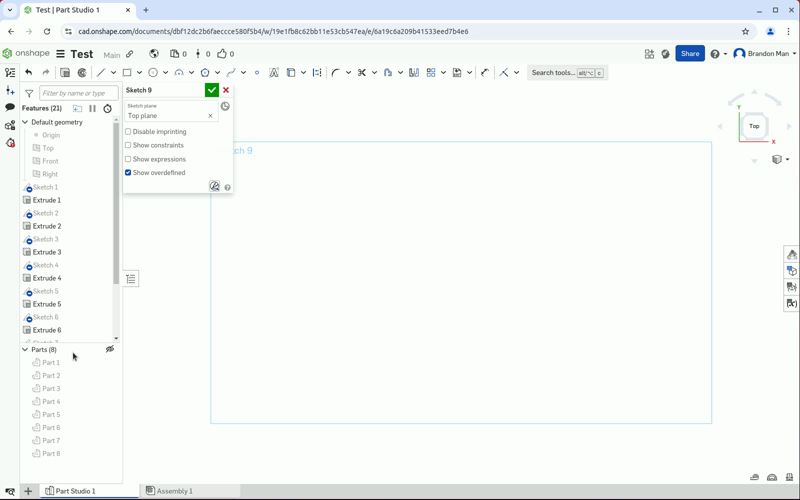
key_down(shift)
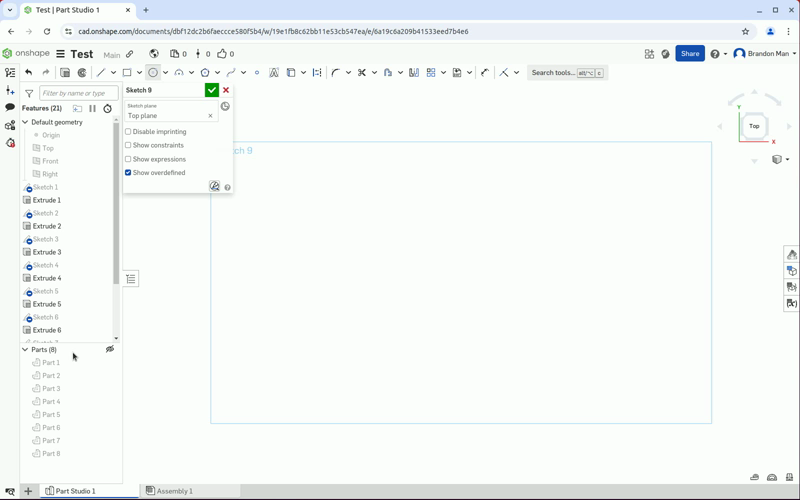
mouse_move(381, 251)
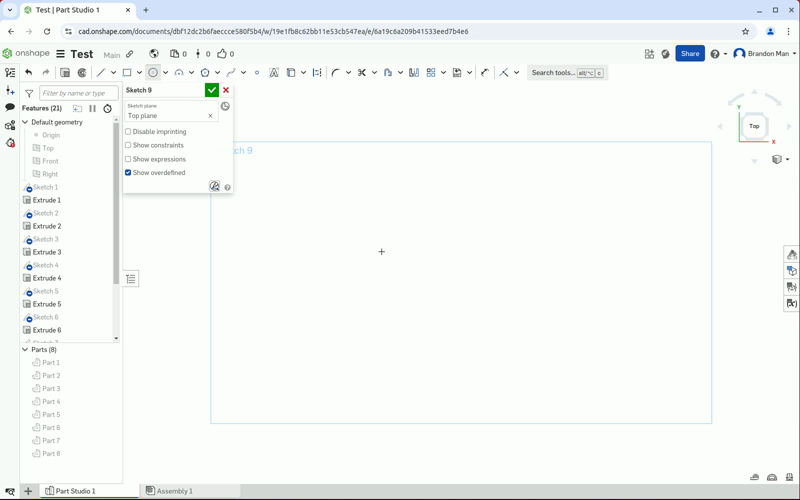
click(381, 251)
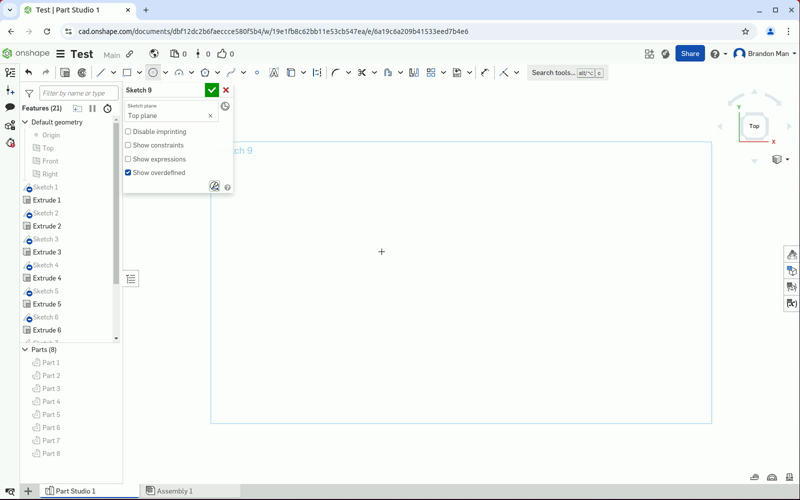
key_up(shift)
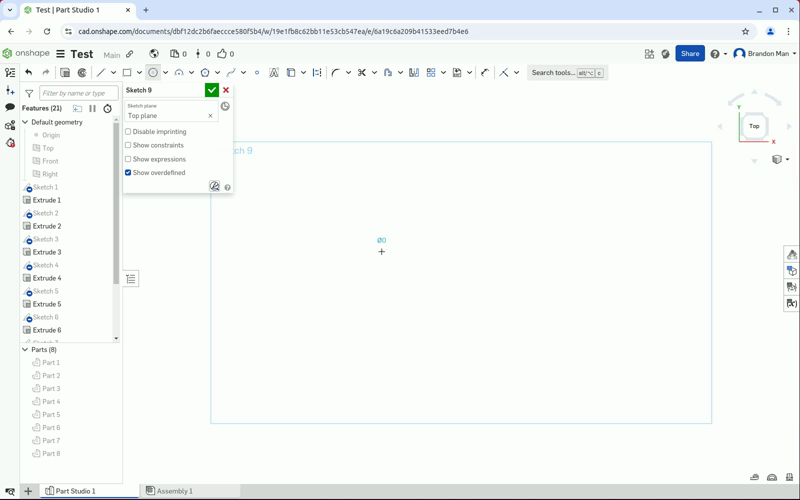
mouse_move(400, 251)
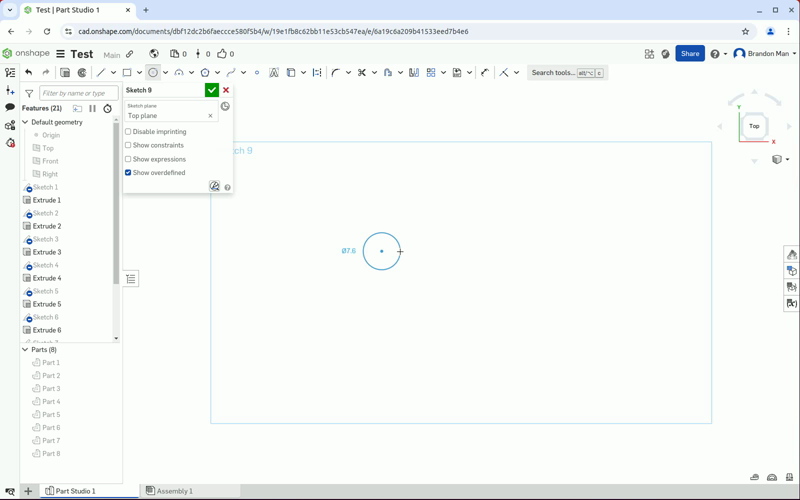
click(400, 251)
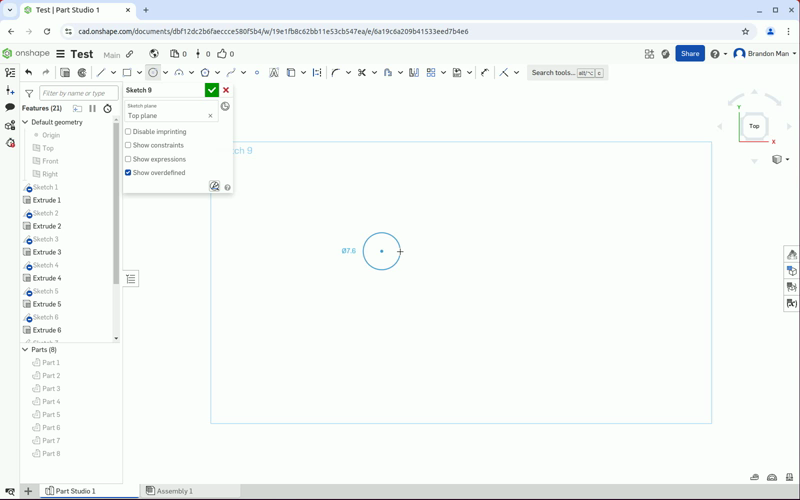
key(esc)
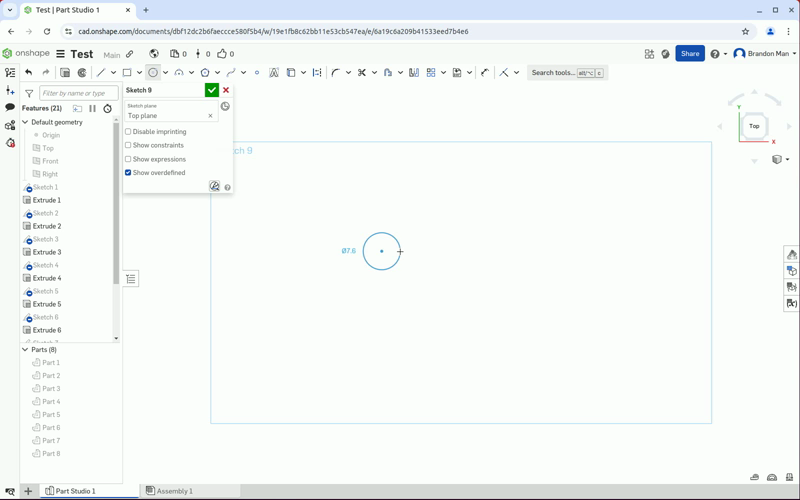
mouse_move(391, 240)
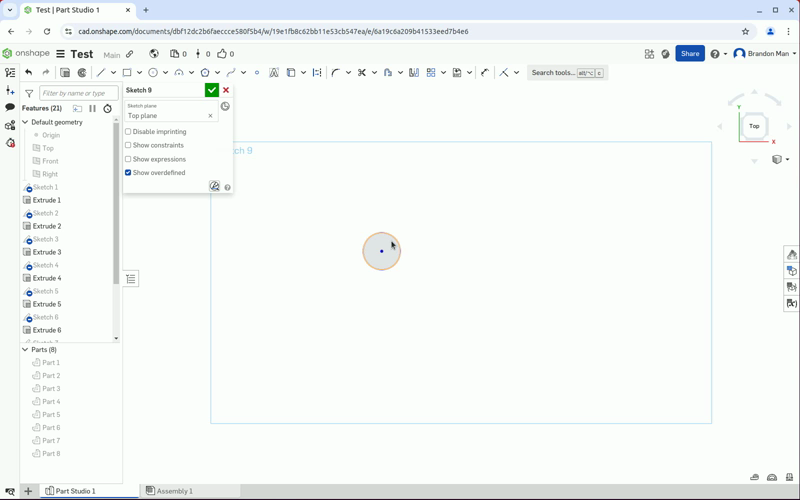
scroll(6)
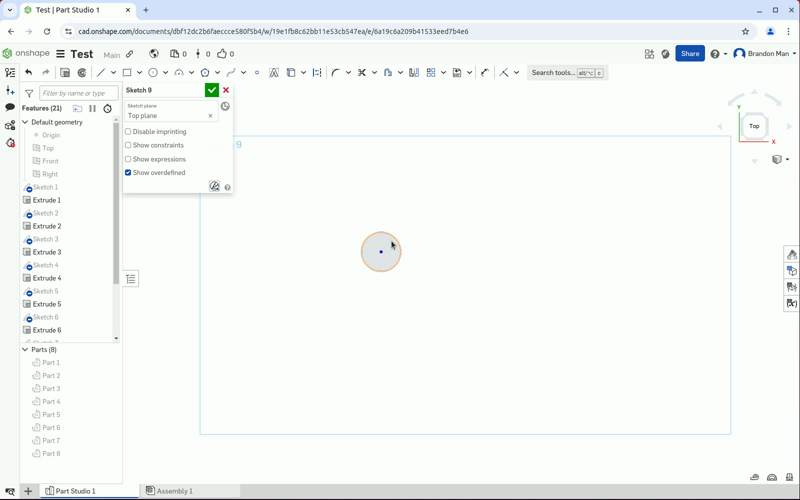
scroll(6)
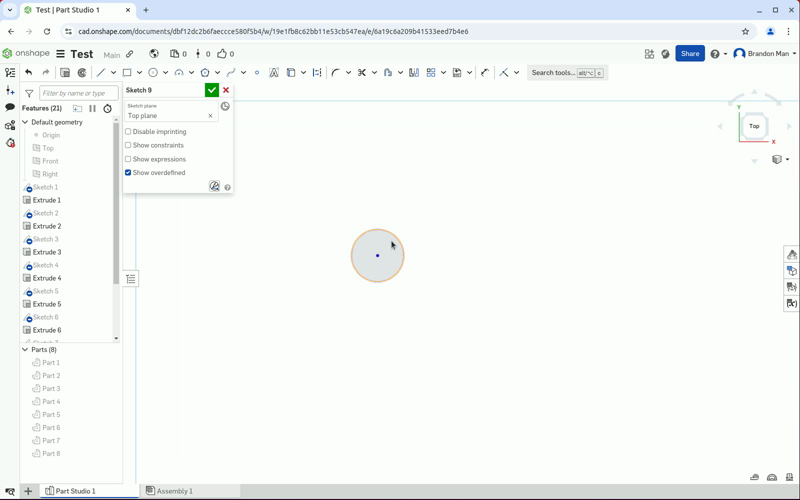
scroll(6)
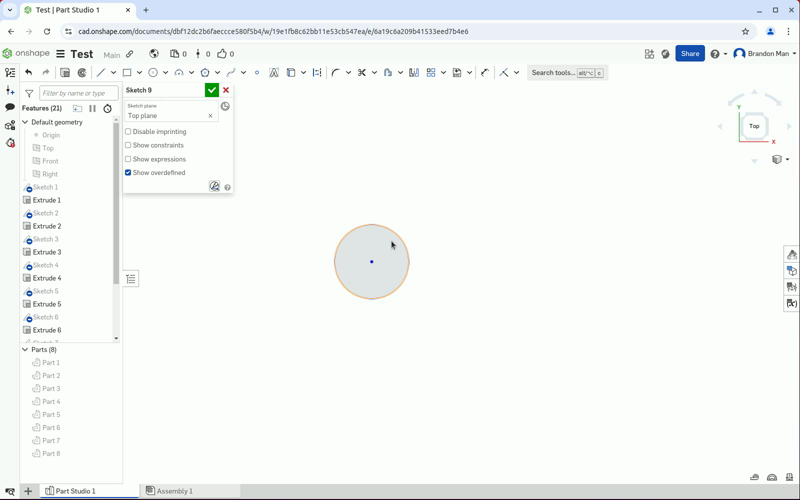
scroll(6)
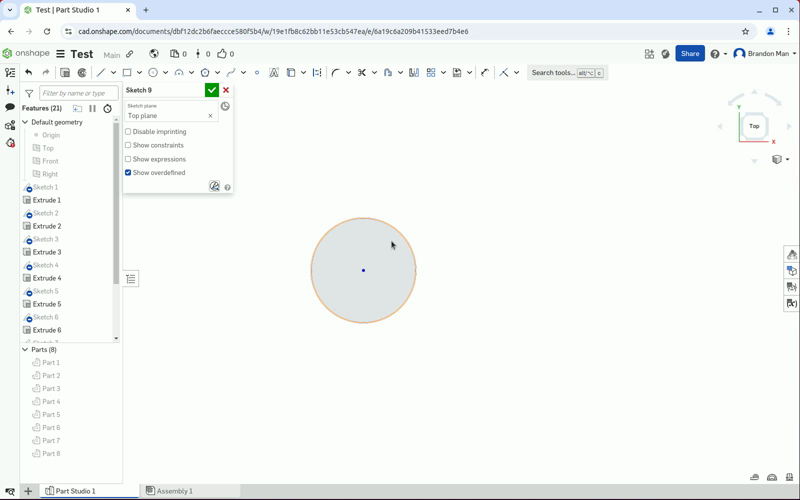
scroll(6)
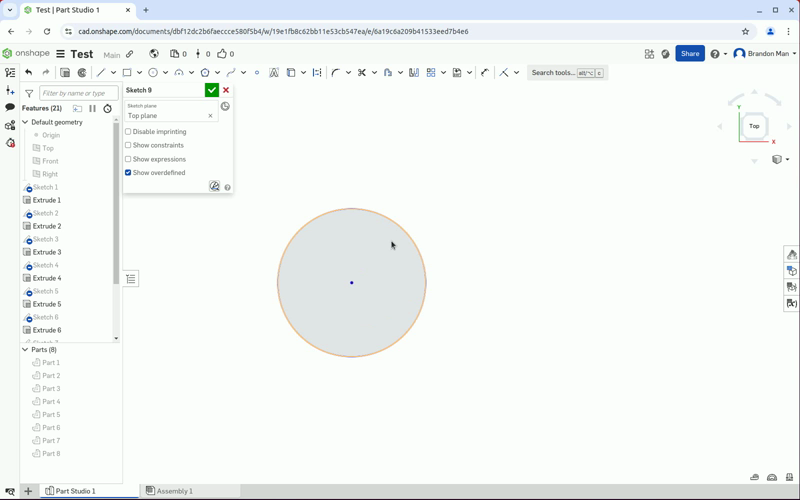
scroll(6)
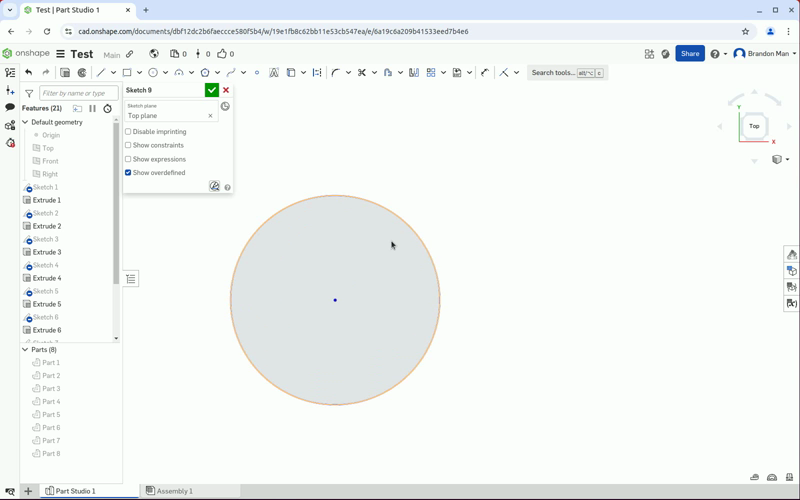
scroll(6)
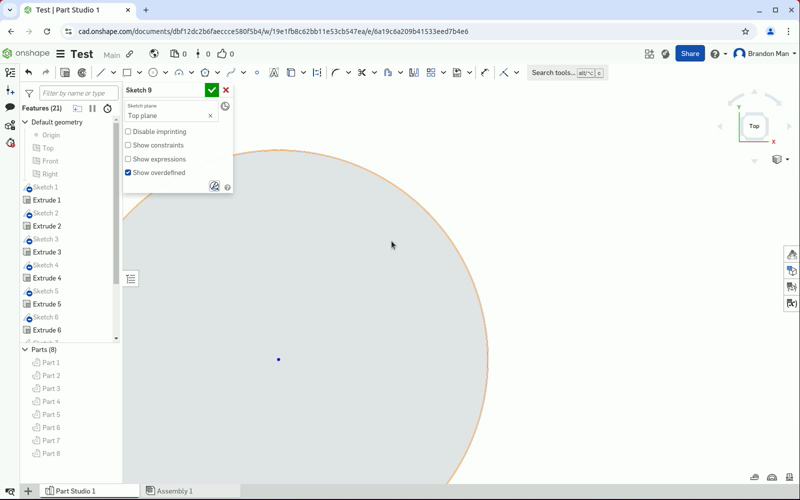
click(391, 240)
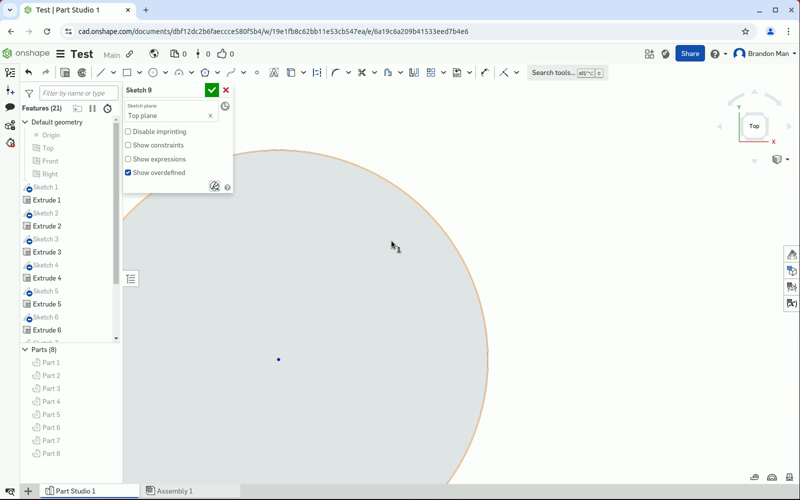
scroll(-6)
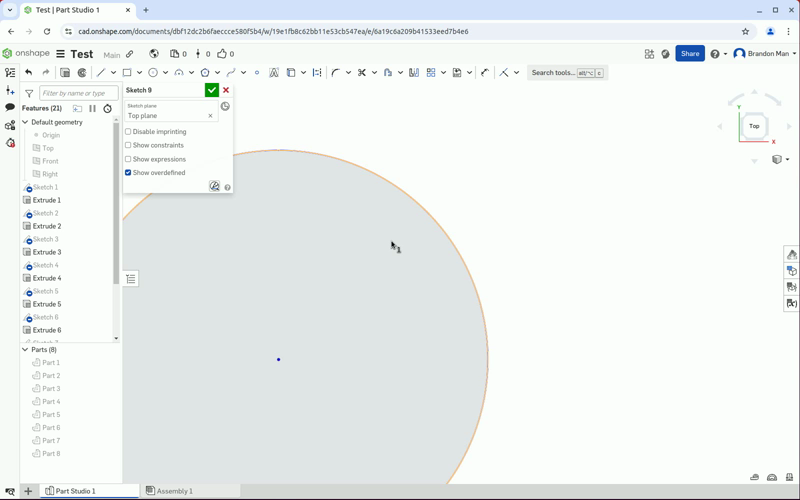
scroll(-6)
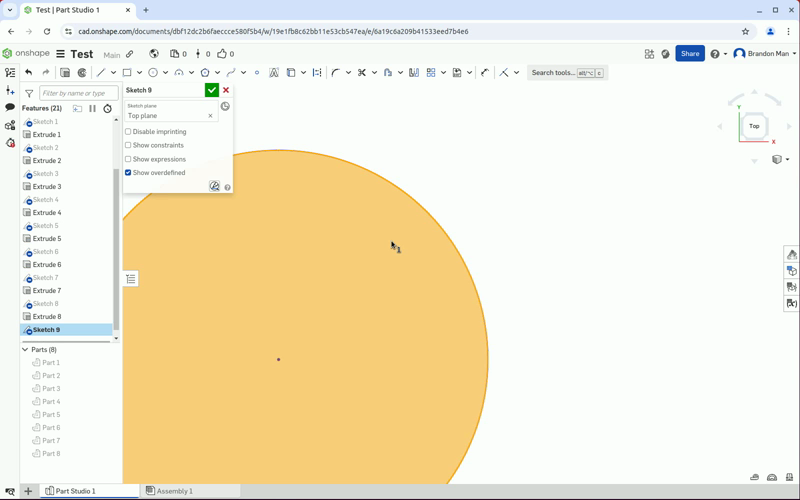
scroll(-6)
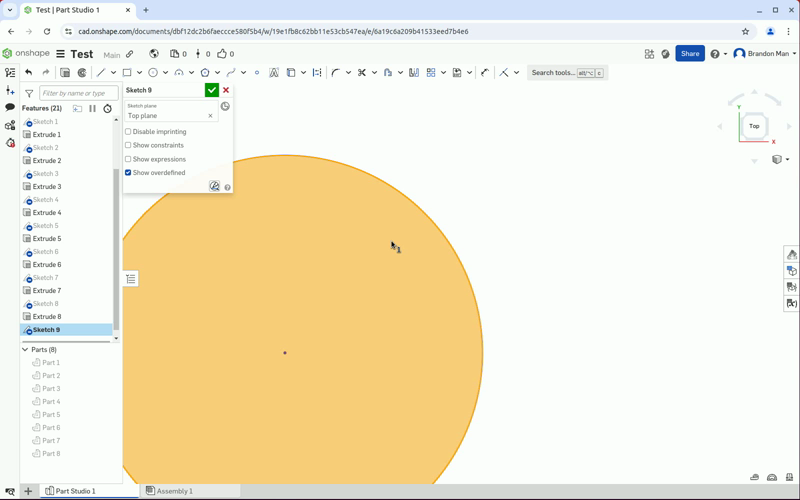
scroll(-6)
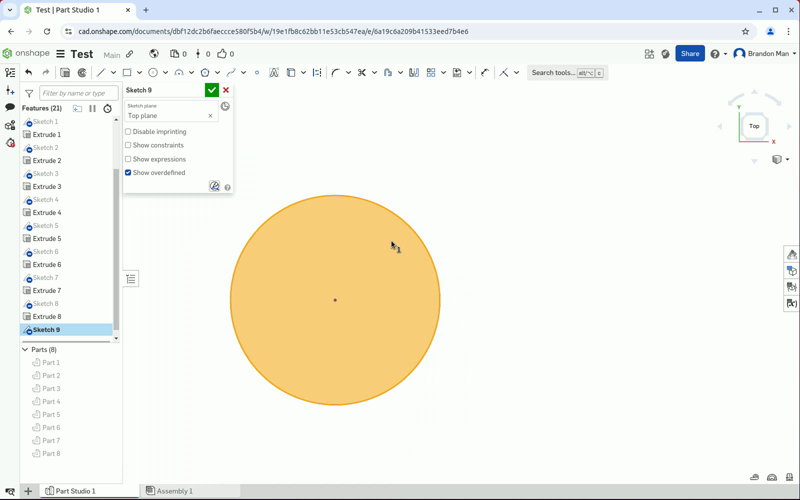
scroll(-6)
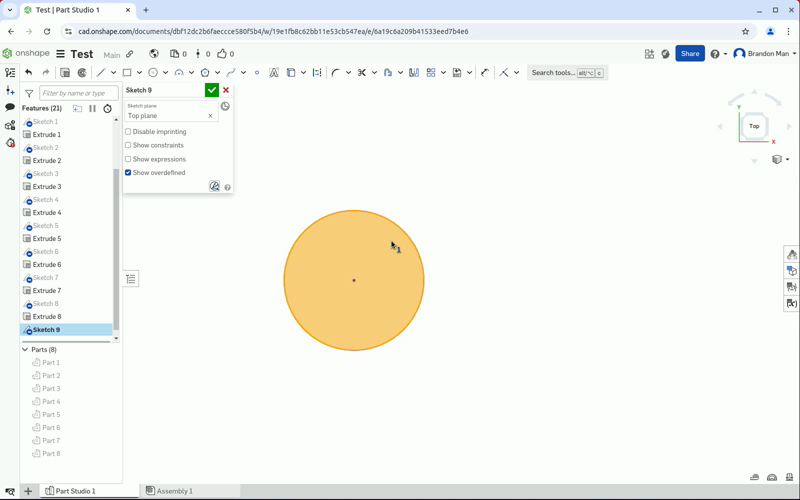
scroll(-6)
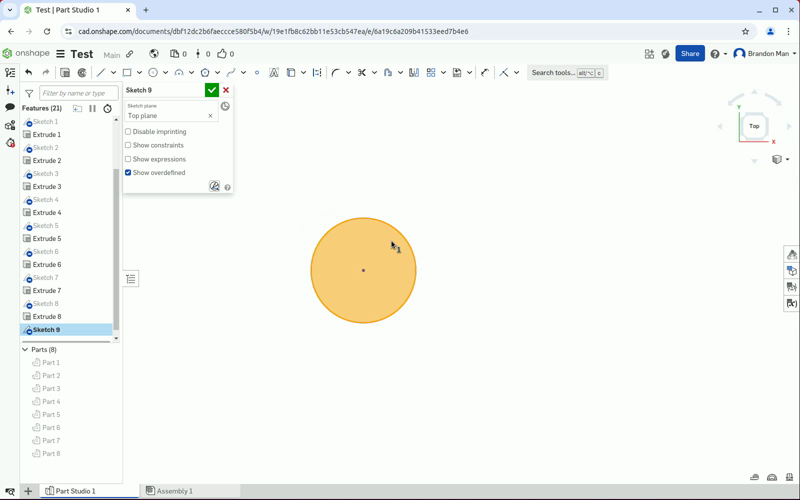
scroll(-6)
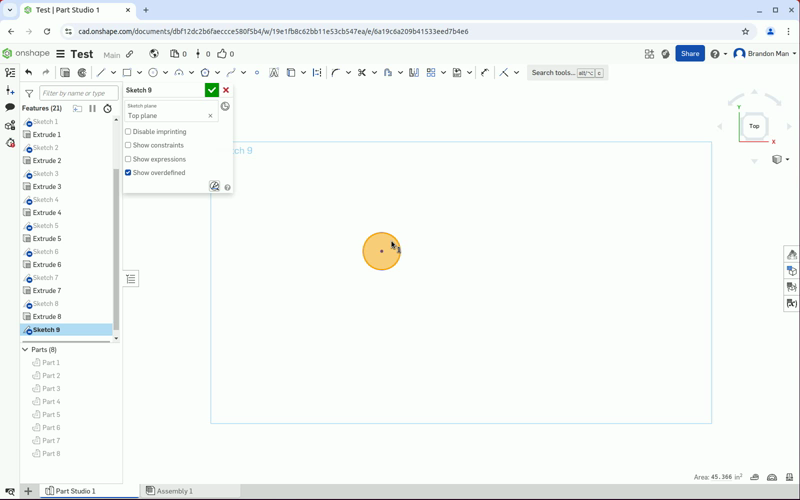
mouse_move(73, 352)
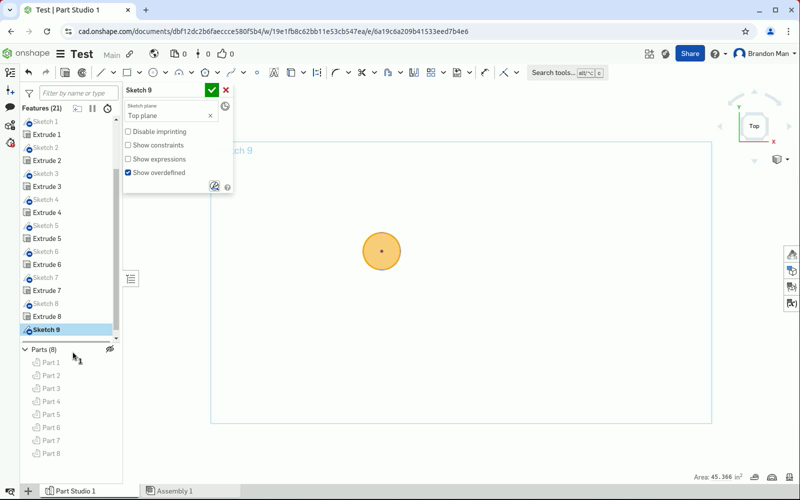
key(shift+y)
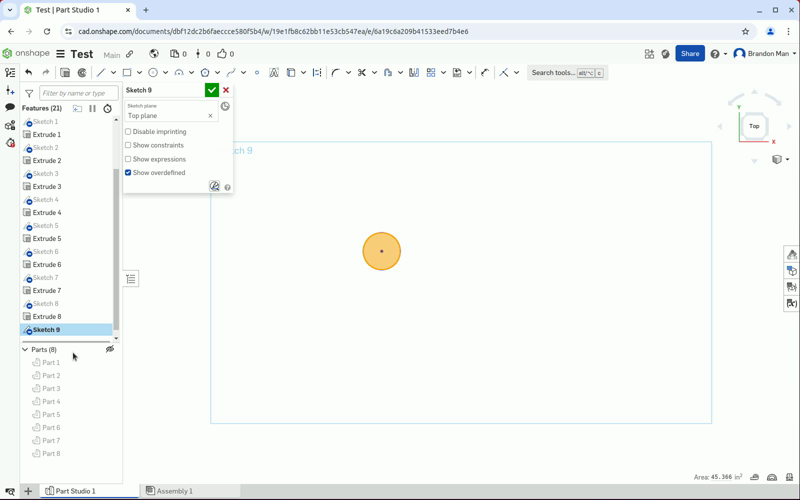
key(shift+e)
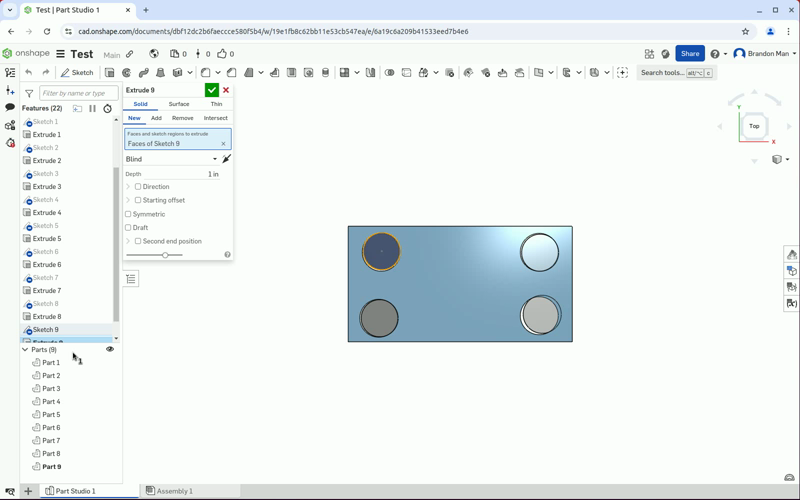
mouse_move(143, 106)
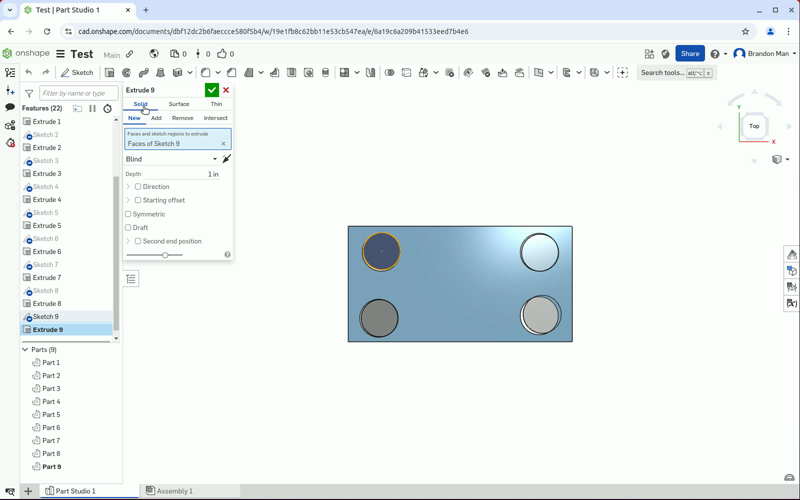
click(143, 106)
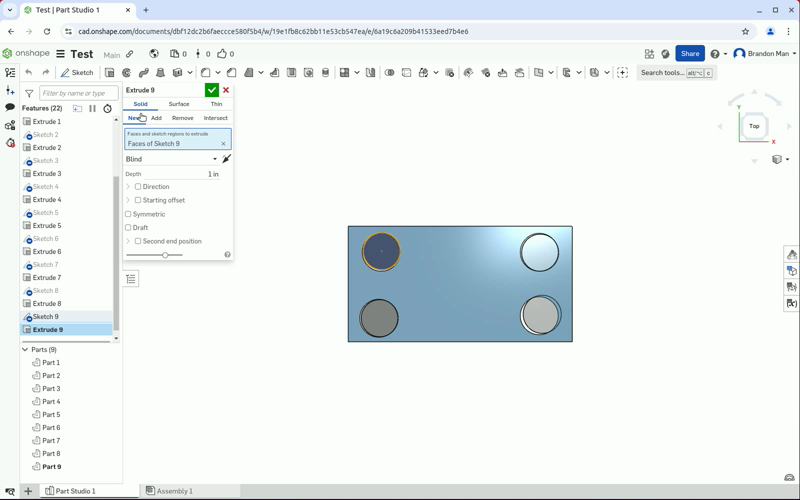
mouse_move(137, 120)
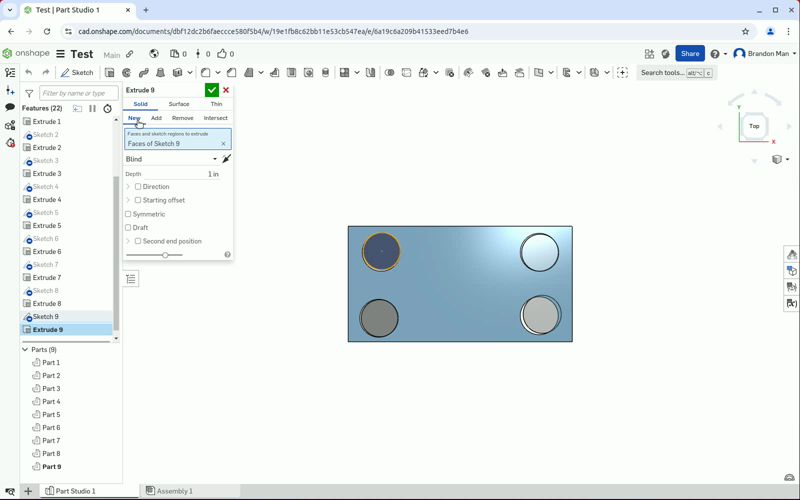
click(137, 120)
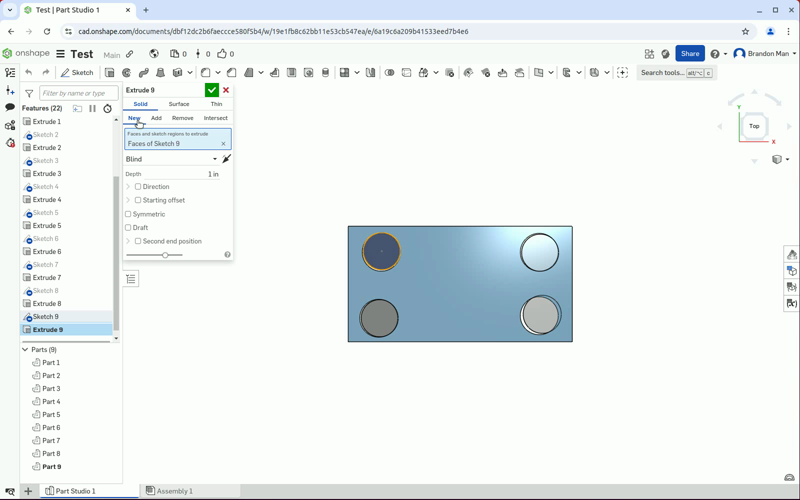
key(tab, 4)
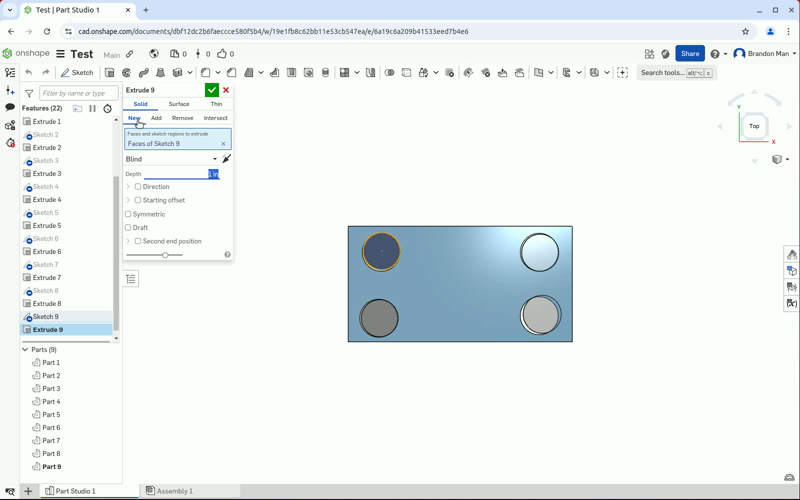
text(-20.46)
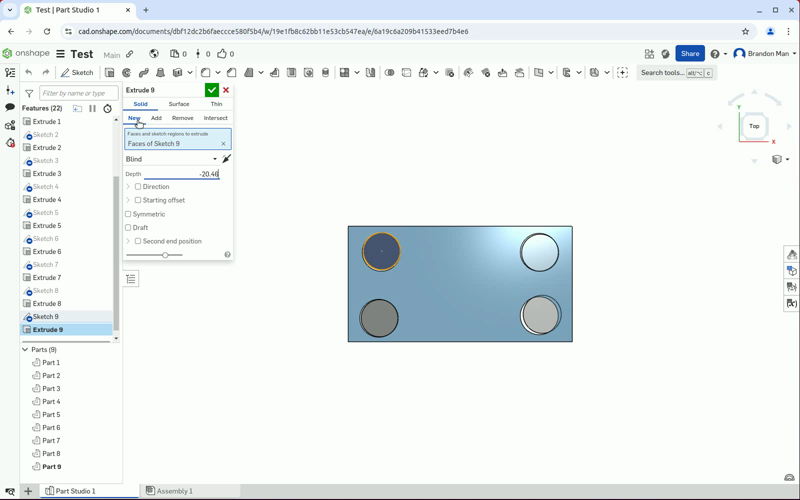
key(enter)
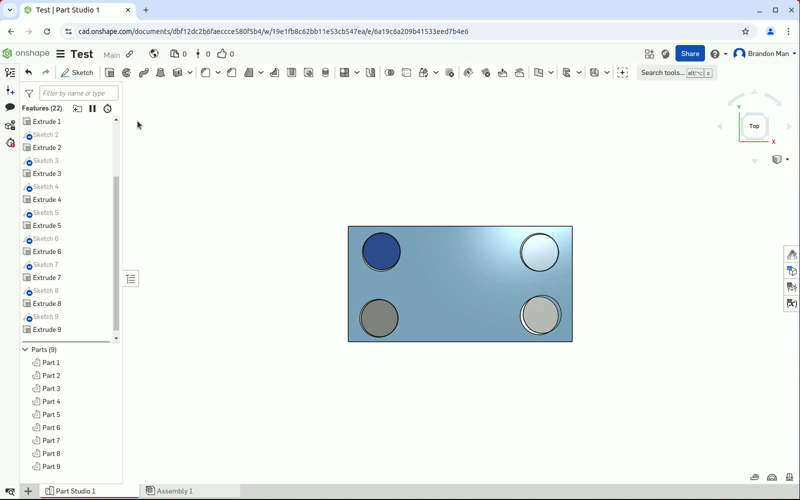
key(shift+h)
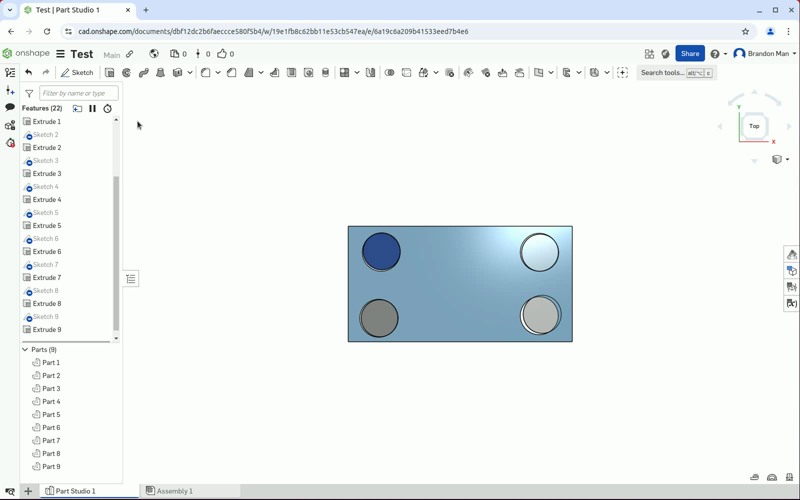
key(shift+h)
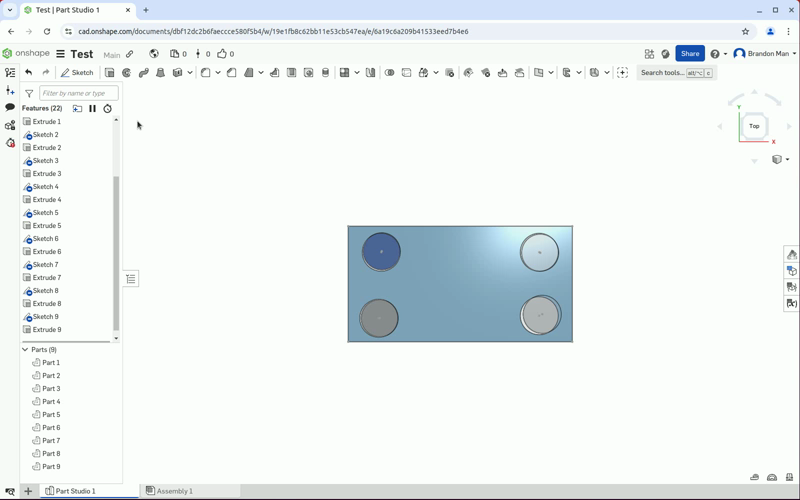
key(shift+7)
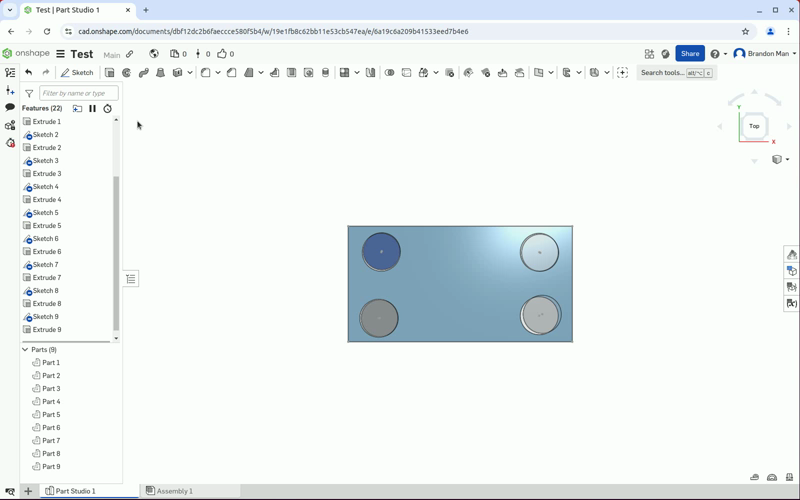
key(up, 3)
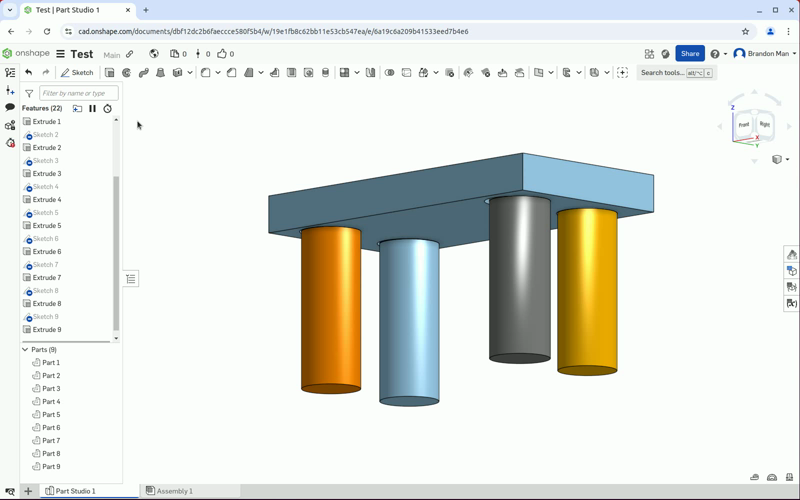
key(left, 3)
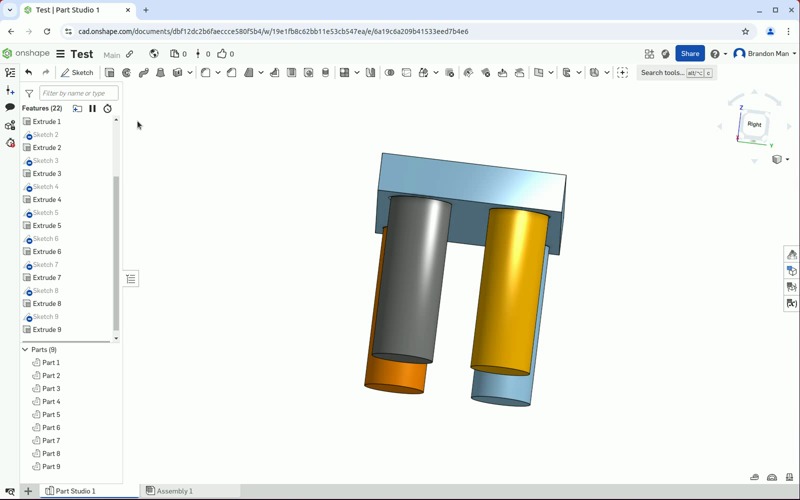
key(right, 3)
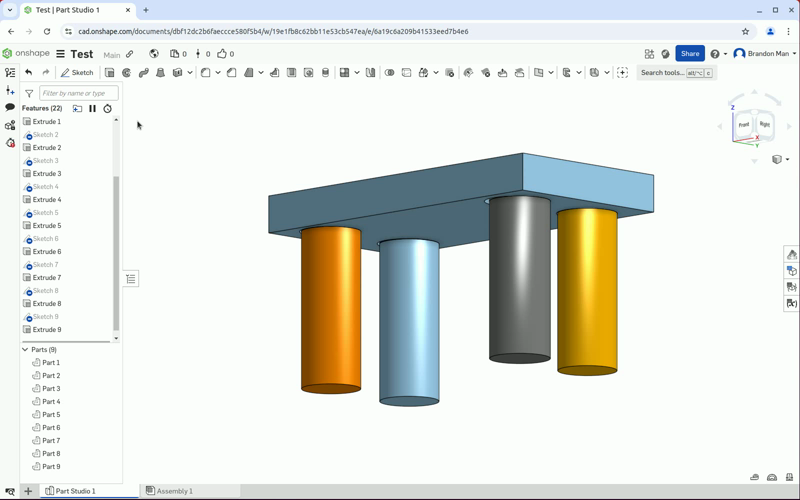
key(down, 3)
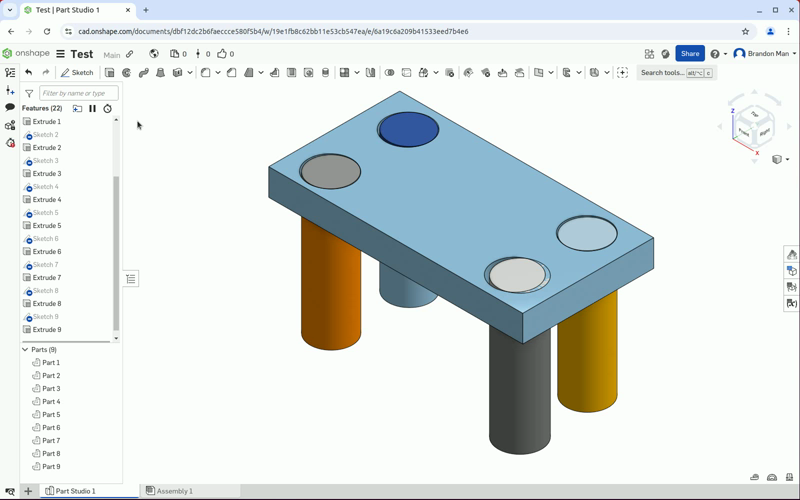
mouse_move(69, 111)
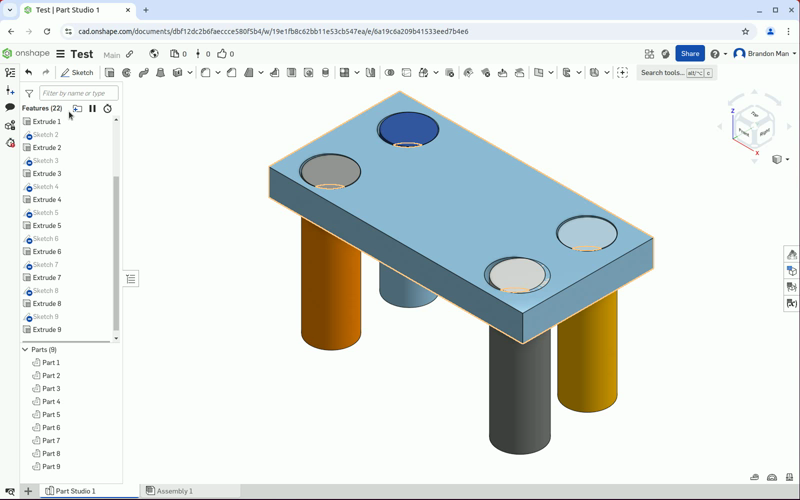
click(69, 111)